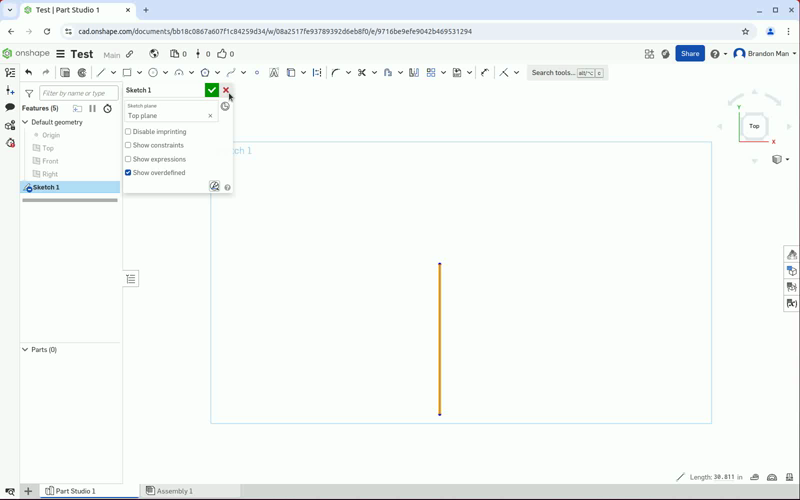
key(shift+h)
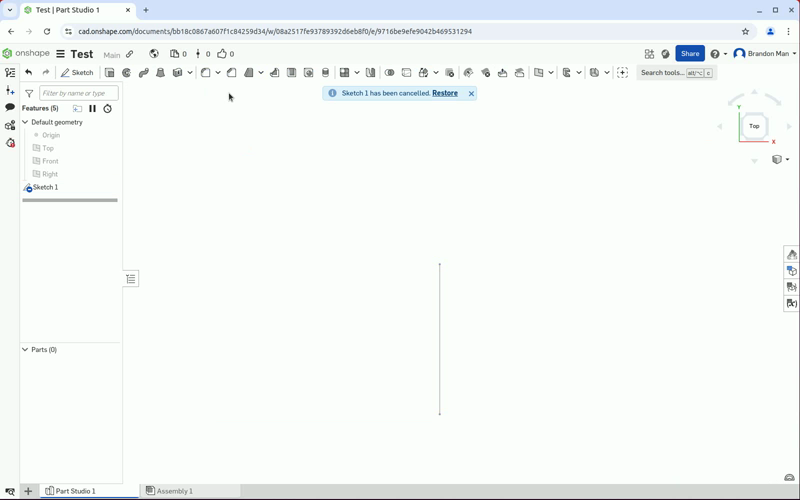
key(shift+s)
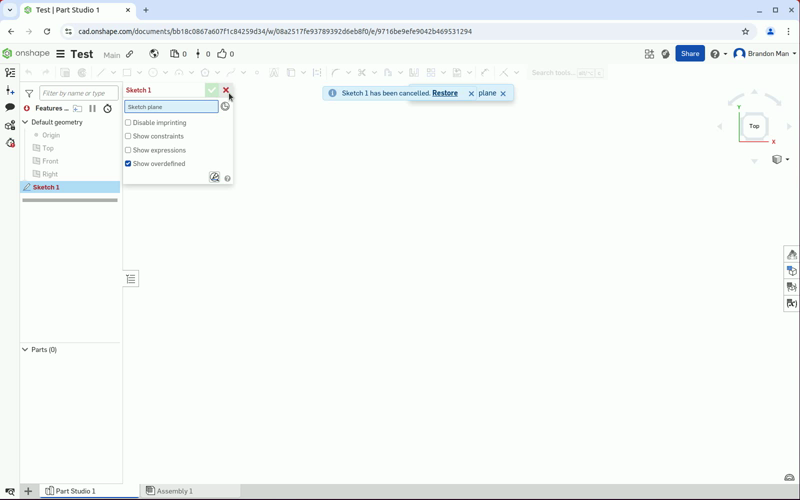
mouse_move(73, 150)
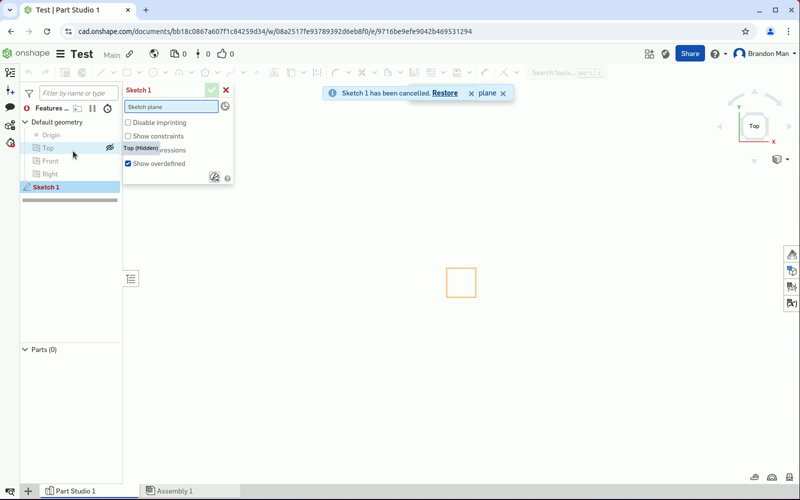
click(73, 150)
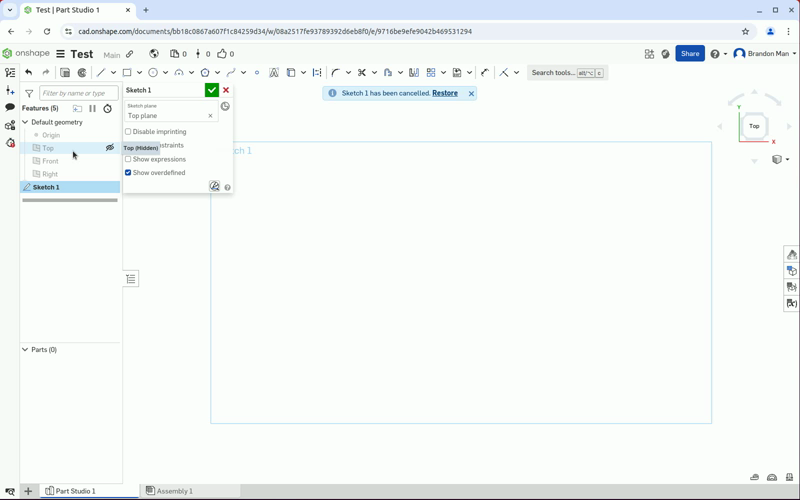
mouse_move(73, 352)
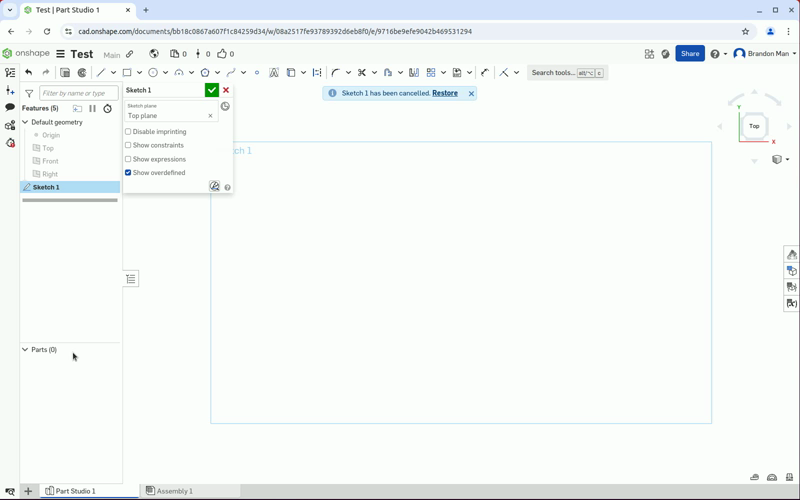
key(y)
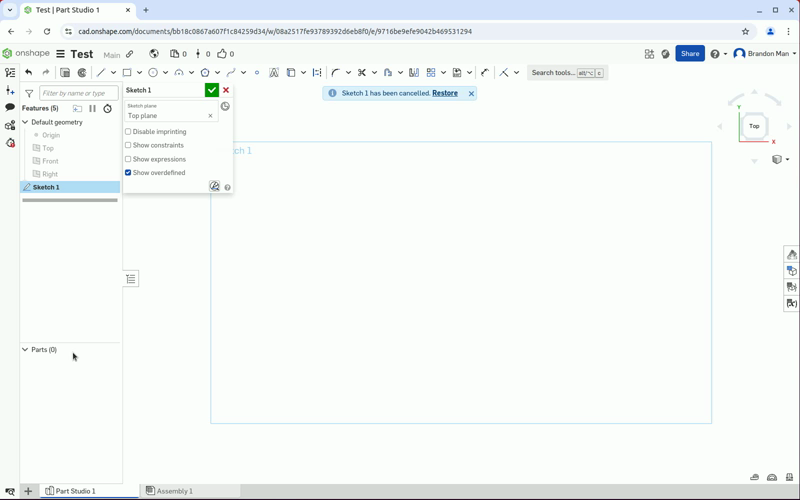
key(a)
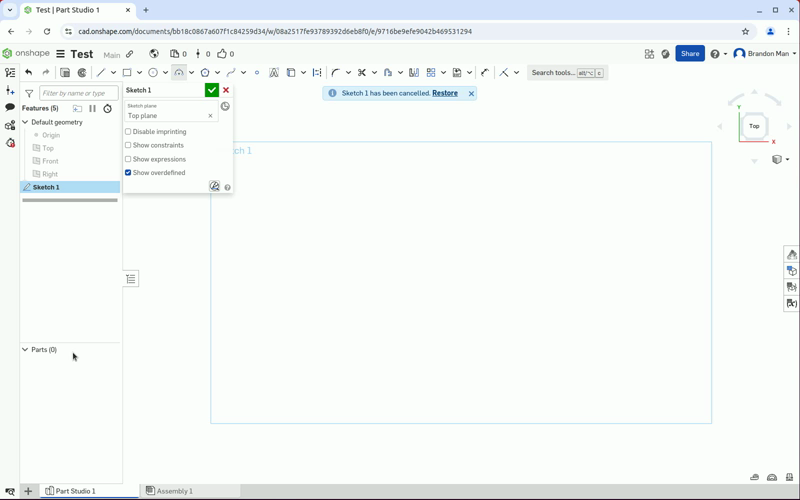
key_down(shift)
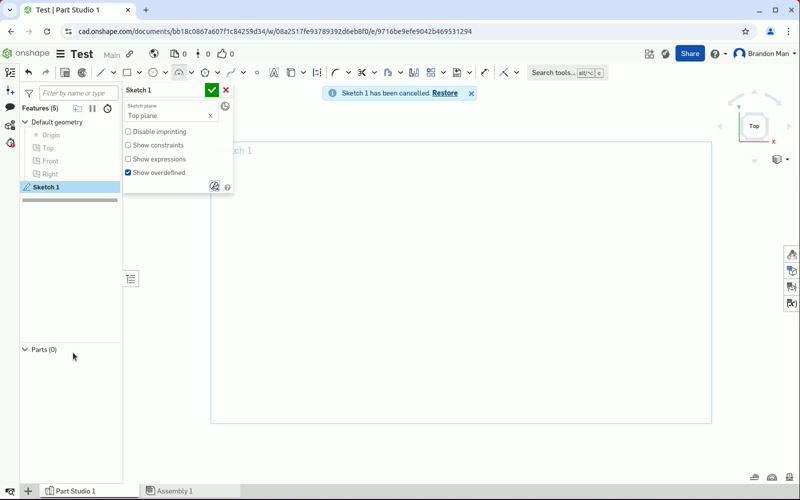
mouse_move(446, 286)
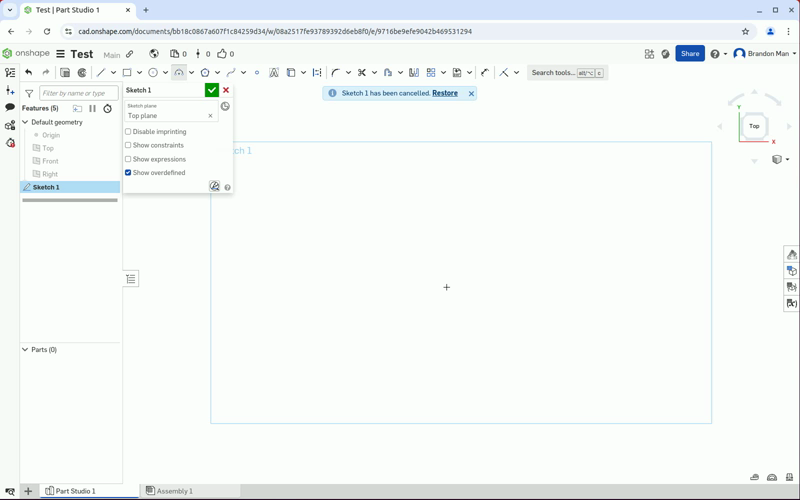
click(446, 286)
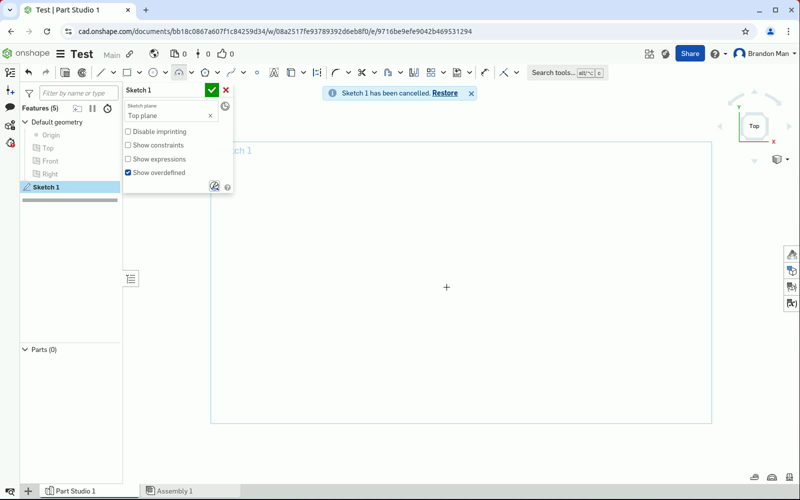
key_up(shift)
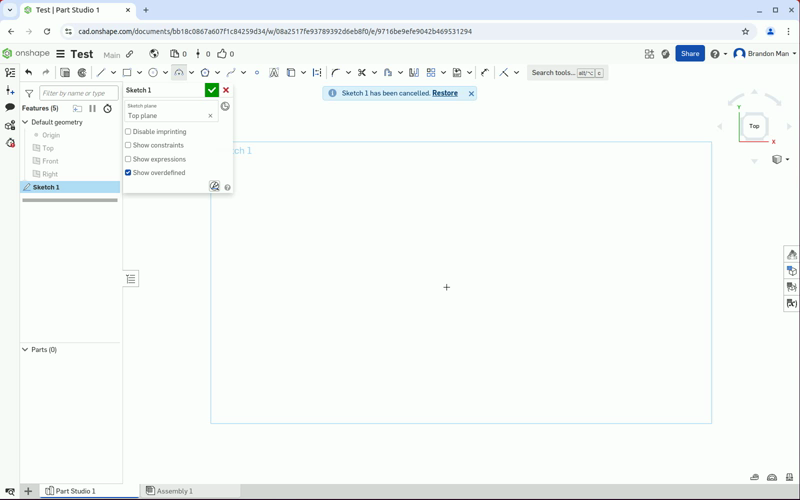
key_down(shift)
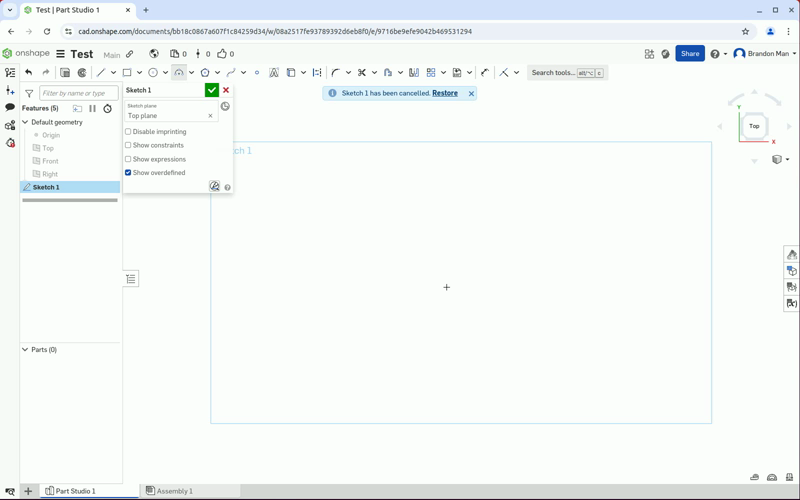
mouse_move(474, 286)
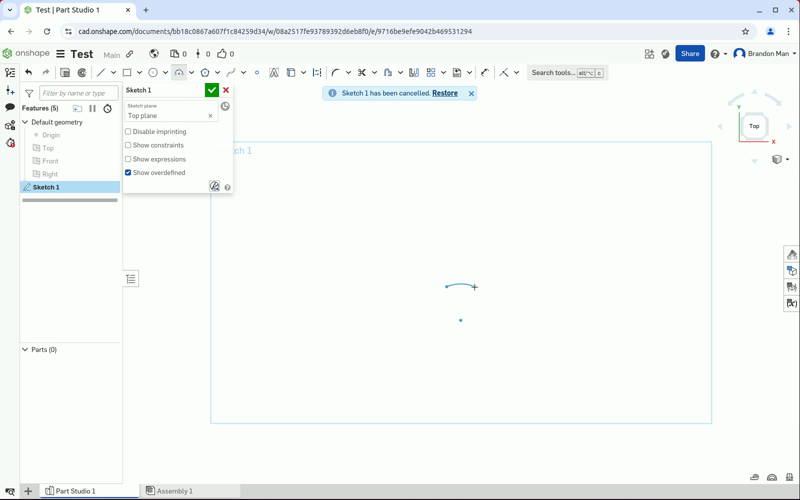
click(474, 286)
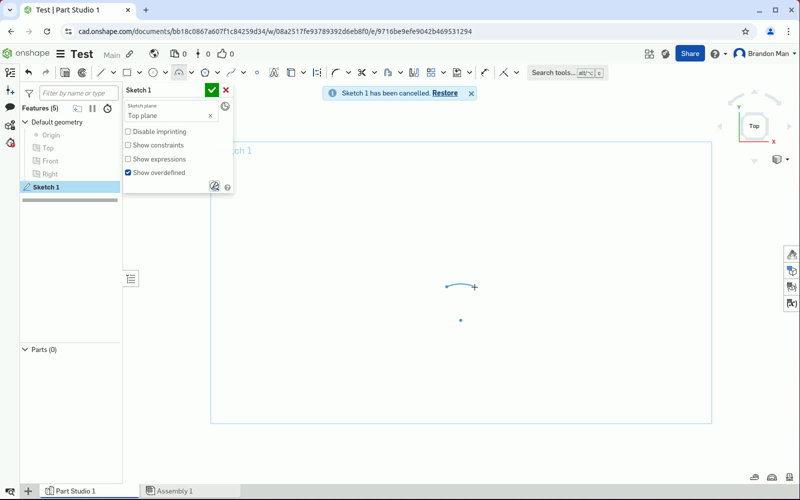
mouse_move(460, 296)
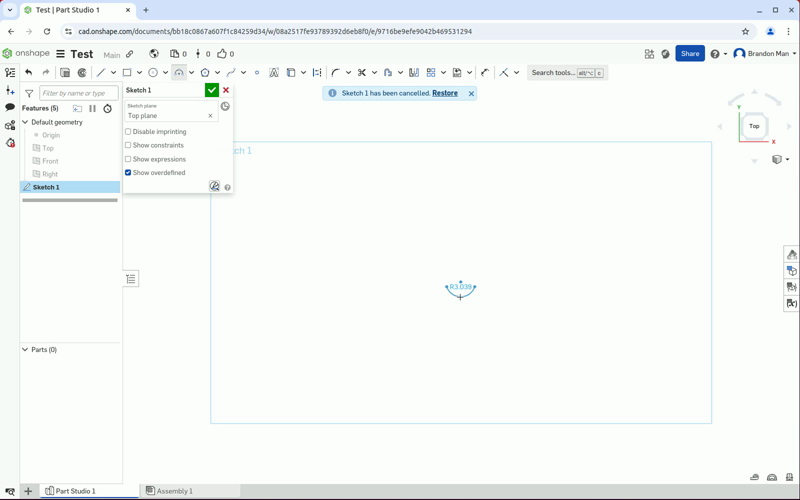
click(460, 296)
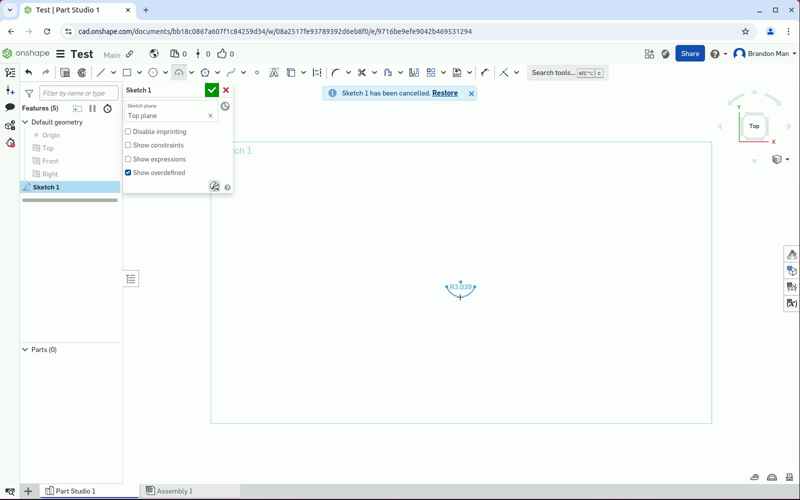
key_up(shift)
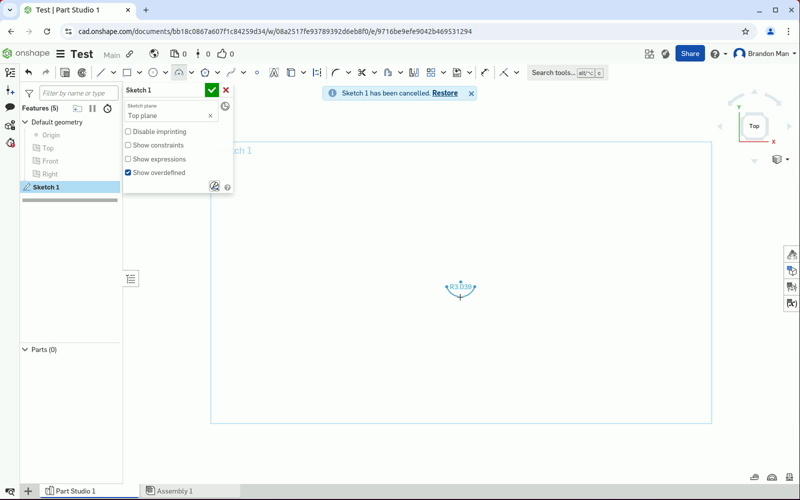
mouse_move(474, 286)
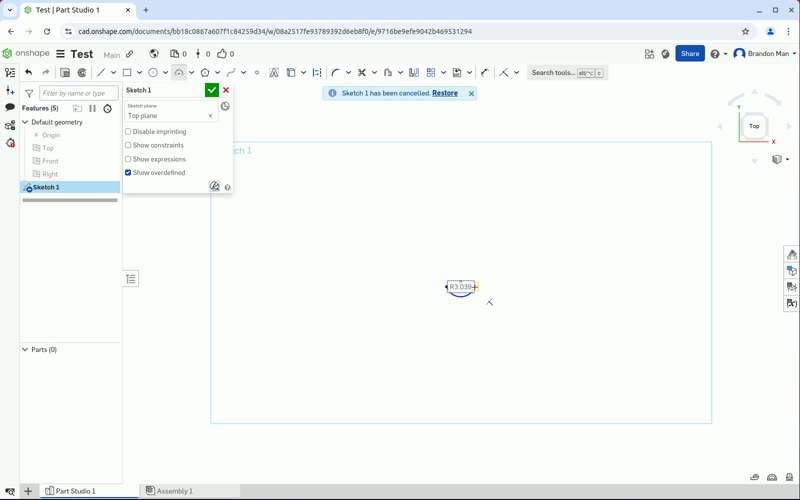
click(474, 286)
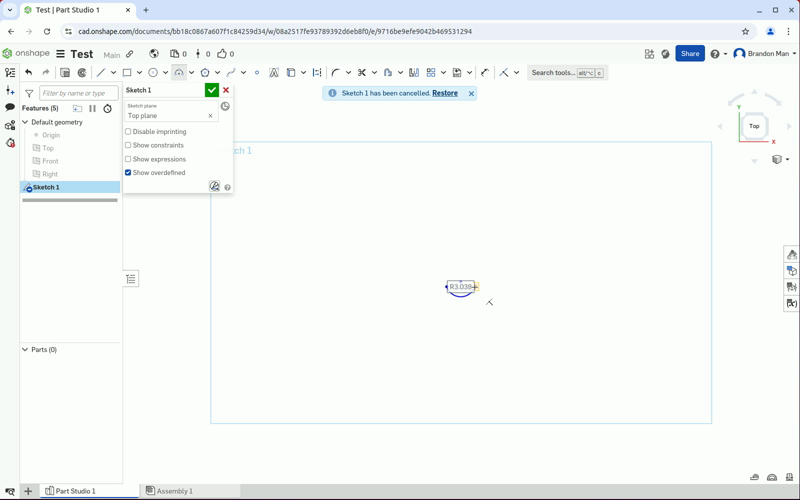
key_down(shift)
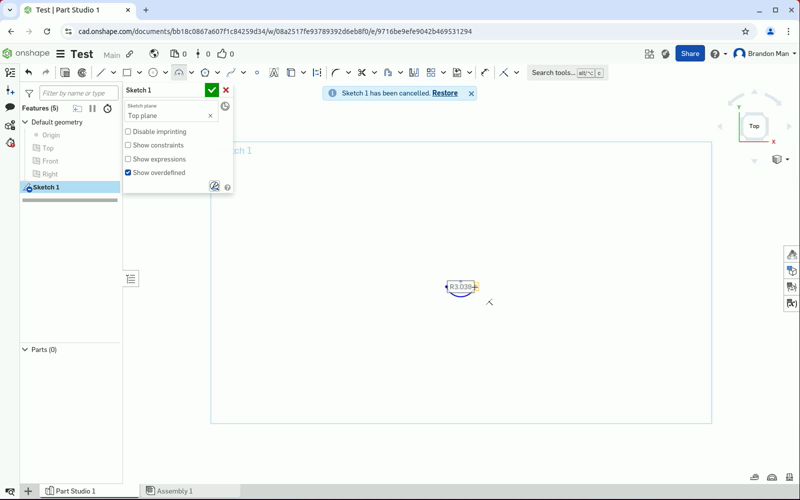
mouse_move(473, 284)
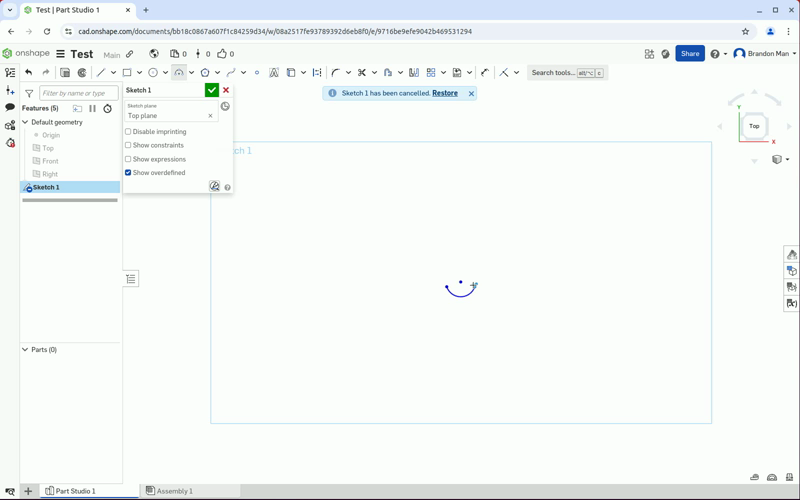
scroll(6)
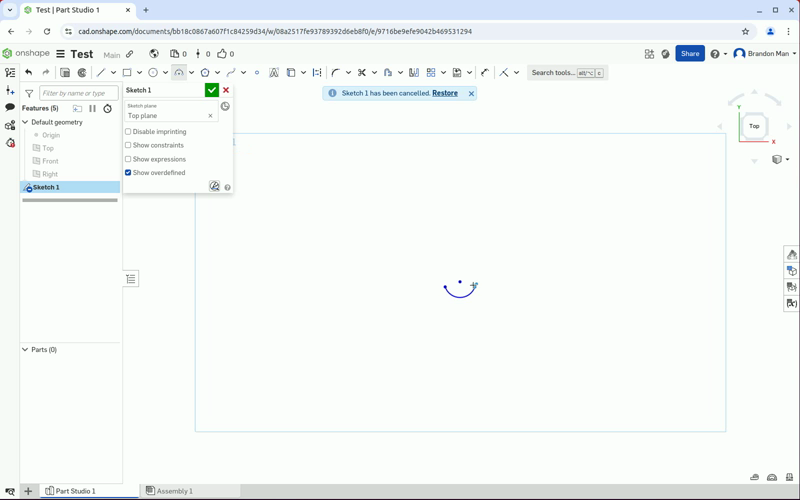
scroll(6)
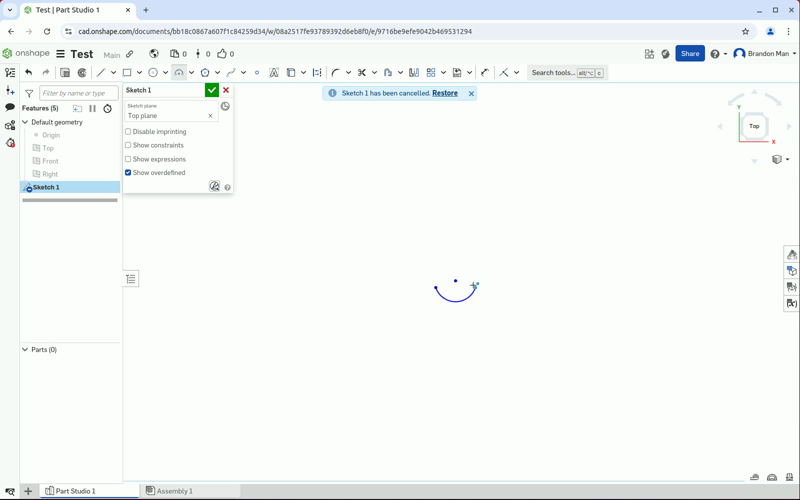
scroll(6)
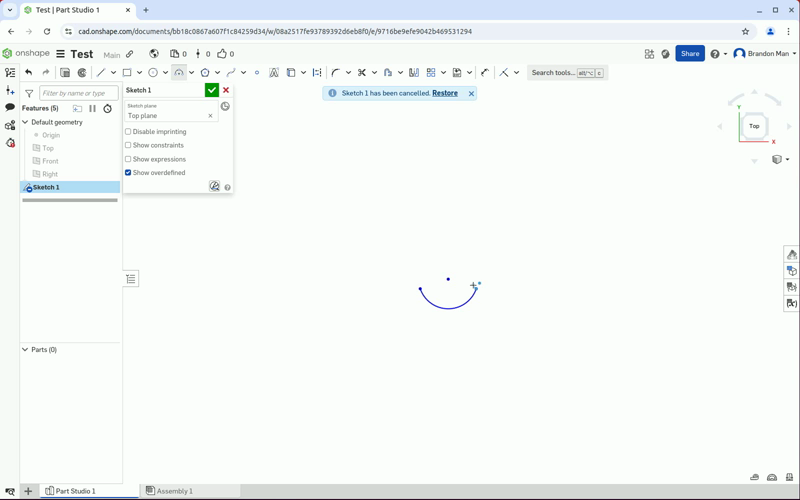
scroll(6)
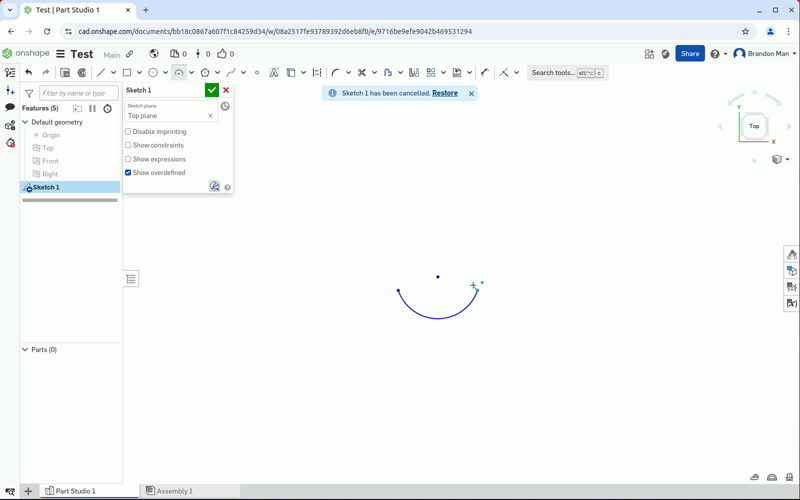
scroll(6)
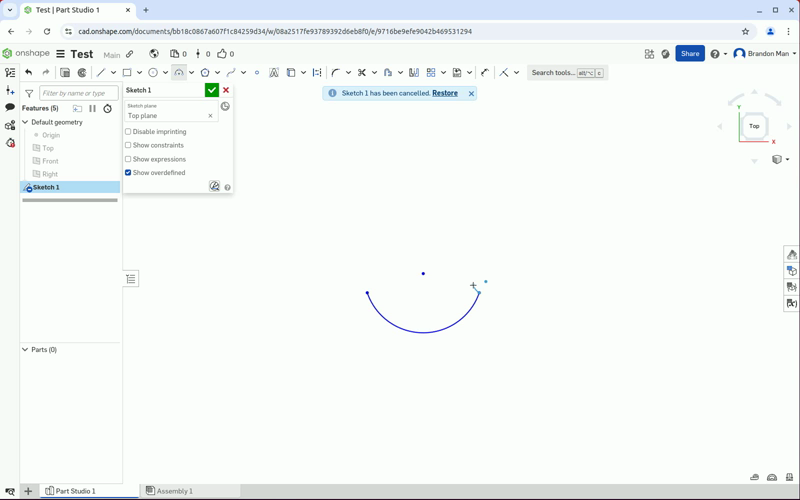
scroll(6)
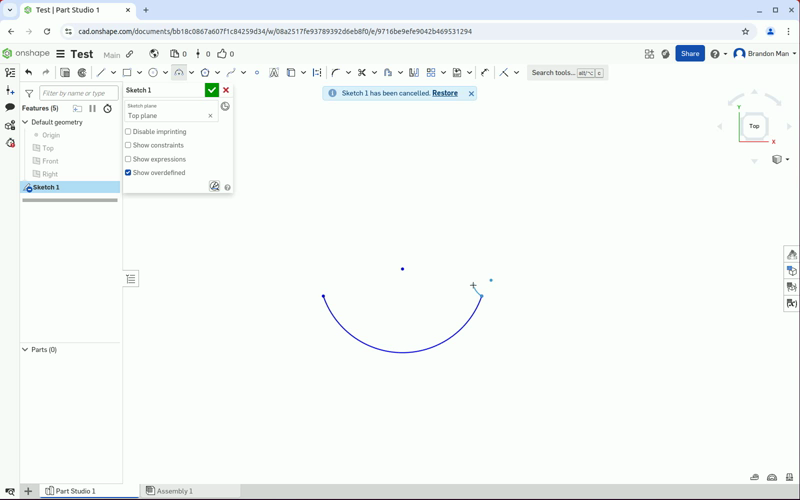
scroll(6)
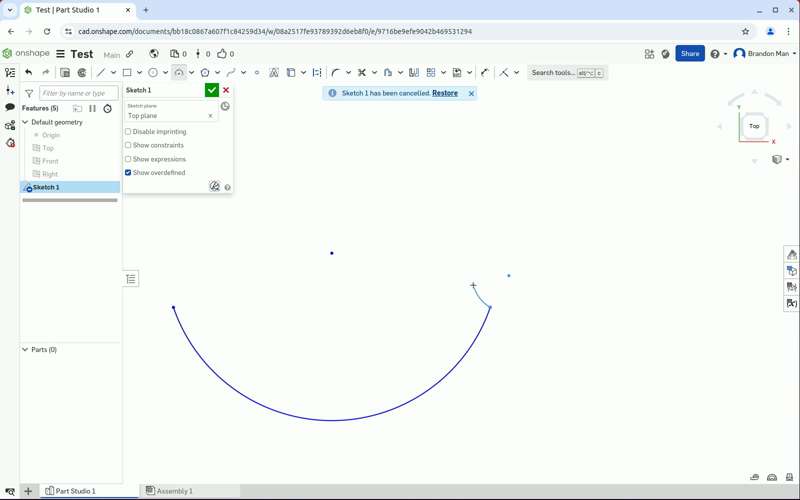
click(473, 284)
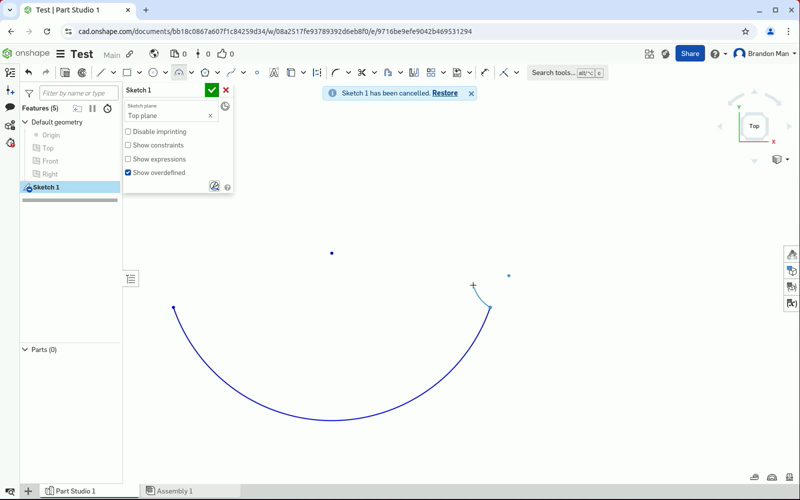
scroll(-6)
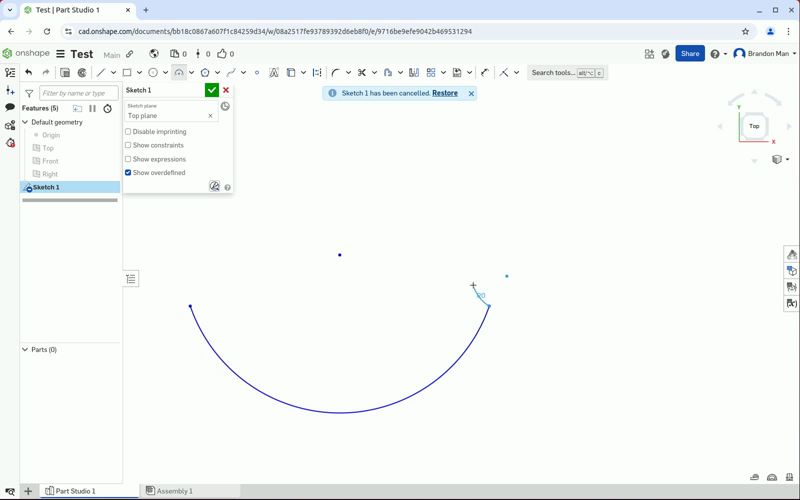
scroll(-6)
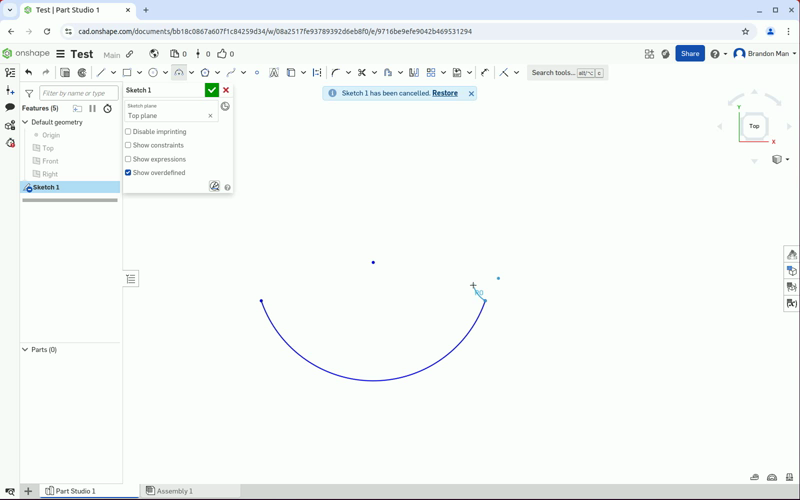
scroll(-6)
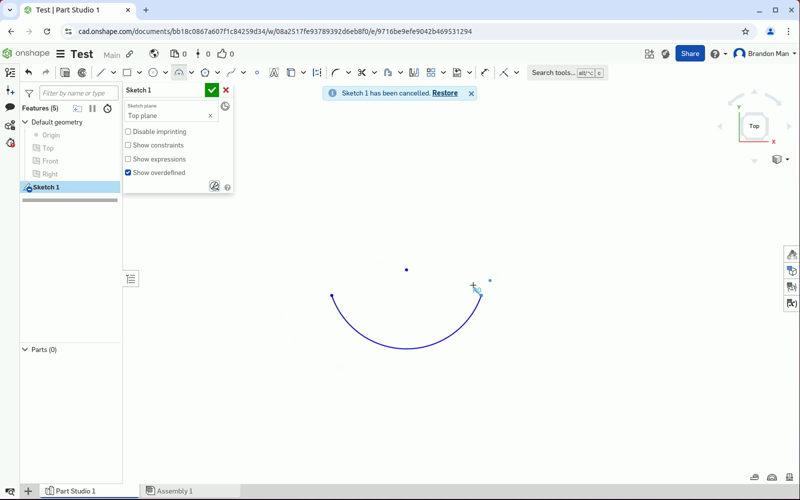
scroll(-6)
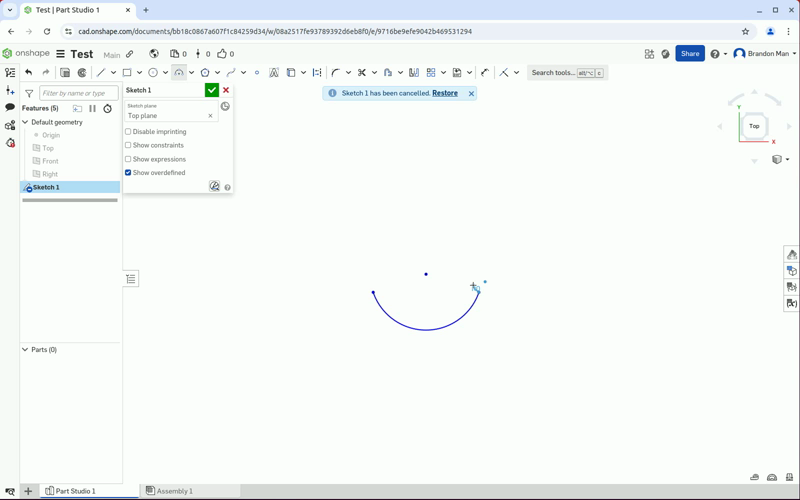
scroll(-6)
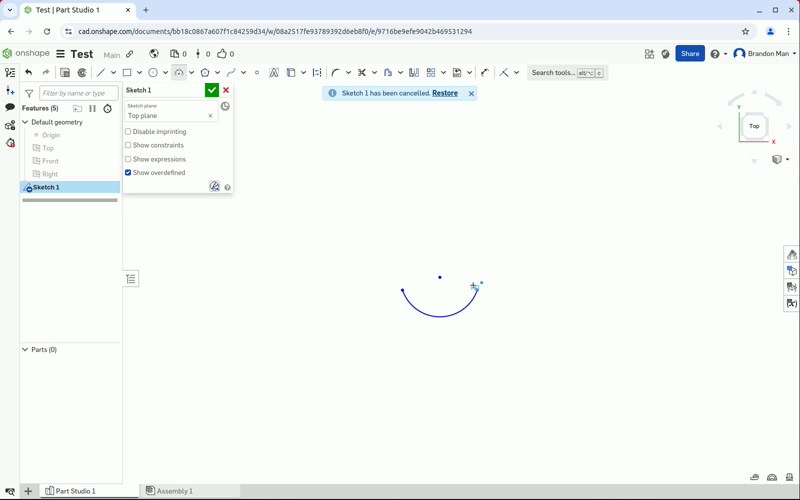
scroll(-6)
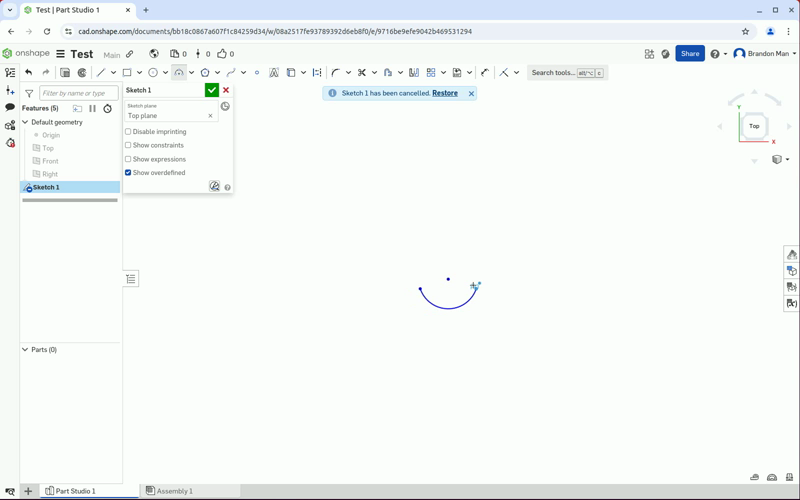
scroll(-6)
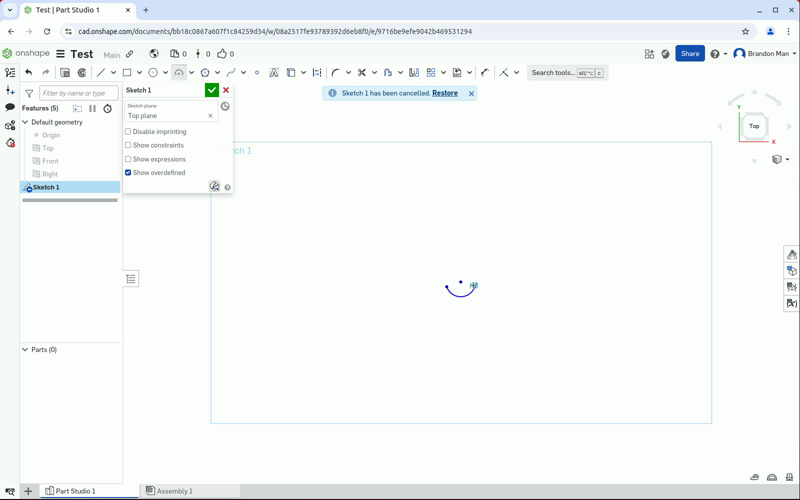
mouse_move(473, 285)
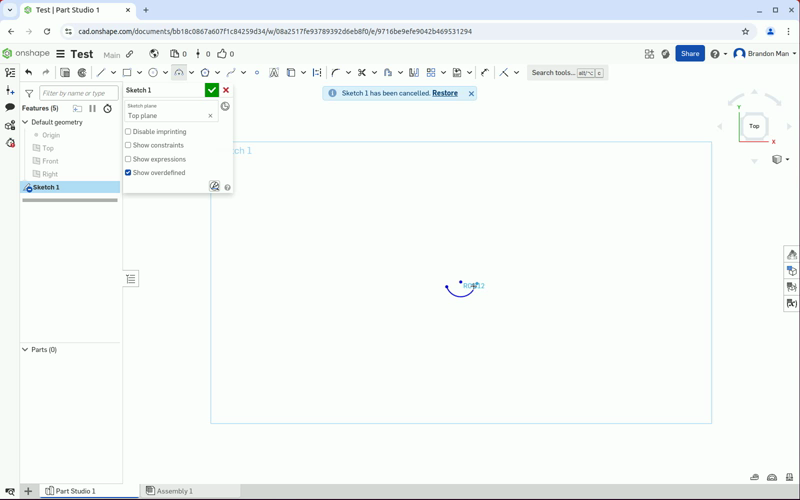
scroll(6)
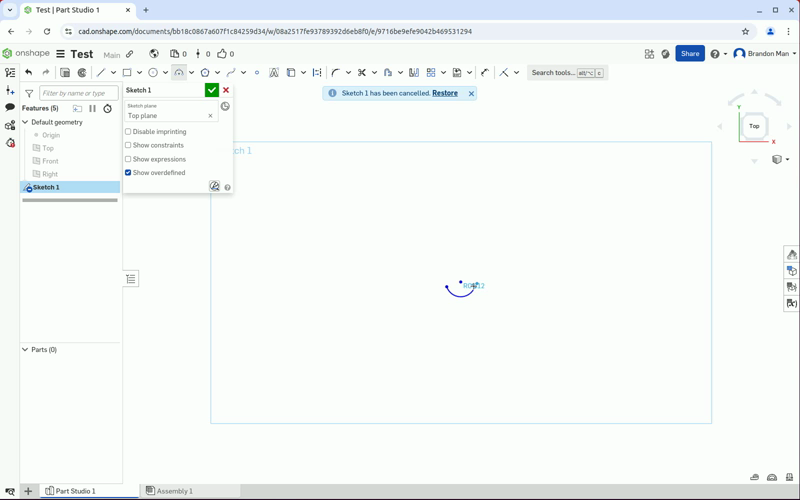
scroll(6)
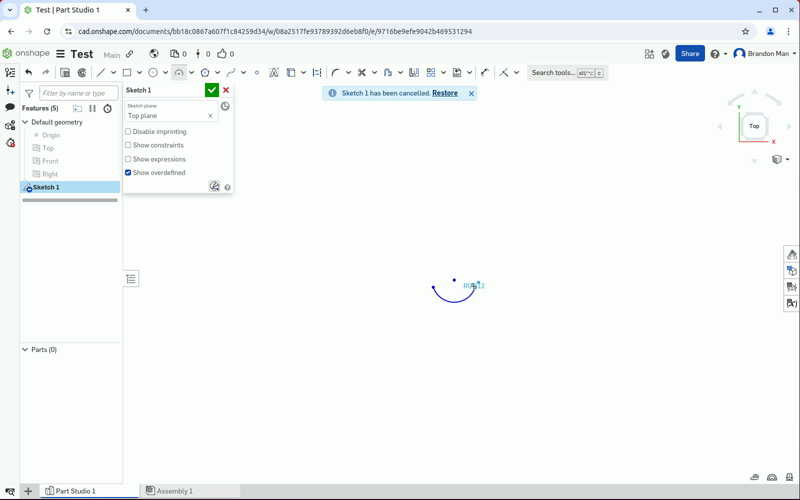
scroll(6)
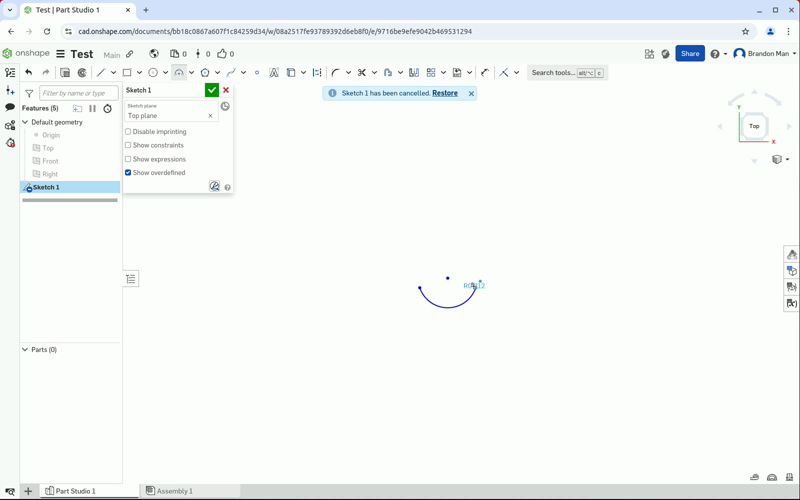
scroll(6)
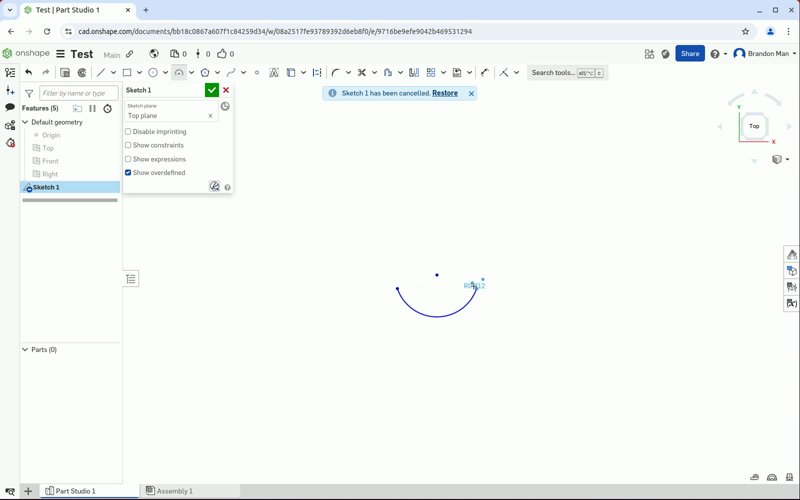
scroll(6)
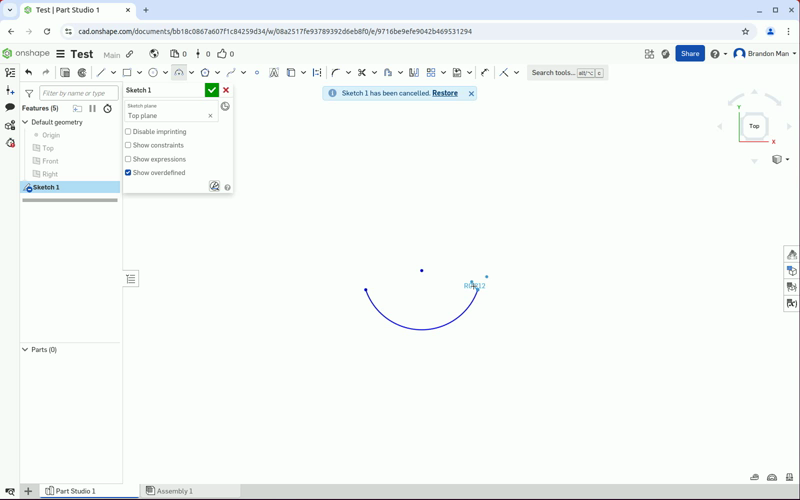
scroll(6)
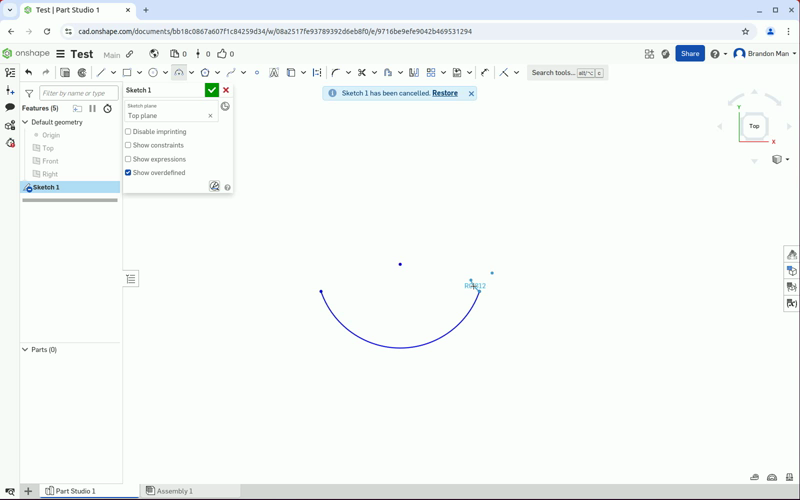
scroll(6)
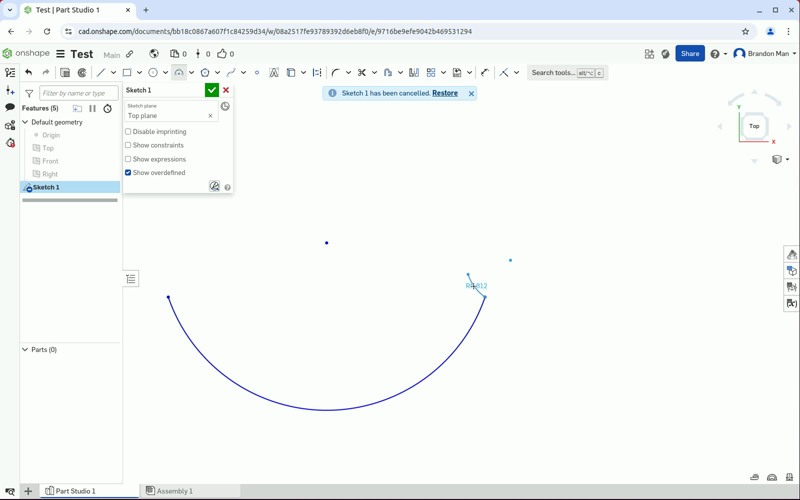
click(473, 285)
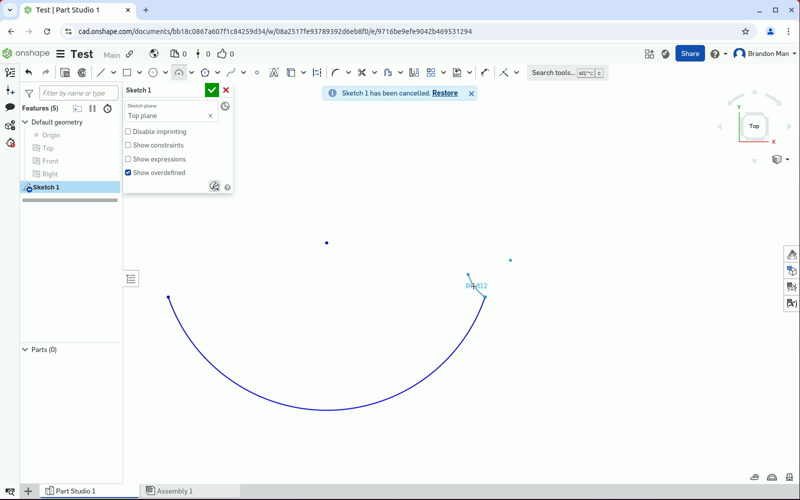
scroll(-6)
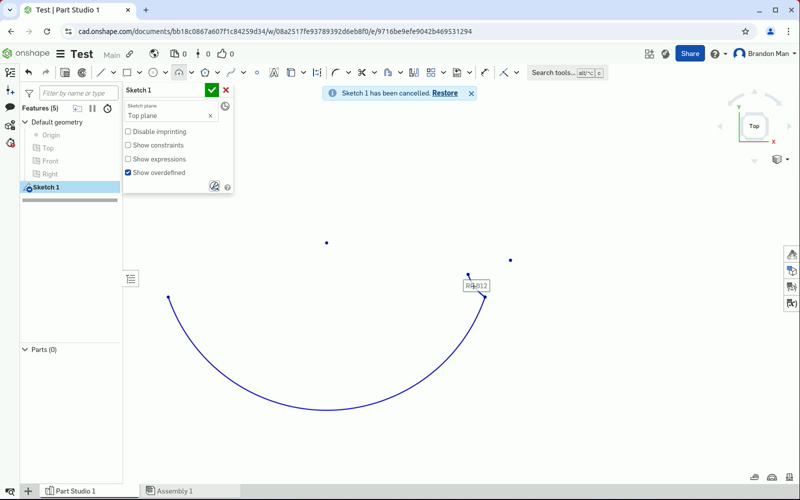
scroll(-6)
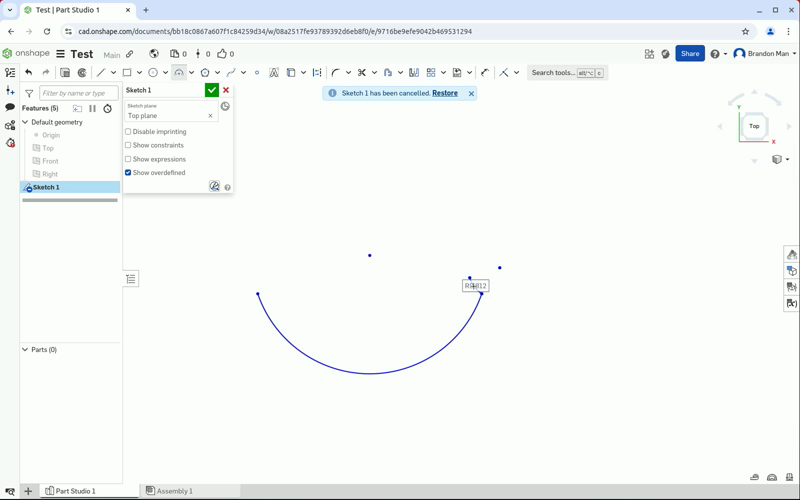
scroll(-6)
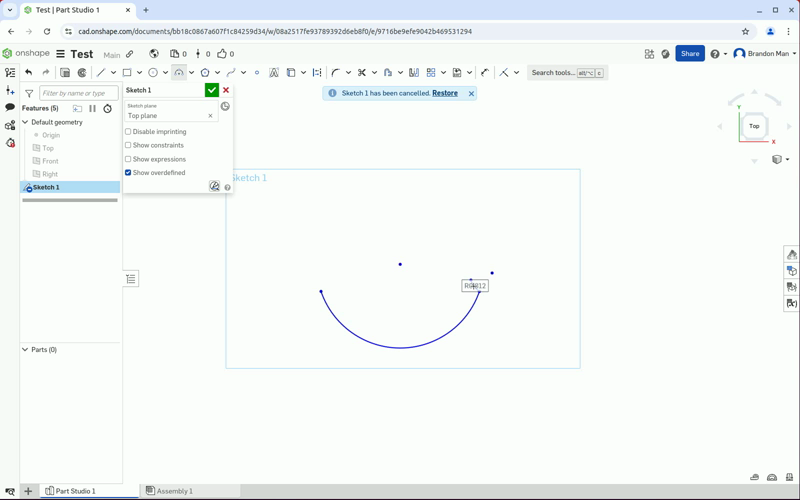
scroll(-6)
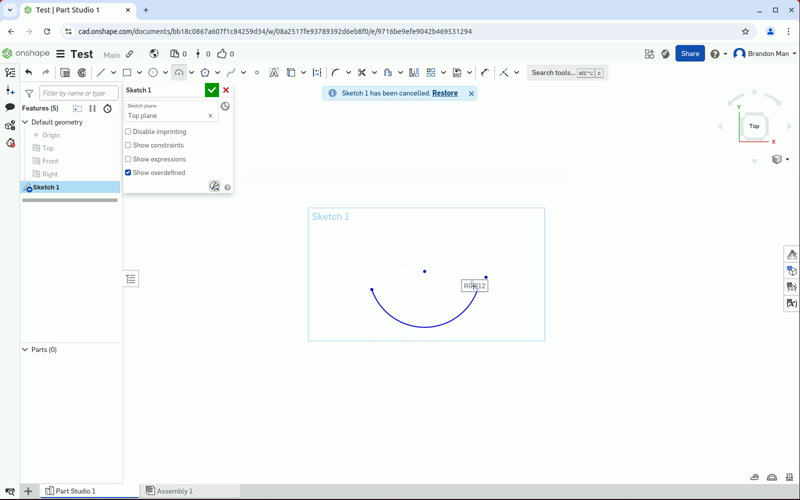
scroll(-6)
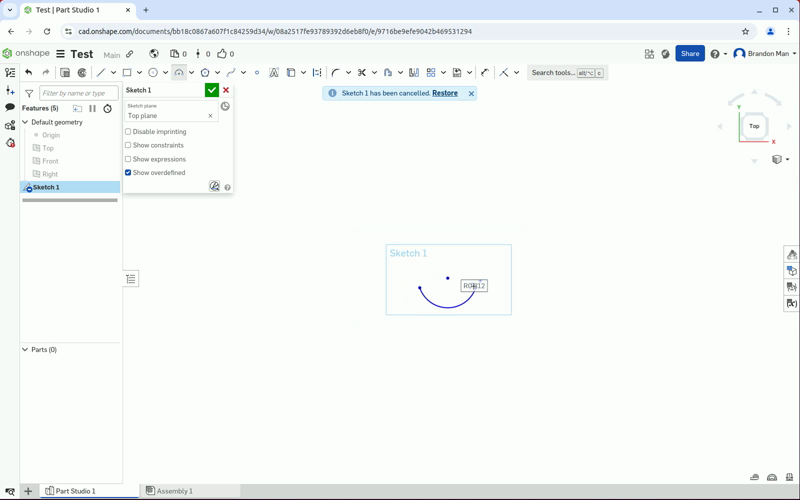
scroll(-6)
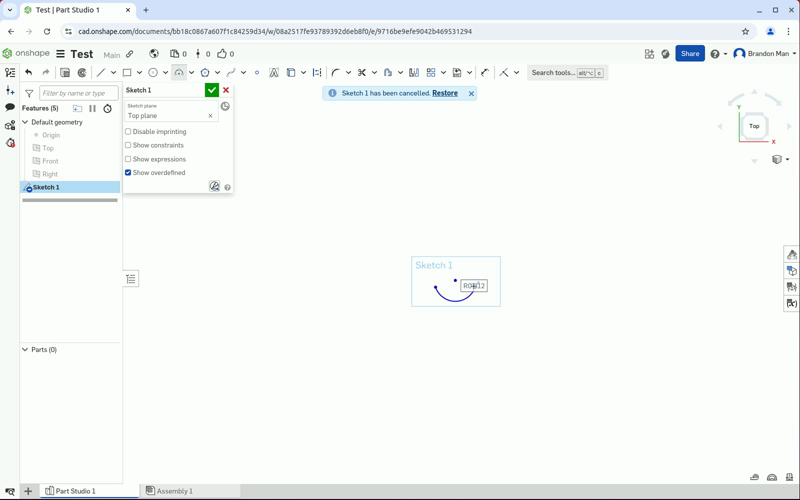
scroll(-6)
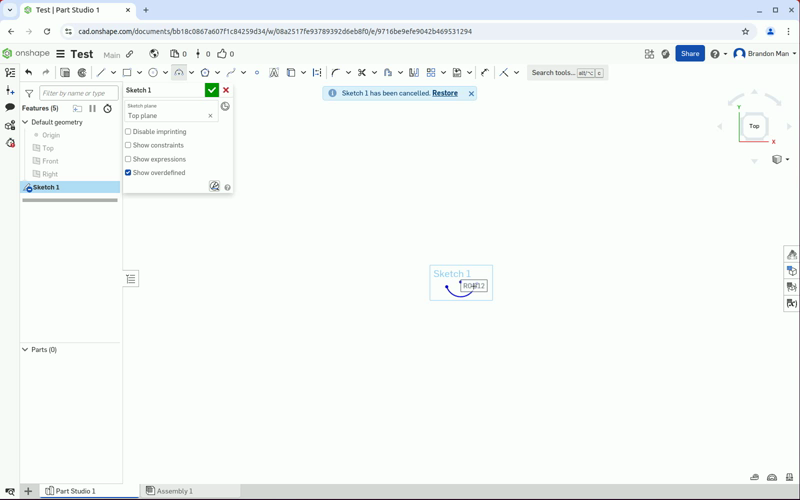
key_up(shift)
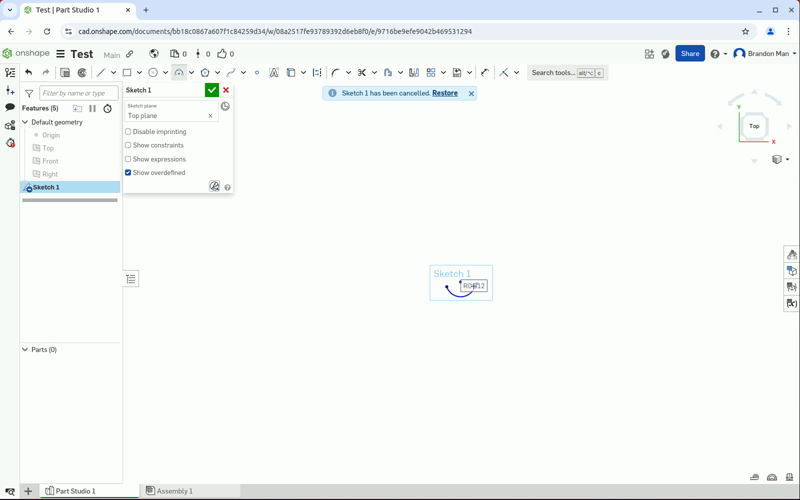
mouse_move(473, 284)
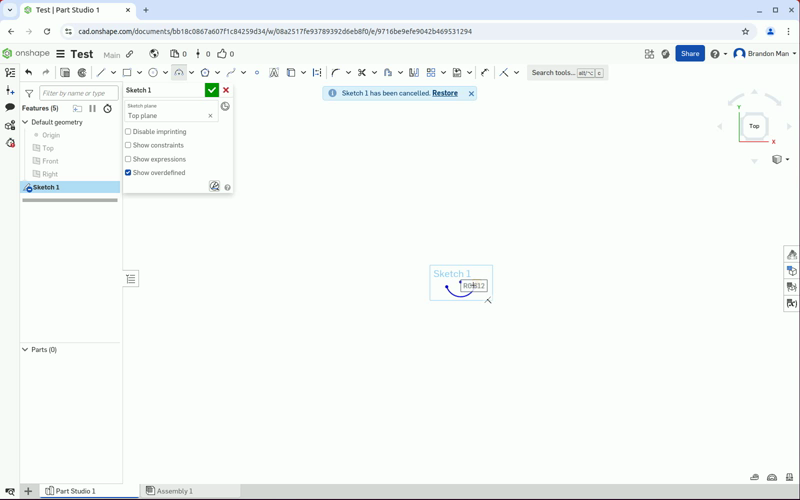
scroll(6)
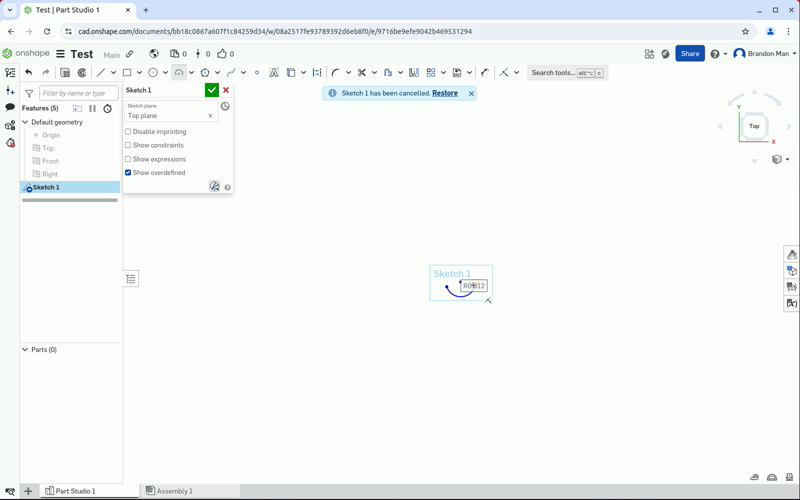
scroll(6)
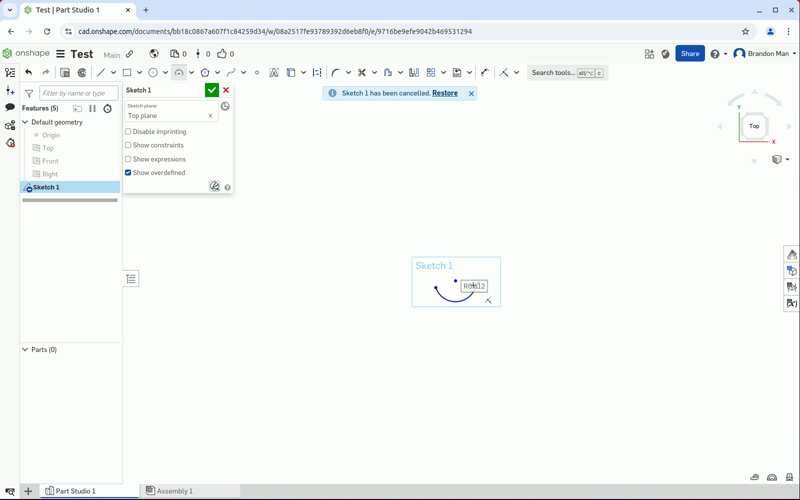
scroll(6)
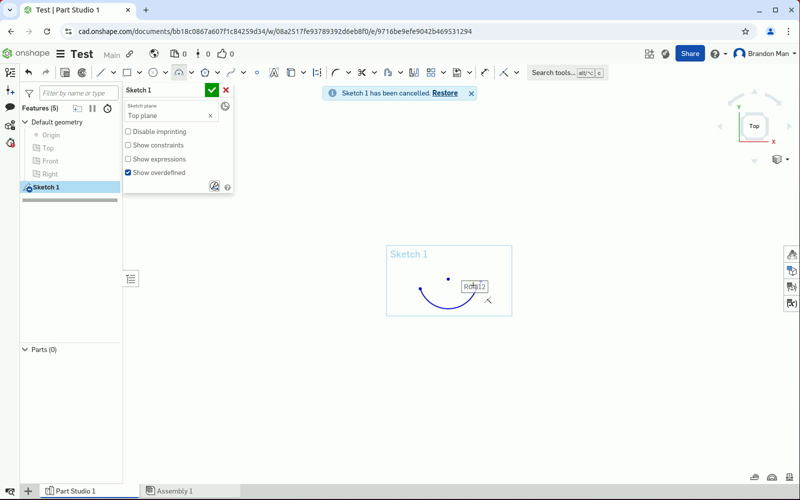
scroll(6)
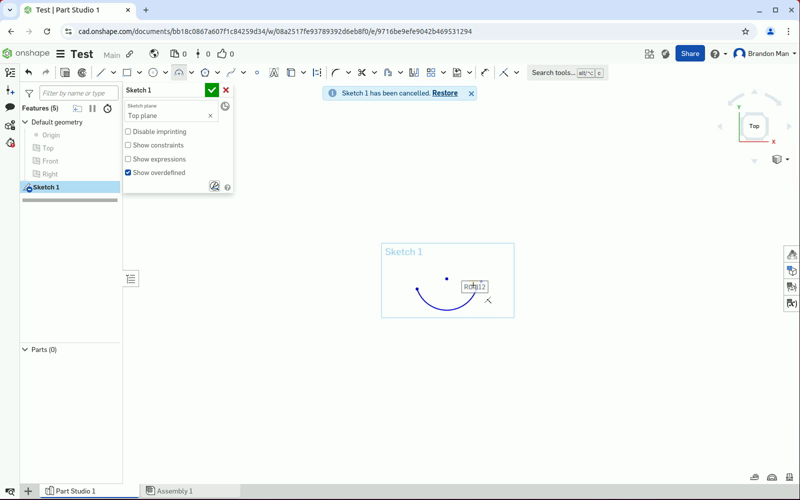
scroll(6)
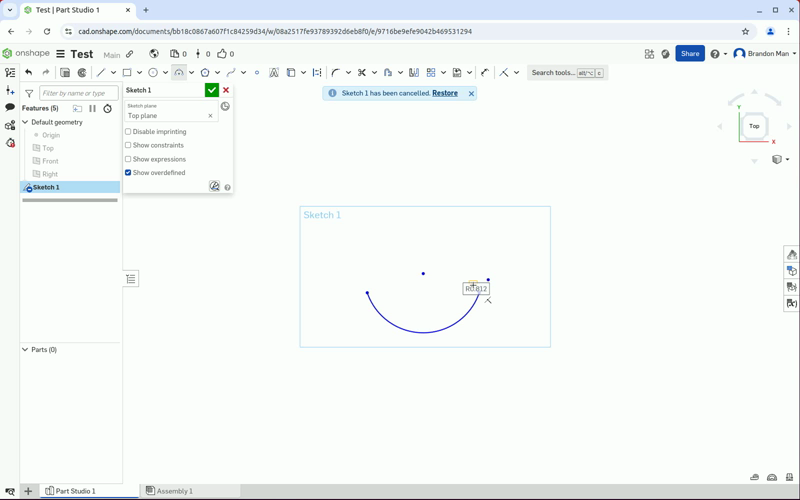
scroll(6)
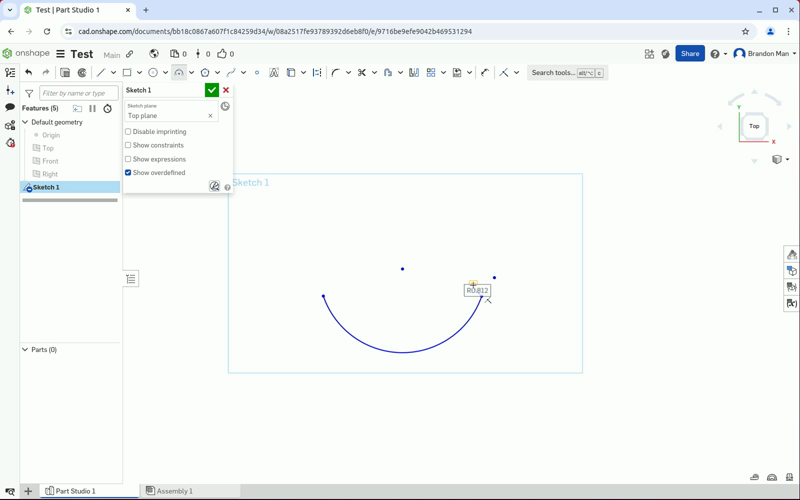
scroll(6)
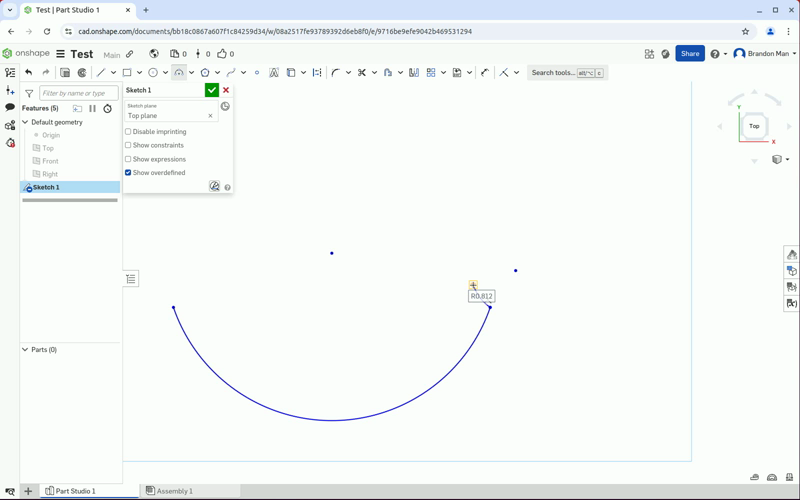
click(473, 284)
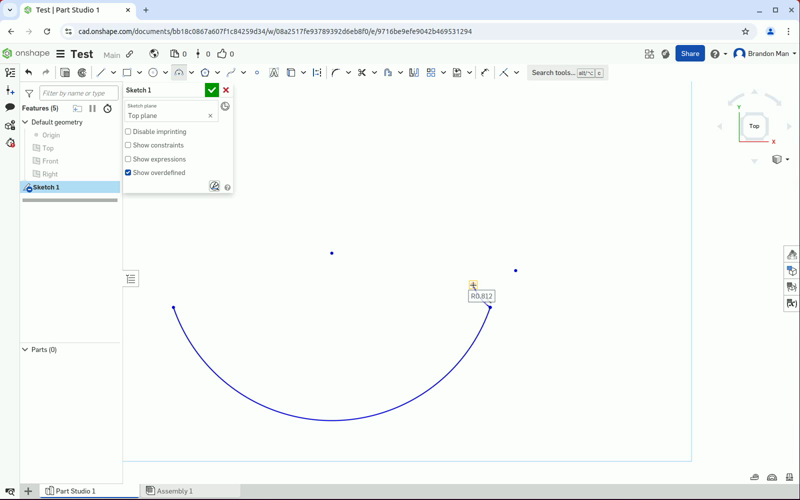
scroll(-6)
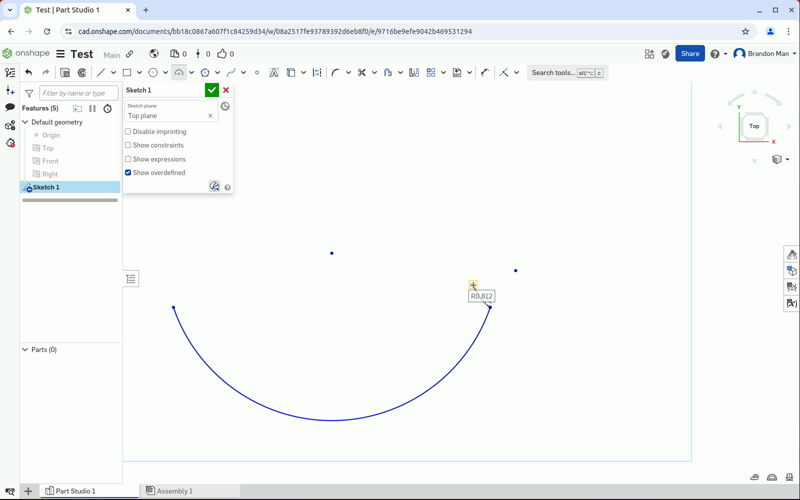
scroll(-6)
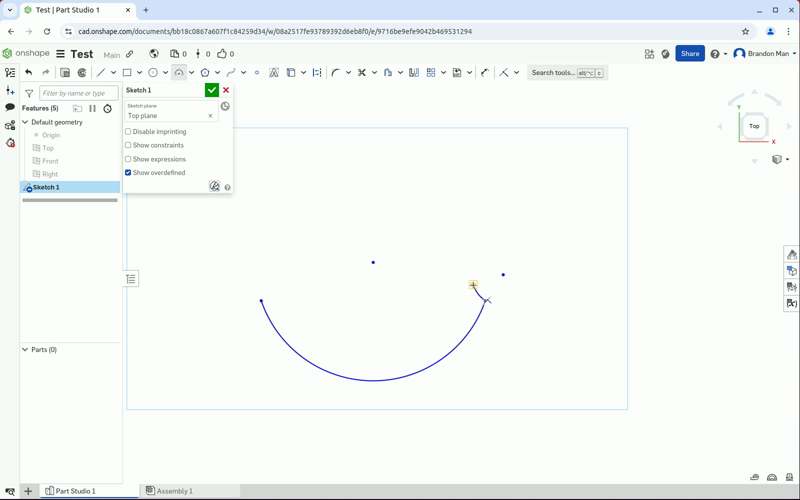
scroll(-6)
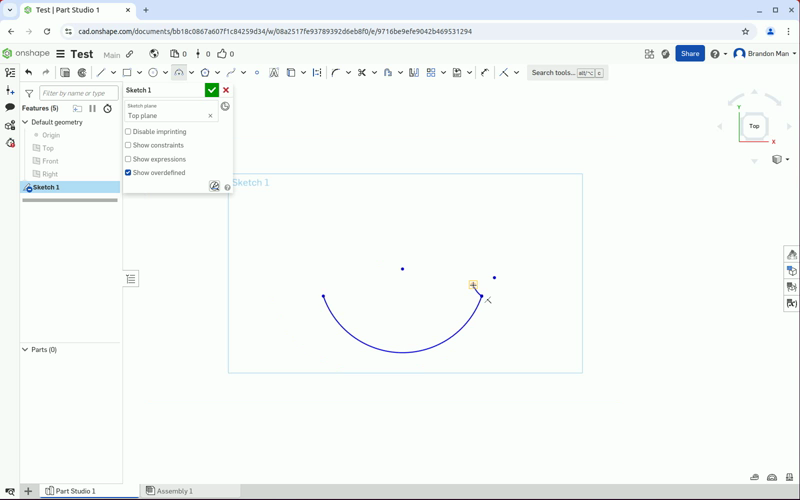
scroll(-6)
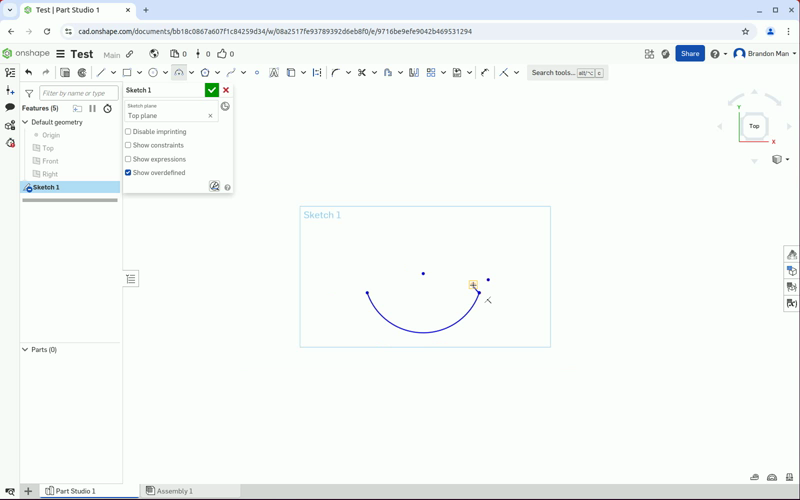
scroll(-6)
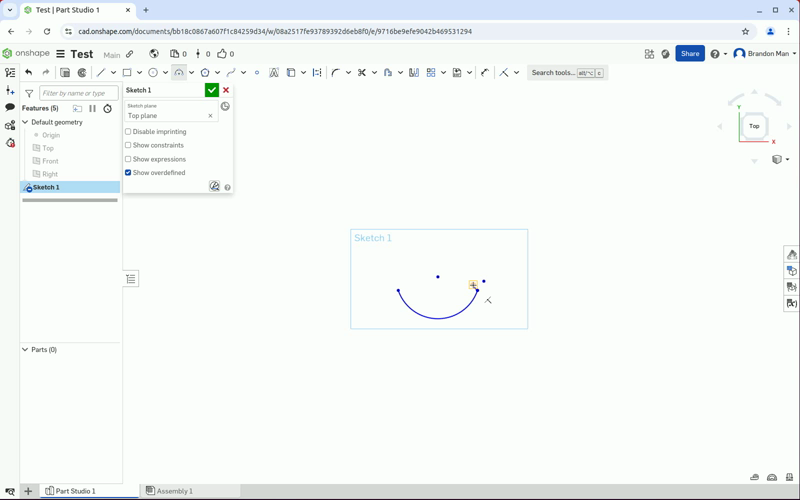
scroll(-6)
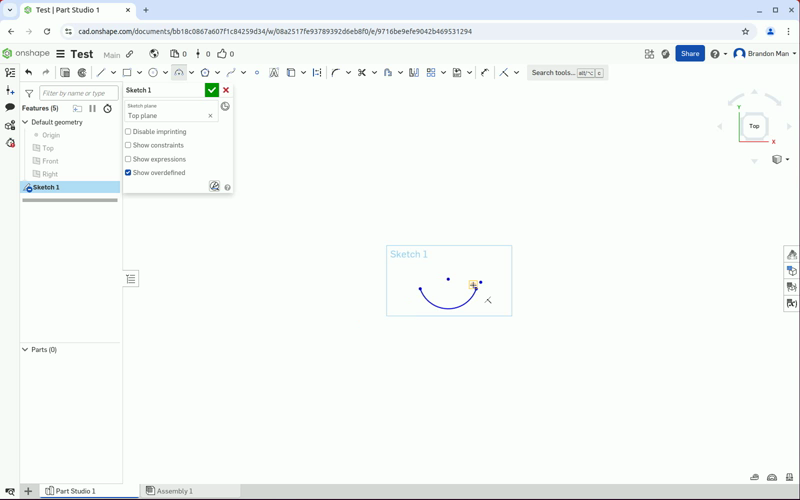
scroll(-6)
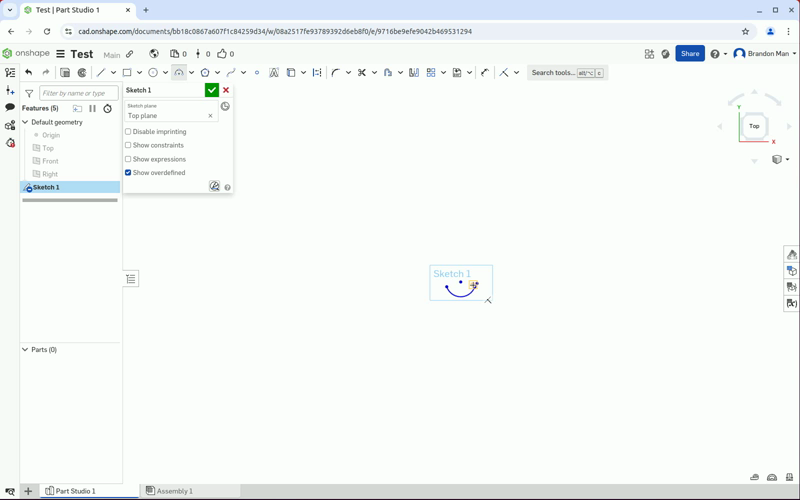
key_down(shift)
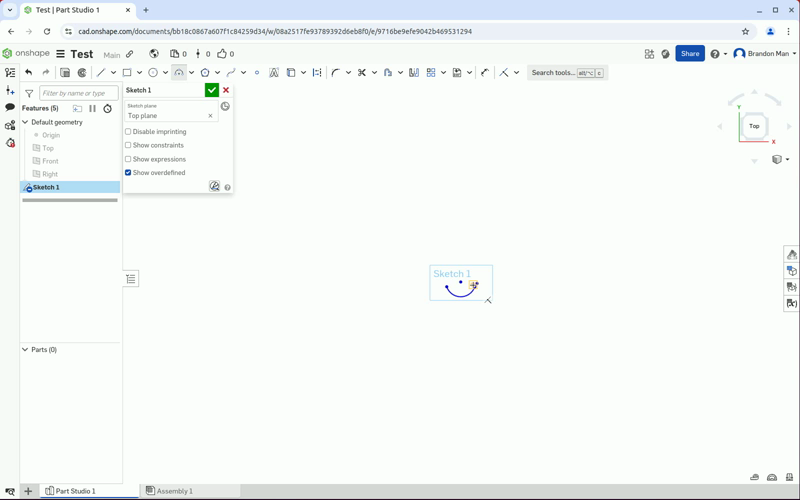
mouse_move(448, 284)
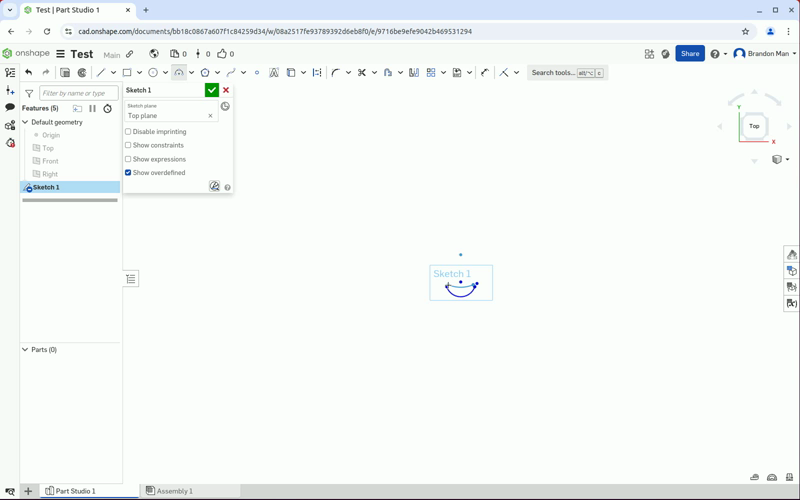
scroll(6)
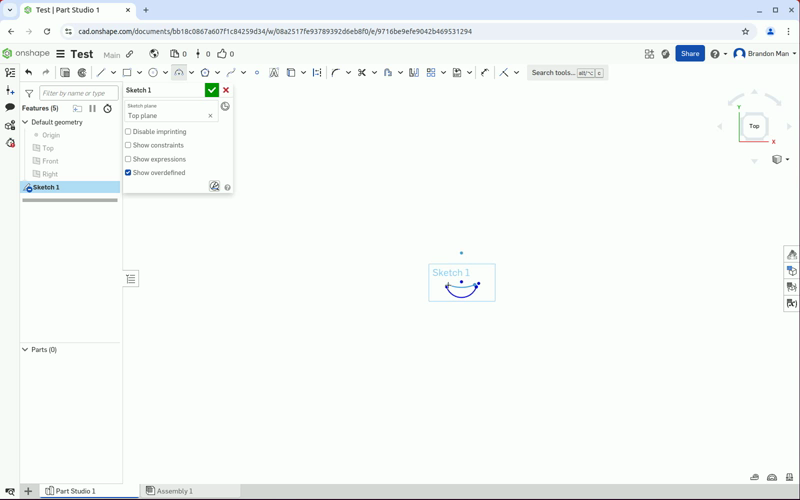
scroll(6)
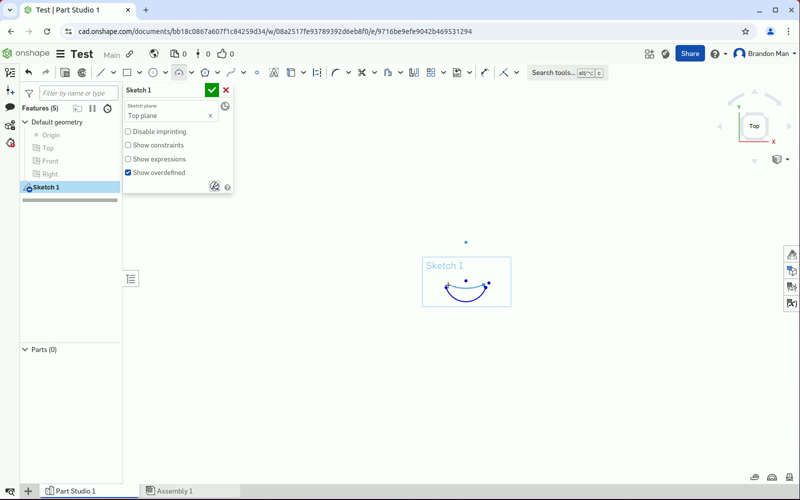
scroll(6)
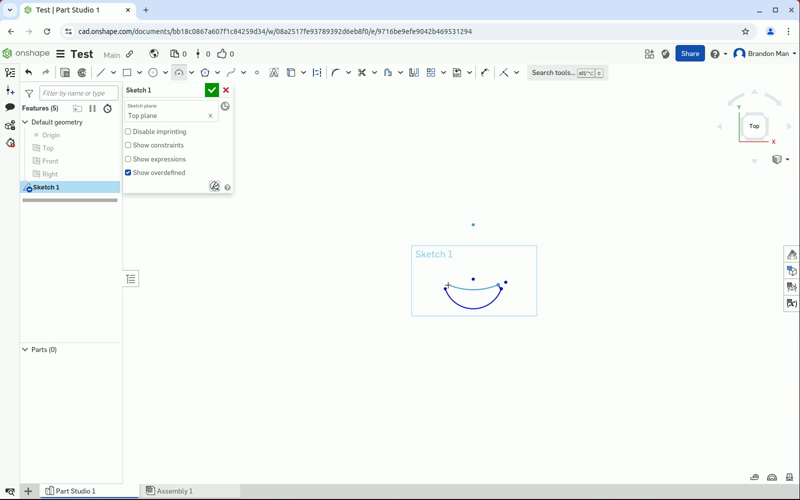
scroll(6)
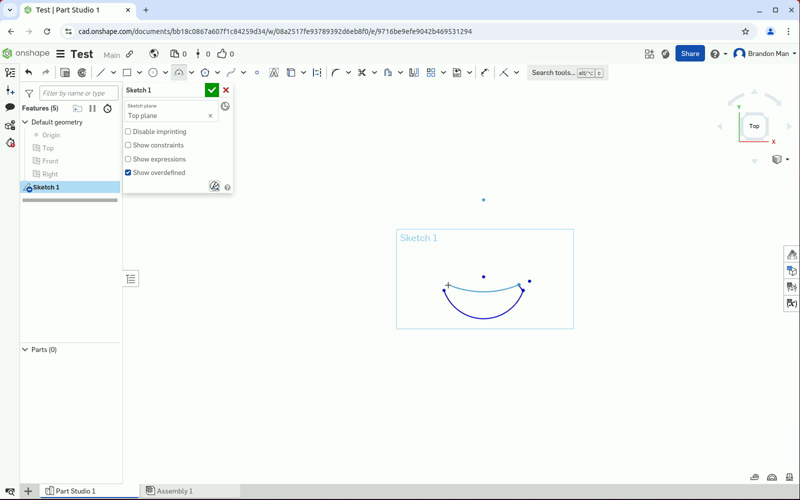
scroll(6)
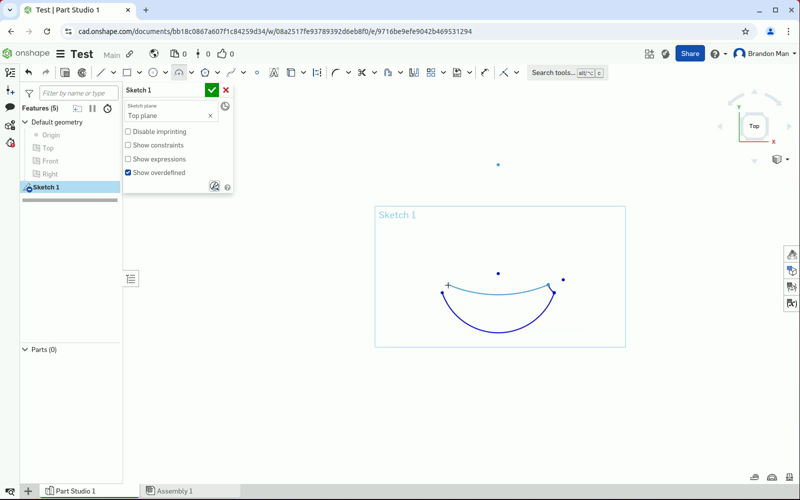
scroll(6)
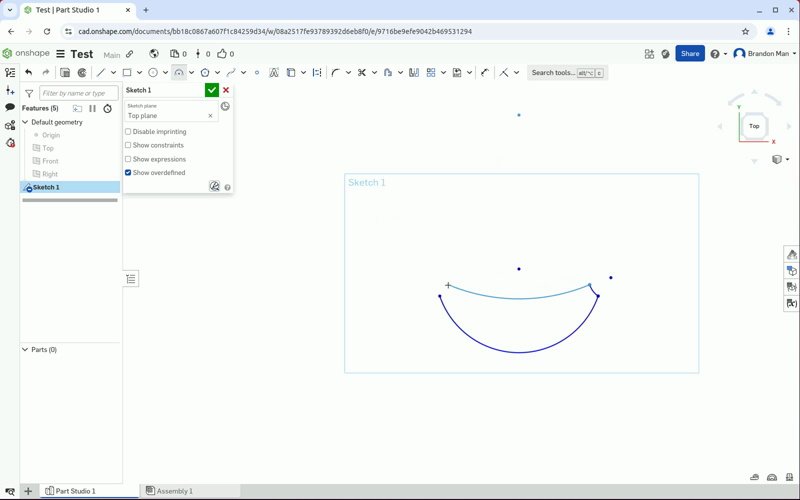
scroll(6)
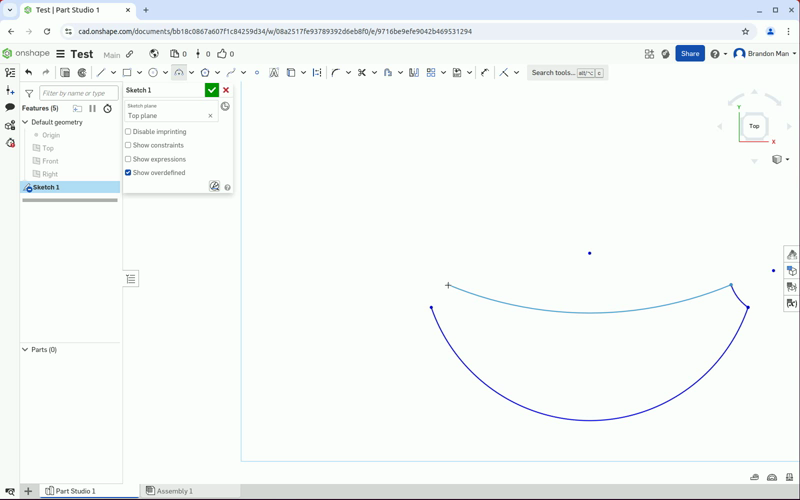
click(448, 284)
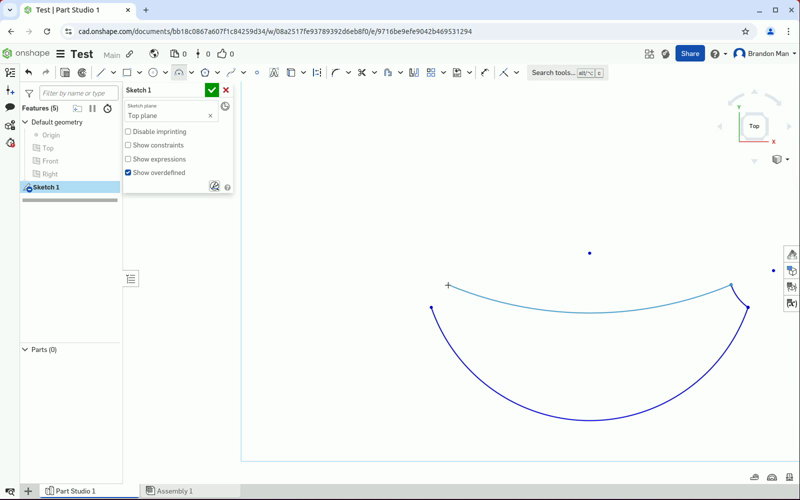
scroll(-6)
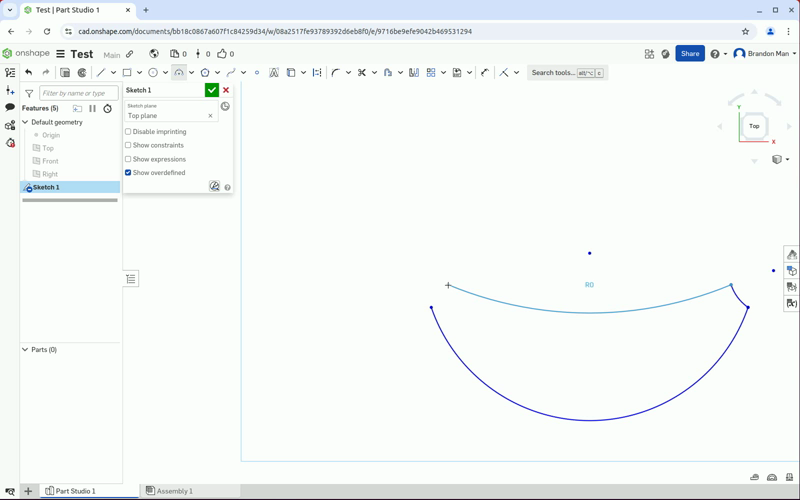
scroll(-6)
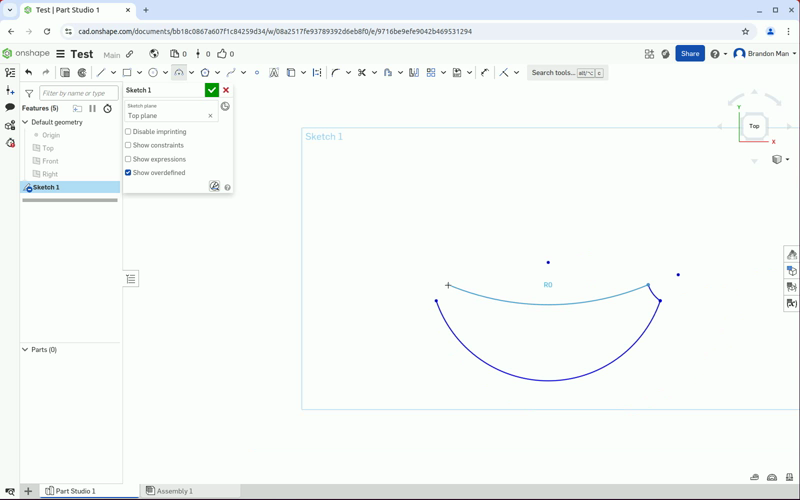
scroll(-6)
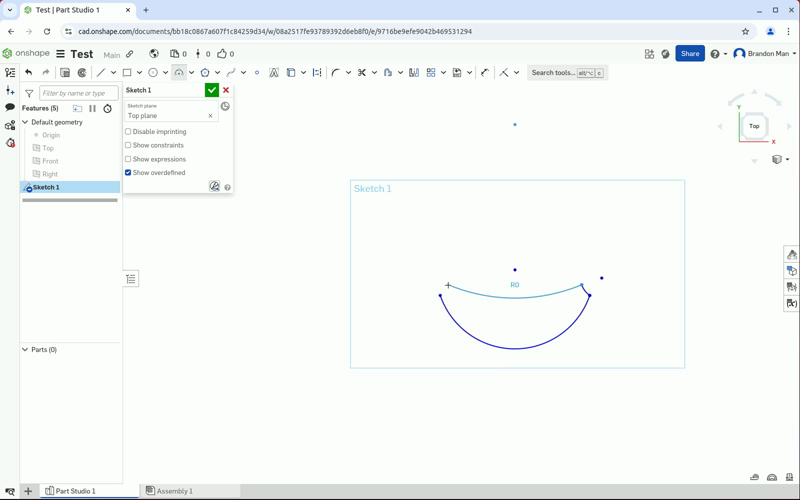
scroll(-6)
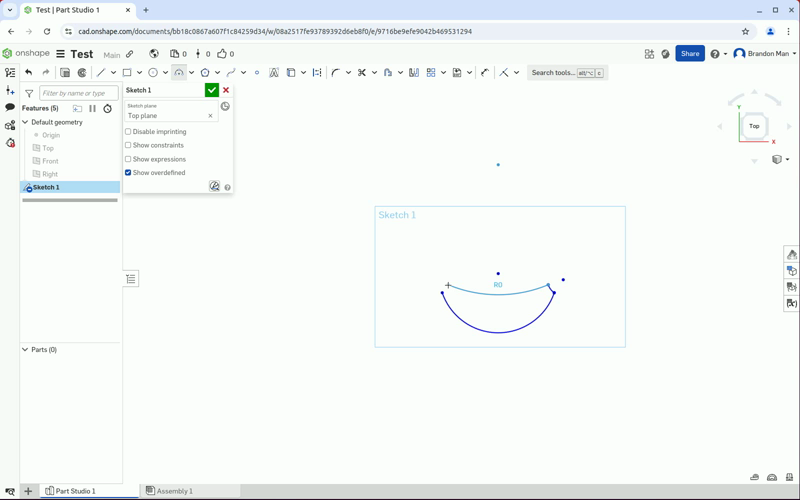
scroll(-6)
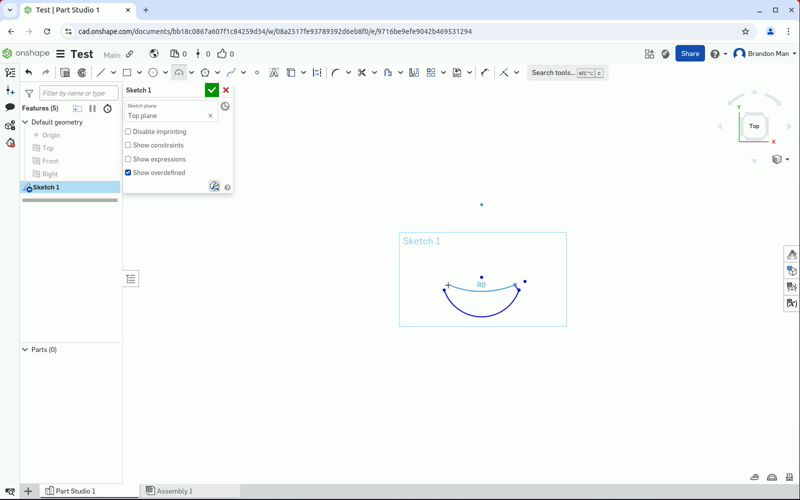
scroll(-6)
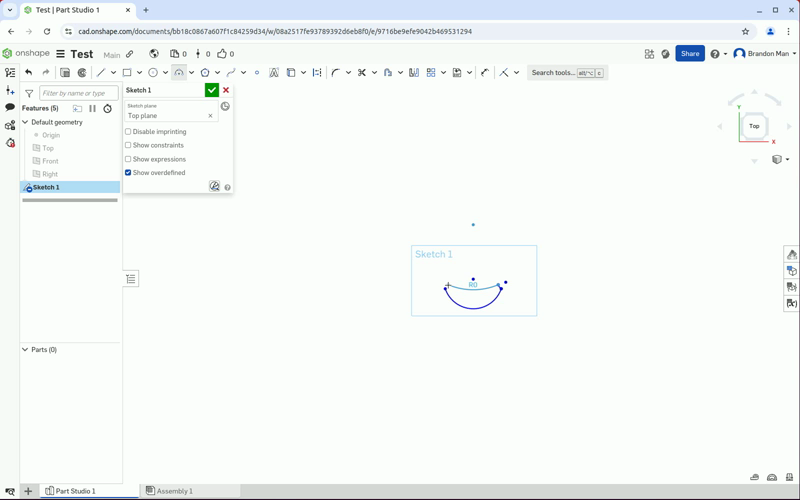
scroll(-6)
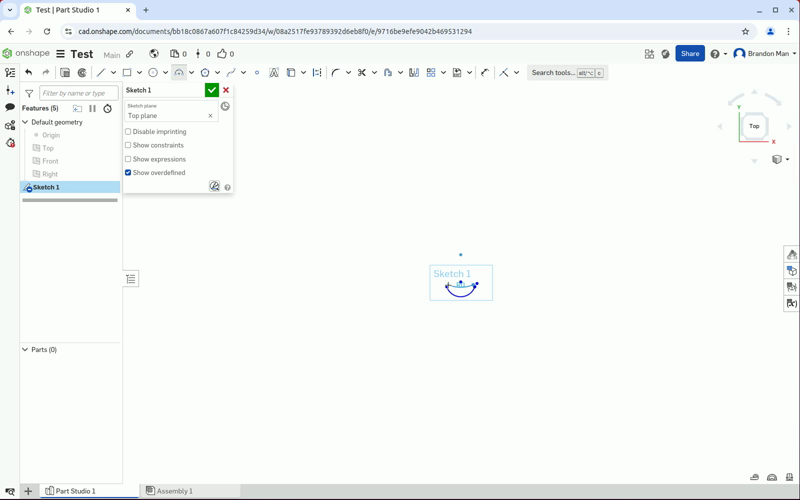
mouse_move(460, 295)
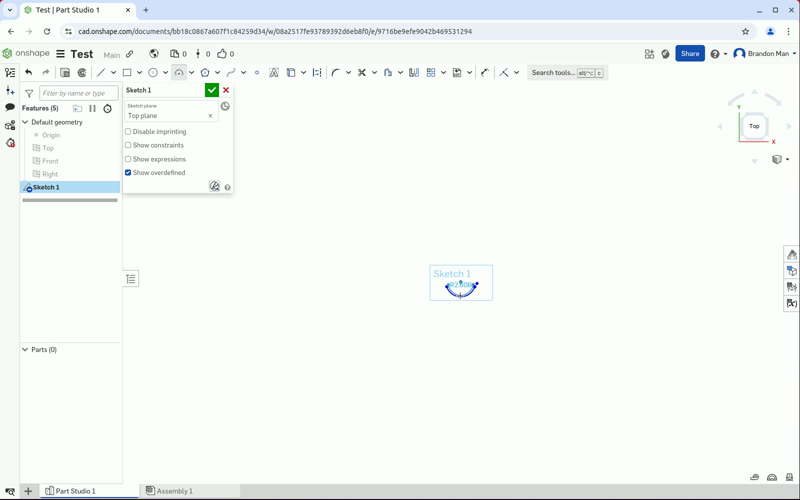
scroll(6)
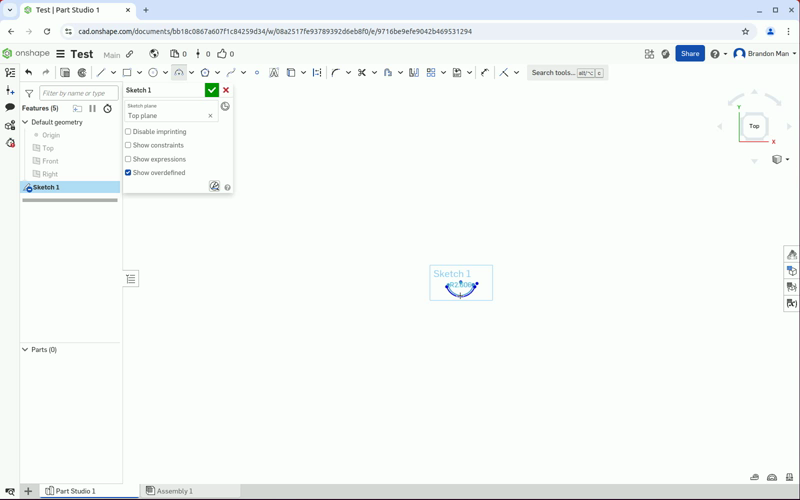
scroll(6)
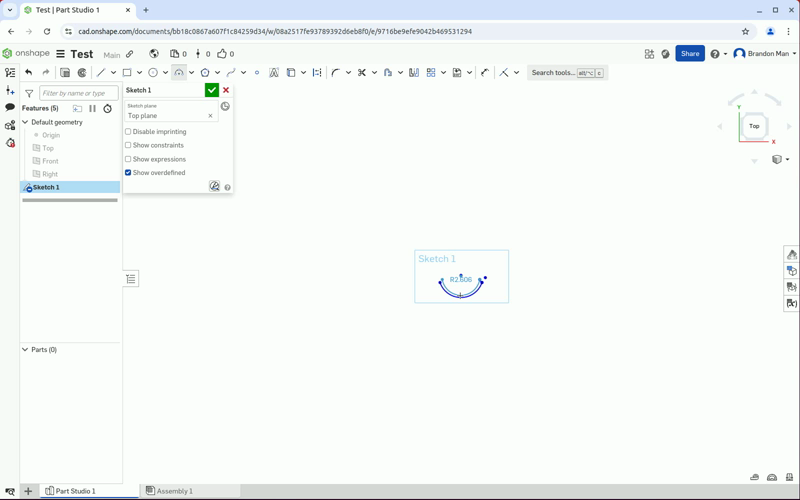
scroll(6)
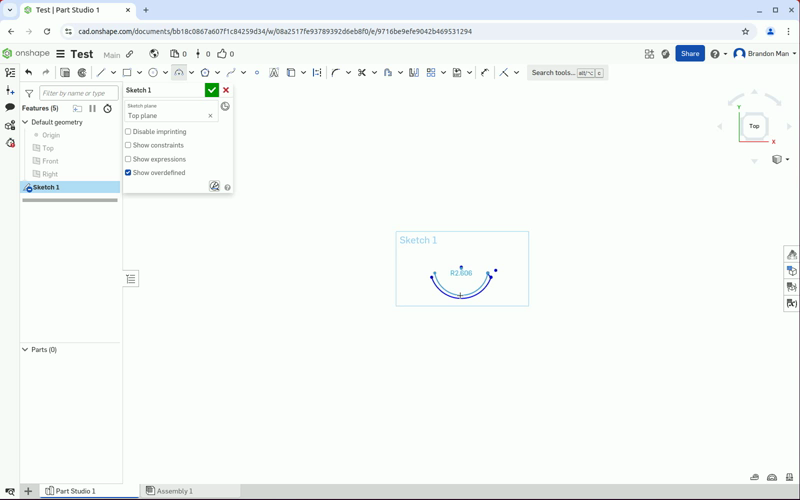
scroll(6)
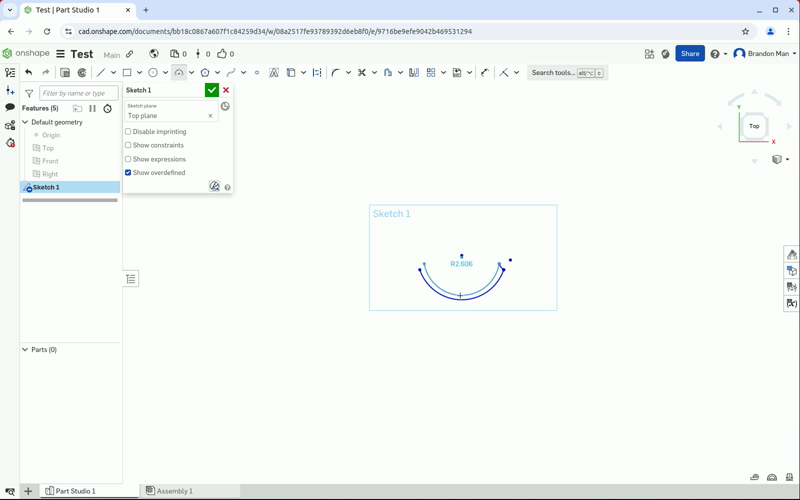
scroll(6)
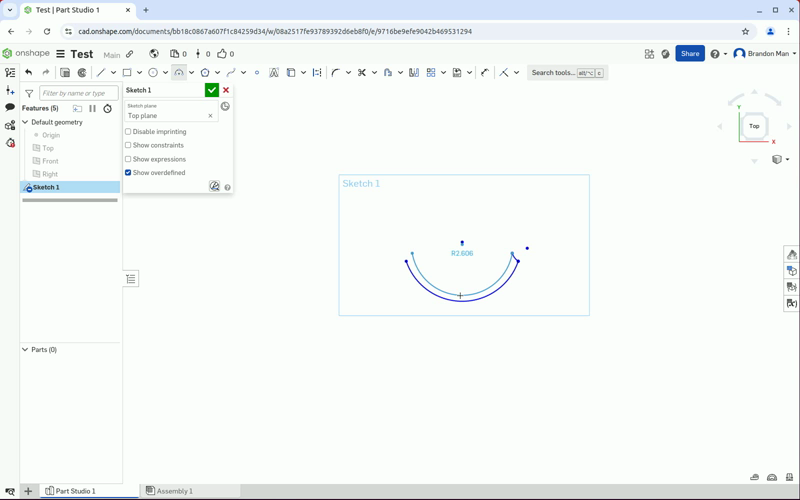
scroll(6)
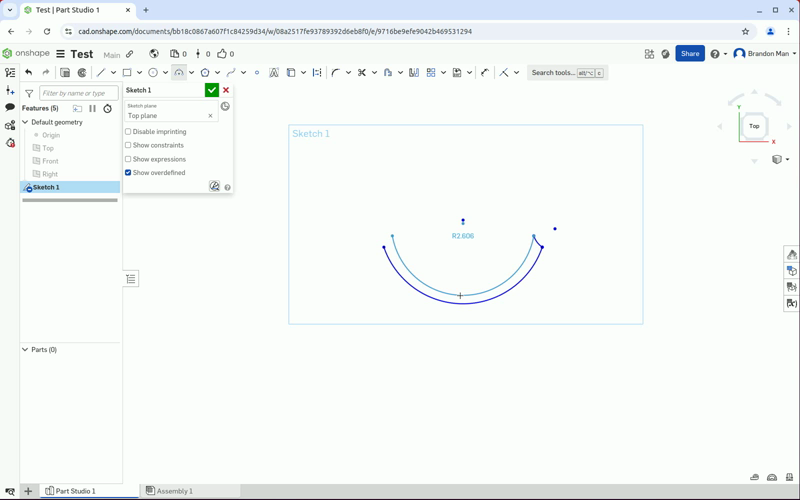
scroll(6)
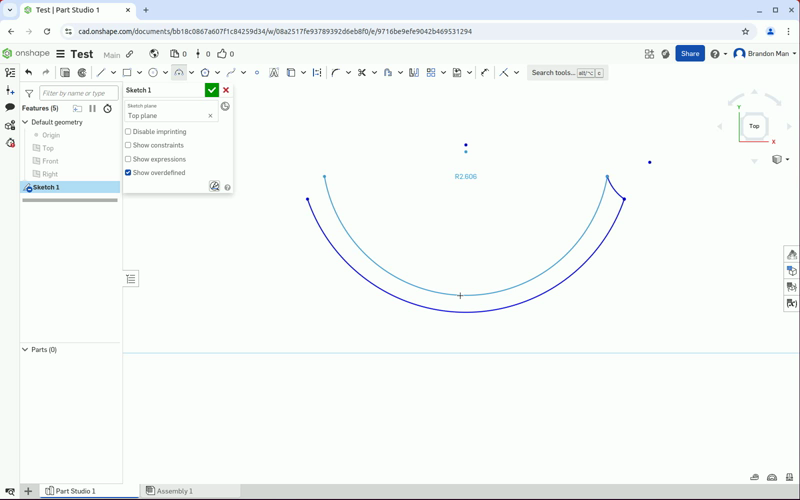
click(460, 295)
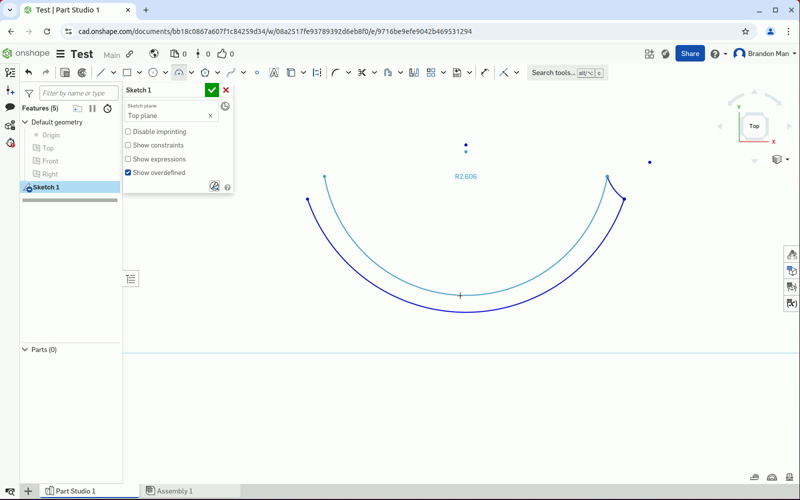
scroll(-6)
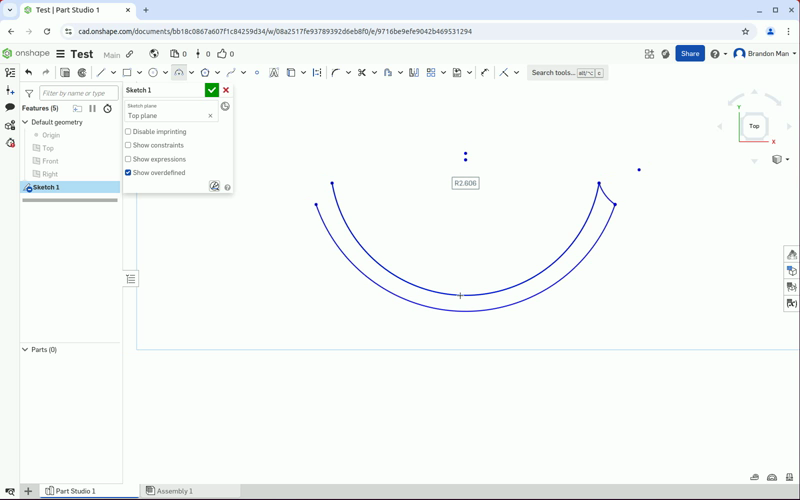
scroll(-6)
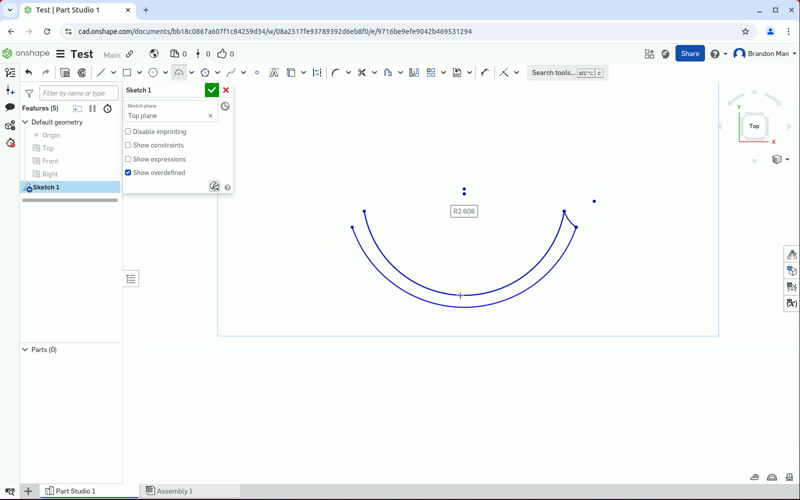
scroll(-6)
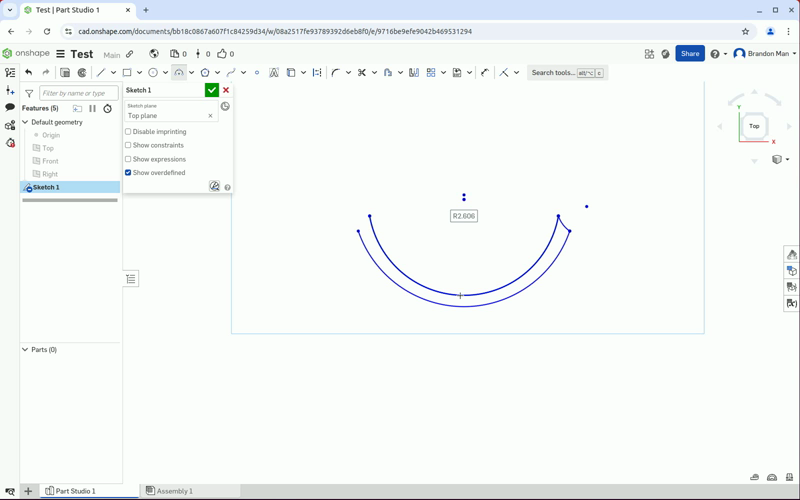
scroll(-6)
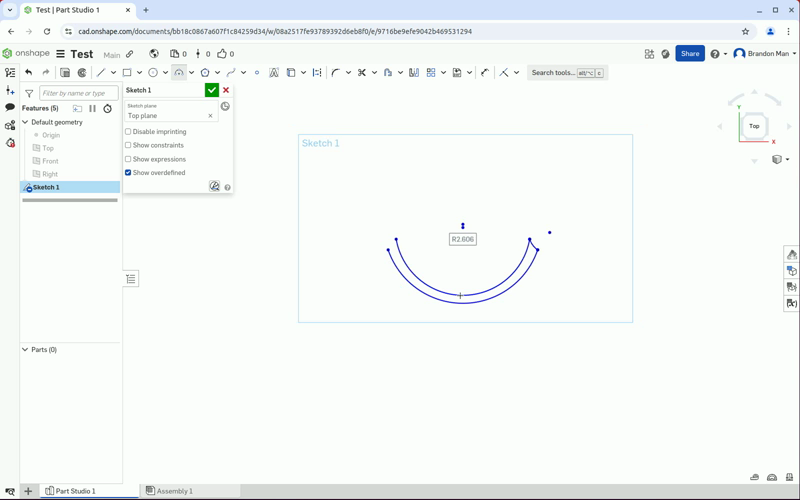
scroll(-6)
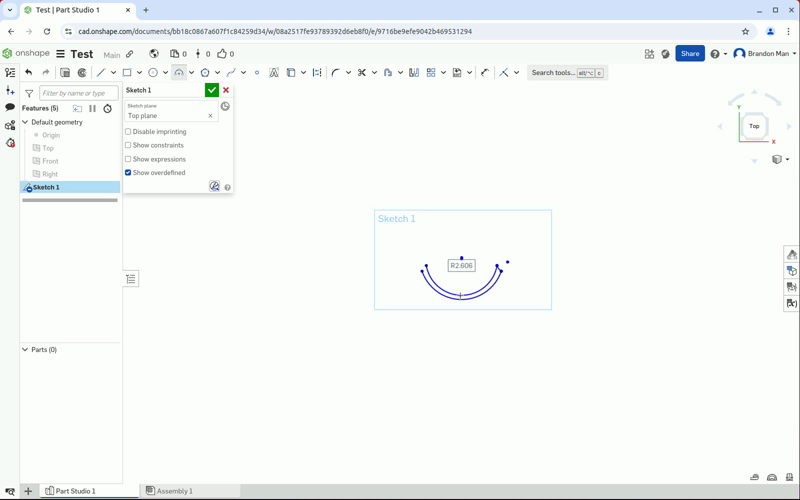
scroll(-6)
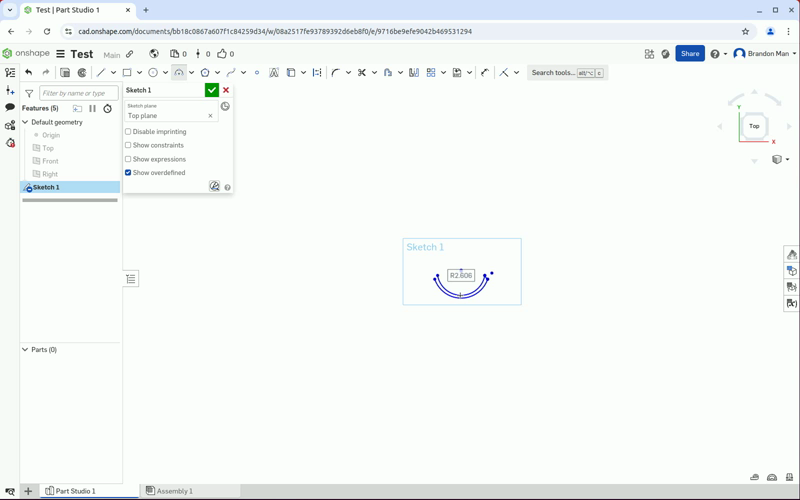
scroll(-6)
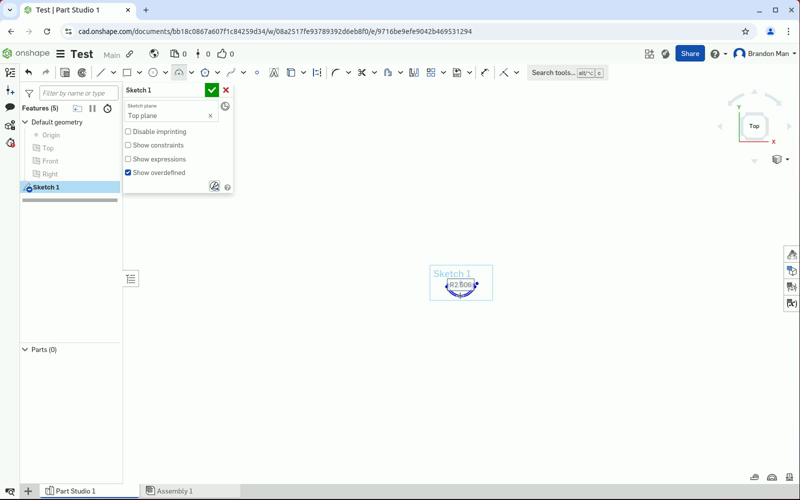
key_up(shift)
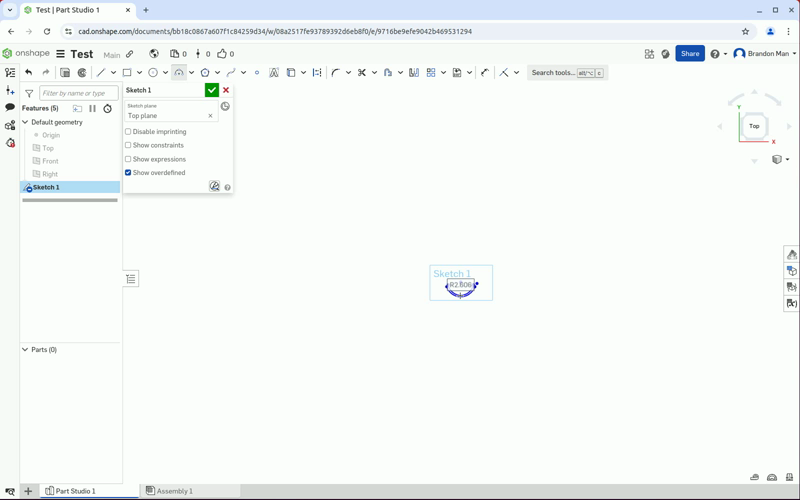
mouse_move(448, 284)
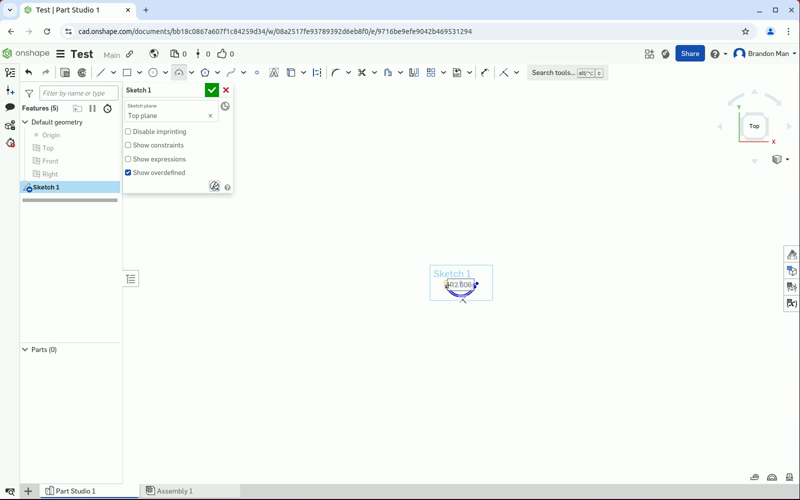
scroll(6)
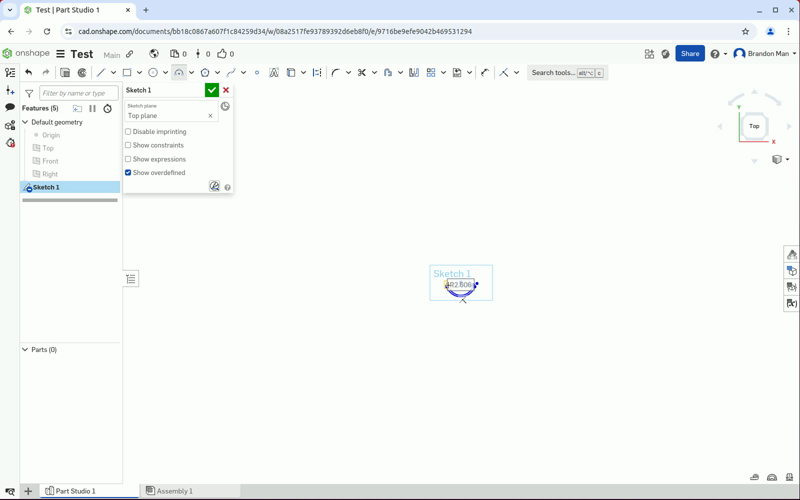
scroll(6)
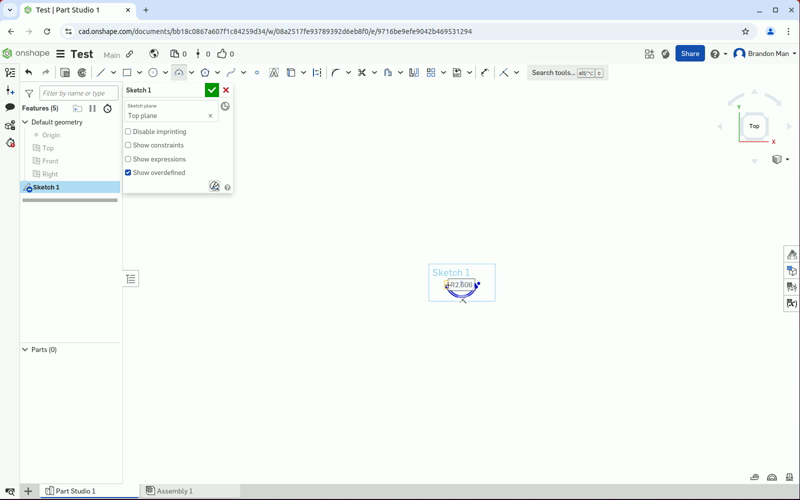
scroll(6)
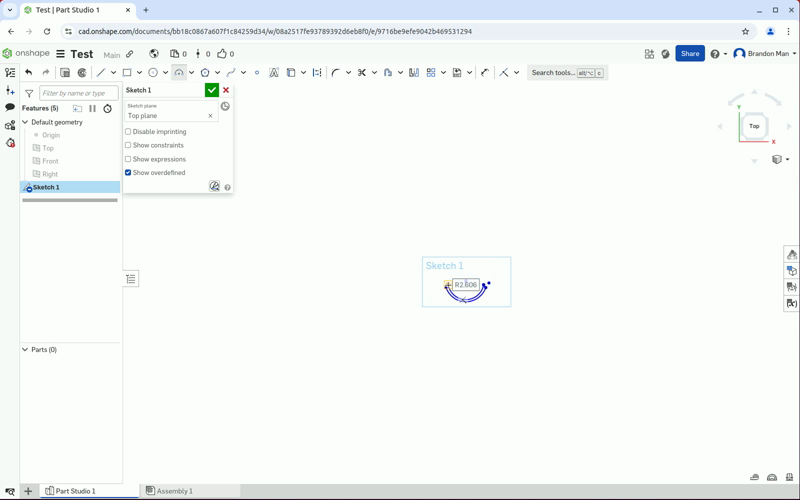
scroll(6)
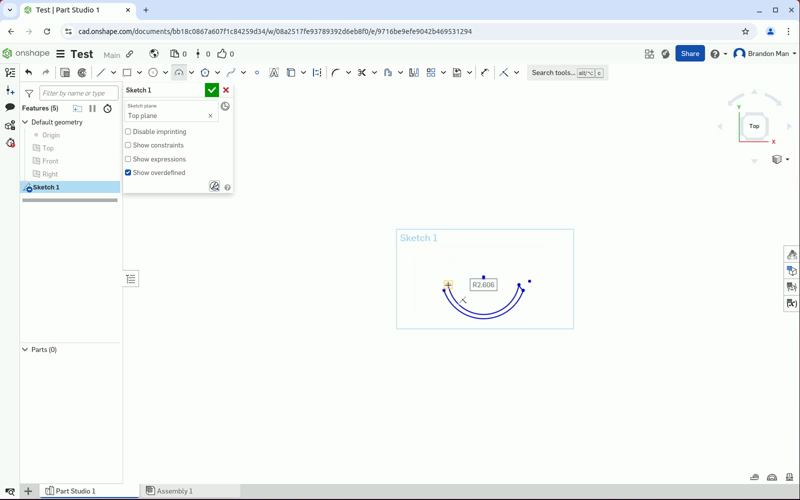
scroll(6)
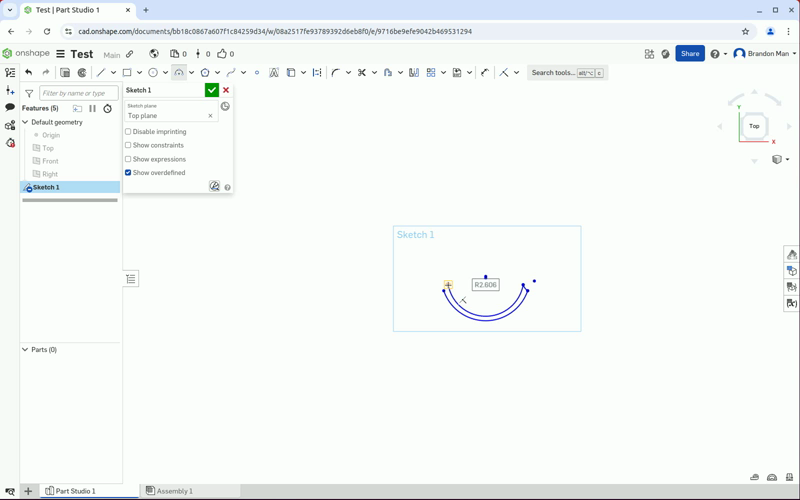
scroll(6)
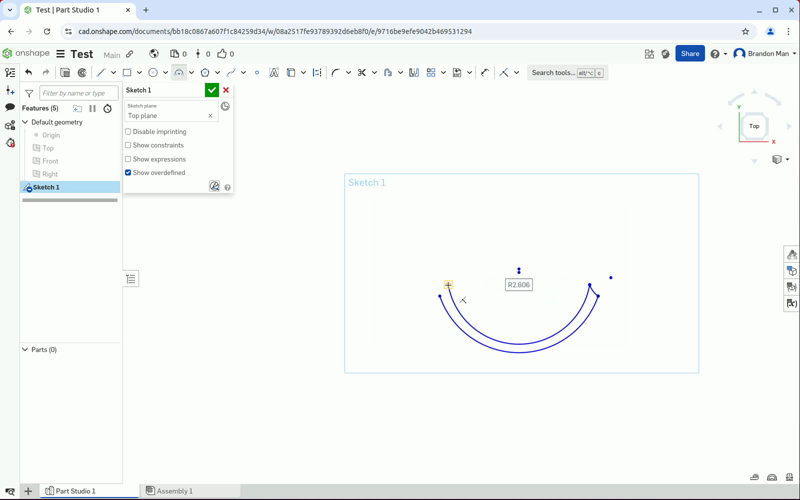
scroll(6)
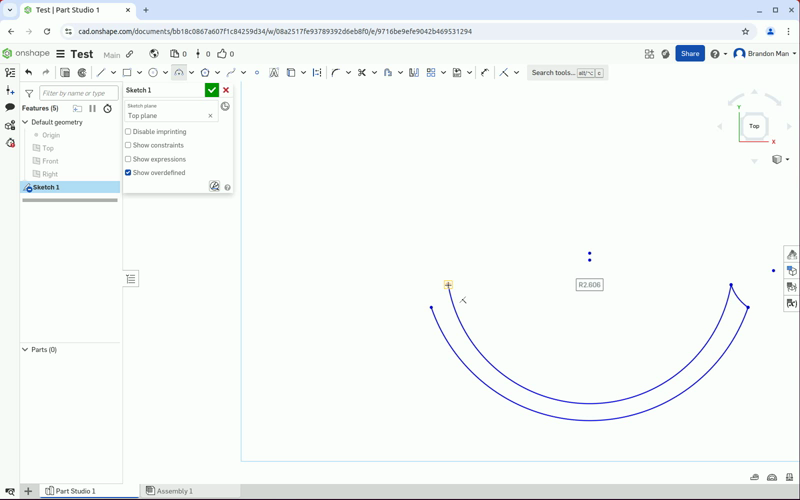
click(448, 284)
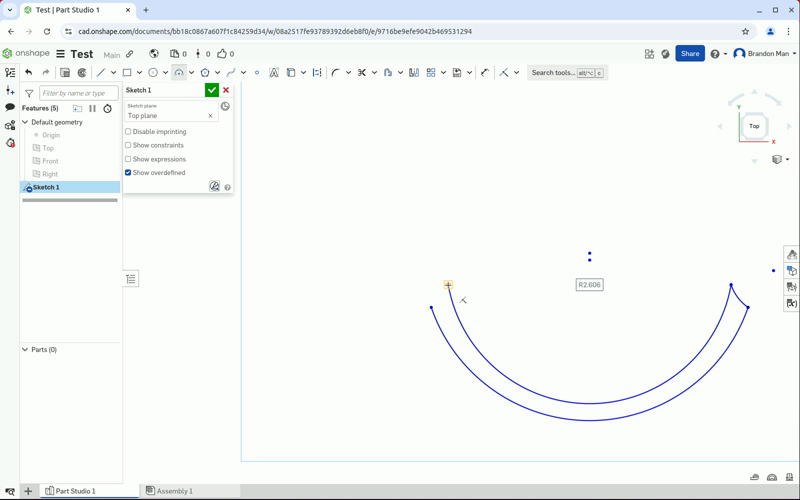
scroll(-6)
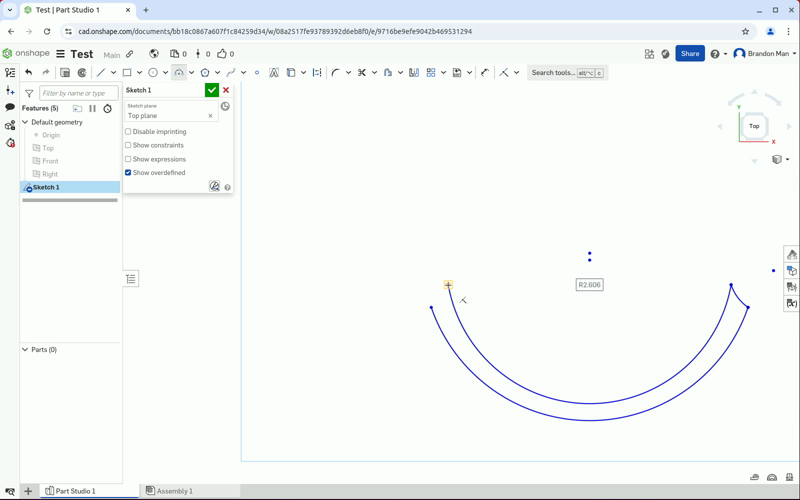
scroll(-6)
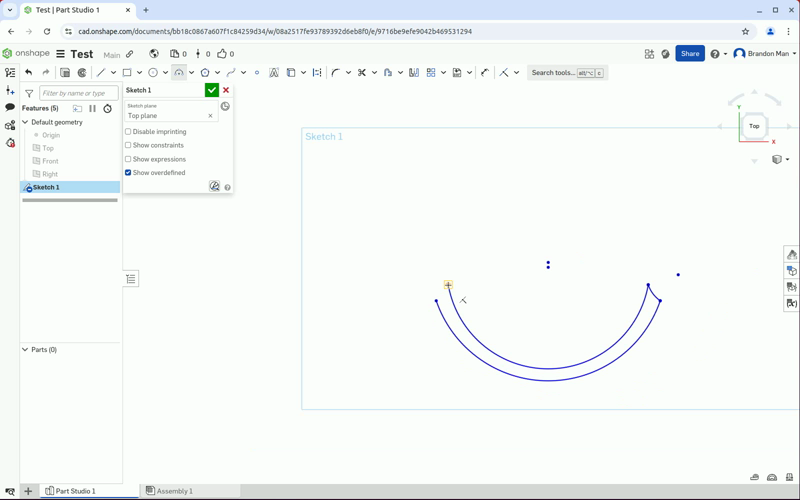
scroll(-6)
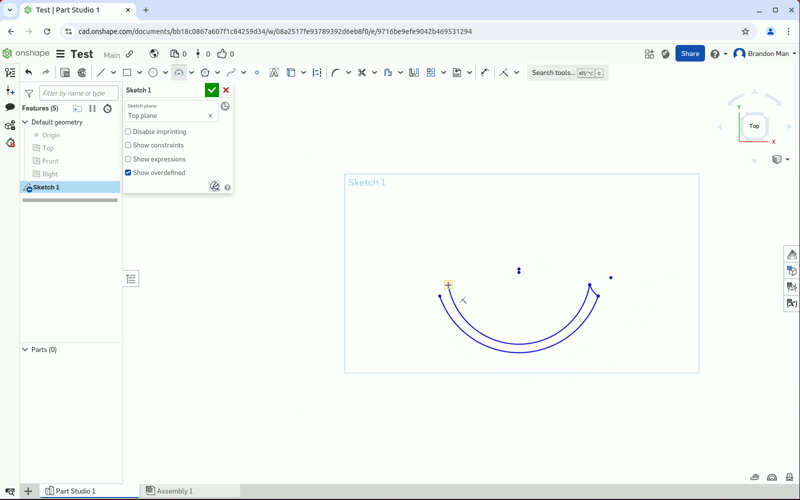
scroll(-6)
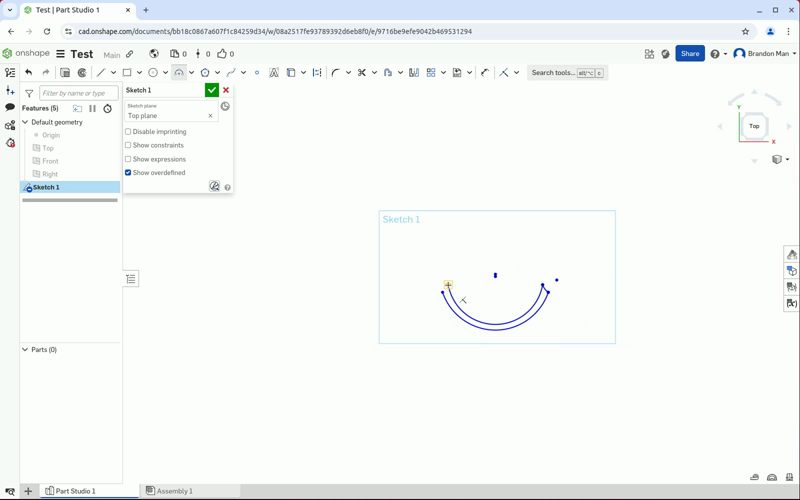
scroll(-6)
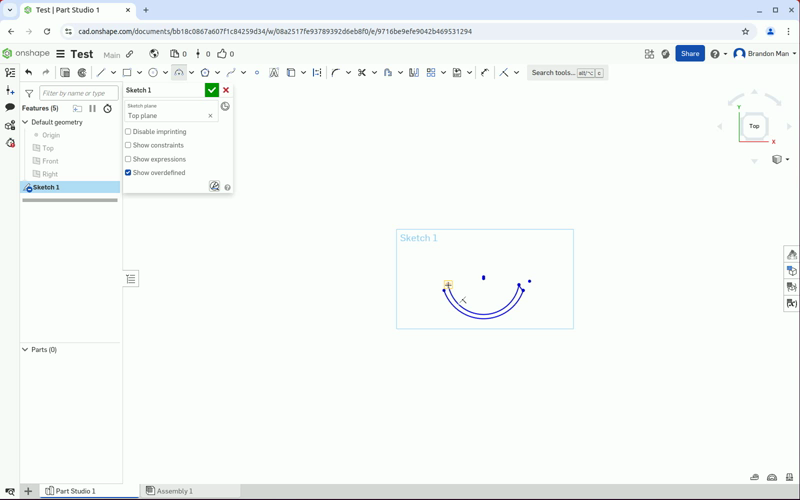
scroll(-6)
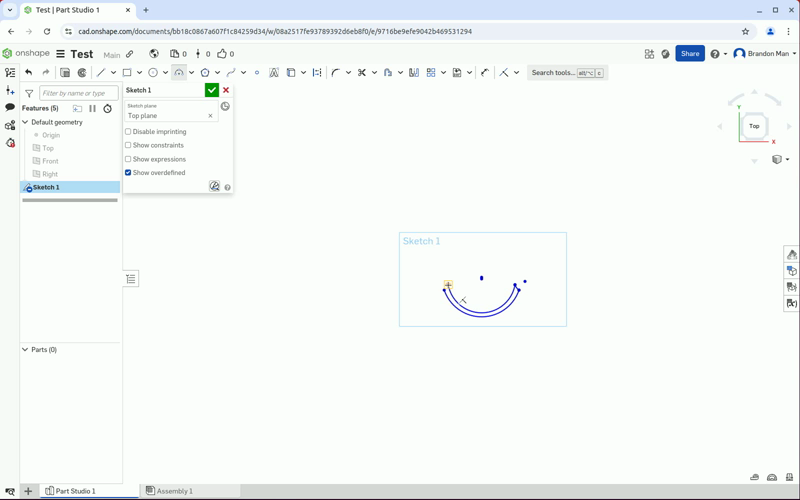
scroll(-6)
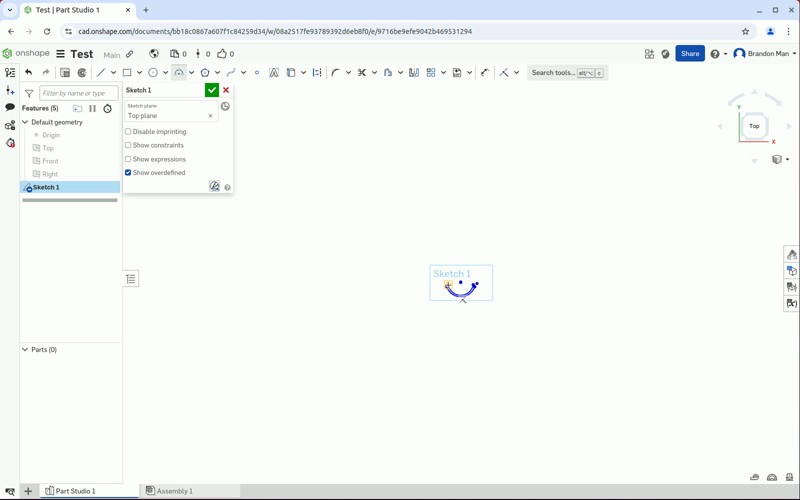
mouse_move(446, 286)
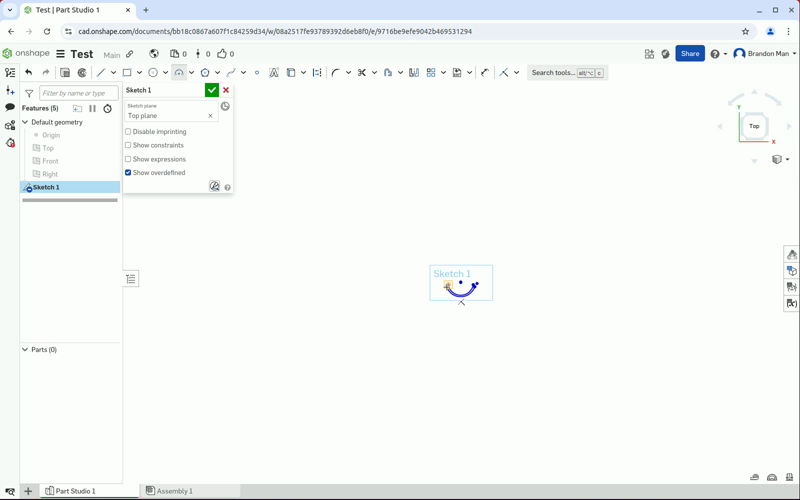
scroll(6)
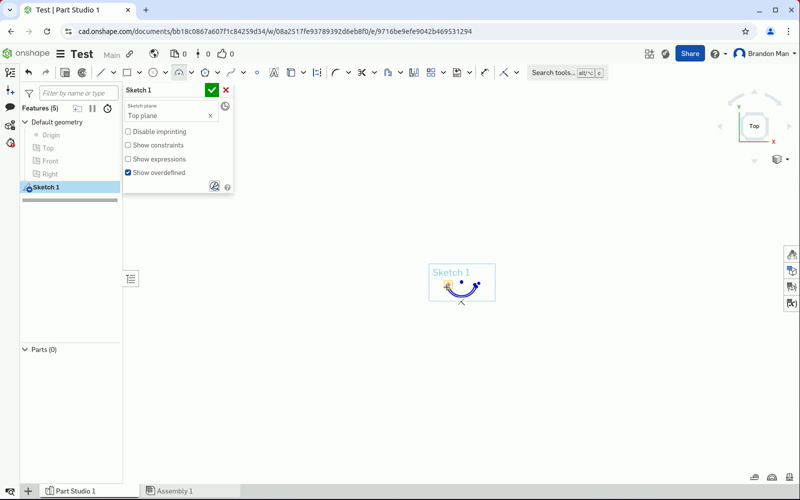
scroll(6)
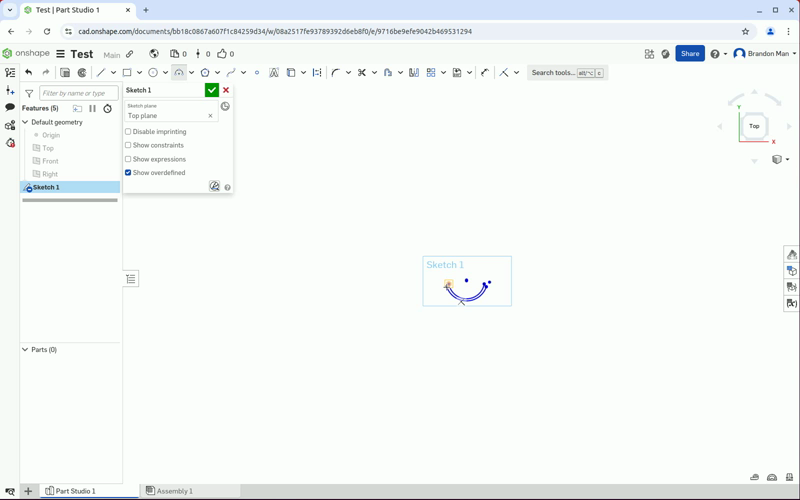
scroll(6)
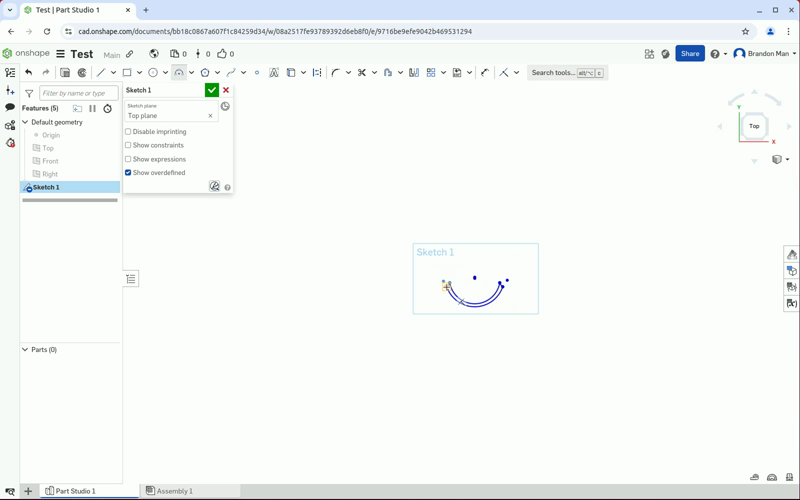
scroll(6)
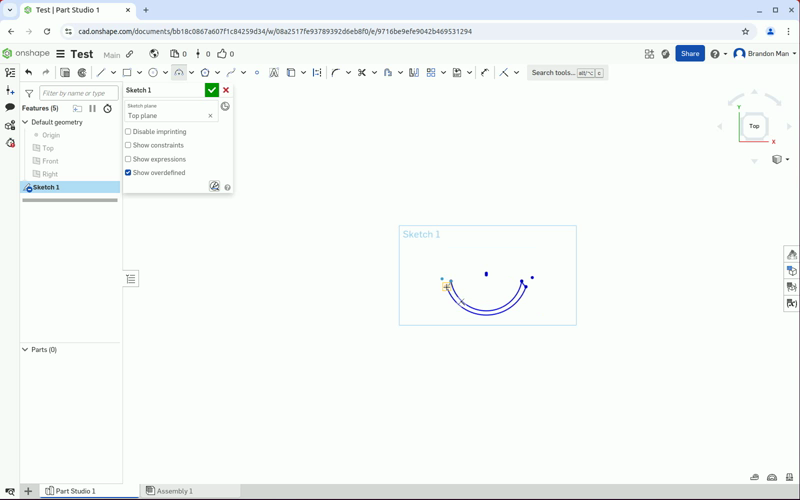
scroll(6)
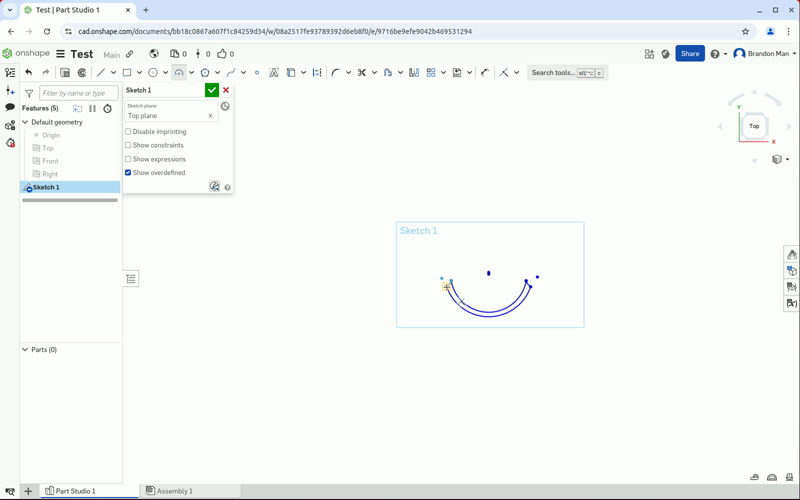
scroll(6)
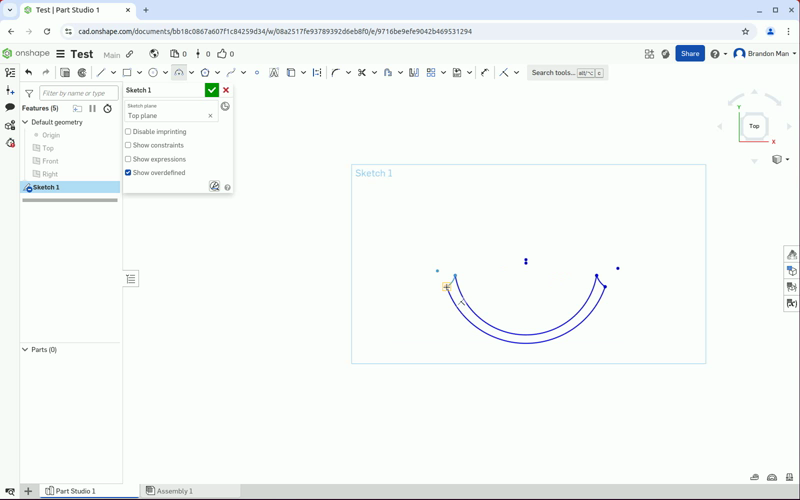
scroll(6)
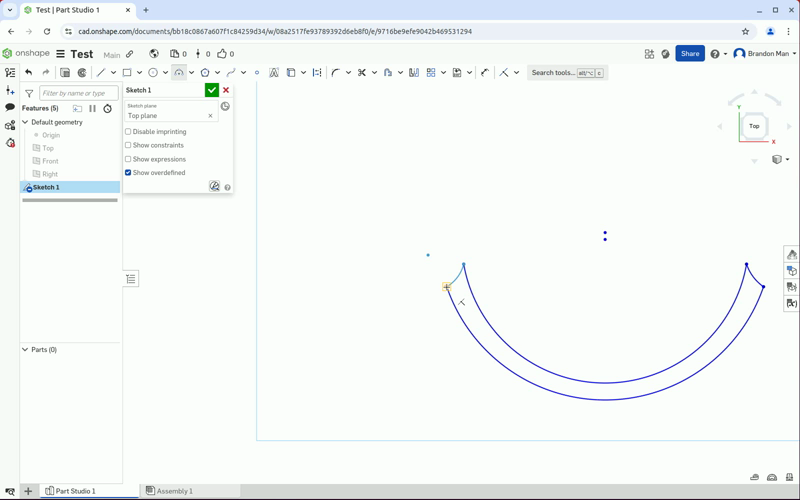
click(446, 286)
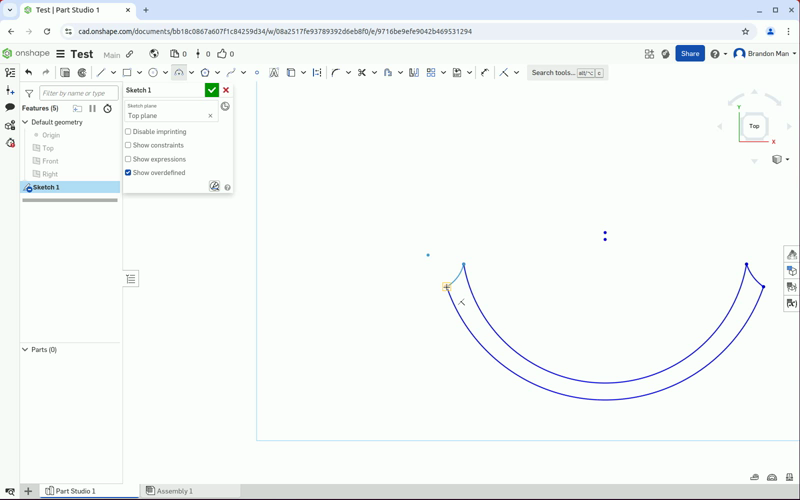
scroll(-6)
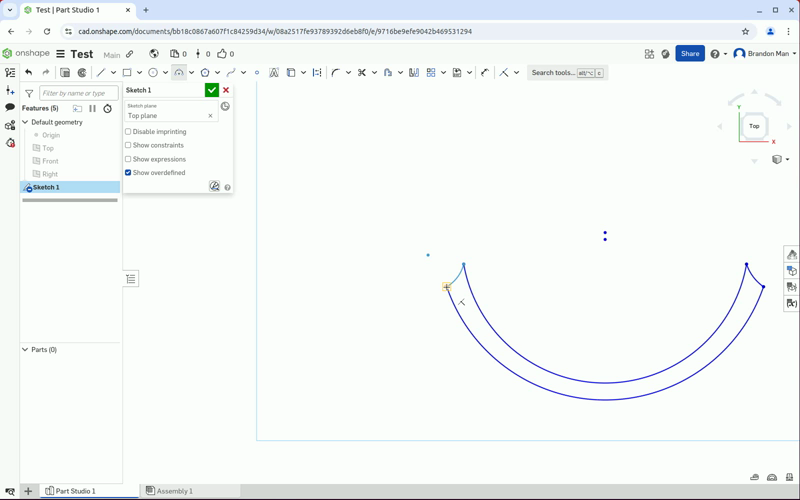
scroll(-6)
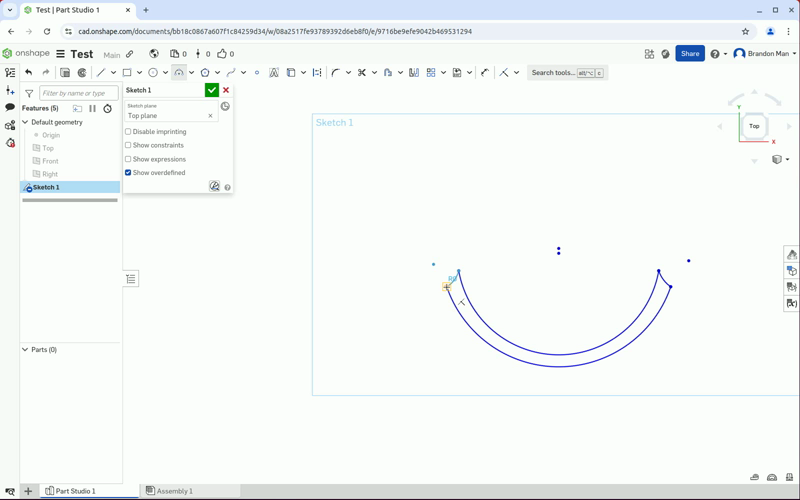
scroll(-6)
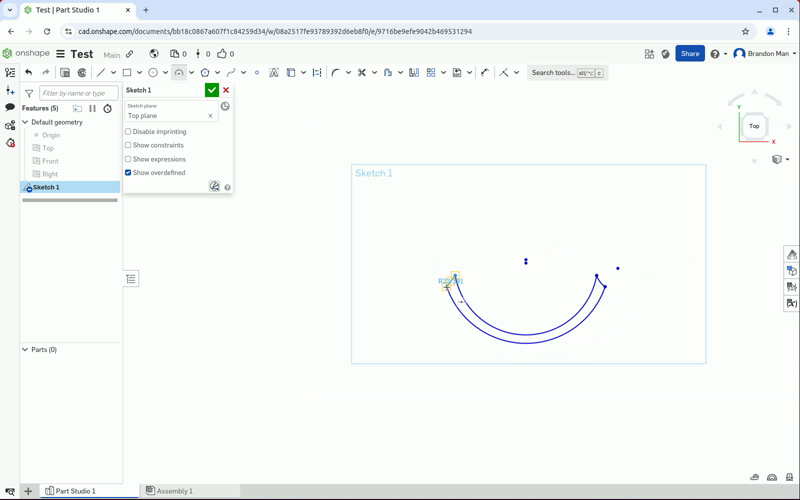
scroll(-6)
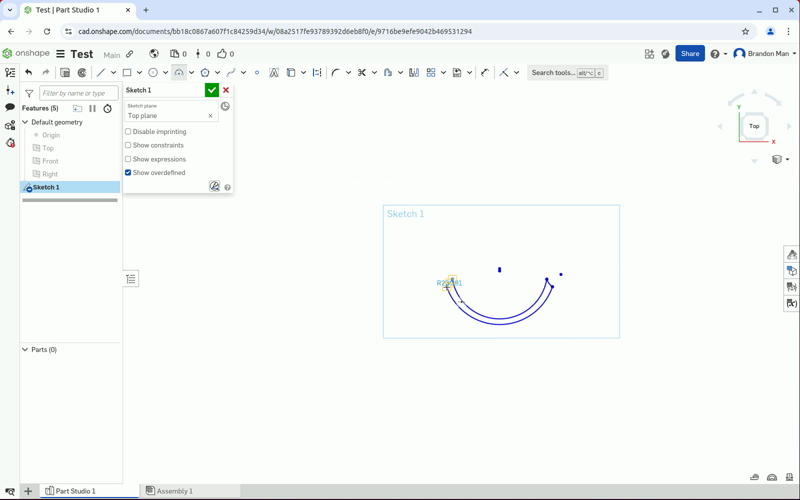
scroll(-6)
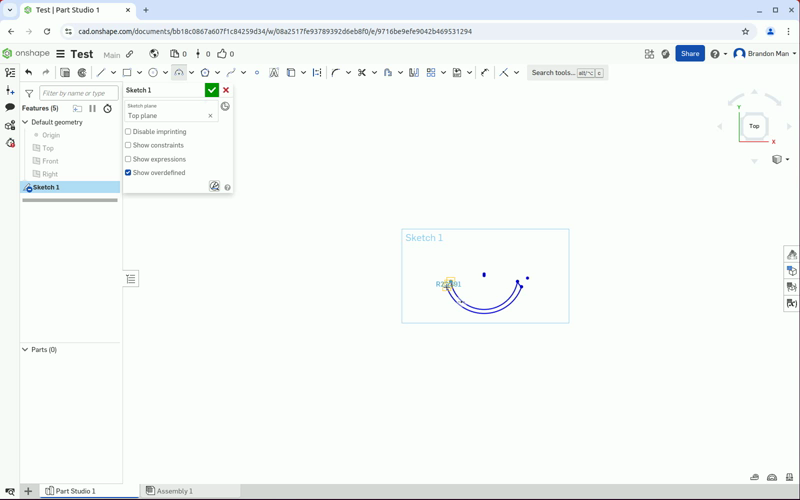
scroll(-6)
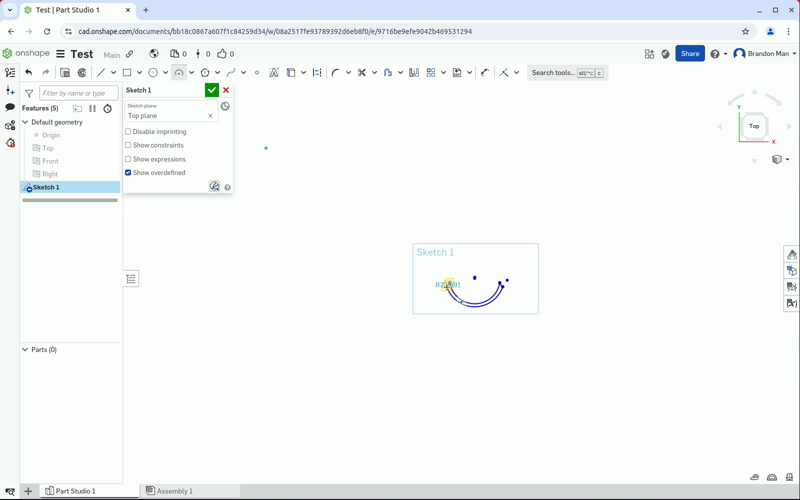
scroll(-6)
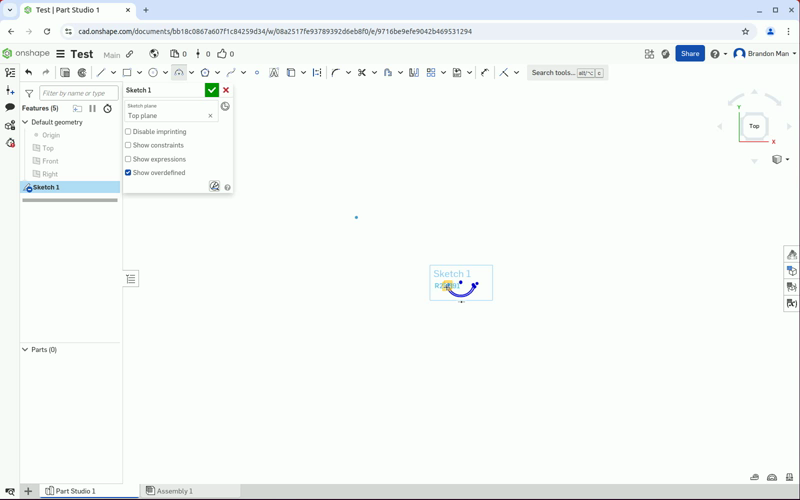
key_down(shift)
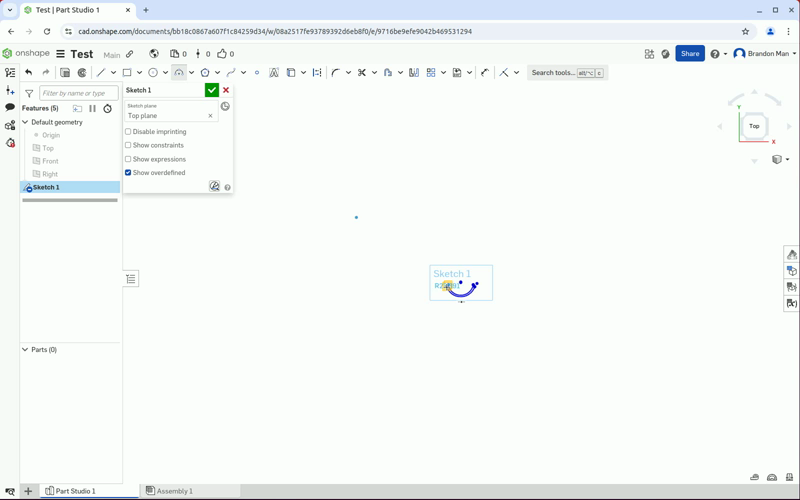
mouse_move(447, 285)
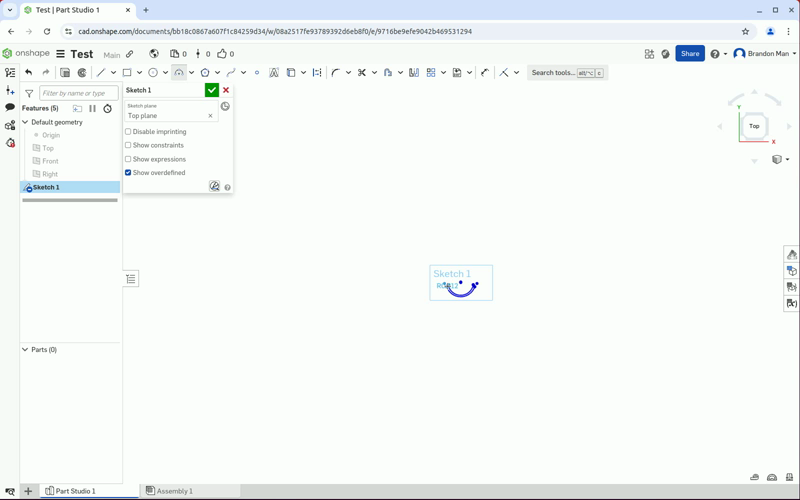
scroll(6)
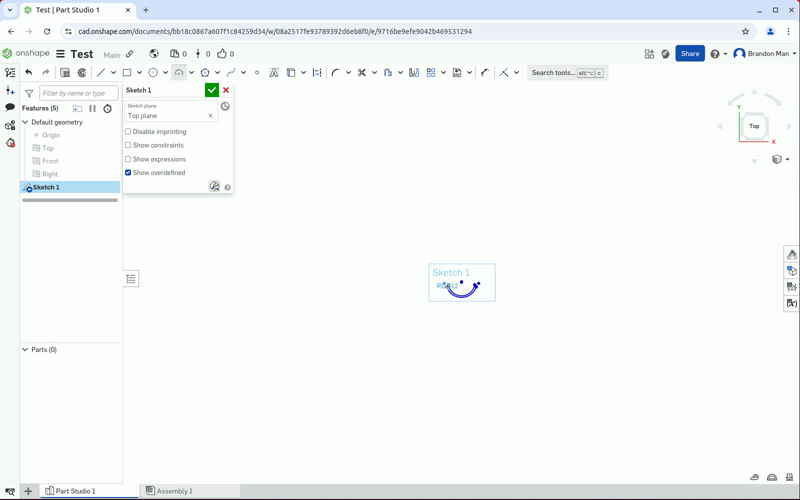
scroll(6)
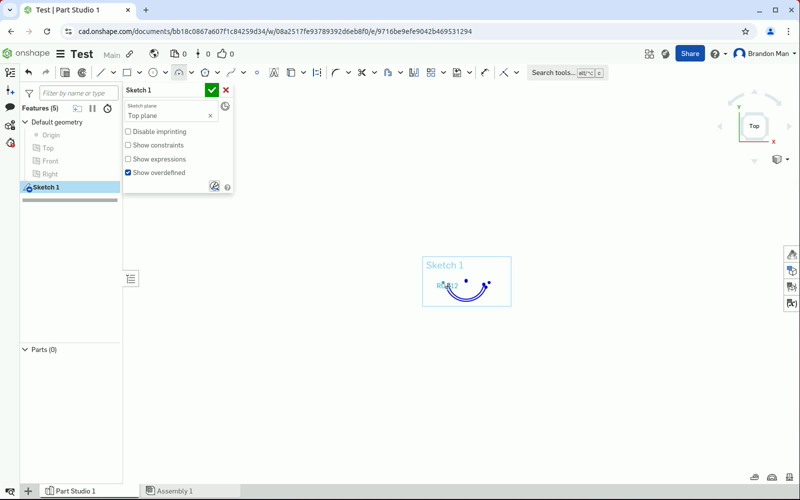
scroll(6)
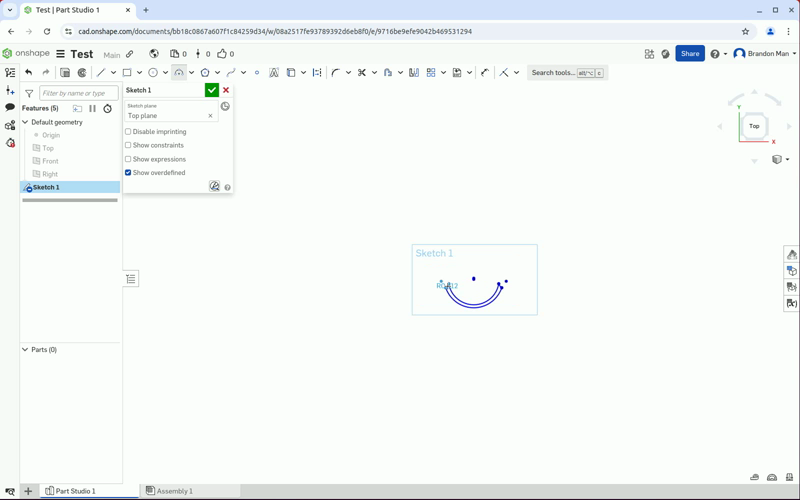
scroll(6)
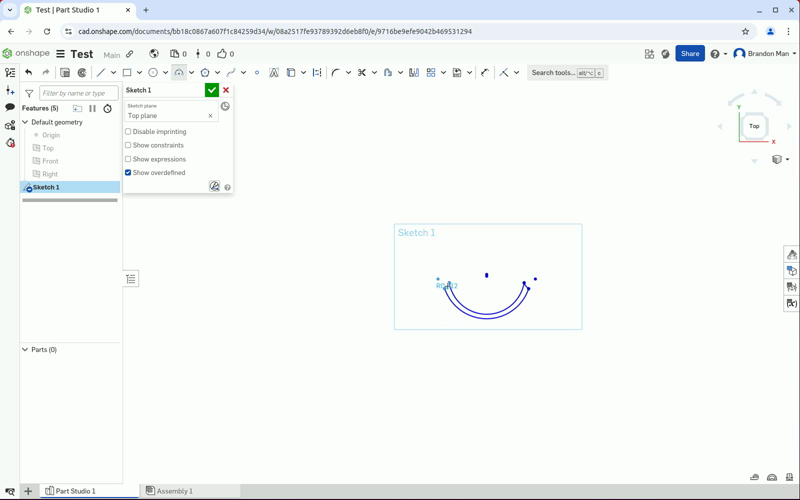
scroll(6)
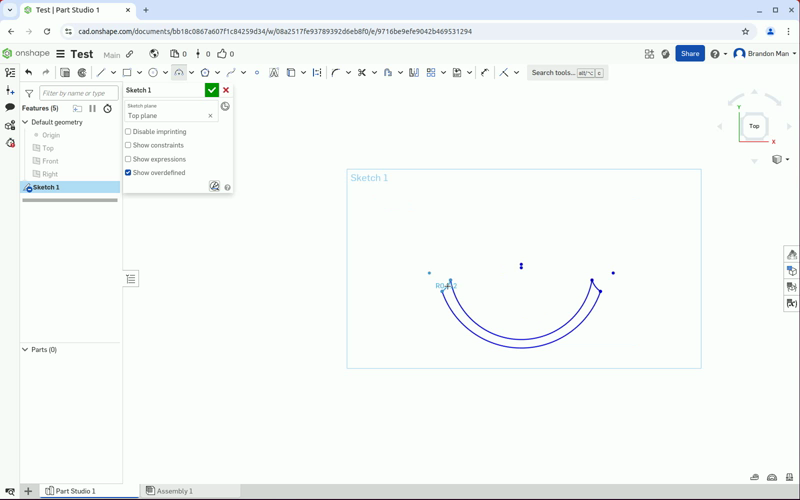
scroll(6)
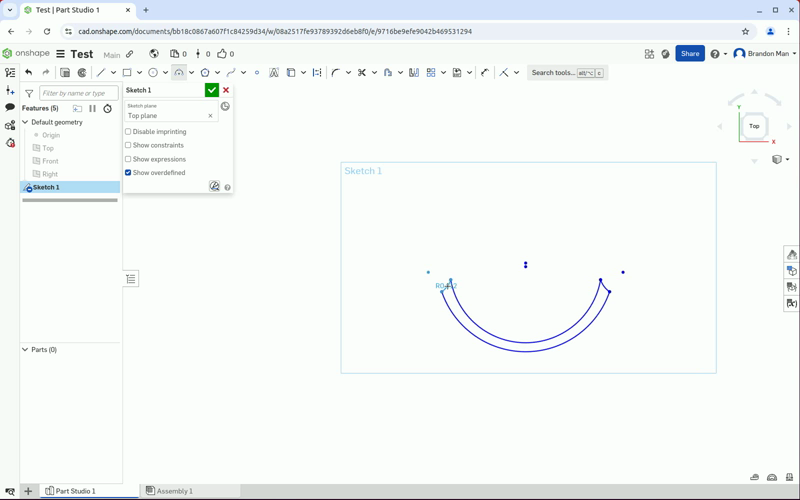
scroll(6)
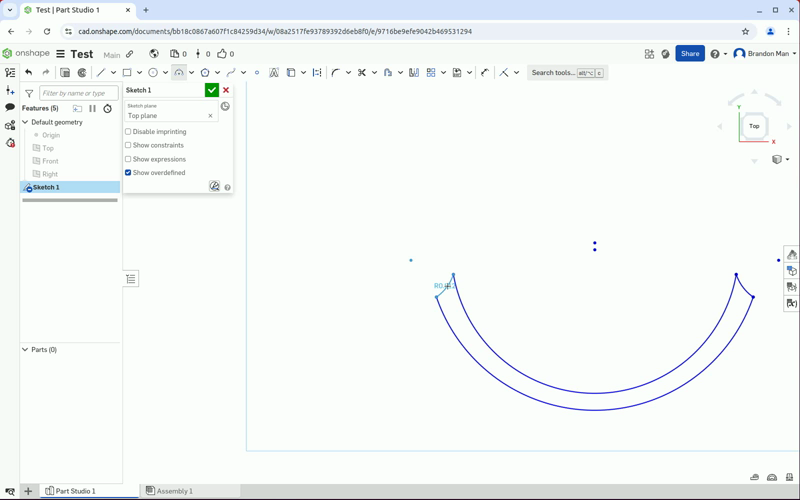
click(447, 285)
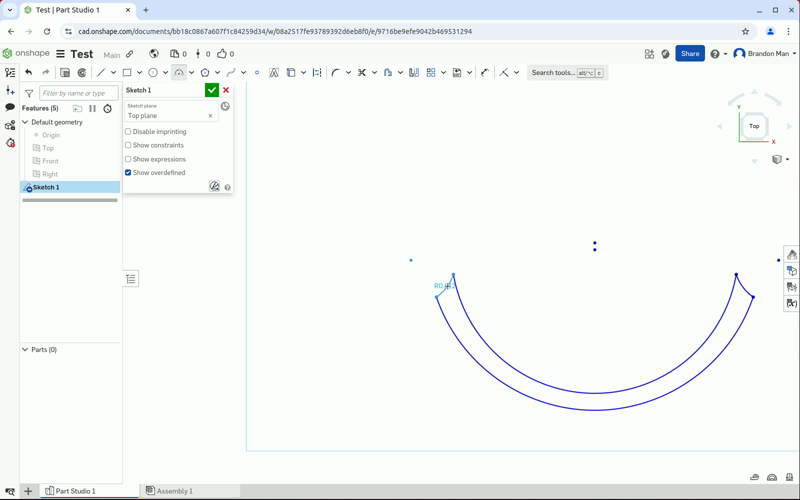
scroll(-6)
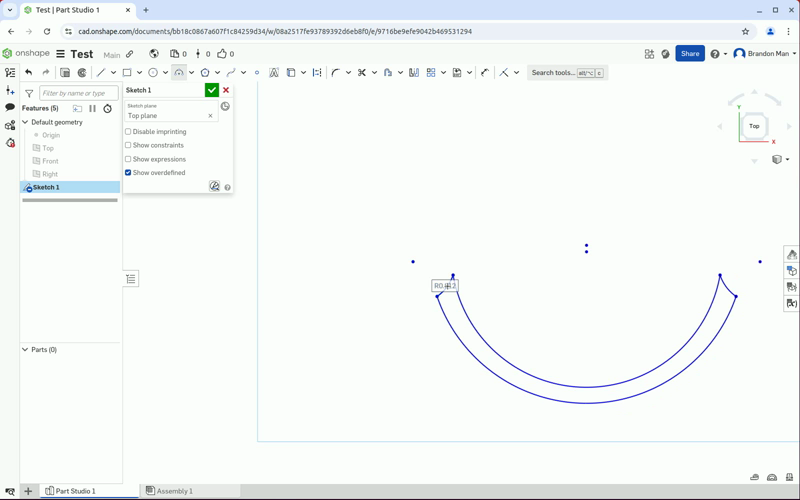
scroll(-6)
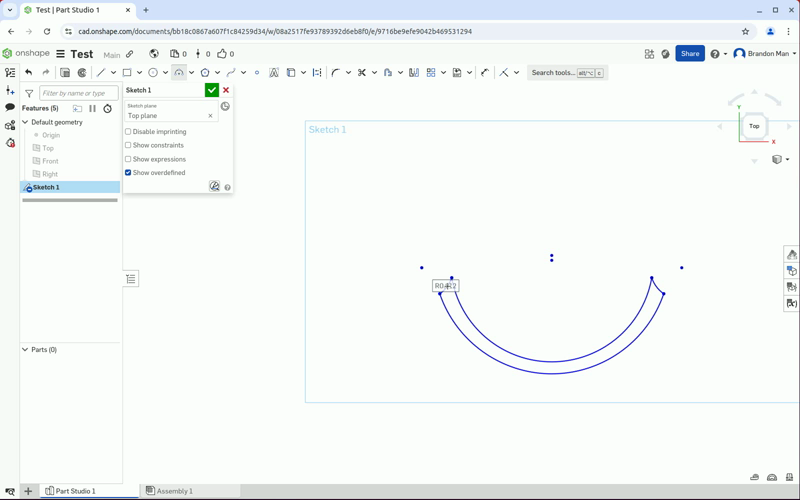
scroll(-6)
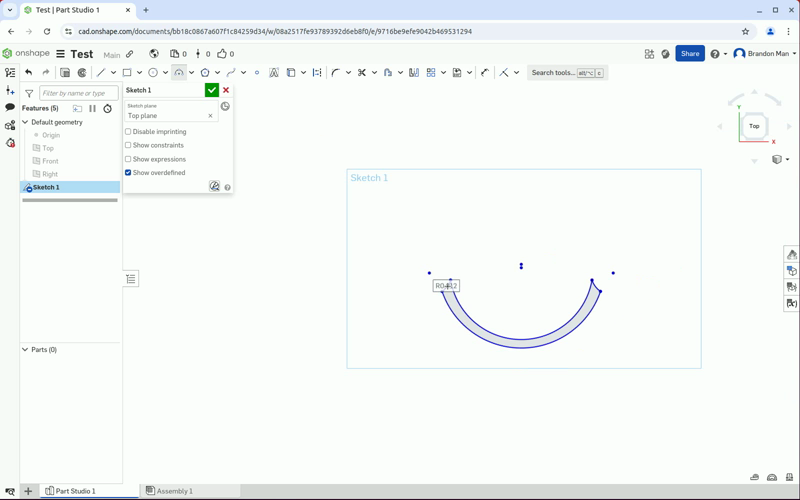
scroll(-6)
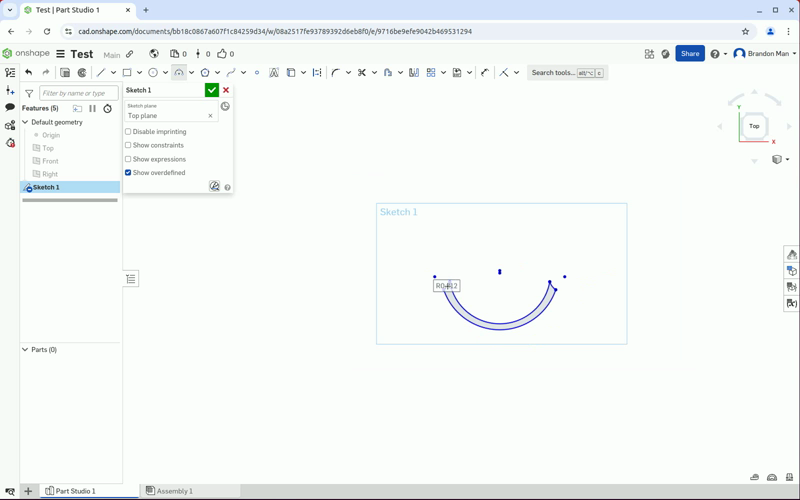
scroll(-6)
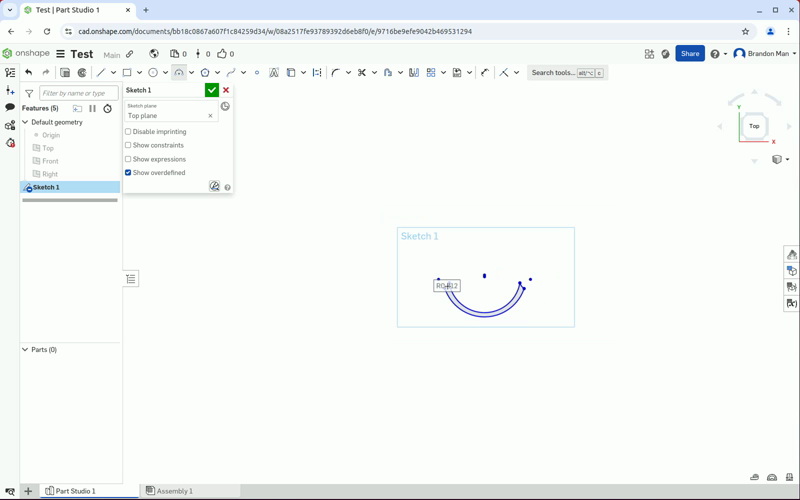
scroll(-6)
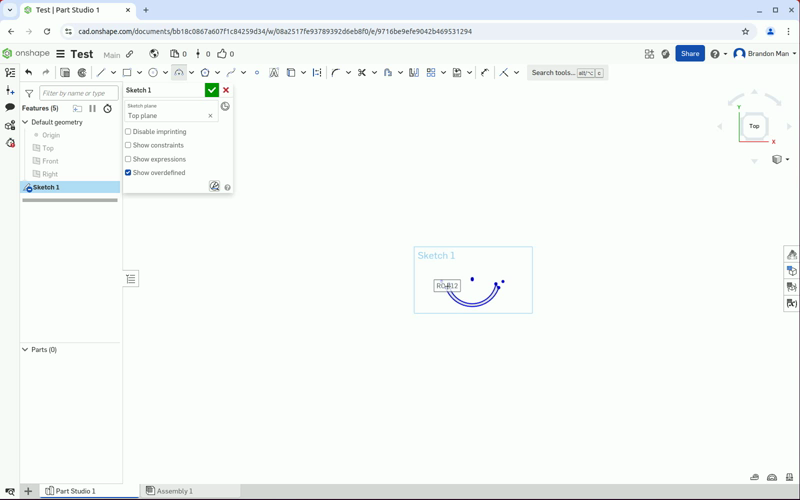
scroll(-6)
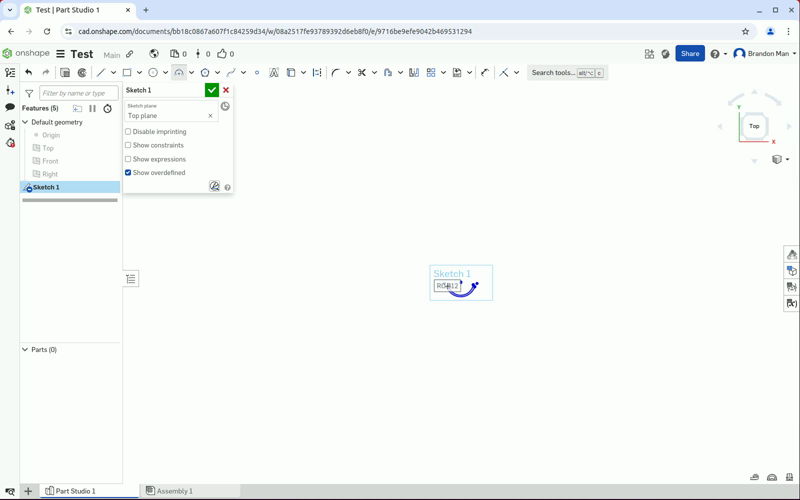
key_up(shift)
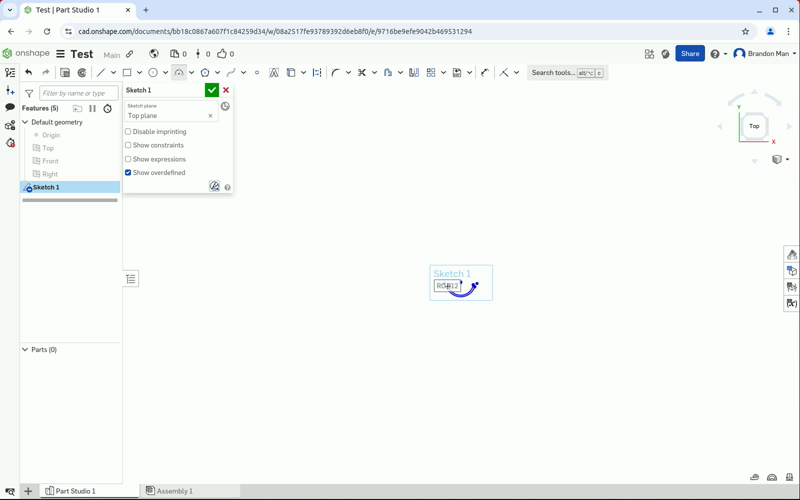
key(esc)
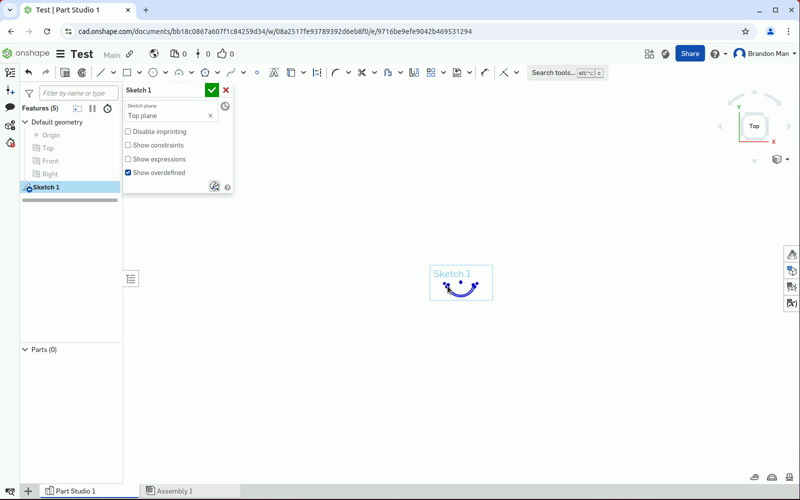
mouse_move(473, 286)
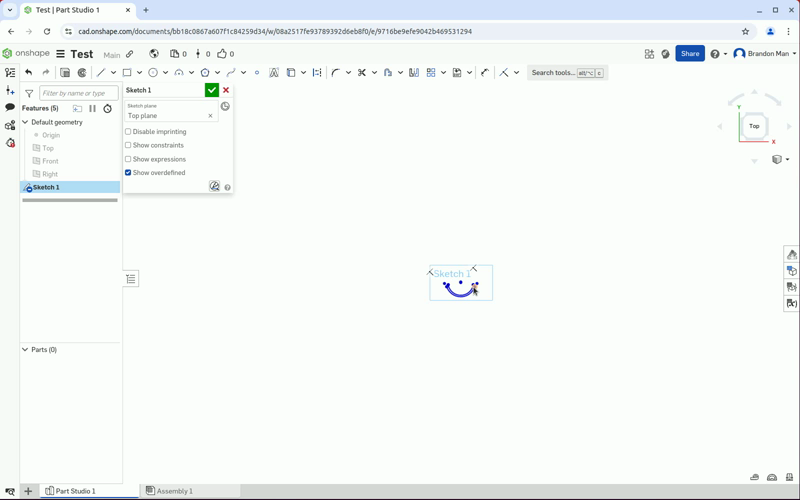
scroll(6)
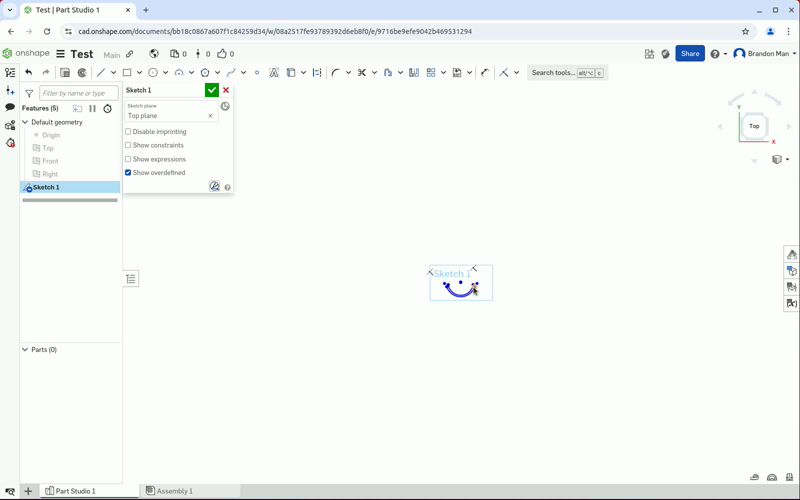
scroll(6)
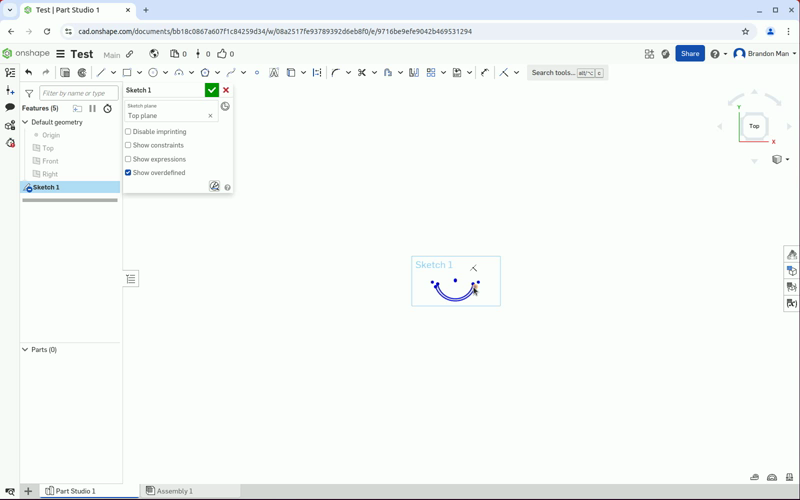
scroll(6)
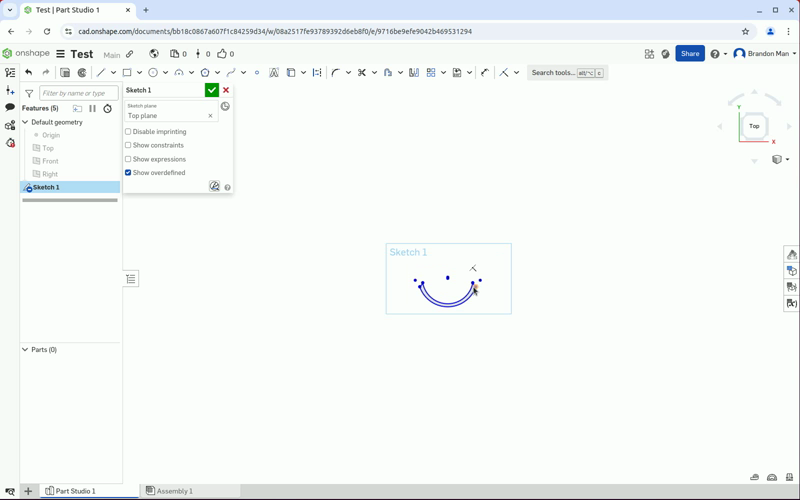
scroll(6)
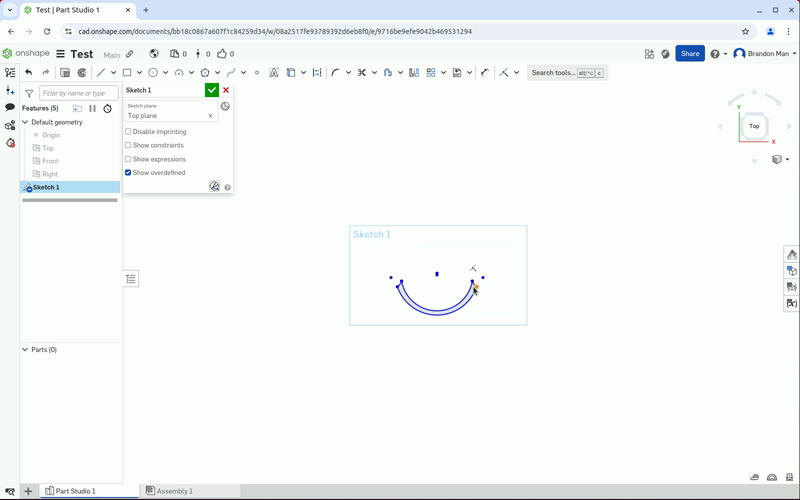
scroll(6)
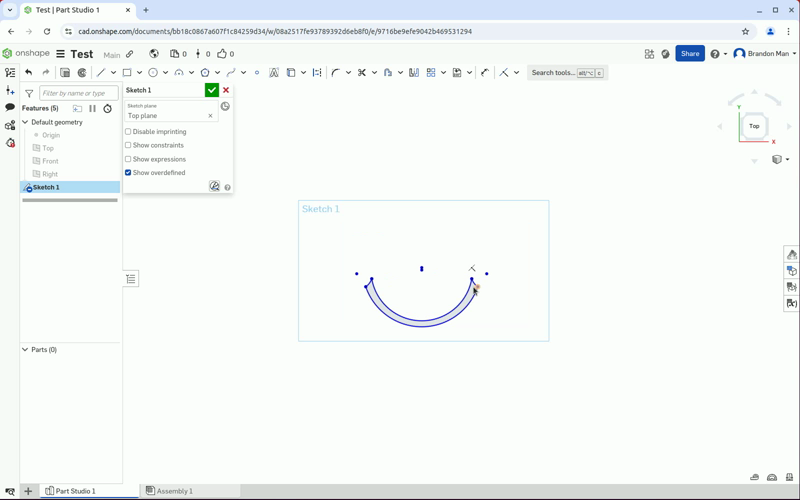
scroll(6)
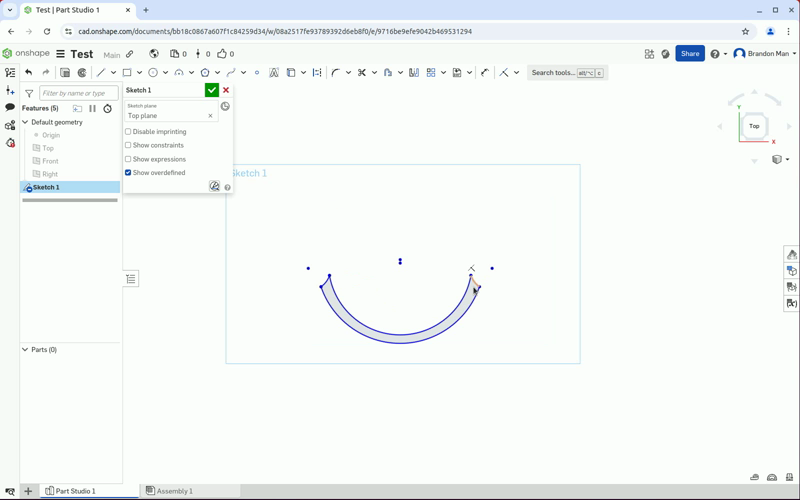
scroll(6)
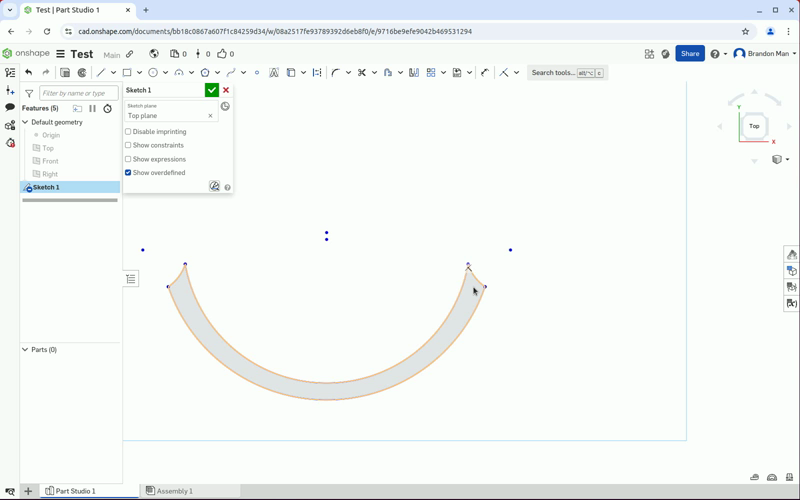
click(473, 286)
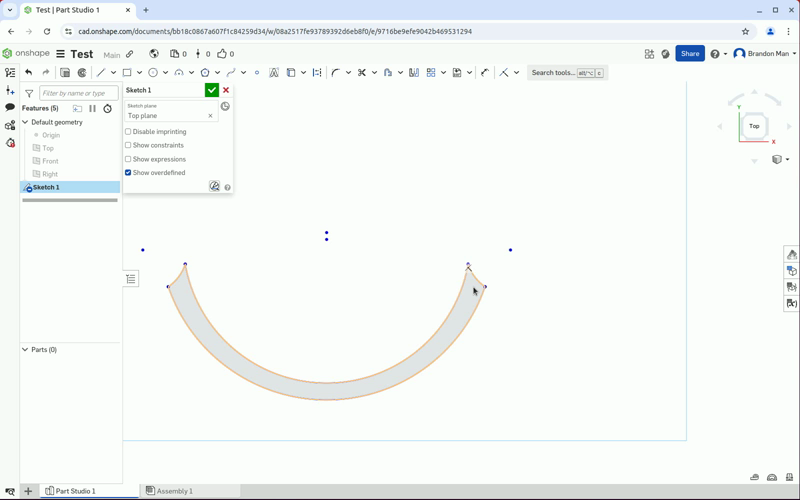
scroll(-6)
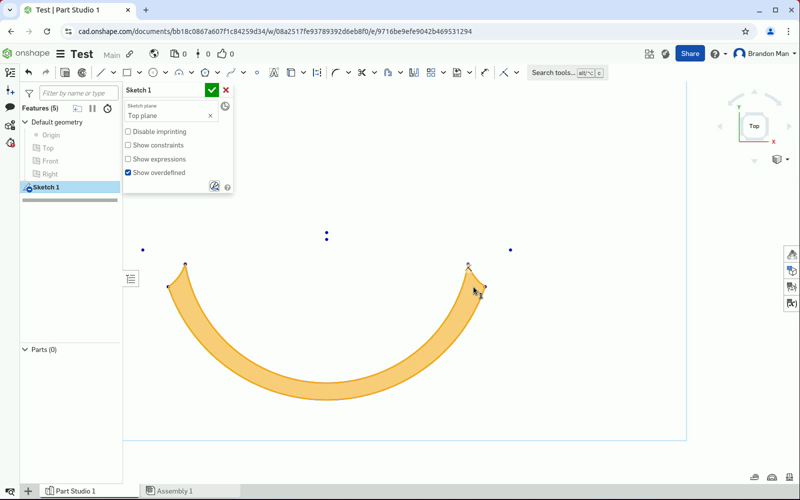
scroll(-6)
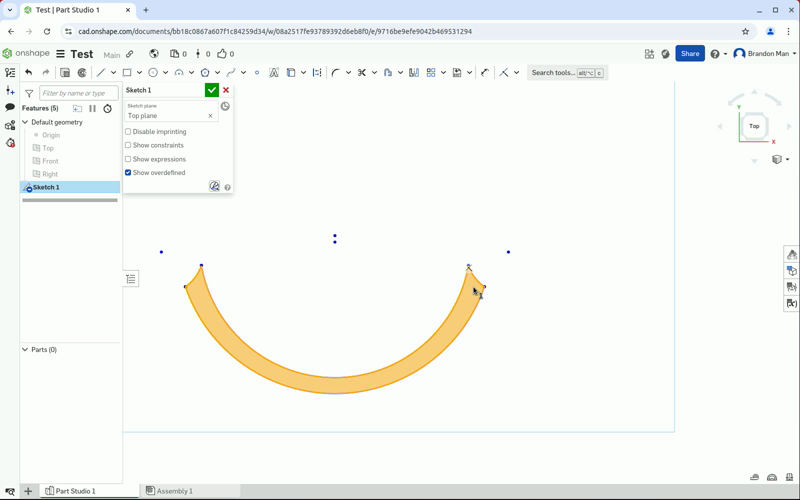
scroll(-6)
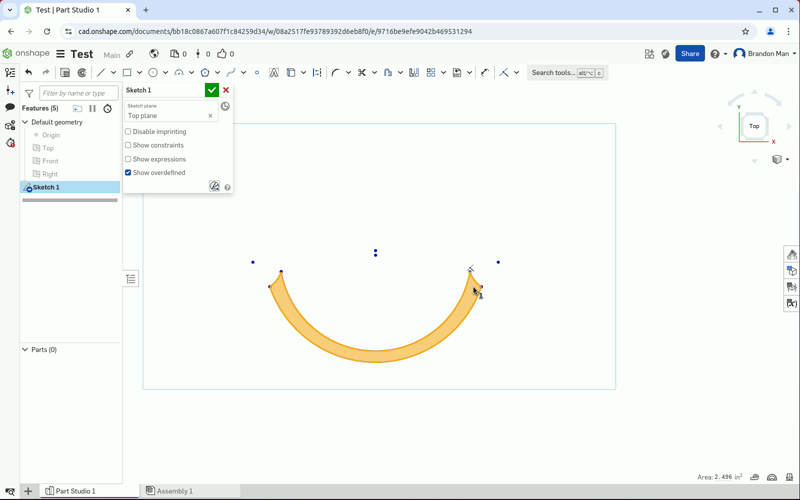
scroll(-6)
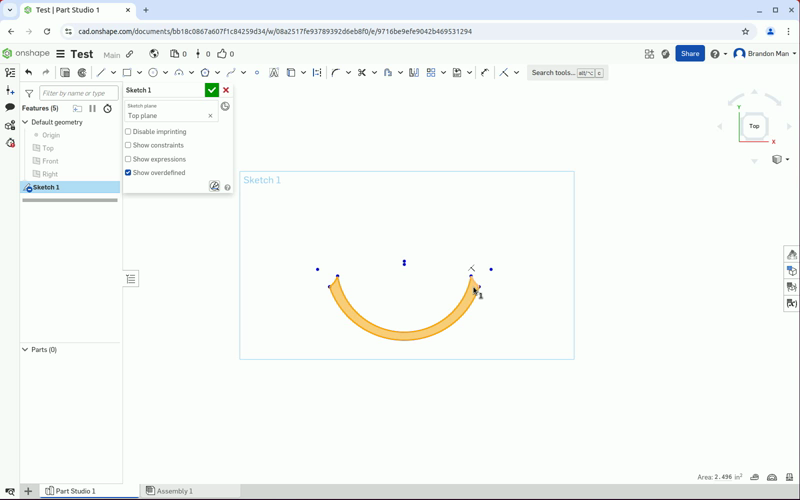
scroll(-6)
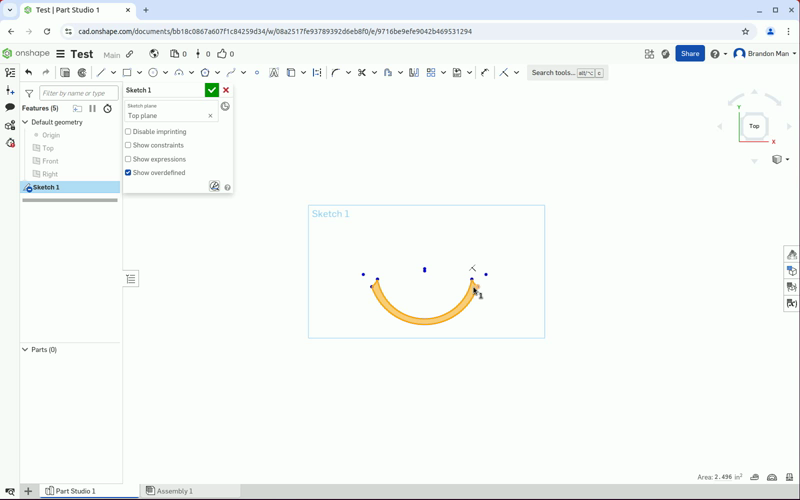
scroll(-6)
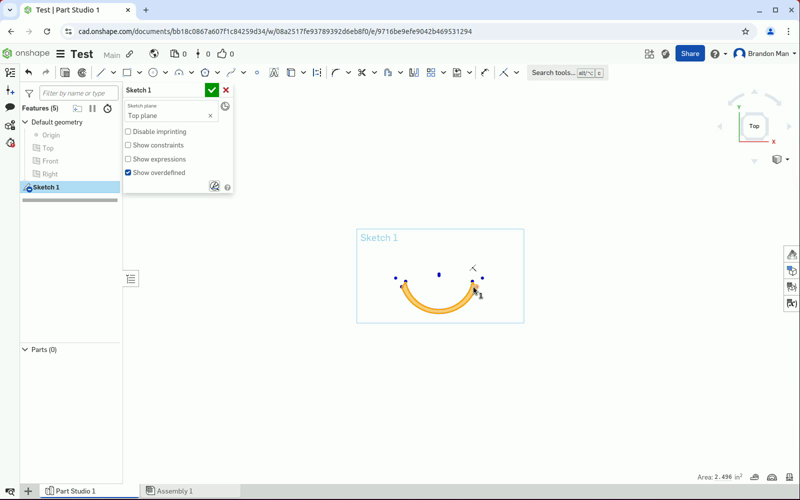
scroll(-6)
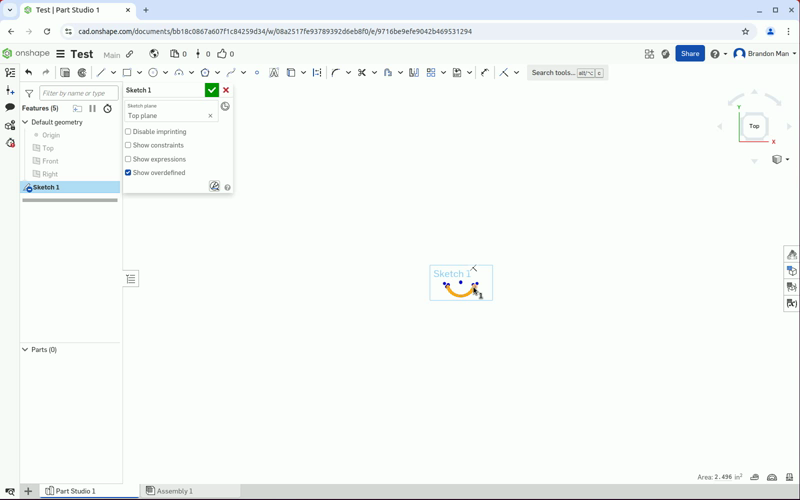
mouse_move(73, 352)
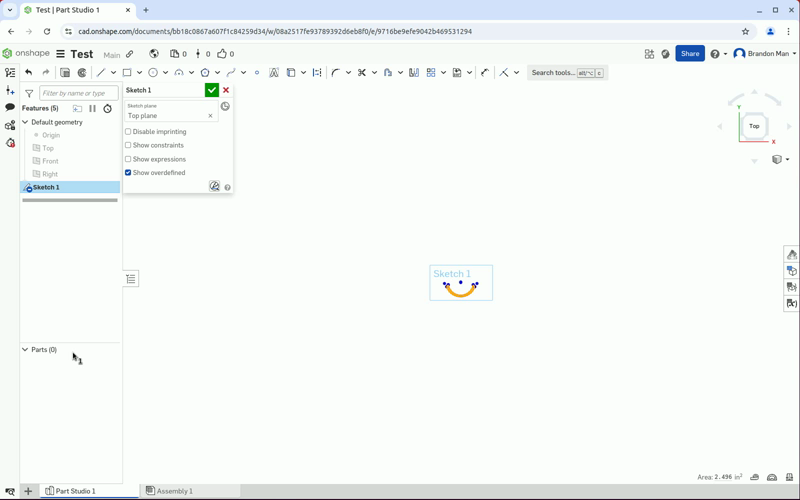
key(shift+y)
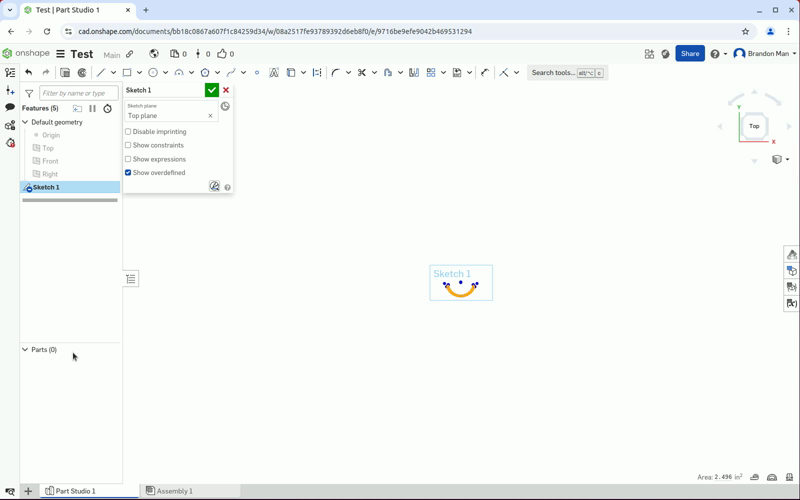
key(shift+e)
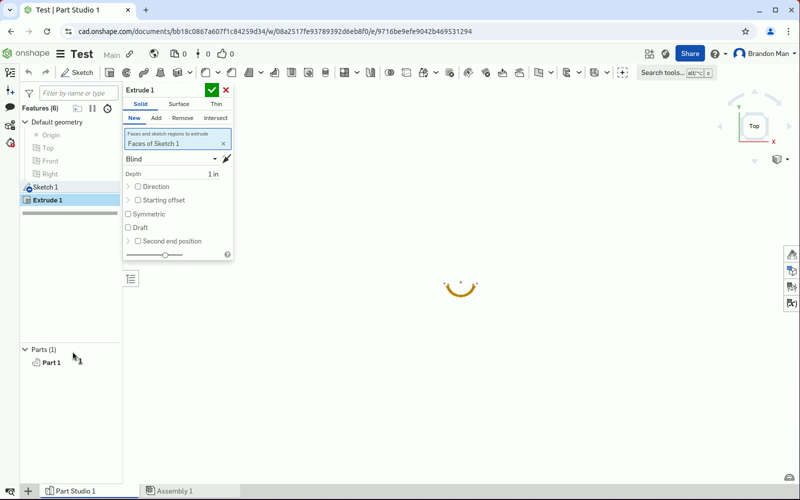
mouse_move(143, 106)
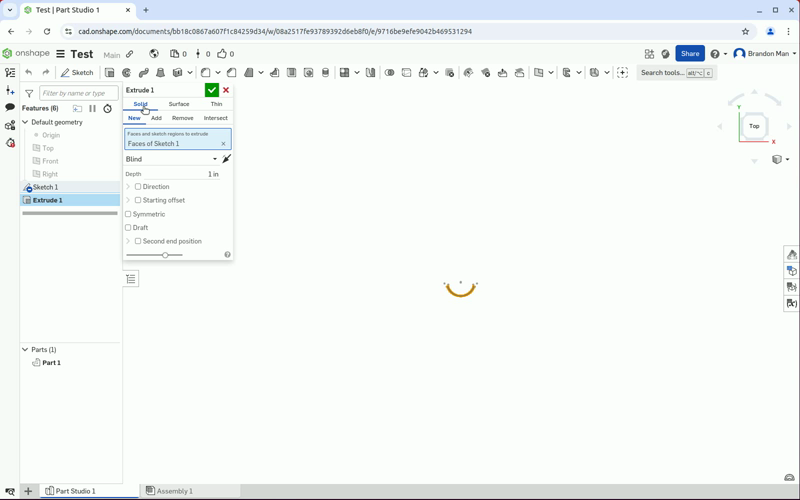
click(143, 106)
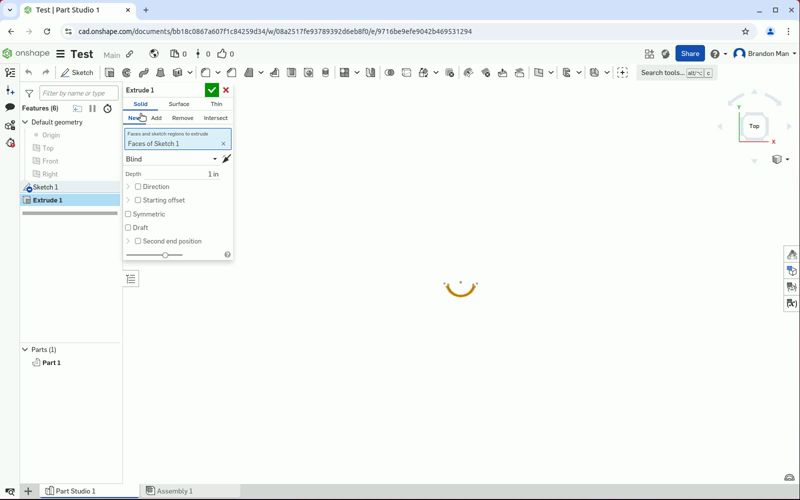
mouse_move(137, 120)
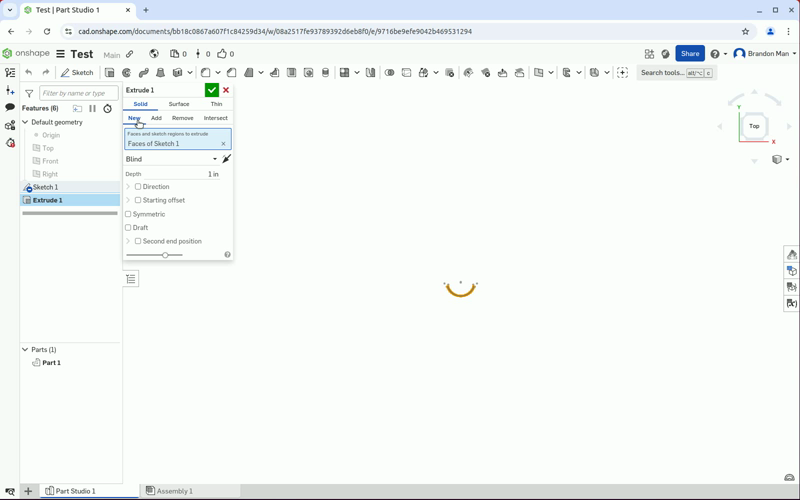
click(137, 120)
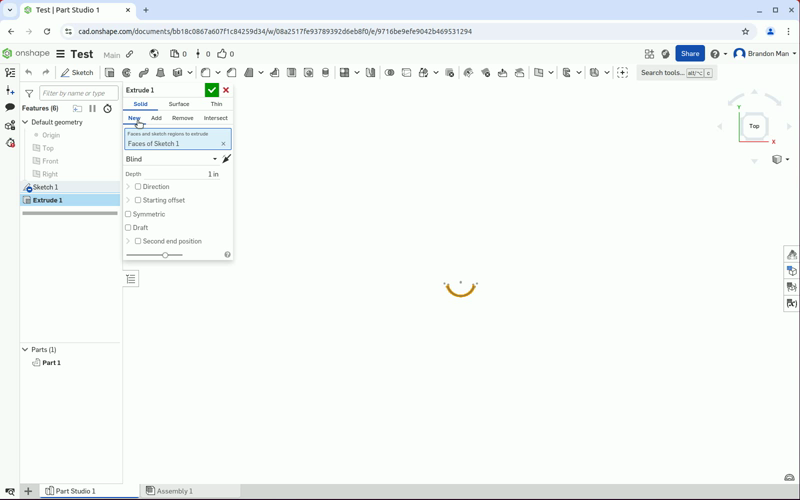
key(tab, 4)
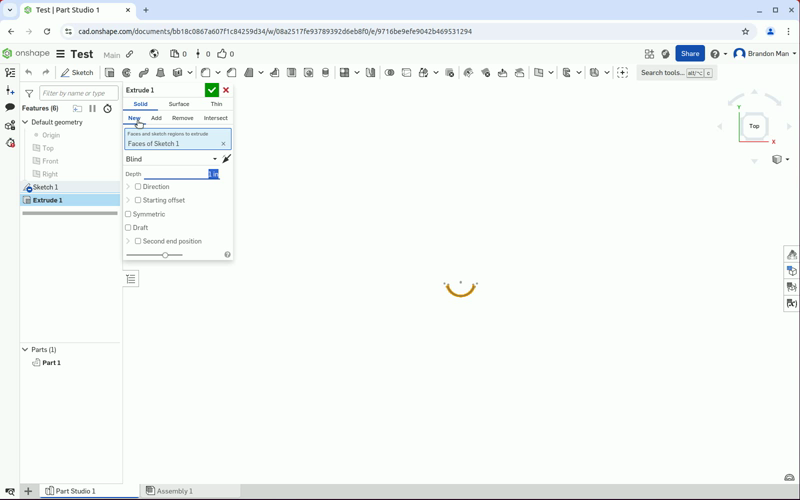
text(23.108)
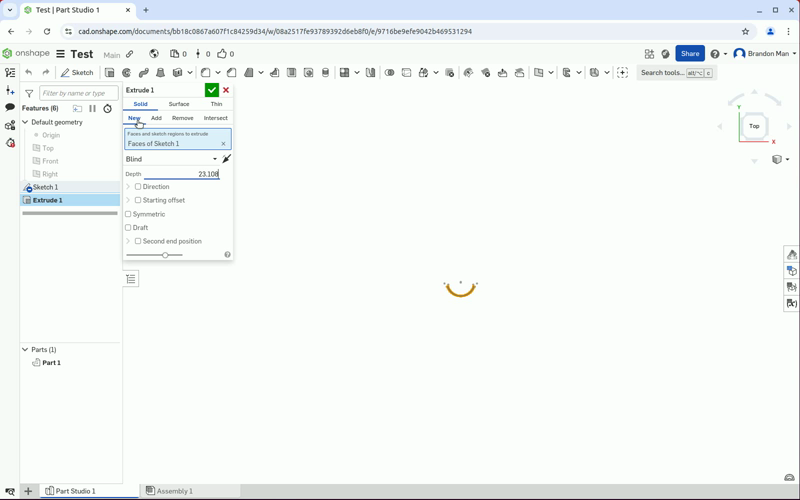
key(enter)
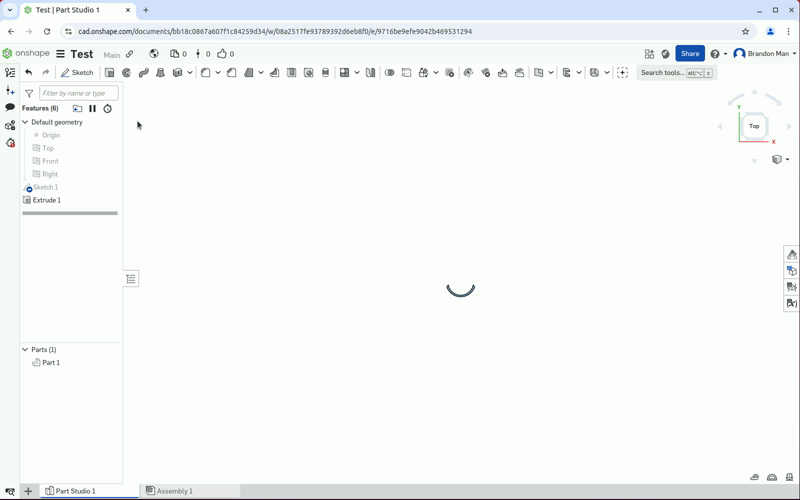
key(shift+h)
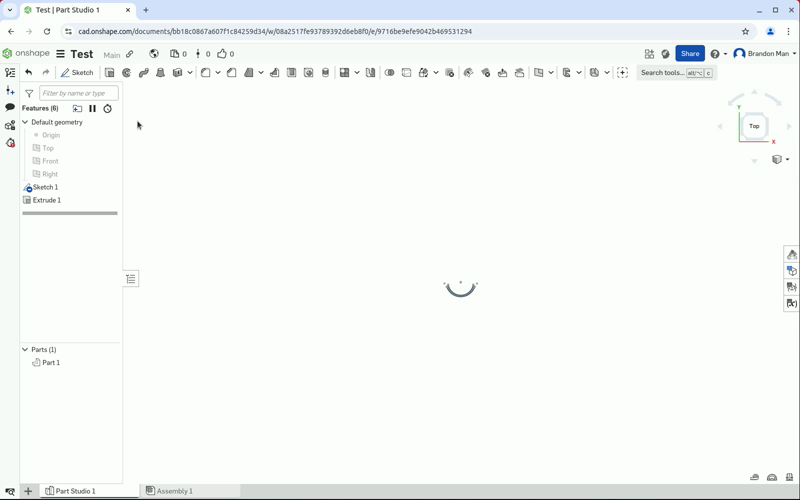
key(shift+h)
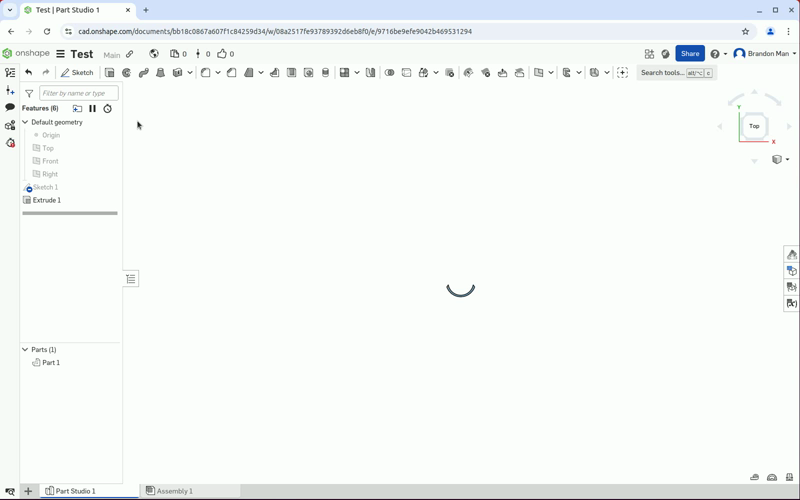
mouse_move(73, 189)
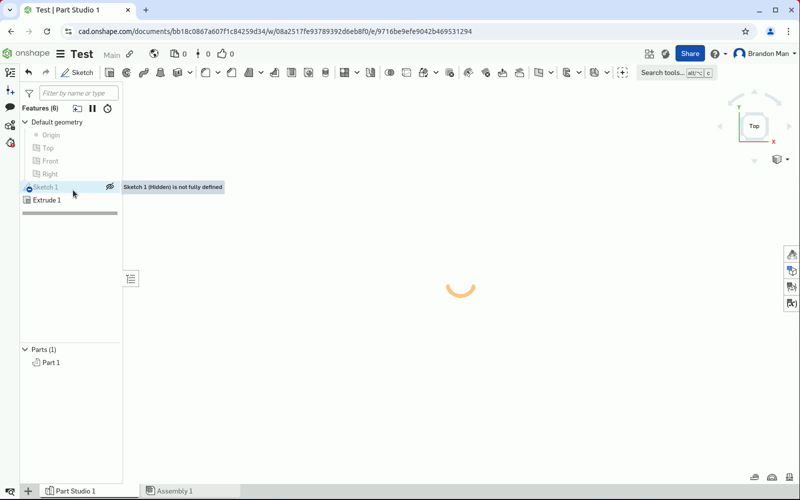
click(73, 189)
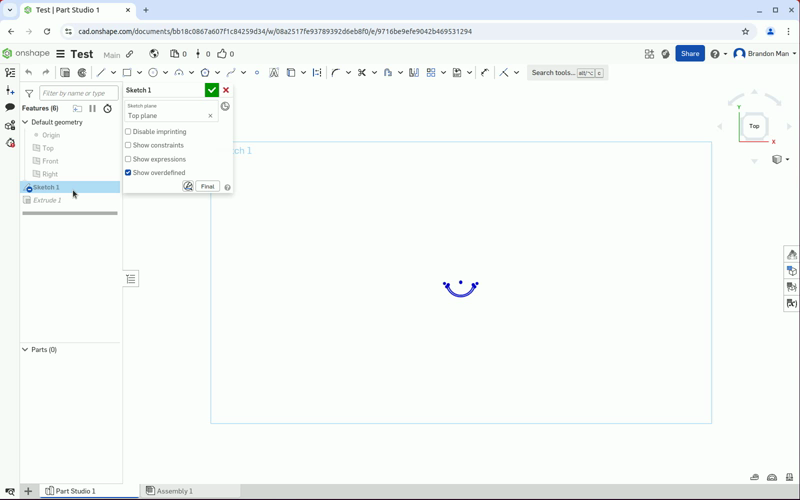
mouse_move(229, 92)
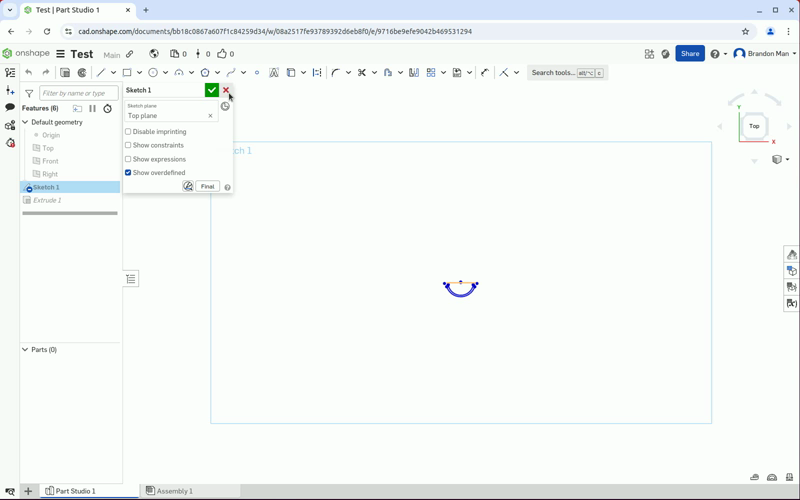
click(229, 92)
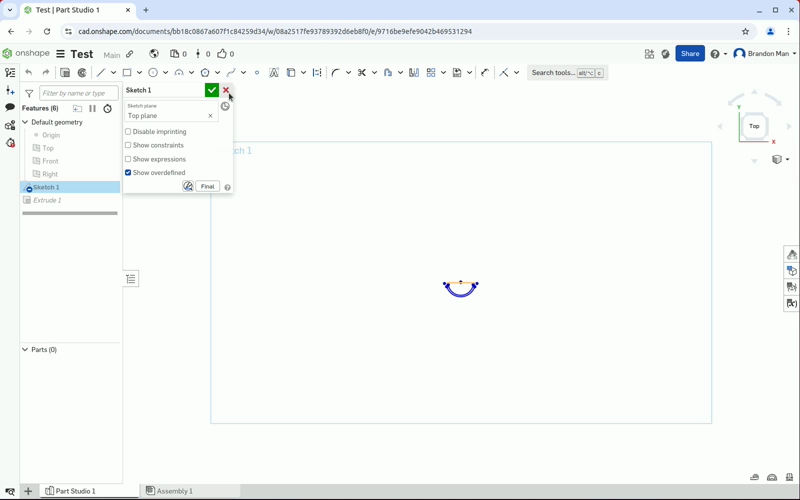
key(shift+s)
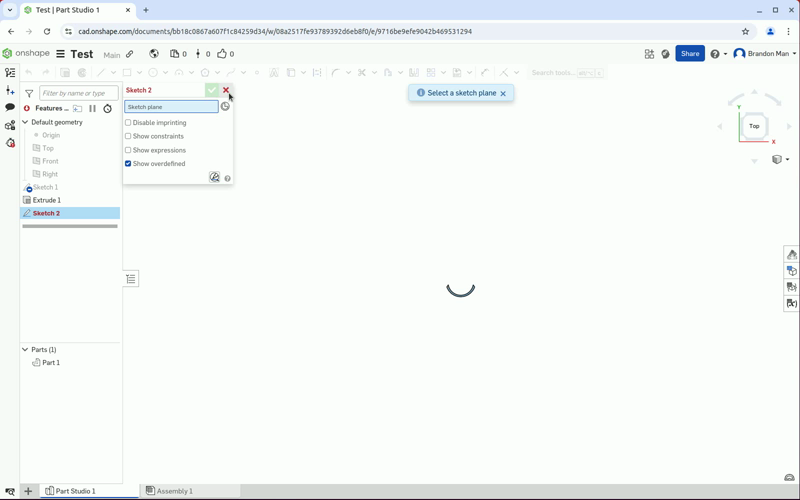
mouse_move(73, 150)
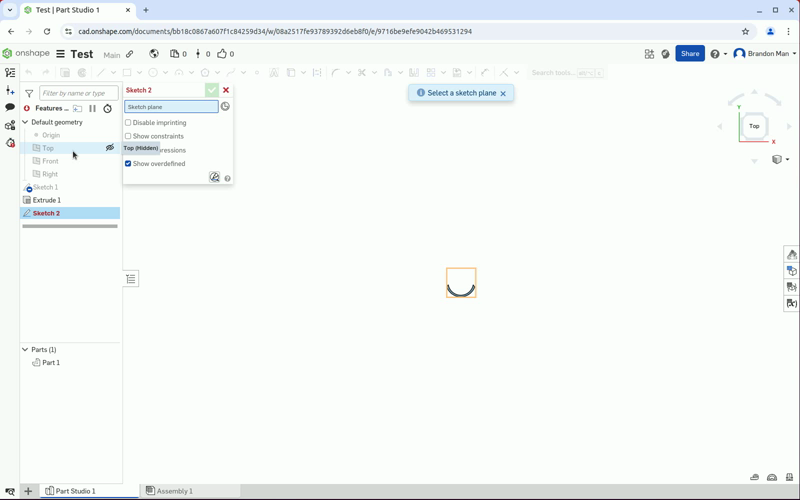
click(73, 150)
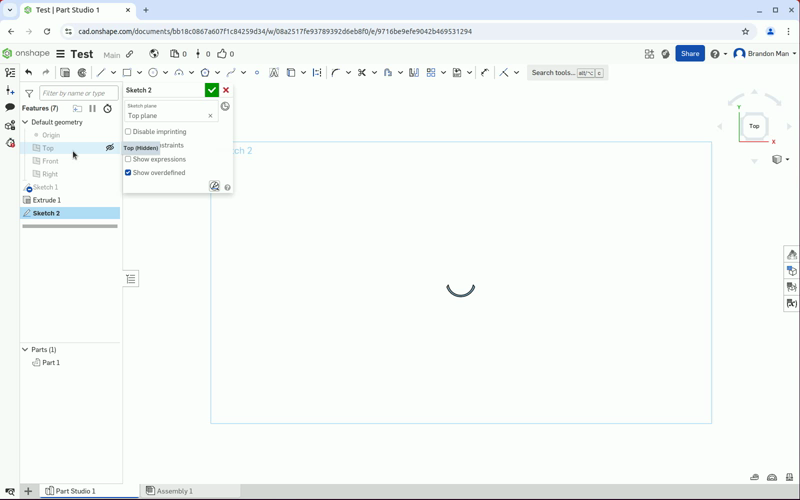
mouse_move(73, 352)
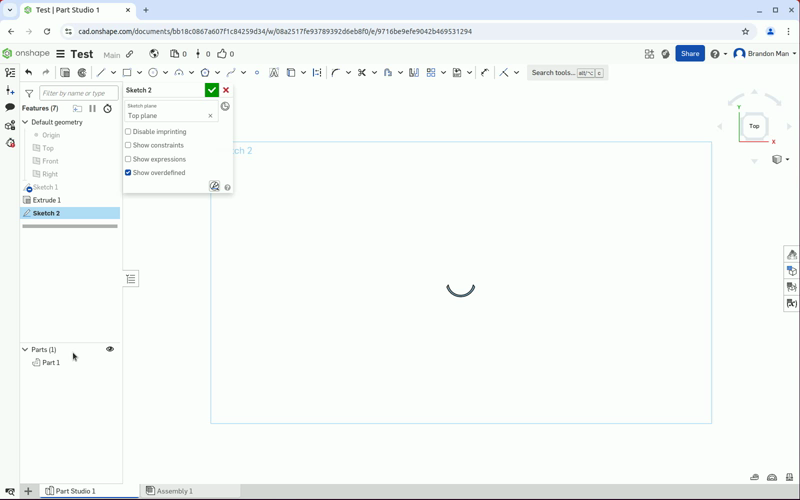
key(y)
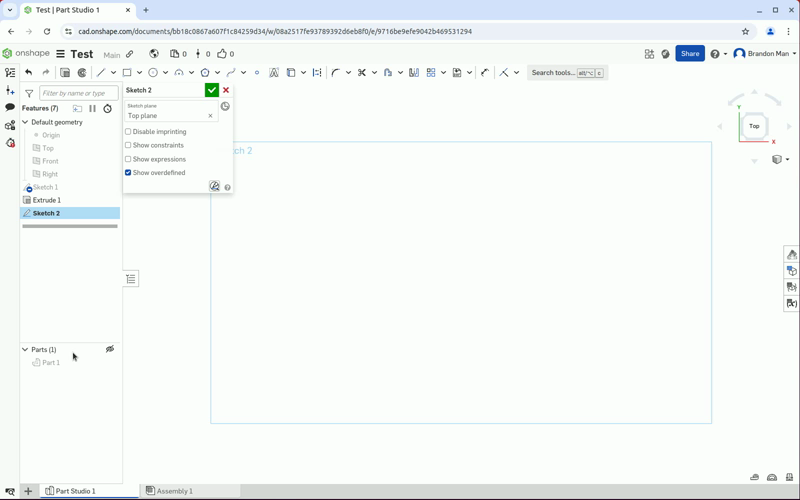
key(a)
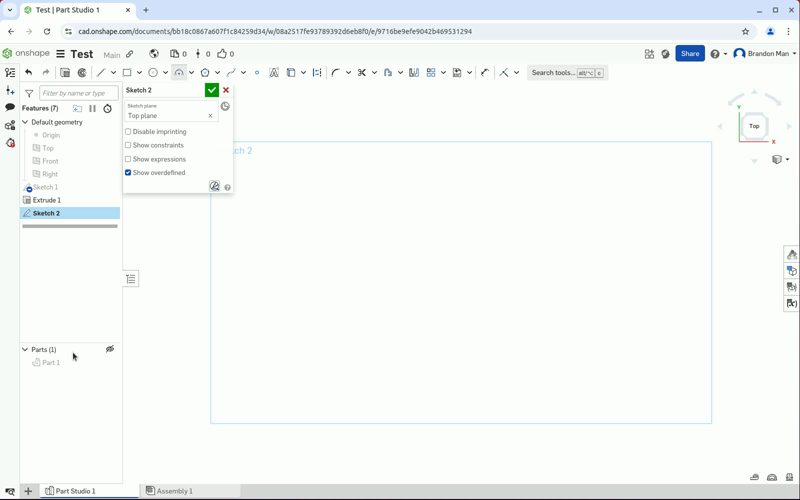
key_down(shift)
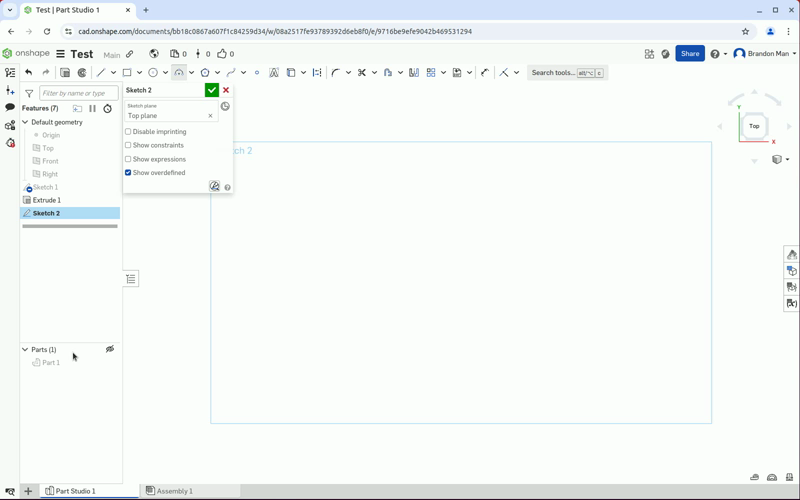
mouse_move(446, 279)
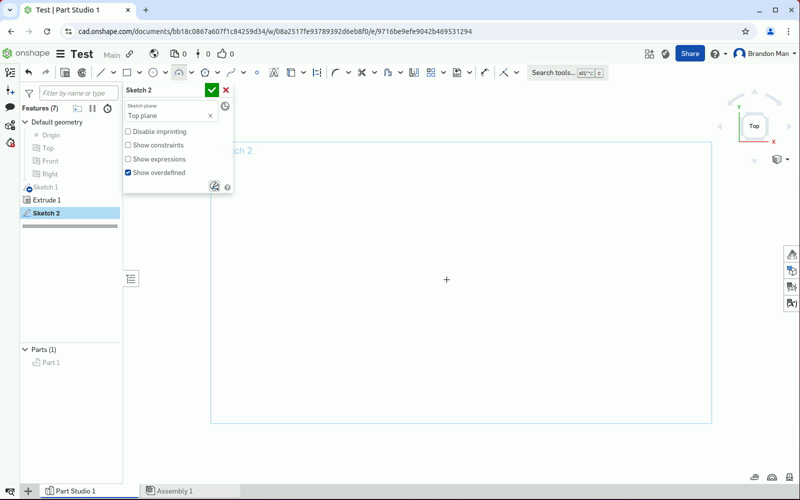
click(446, 279)
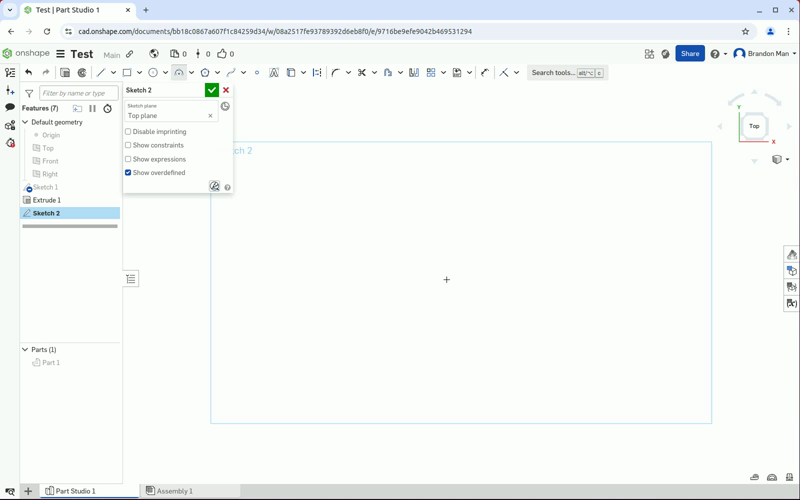
key_up(shift)
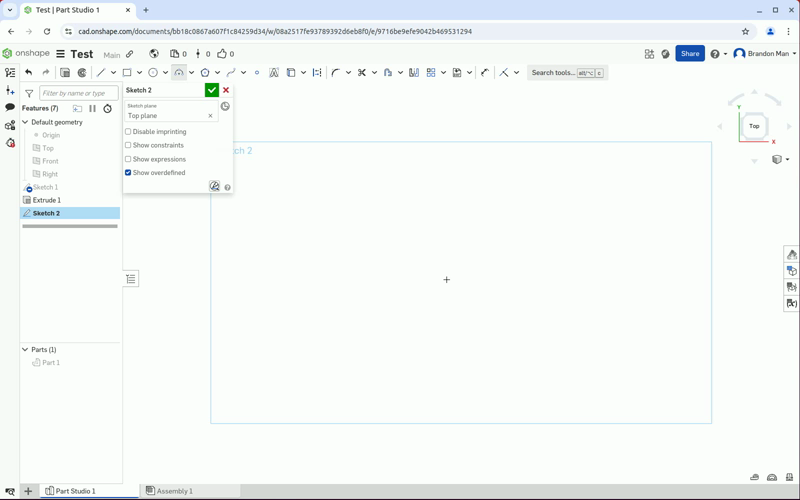
key_down(shift)
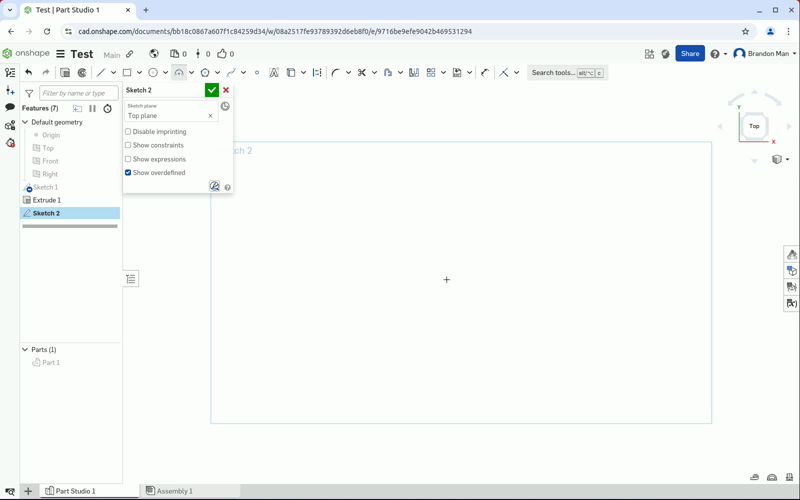
mouse_move(448, 281)
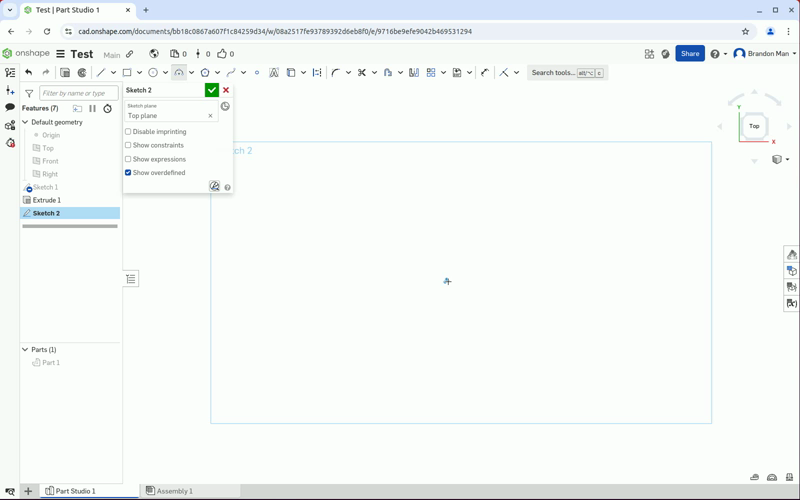
scroll(6)
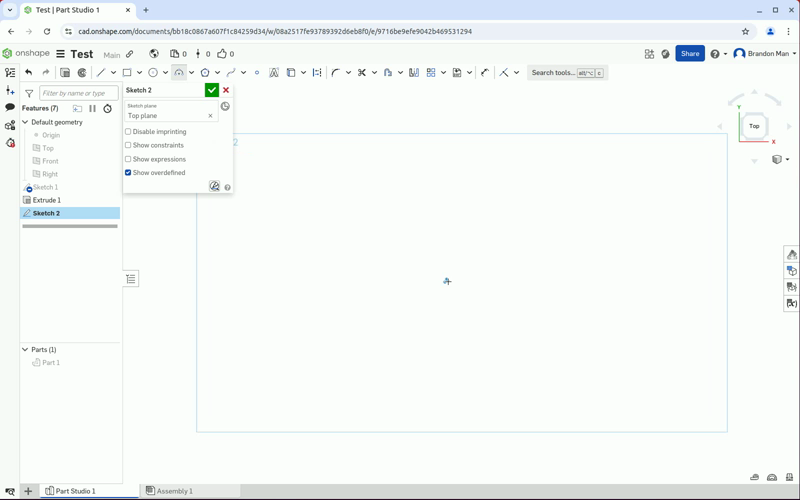
scroll(6)
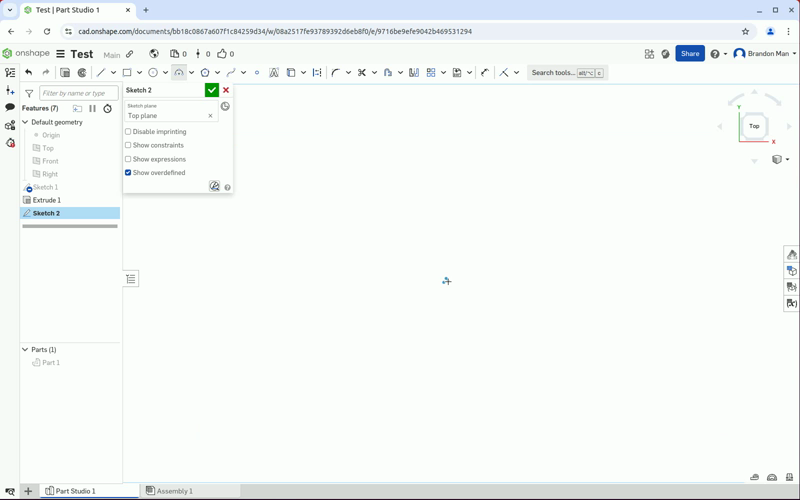
scroll(6)
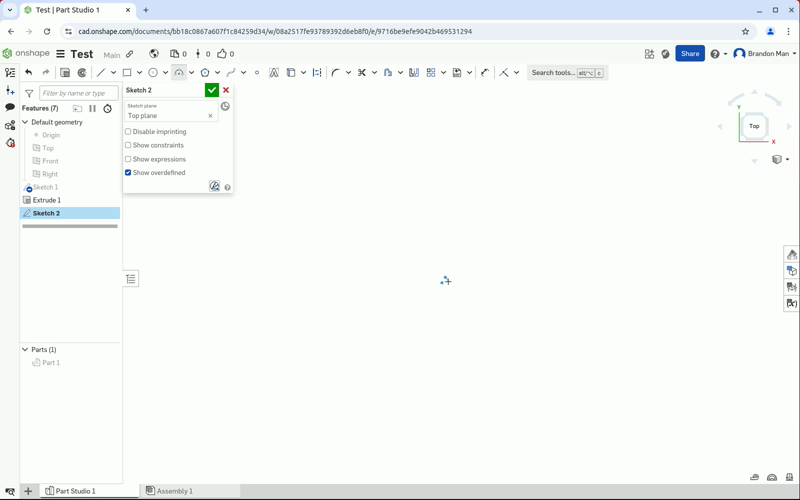
scroll(6)
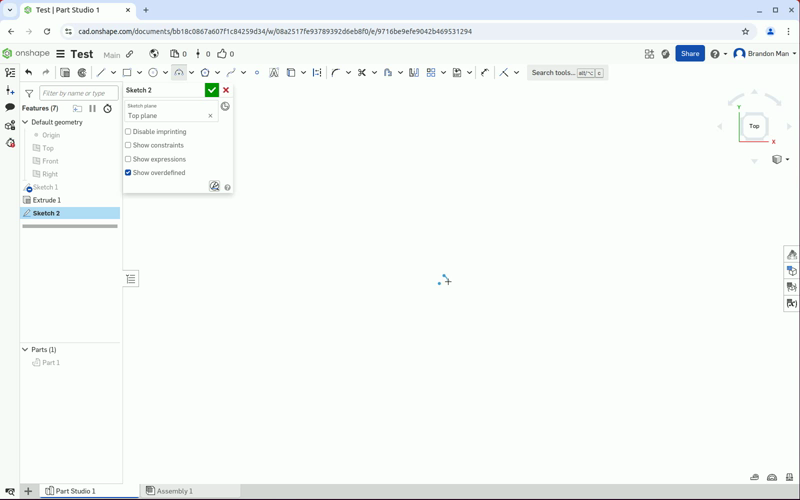
scroll(6)
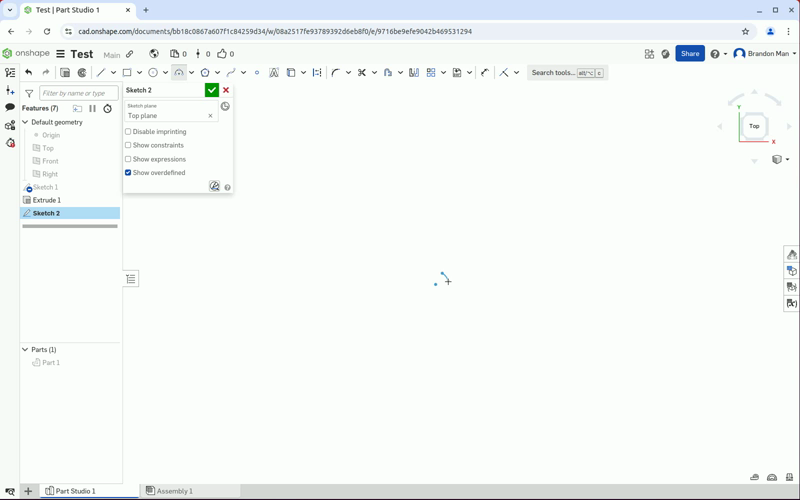
scroll(6)
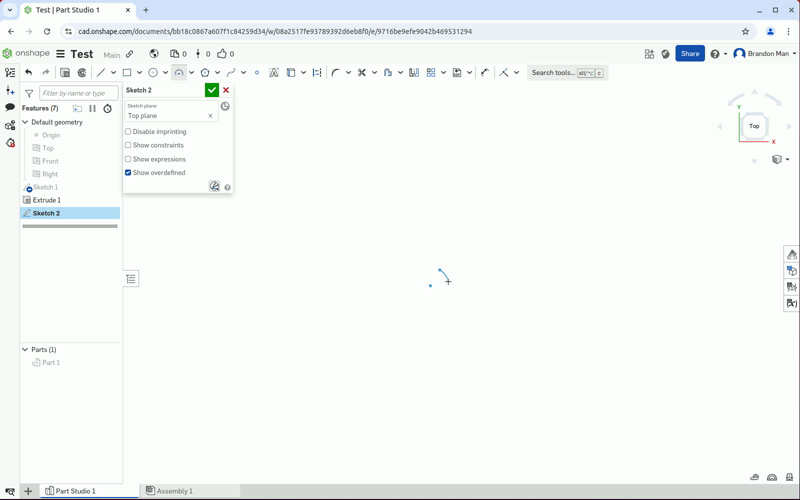
scroll(6)
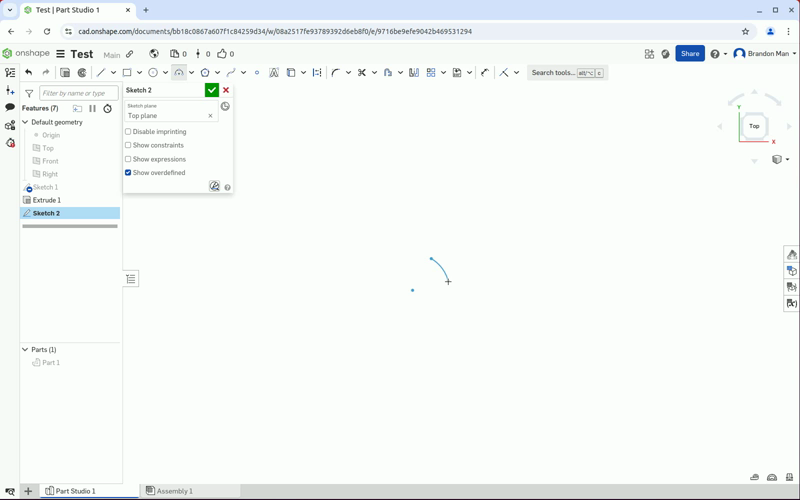
click(448, 281)
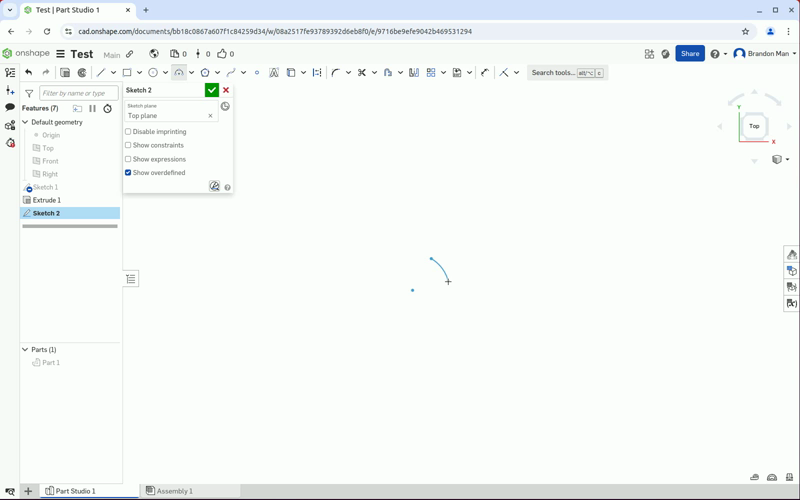
scroll(-6)
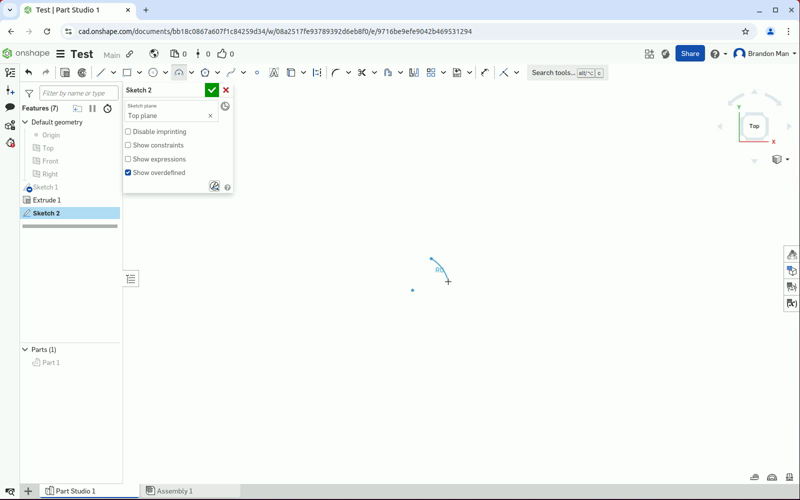
scroll(-6)
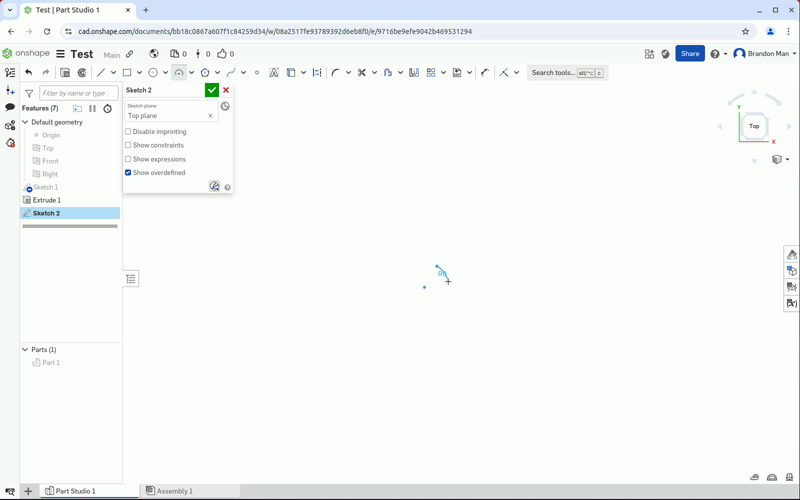
scroll(-6)
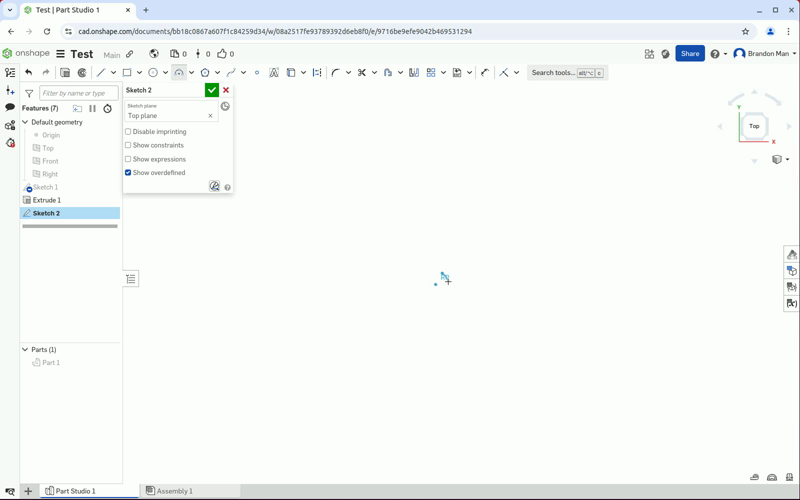
scroll(-6)
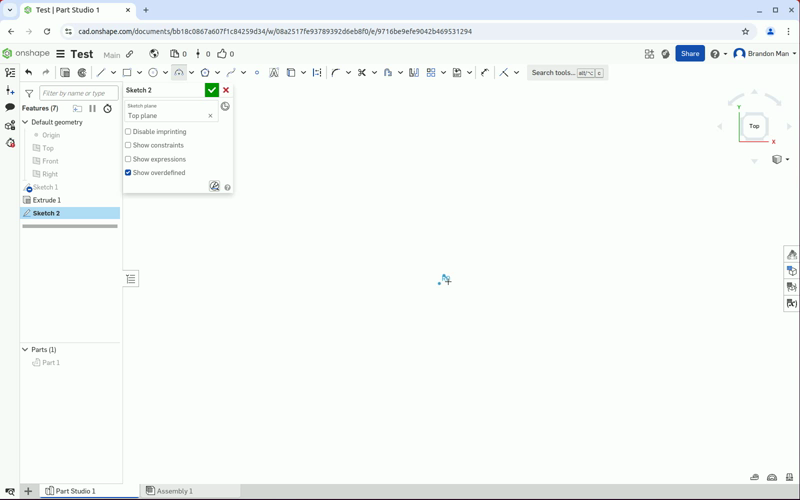
scroll(-6)
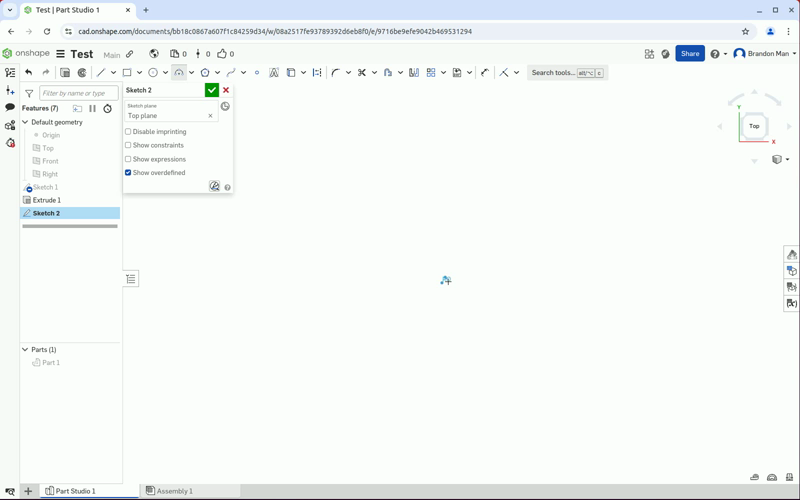
scroll(-6)
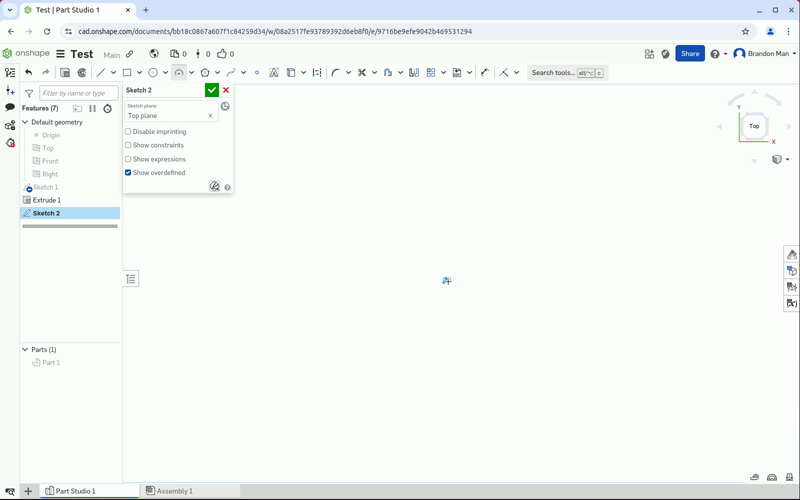
scroll(-6)
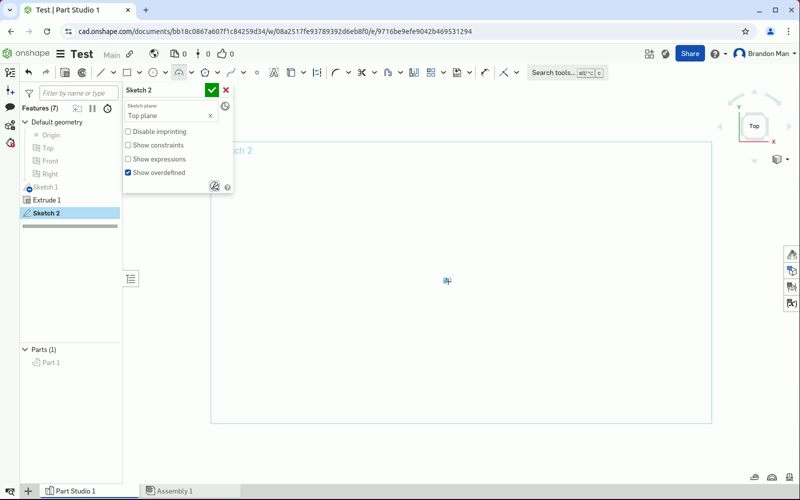
mouse_move(447, 280)
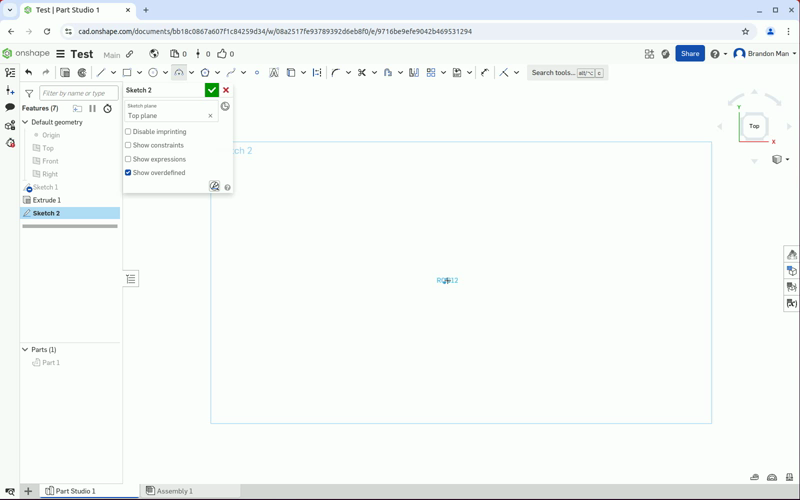
scroll(6)
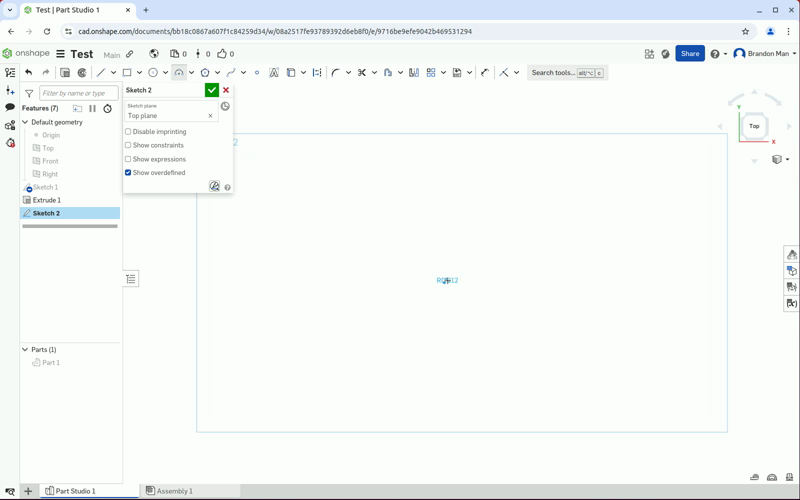
scroll(6)
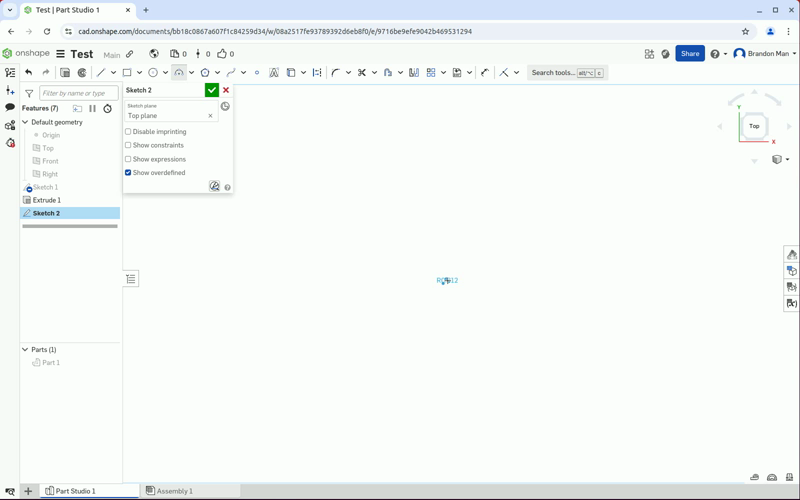
scroll(6)
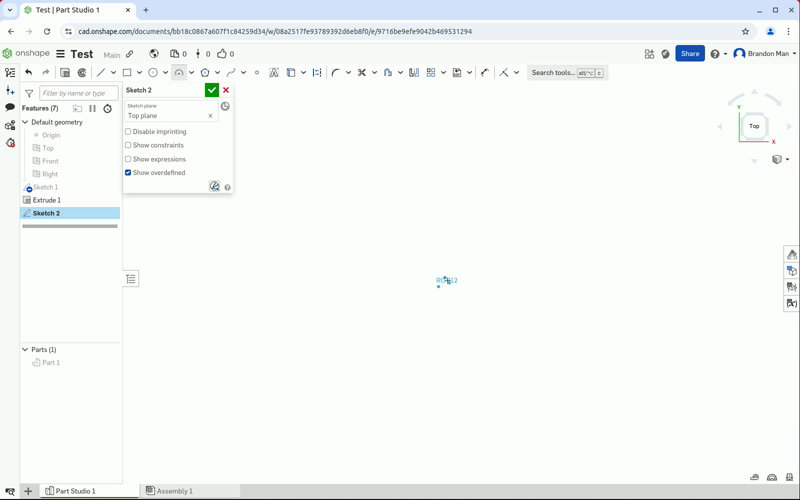
scroll(6)
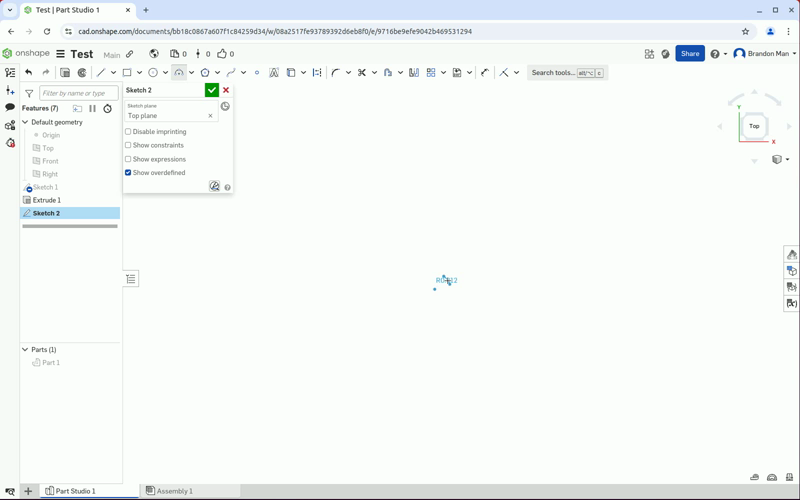
scroll(6)
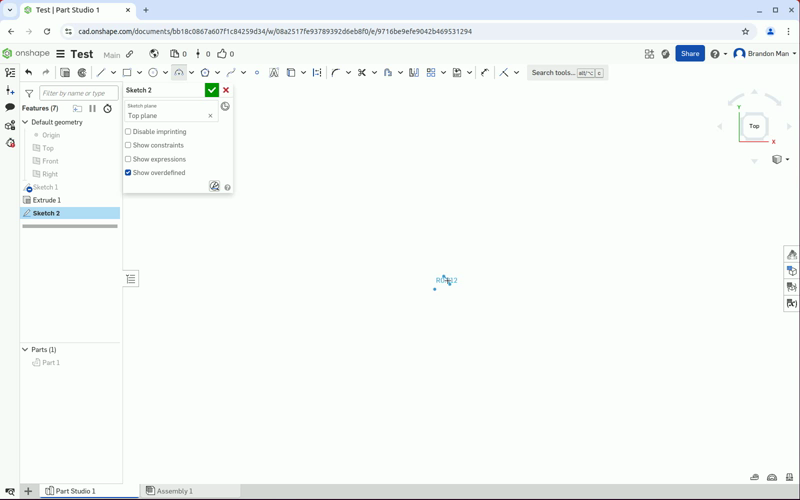
scroll(6)
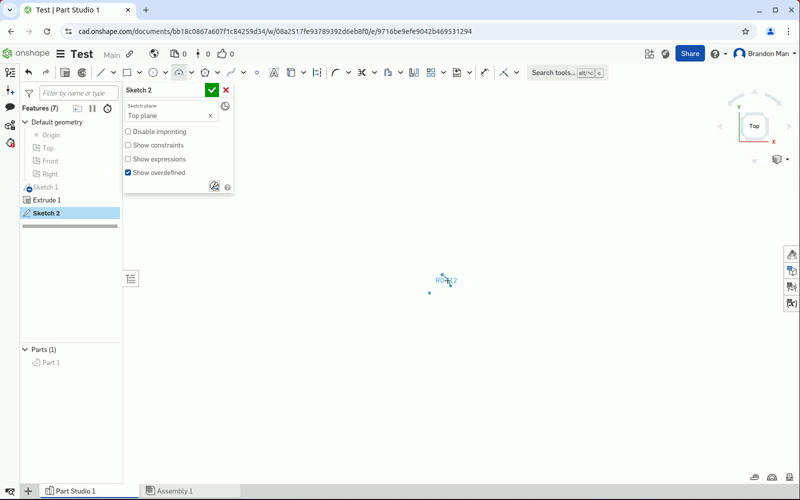
scroll(6)
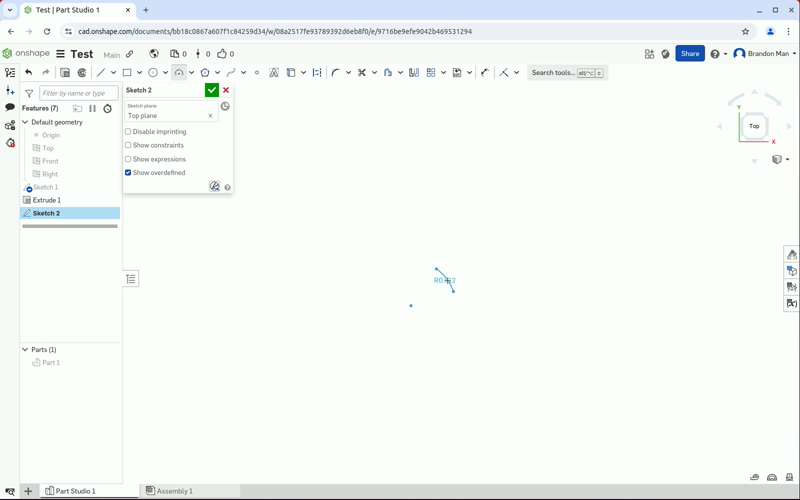
click(447, 280)
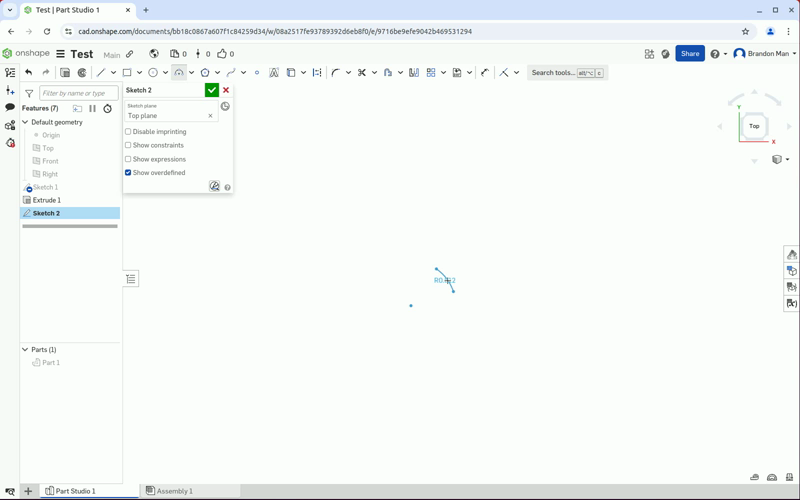
scroll(-6)
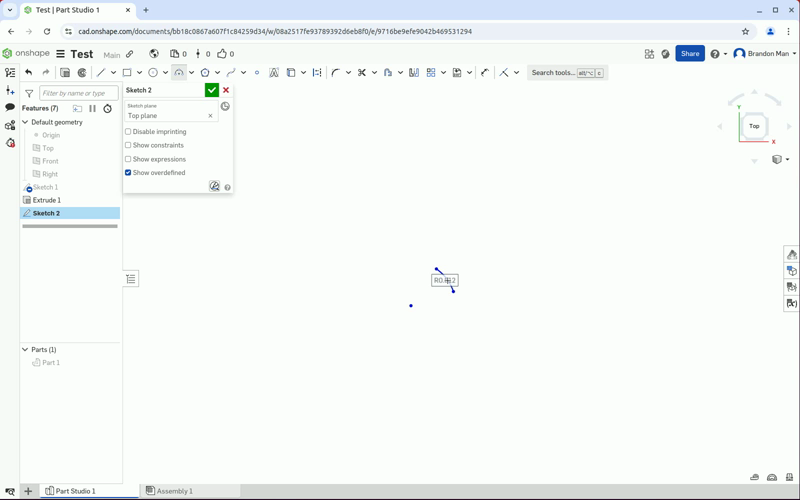
scroll(-6)
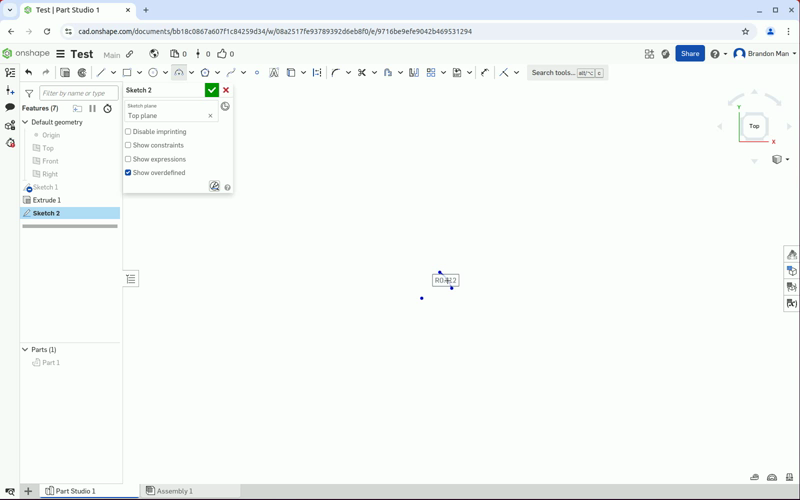
scroll(-6)
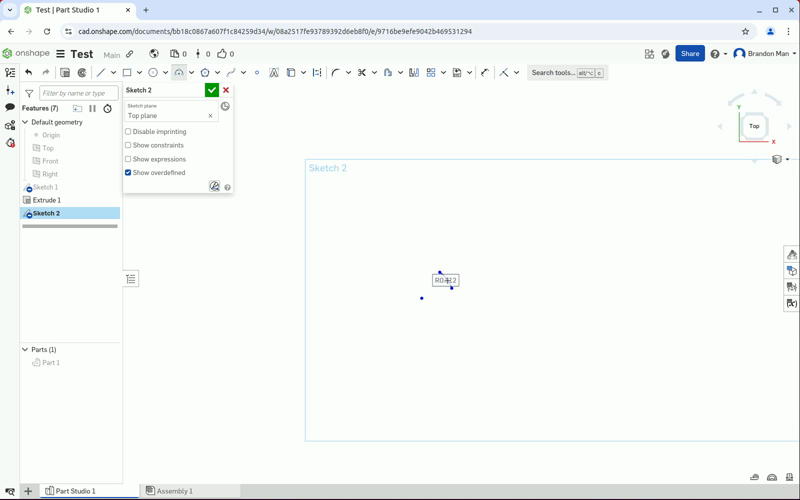
scroll(-6)
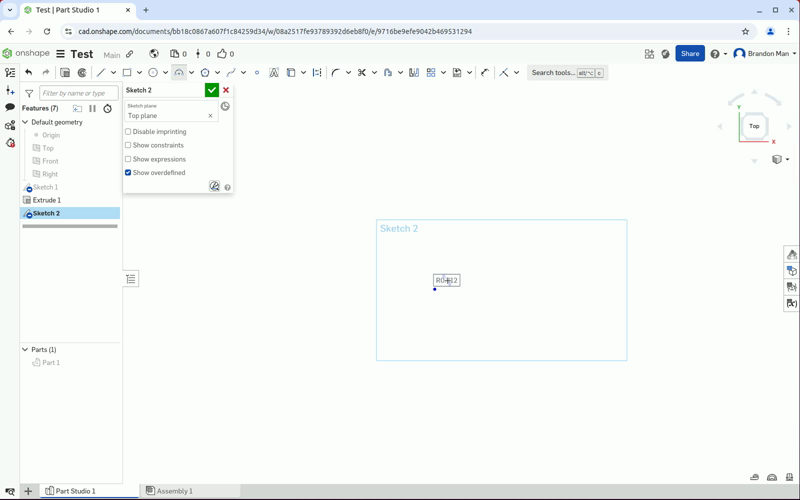
scroll(-6)
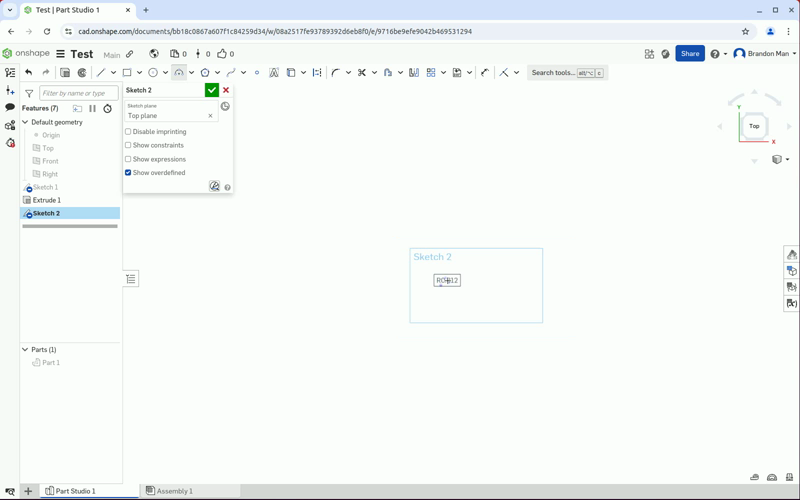
scroll(-6)
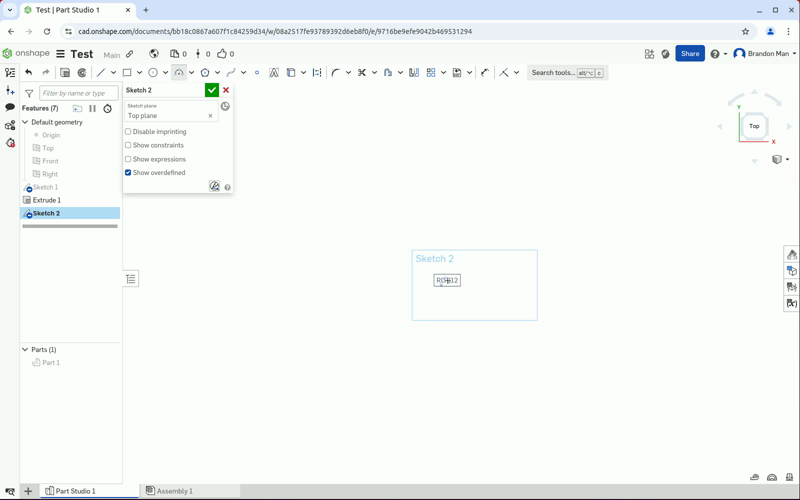
scroll(-6)
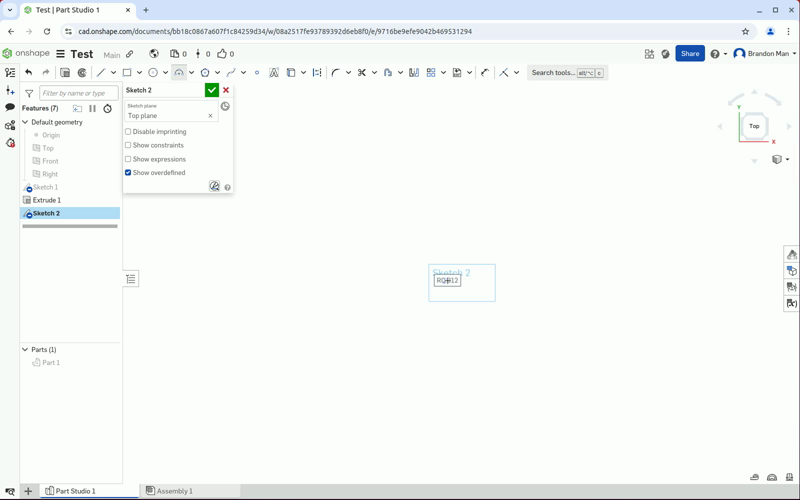
key_up(shift)
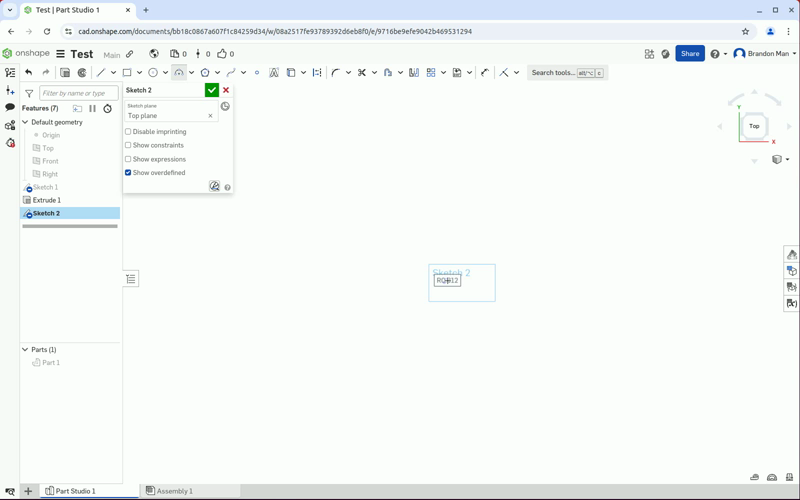
mouse_move(448, 281)
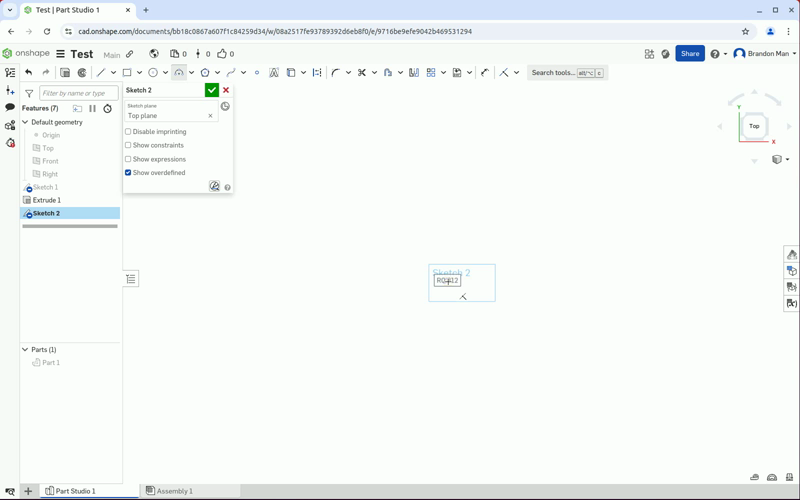
scroll(6)
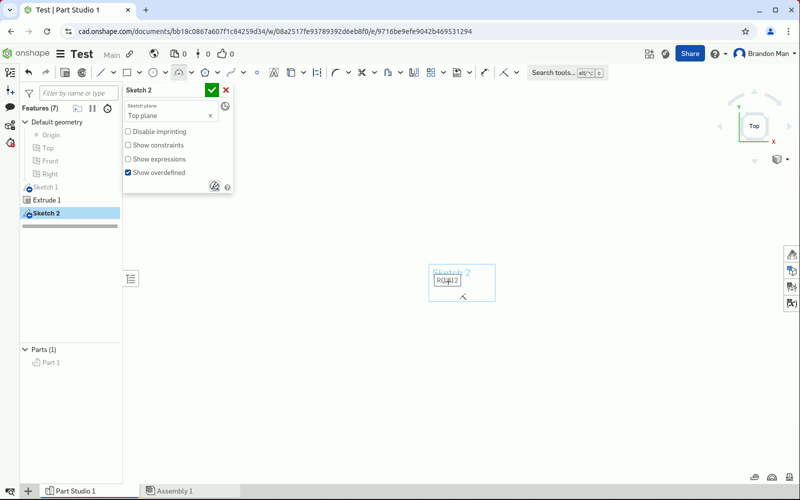
scroll(6)
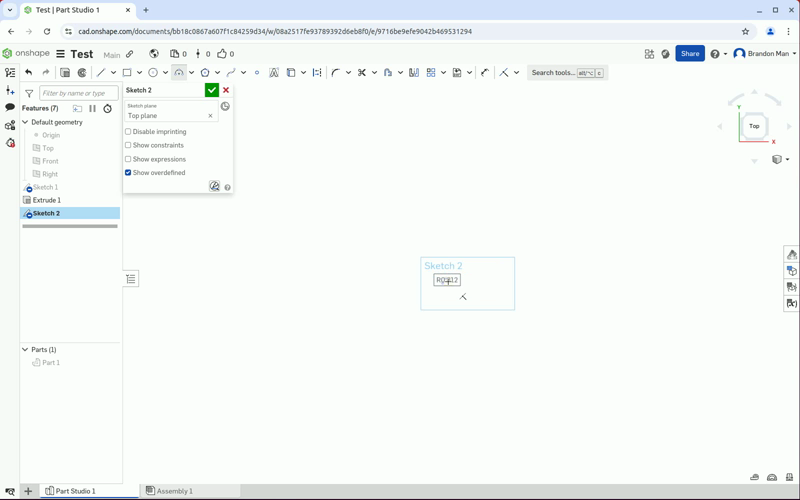
scroll(6)
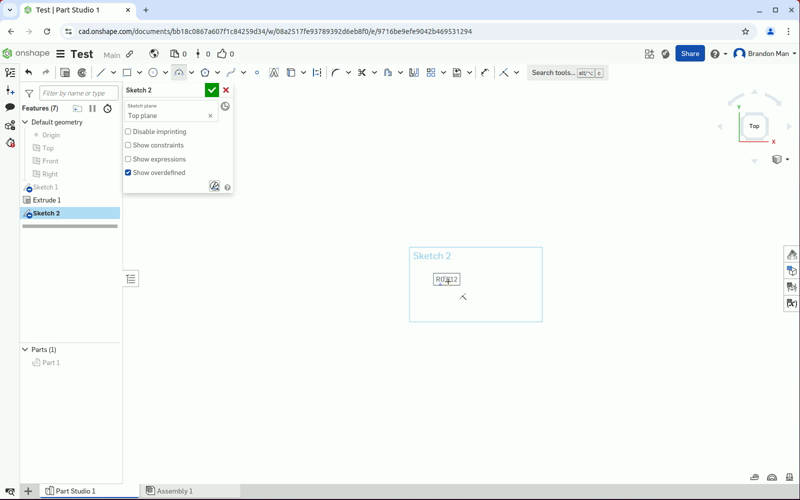
scroll(6)
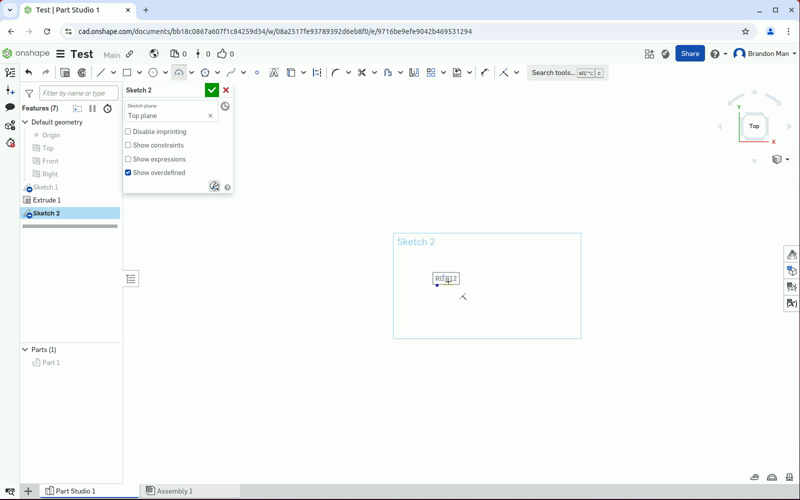
scroll(6)
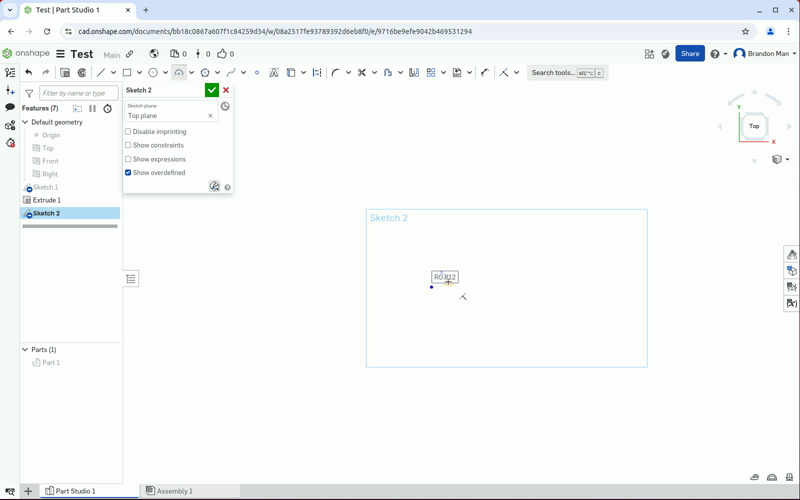
scroll(6)
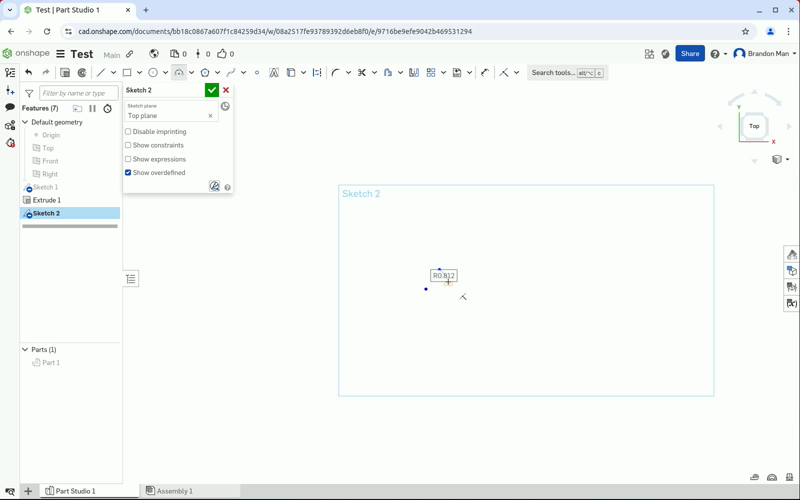
scroll(6)
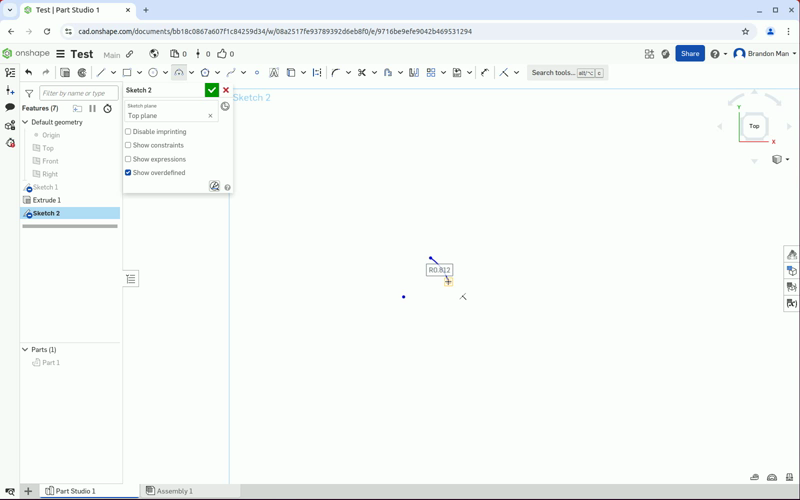
click(448, 281)
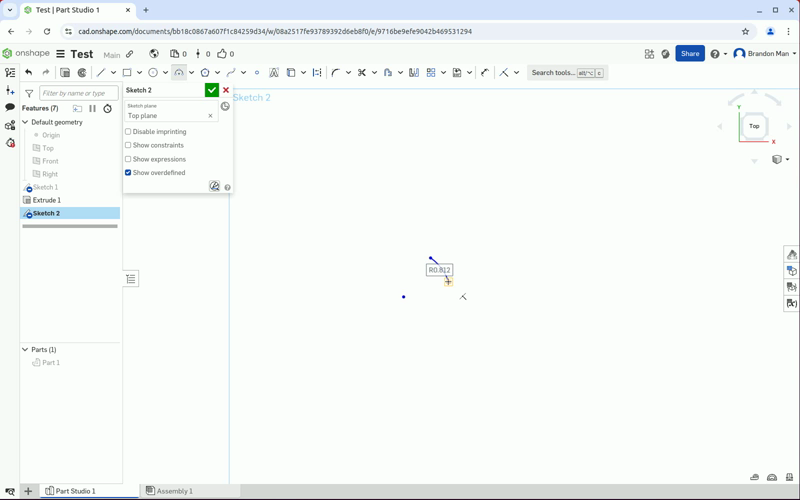
scroll(-6)
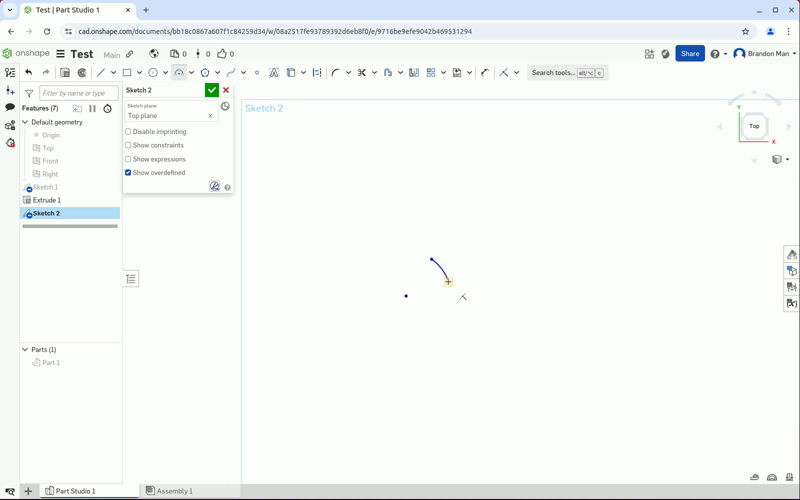
scroll(-6)
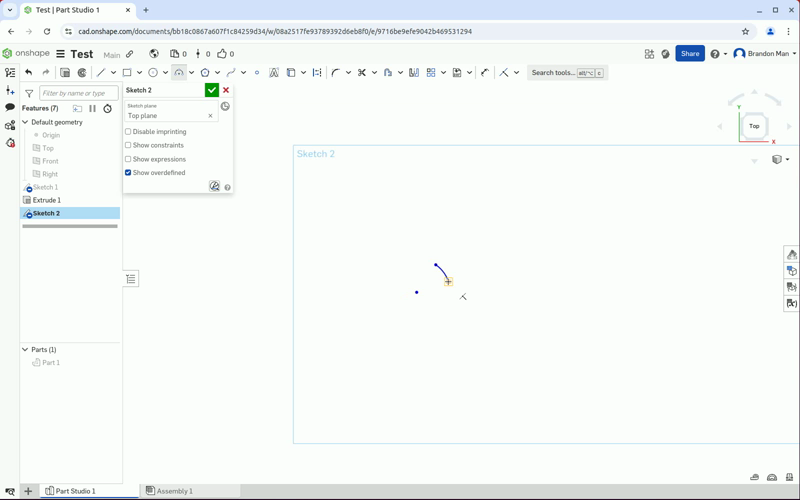
scroll(-6)
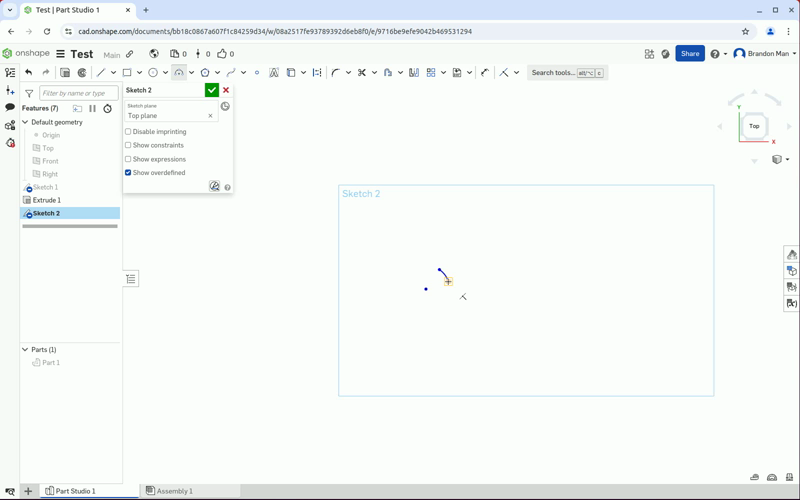
scroll(-6)
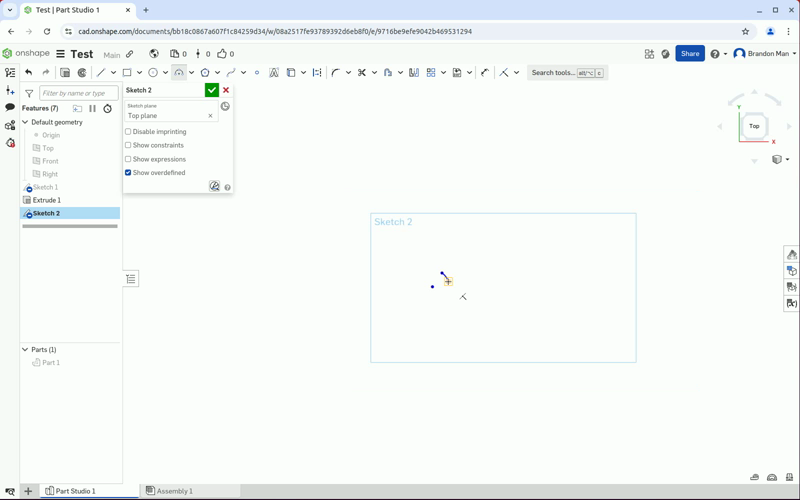
scroll(-6)
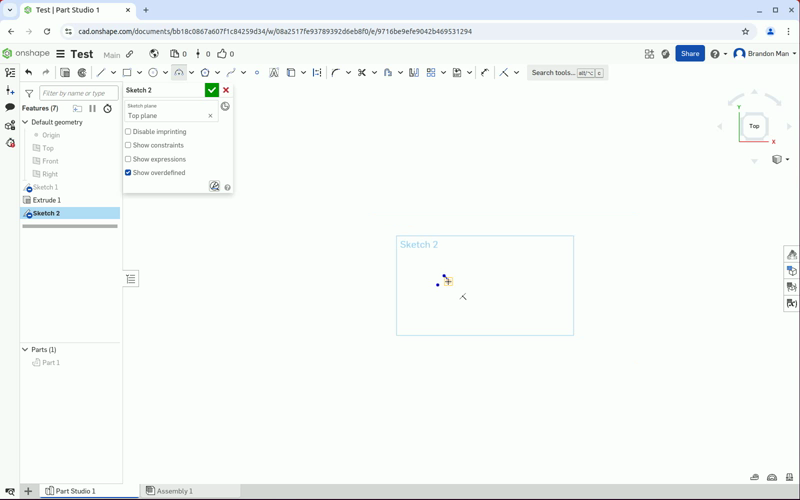
scroll(-6)
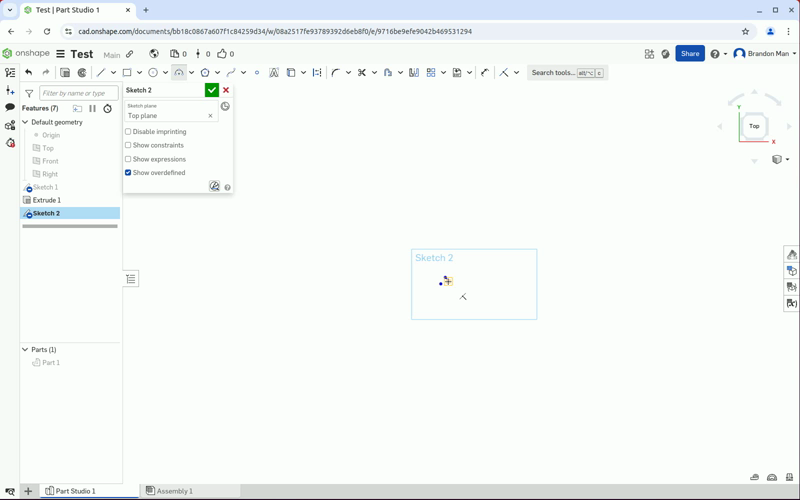
scroll(-6)
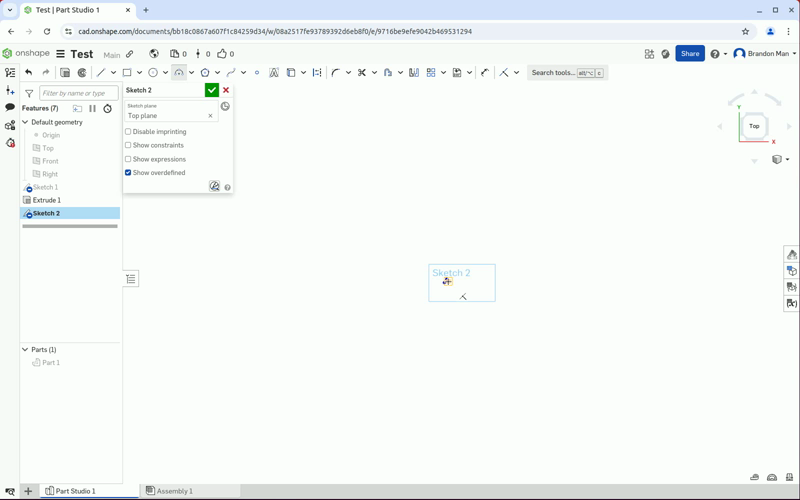
key_down(shift)
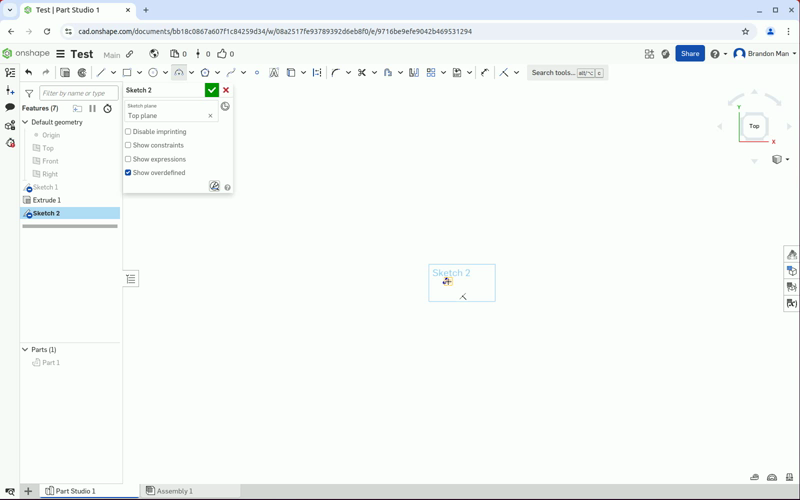
mouse_move(473, 281)
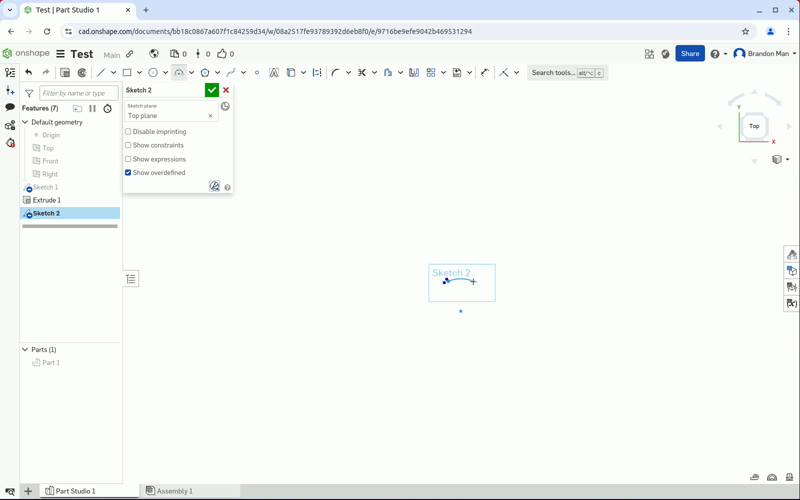
click(473, 281)
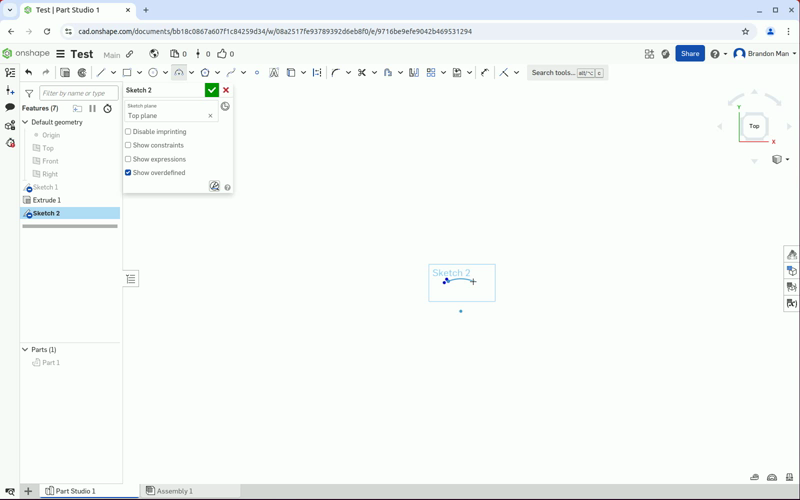
mouse_move(460, 270)
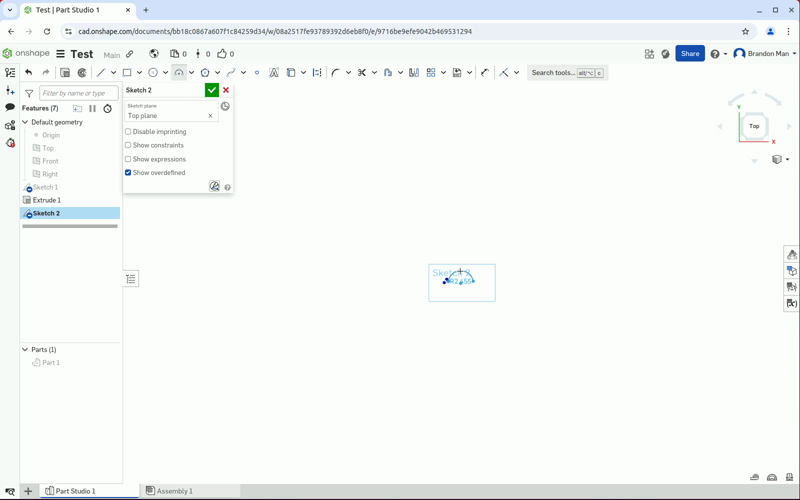
click(460, 270)
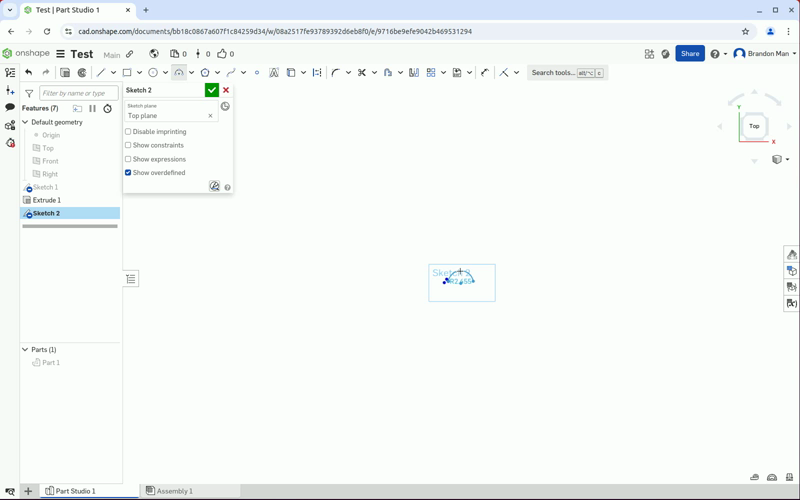
key_up(shift)
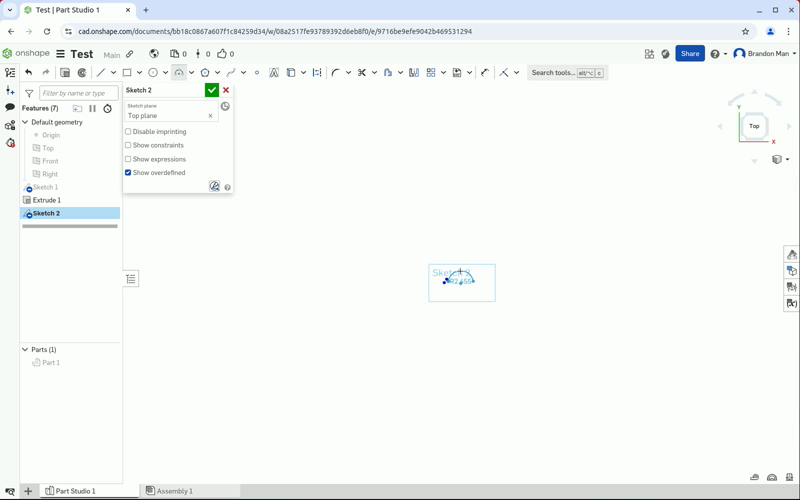
mouse_move(473, 281)
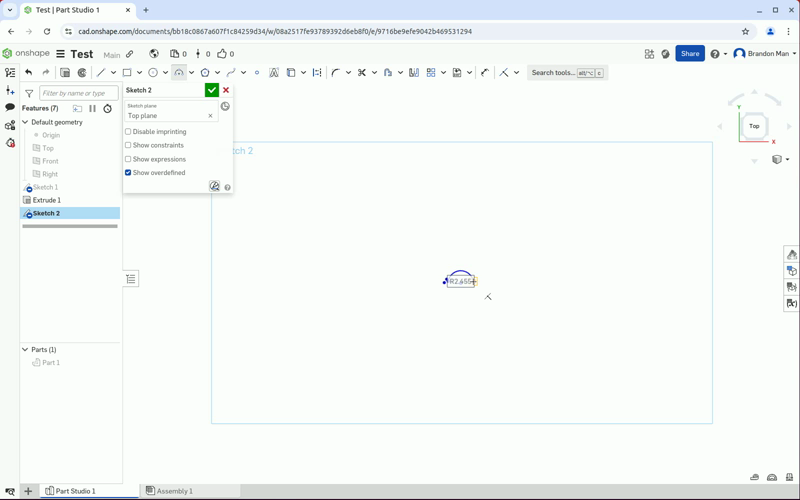
click(473, 281)
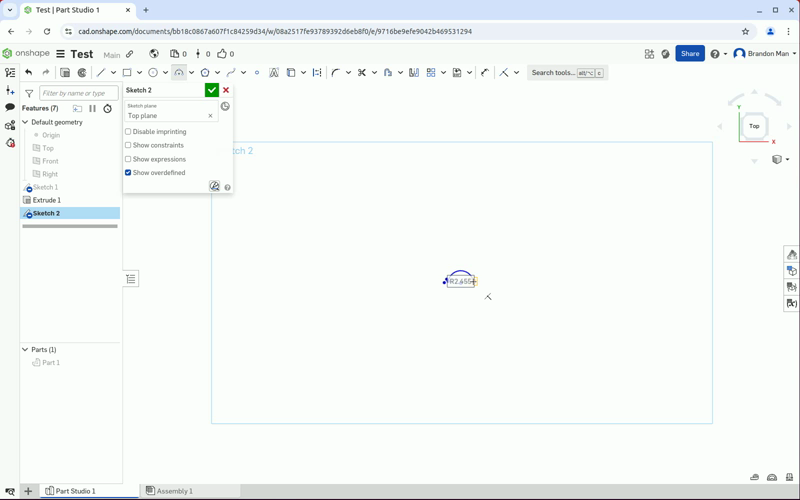
key_down(shift)
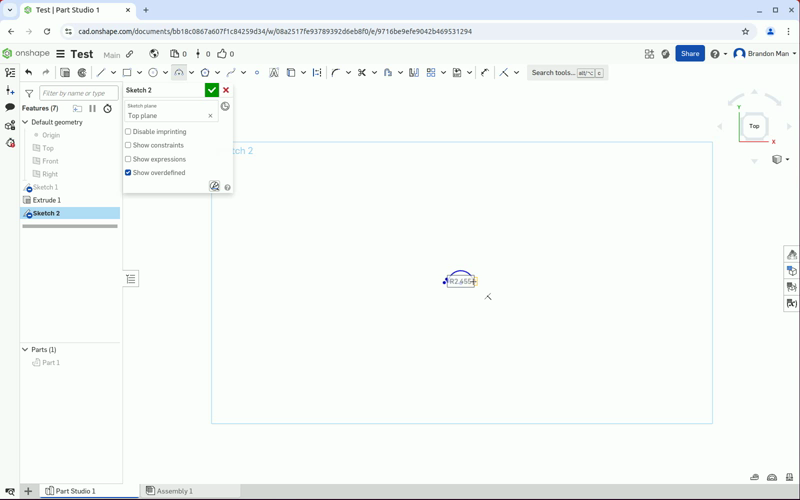
mouse_move(474, 279)
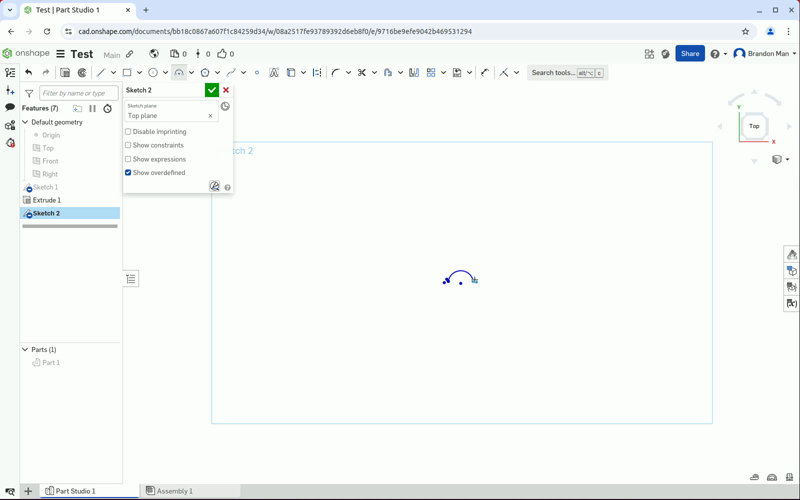
scroll(6)
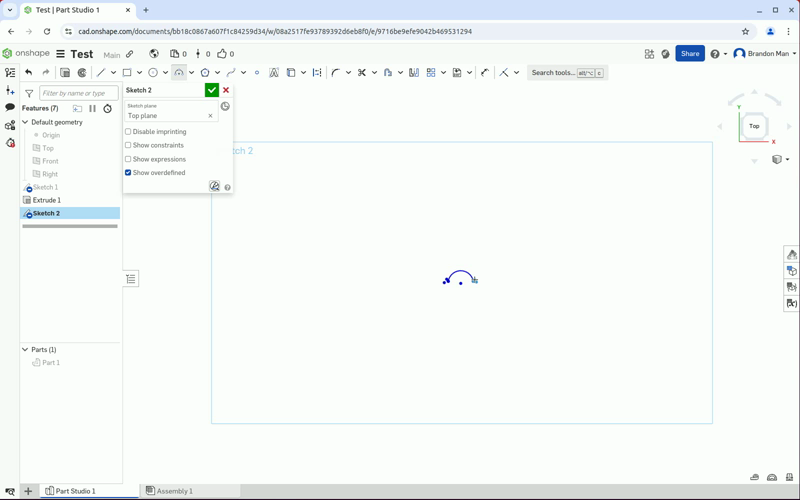
scroll(6)
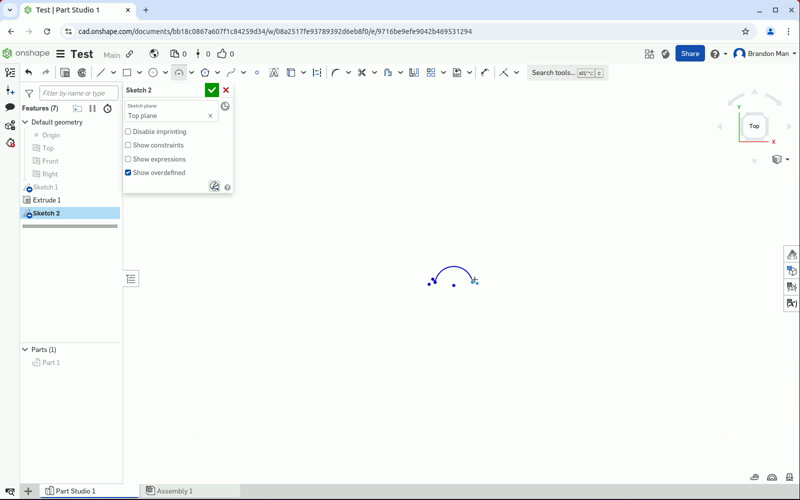
scroll(6)
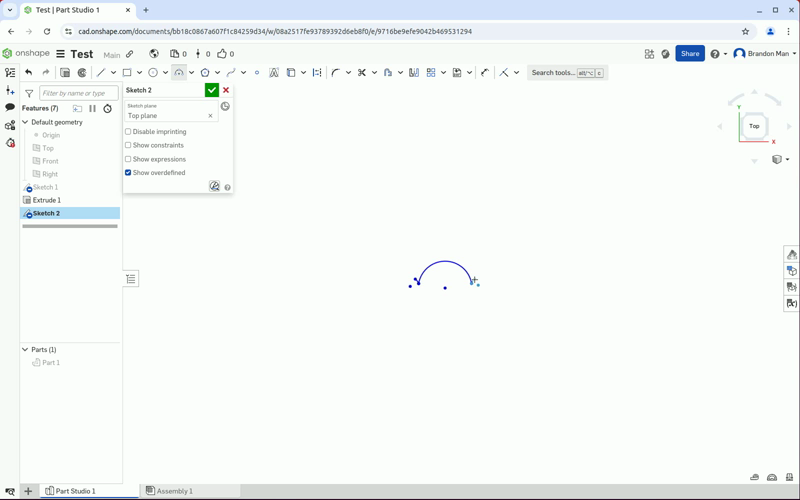
scroll(6)
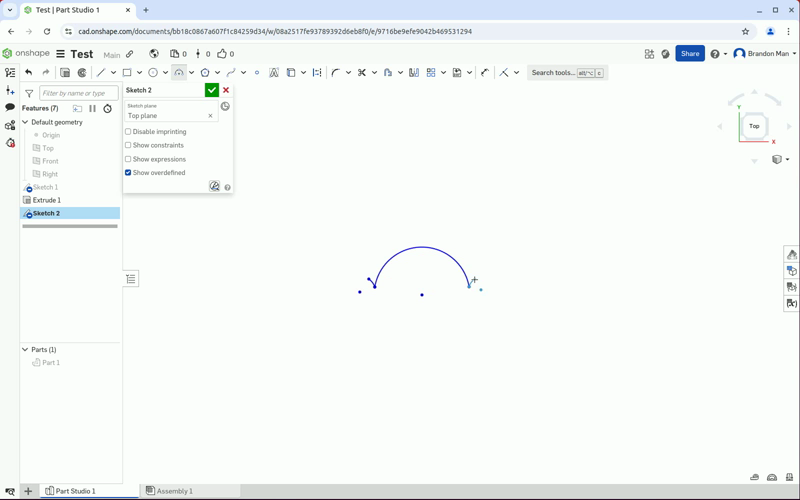
scroll(6)
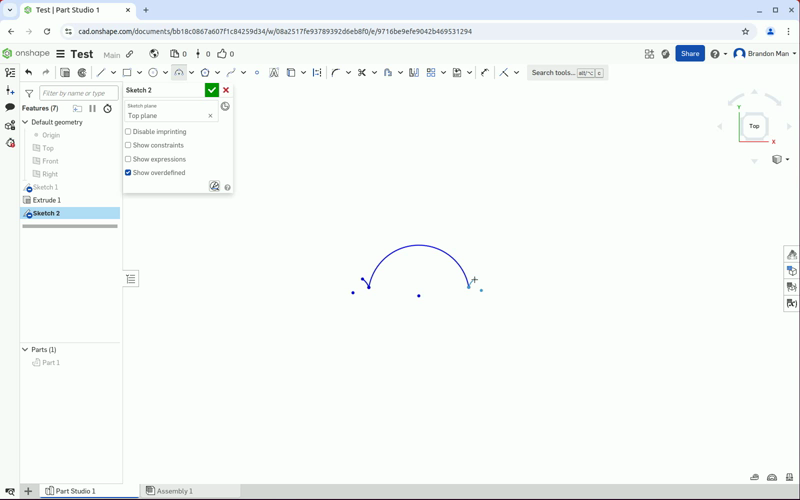
scroll(6)
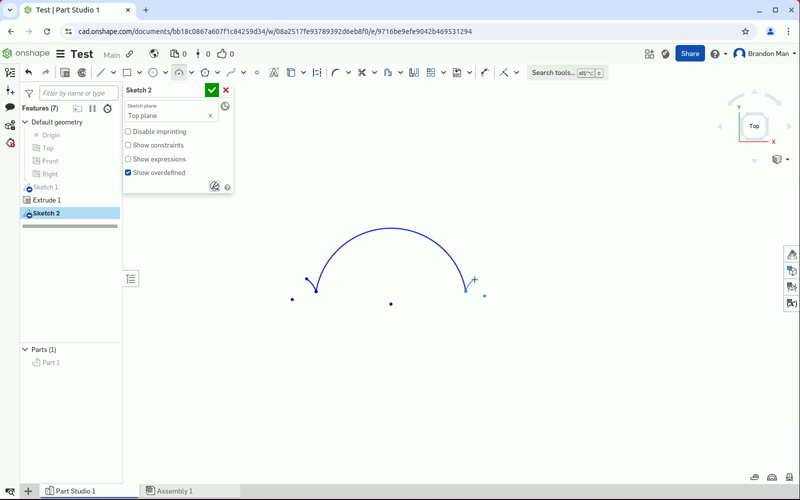
scroll(6)
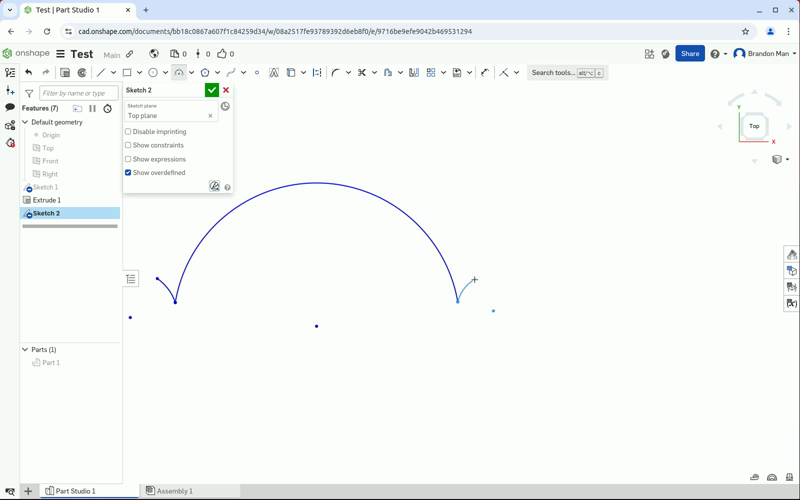
click(474, 279)
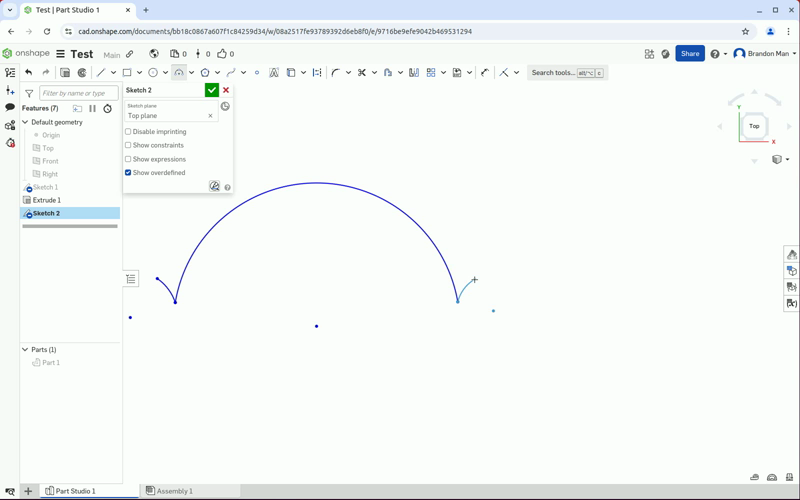
scroll(-6)
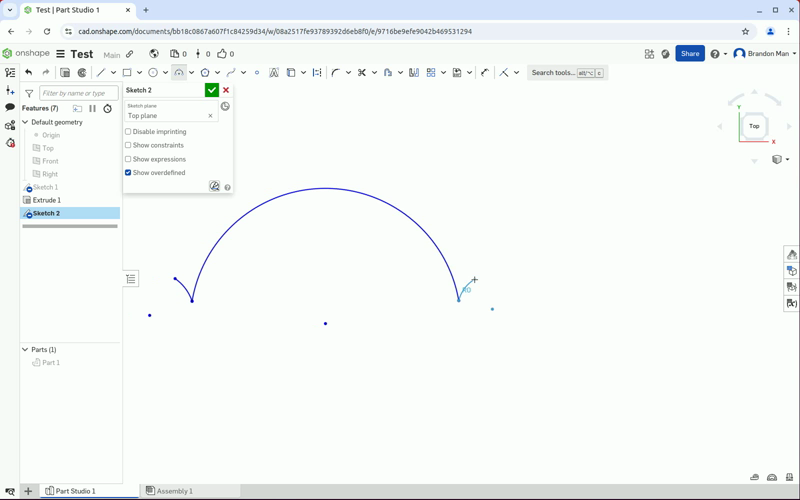
scroll(-6)
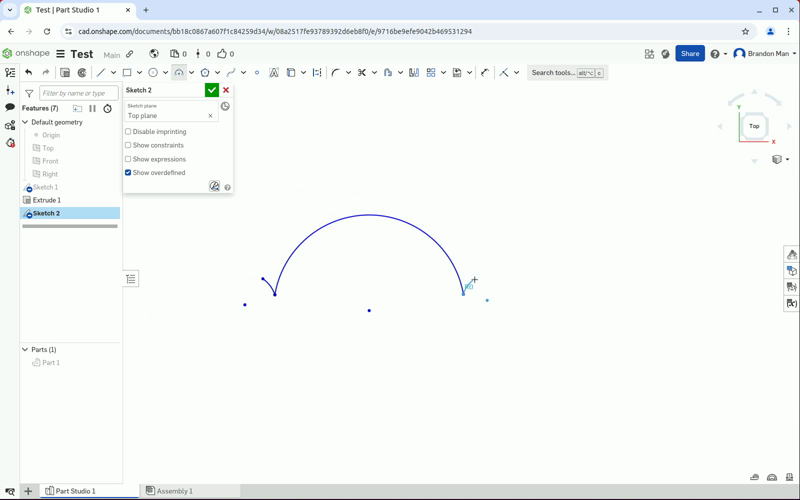
scroll(-6)
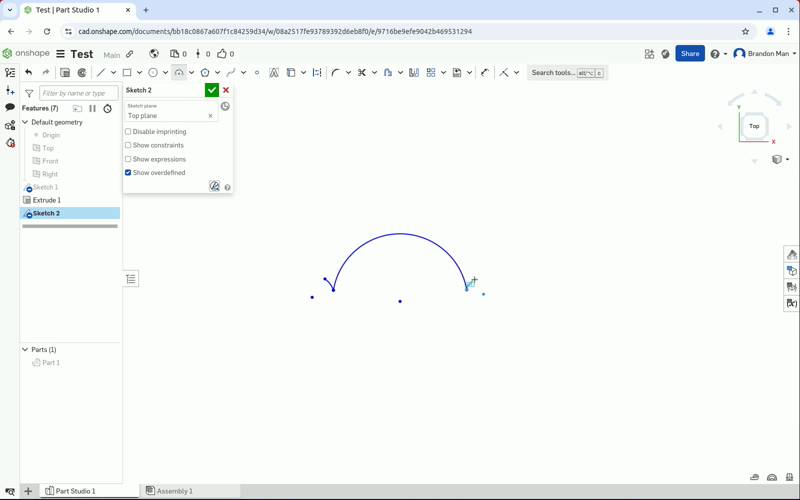
scroll(-6)
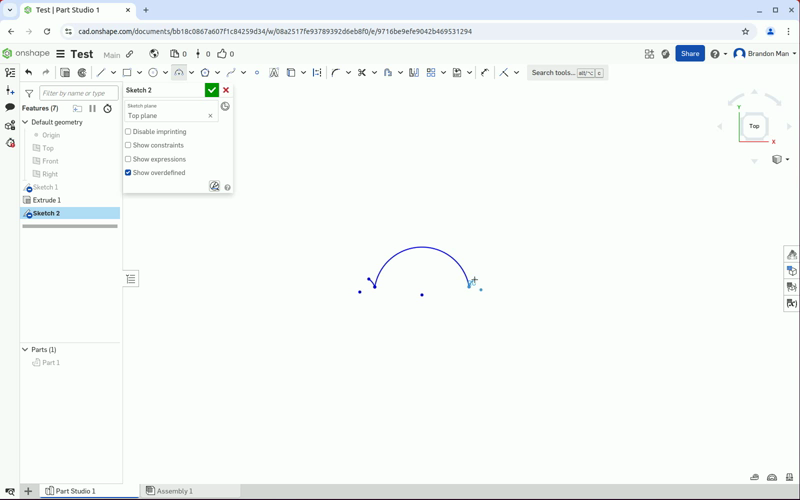
scroll(-6)
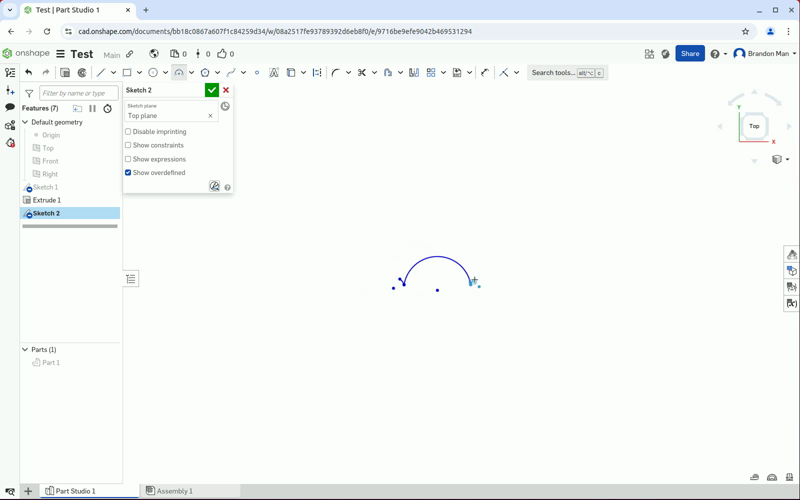
scroll(-6)
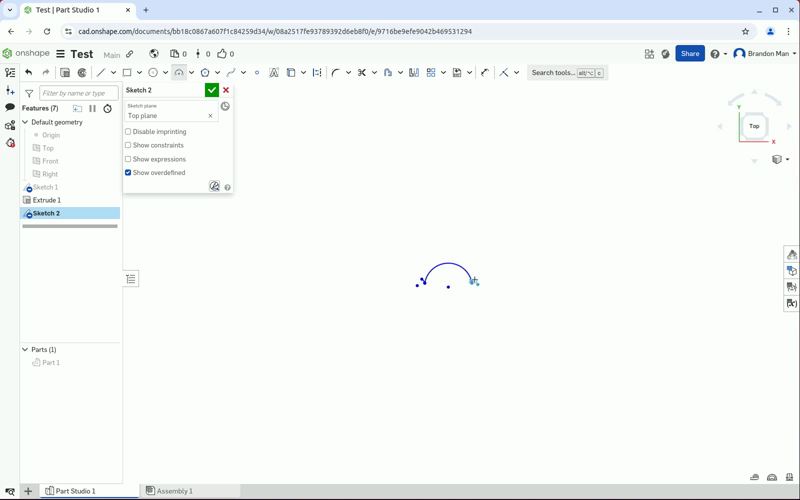
scroll(-6)
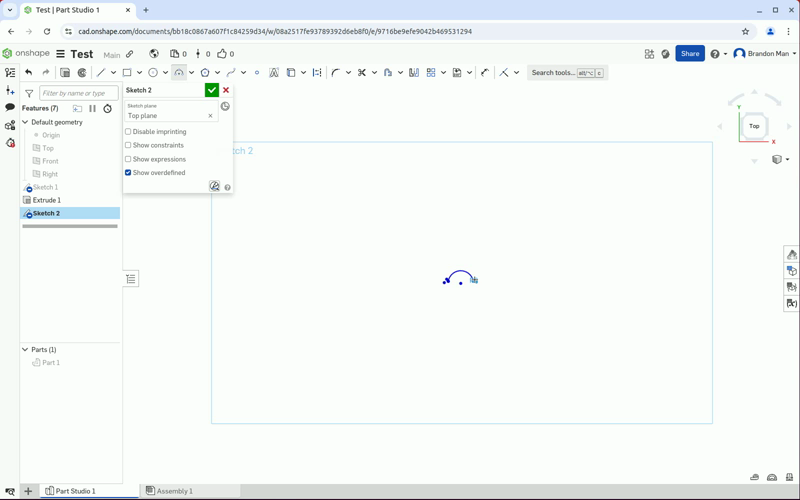
mouse_move(473, 280)
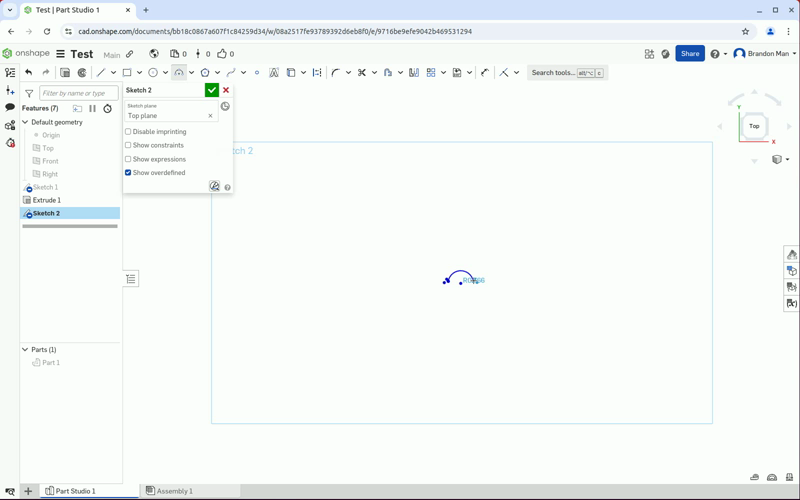
scroll(6)
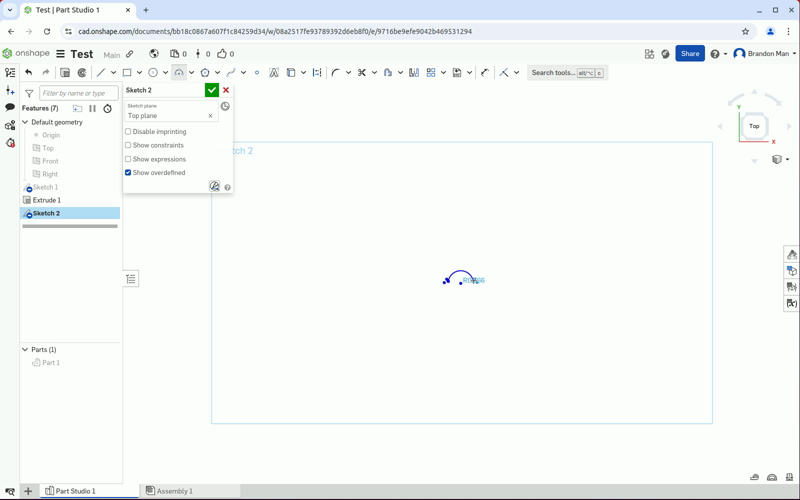
scroll(6)
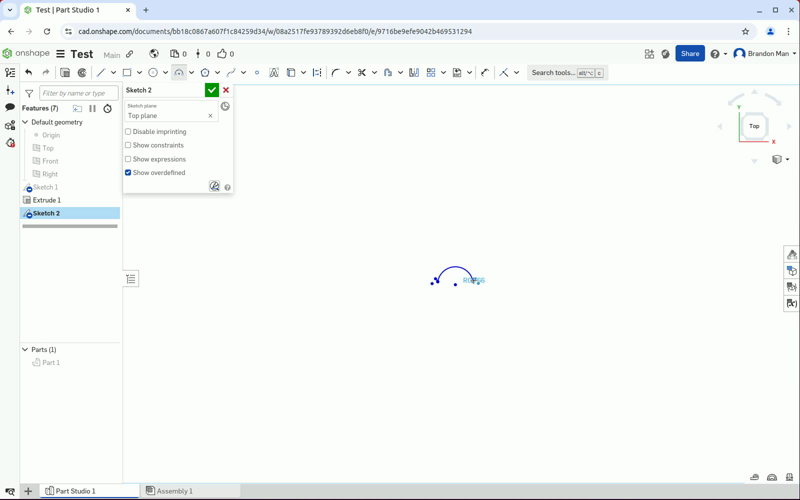
scroll(6)
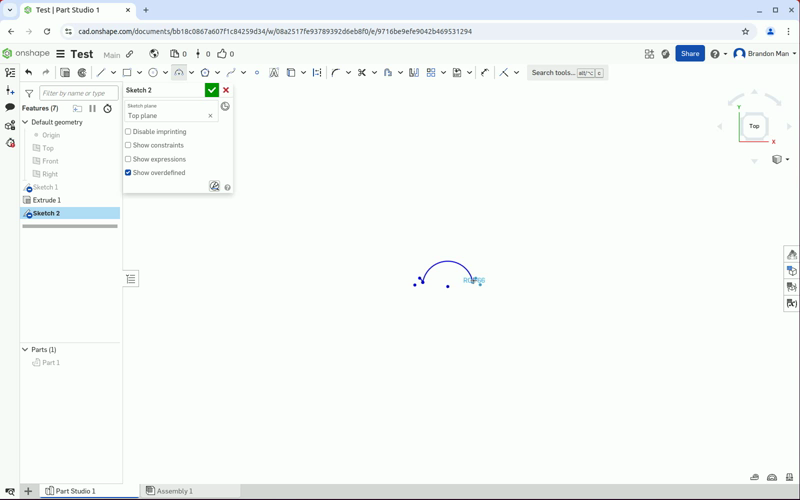
scroll(6)
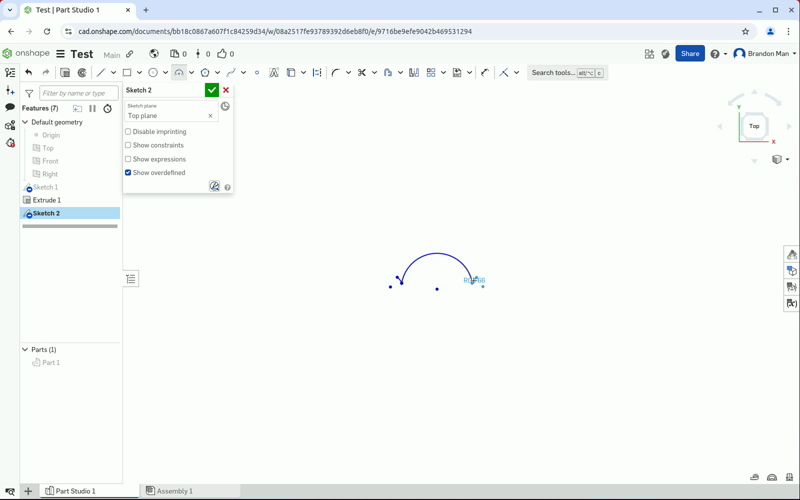
scroll(6)
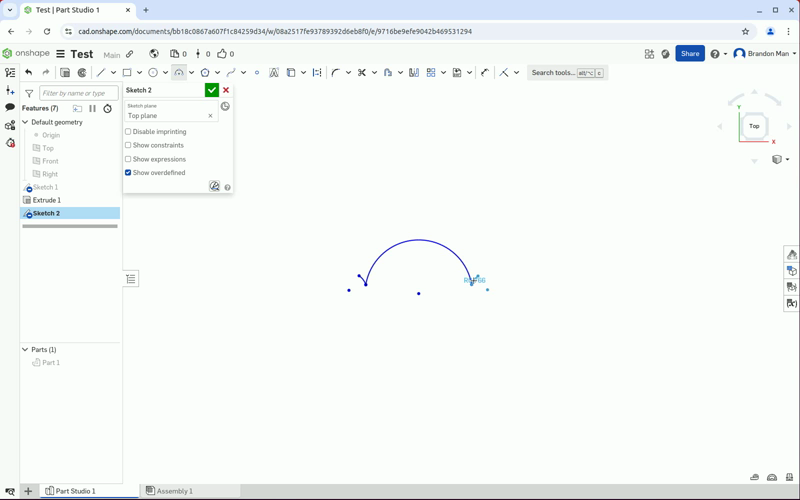
scroll(6)
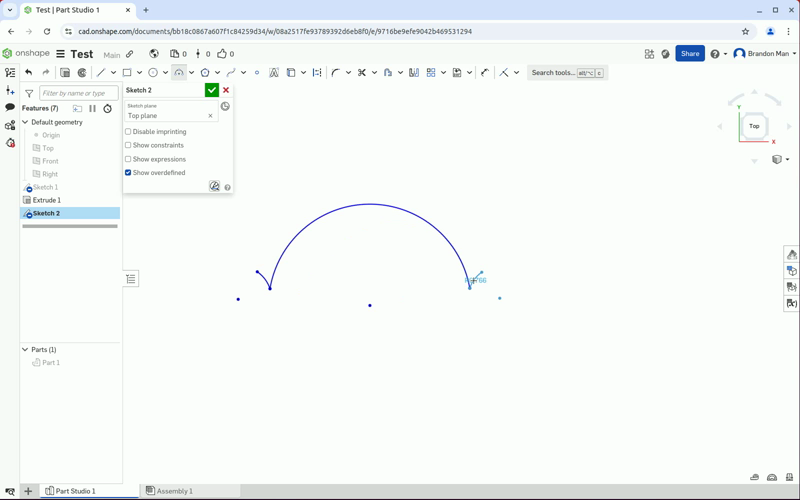
scroll(6)
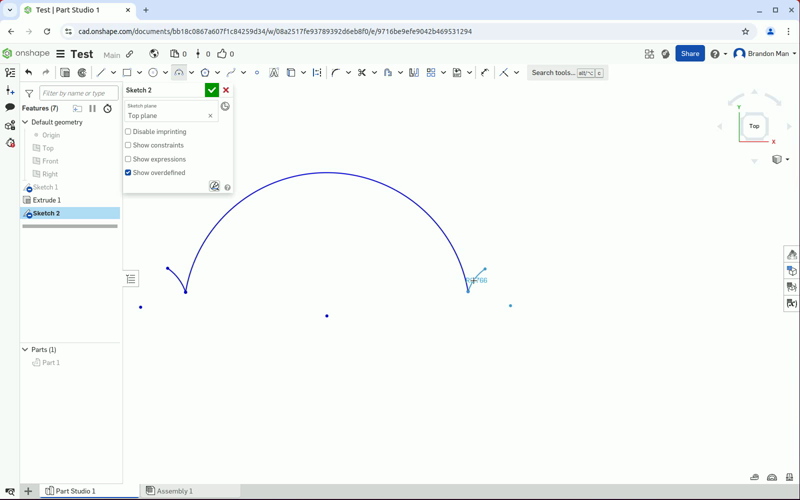
click(473, 280)
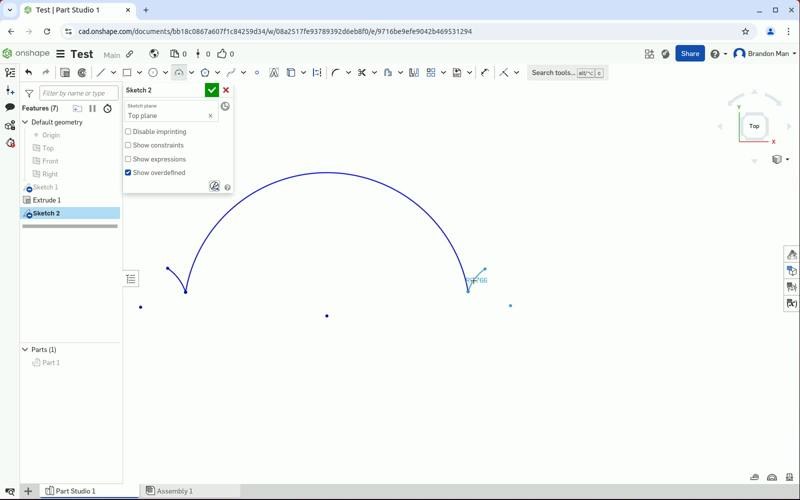
scroll(-6)
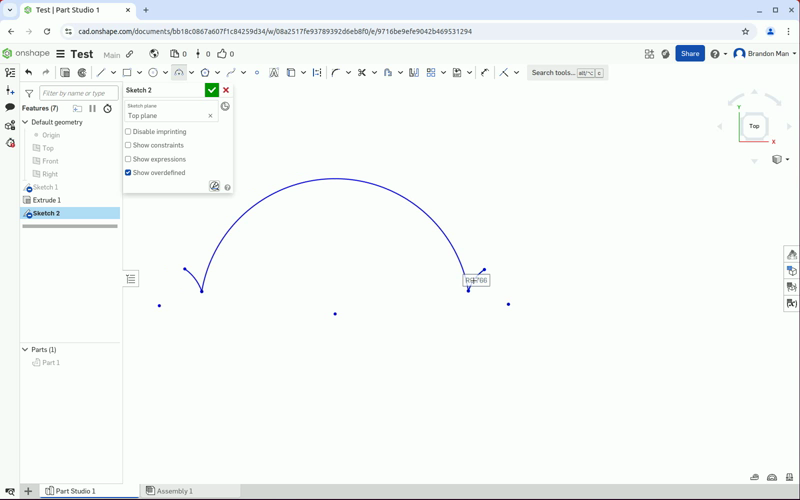
scroll(-6)
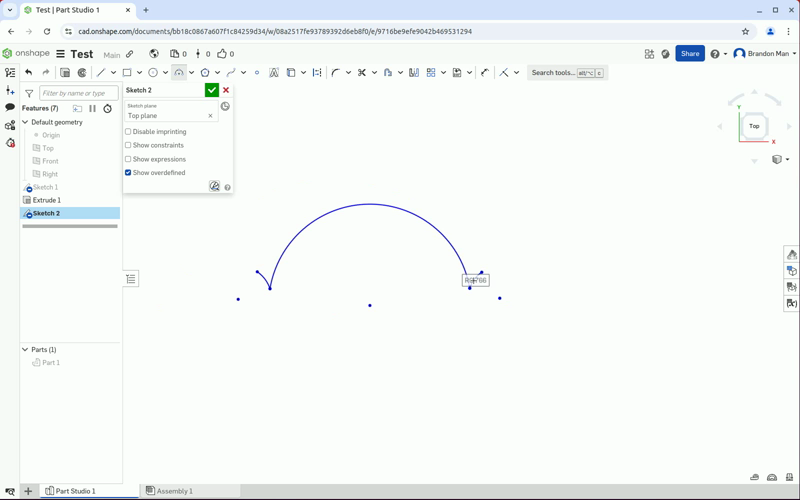
scroll(-6)
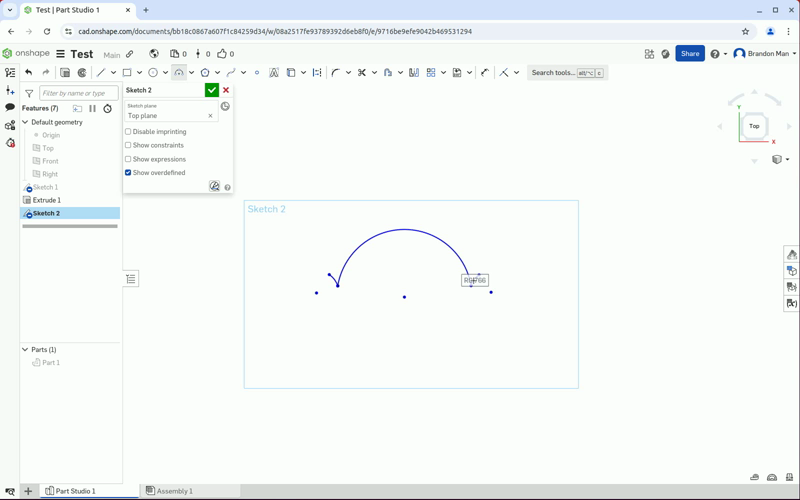
scroll(-6)
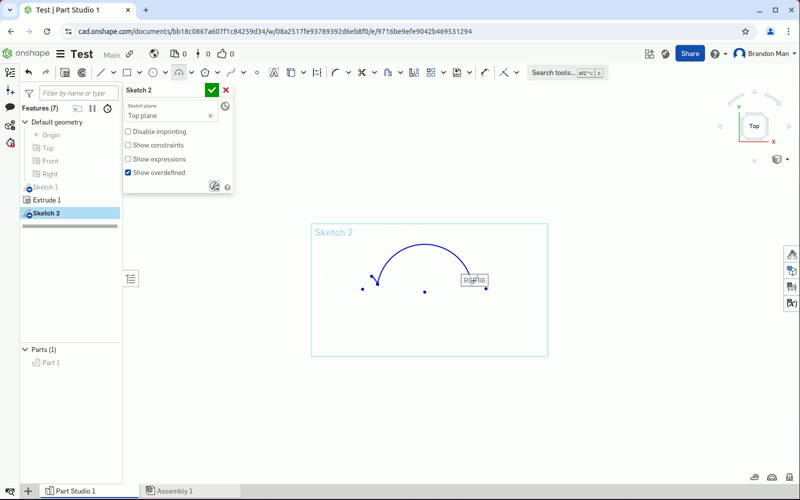
scroll(-6)
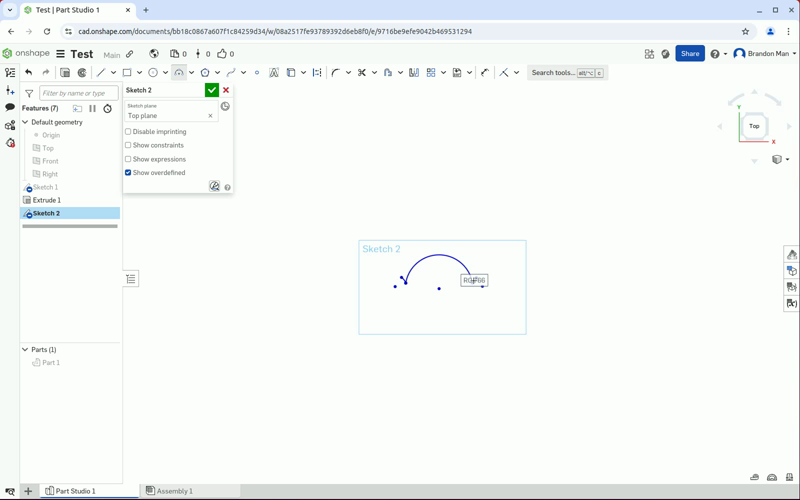
scroll(-6)
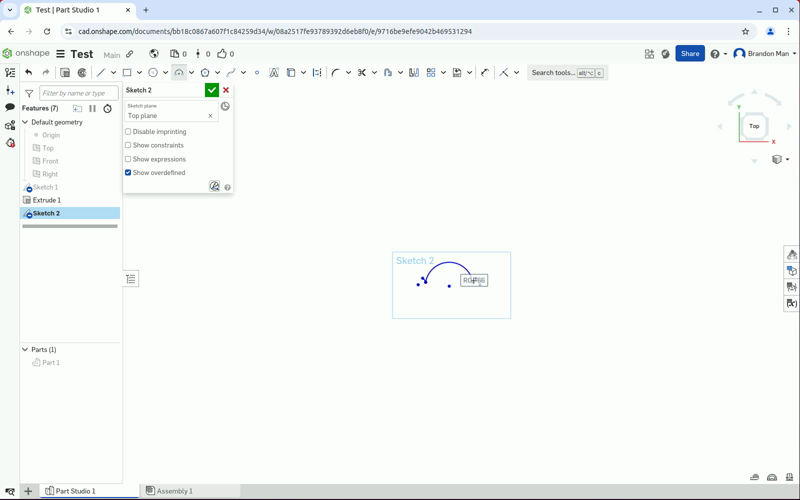
scroll(-6)
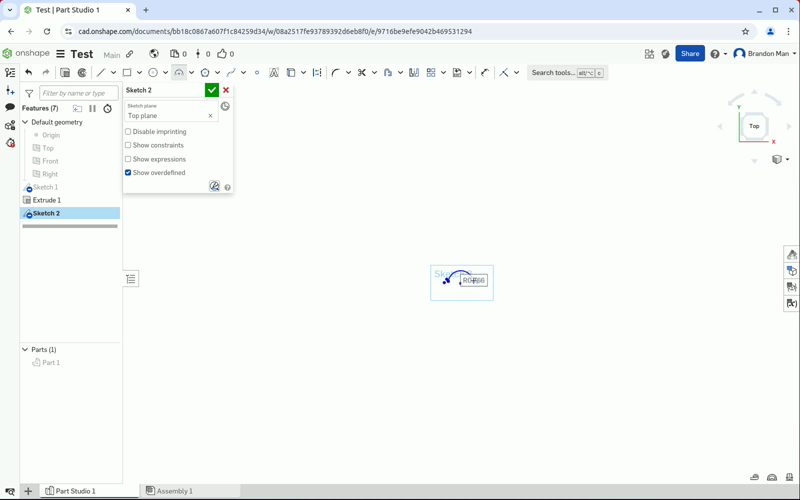
key_up(shift)
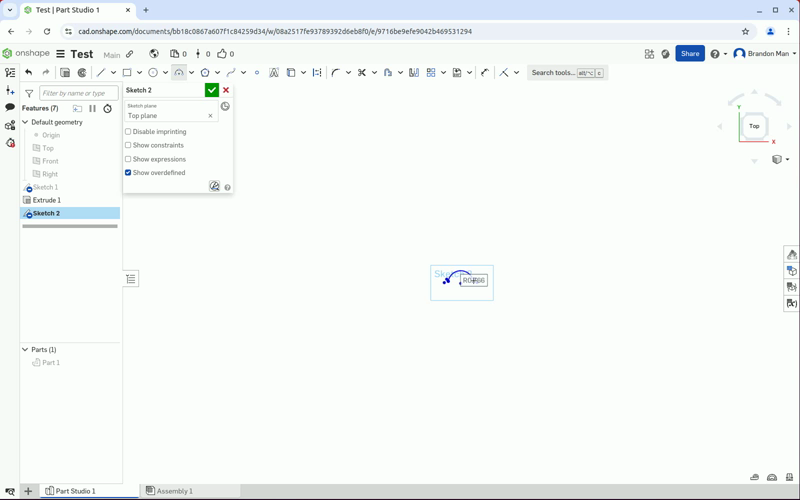
mouse_move(474, 279)
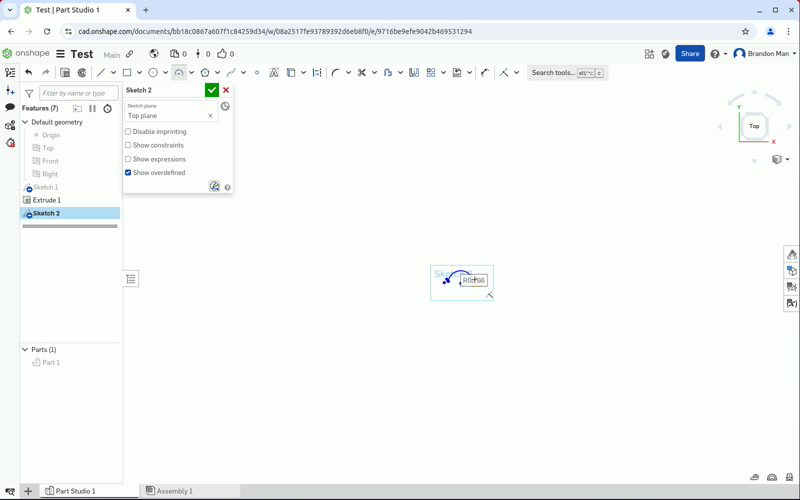
scroll(6)
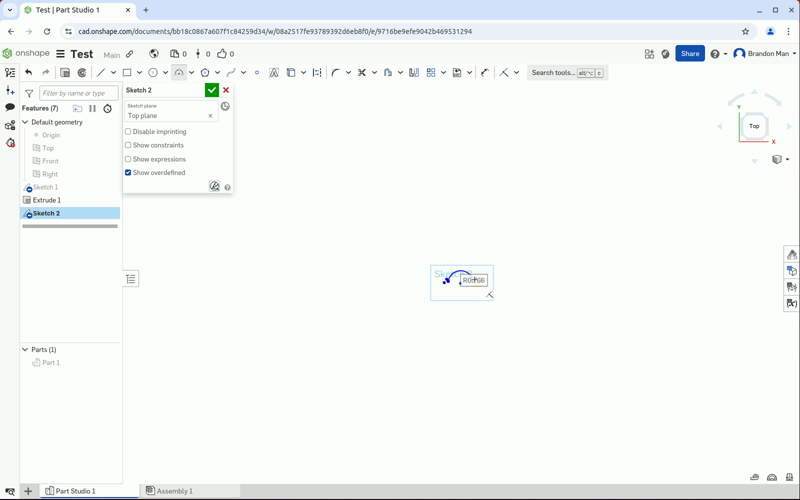
scroll(6)
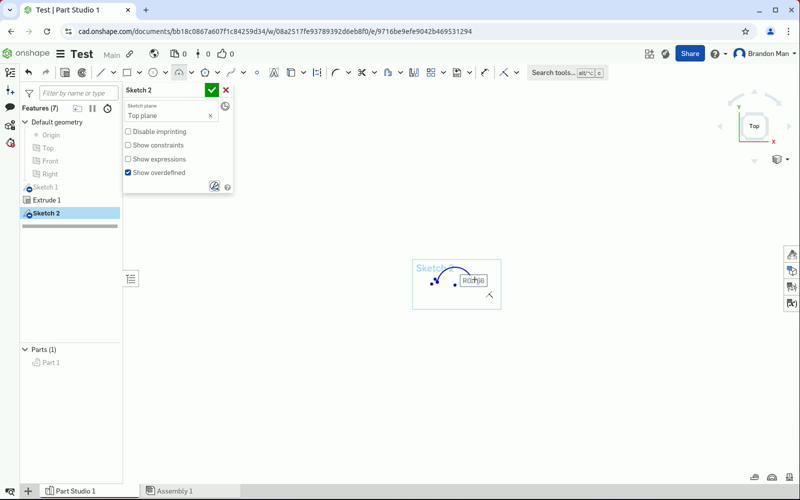
scroll(6)
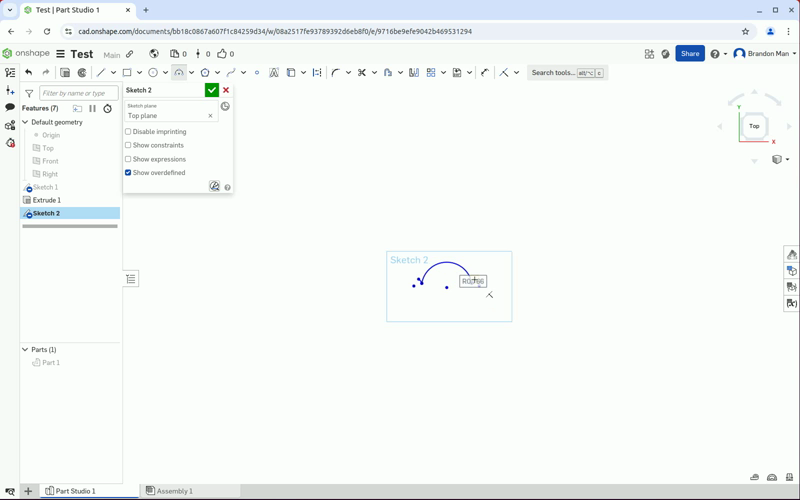
scroll(6)
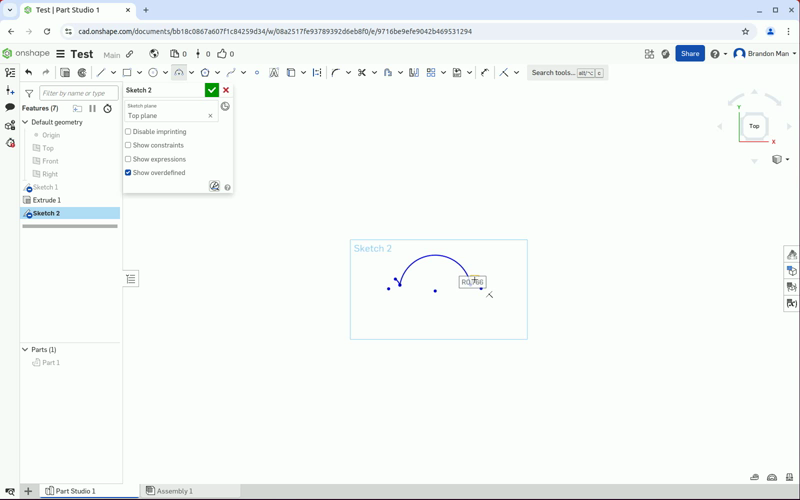
scroll(6)
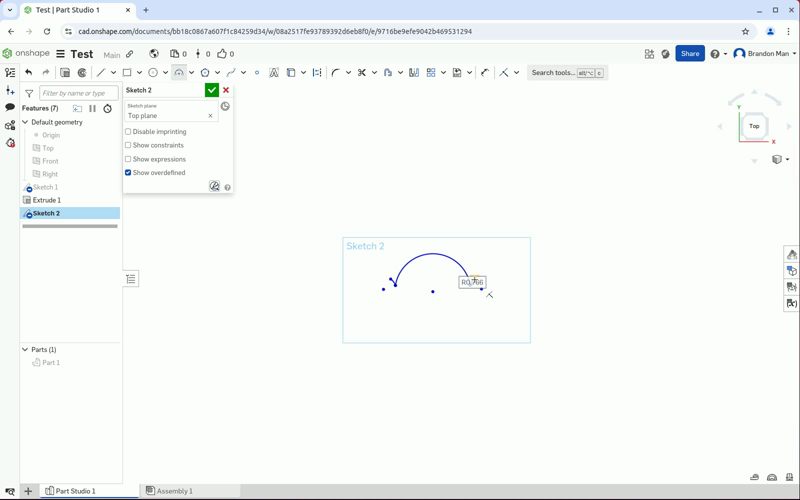
scroll(6)
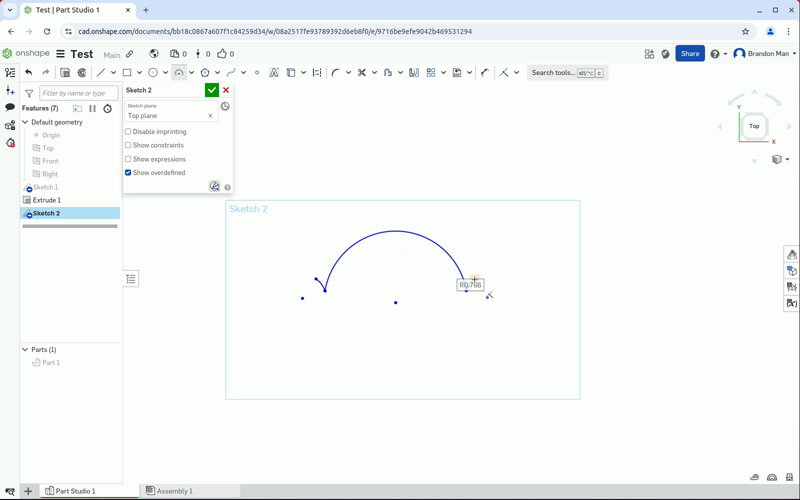
scroll(6)
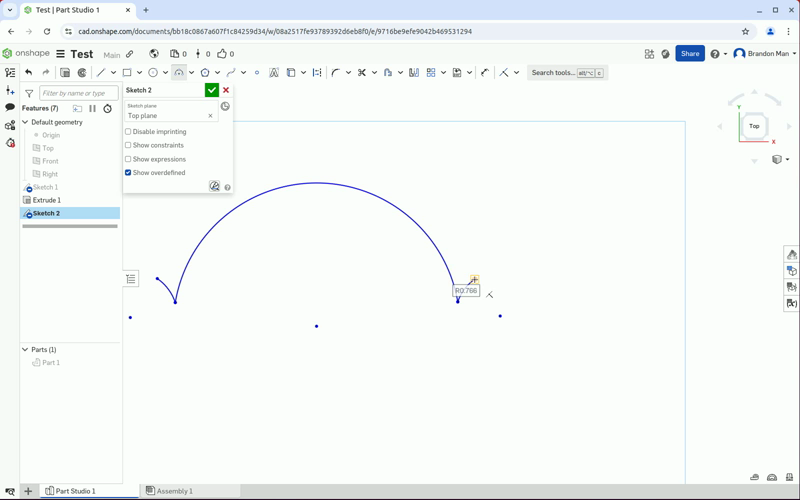
click(474, 279)
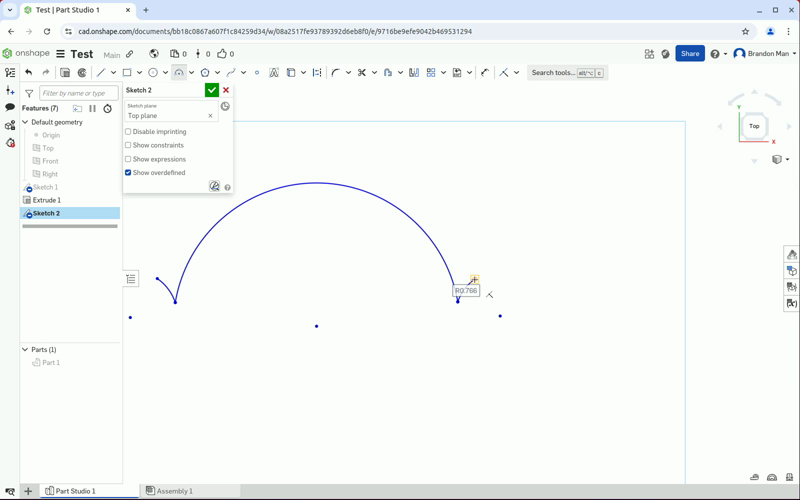
scroll(-6)
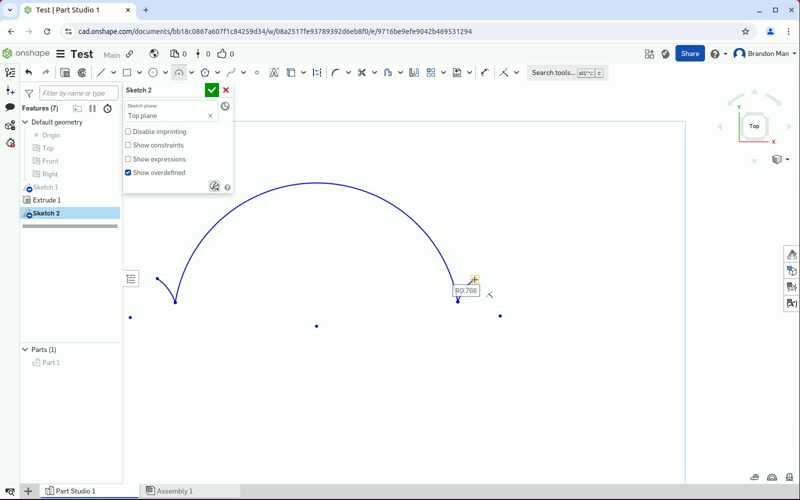
scroll(-6)
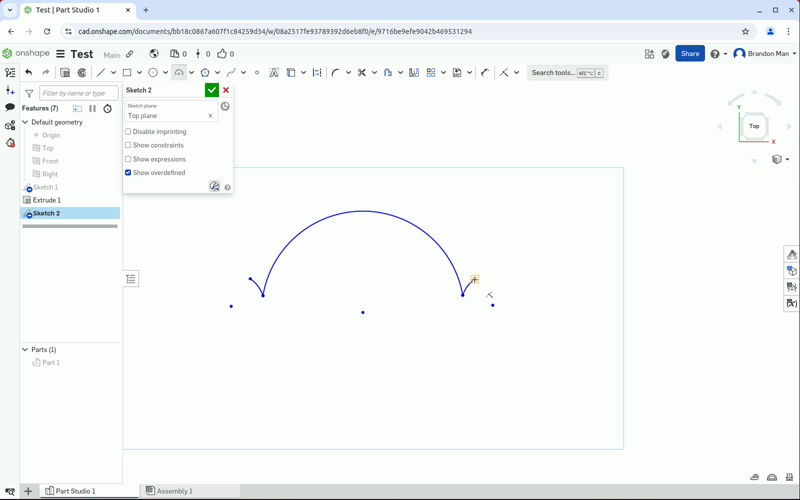
scroll(-6)
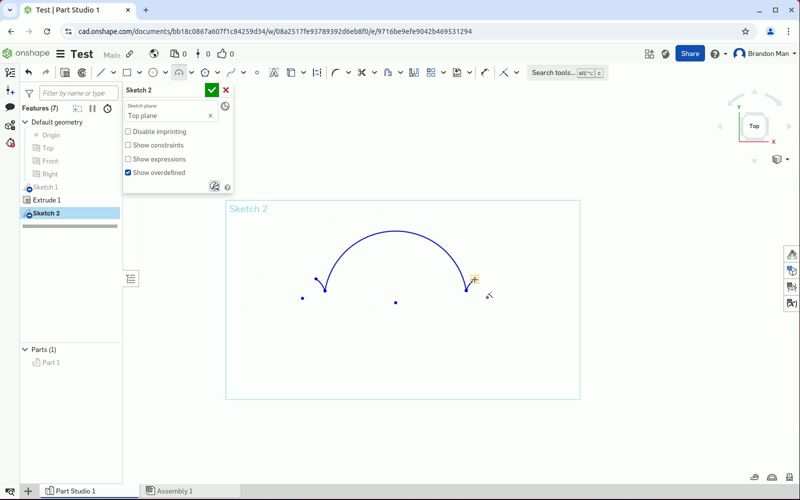
scroll(-6)
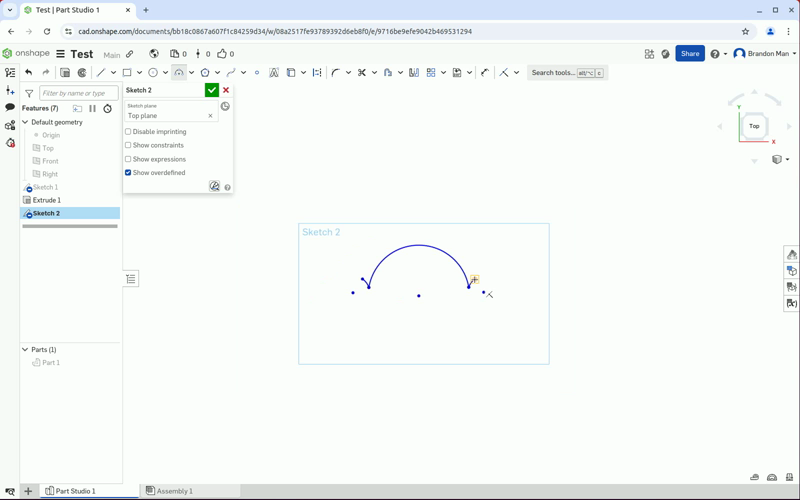
scroll(-6)
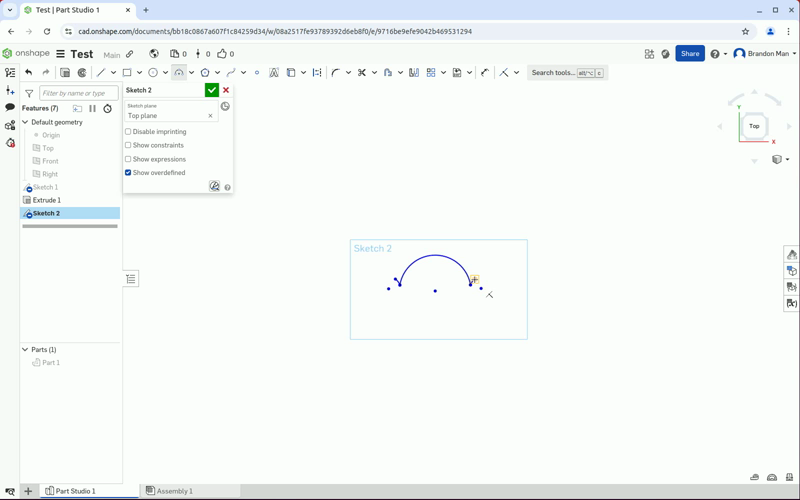
scroll(-6)
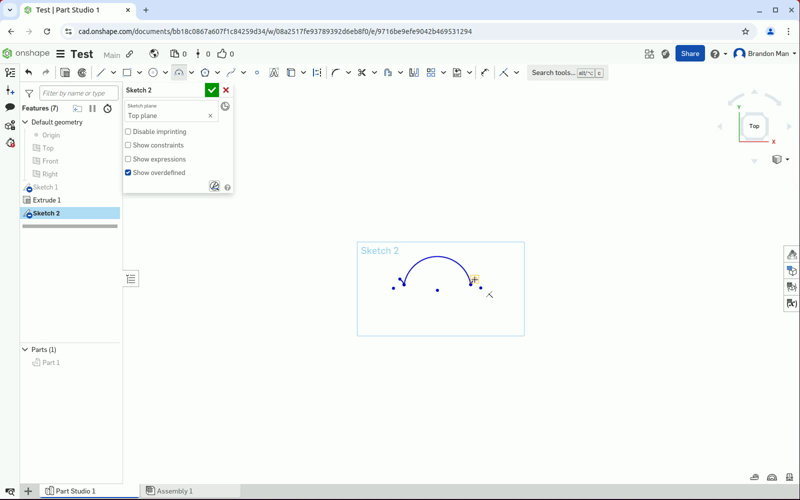
scroll(-6)
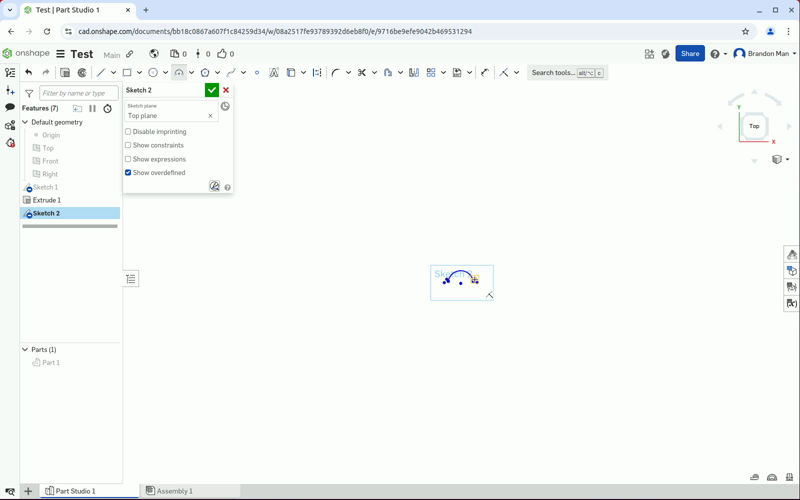
mouse_move(446, 279)
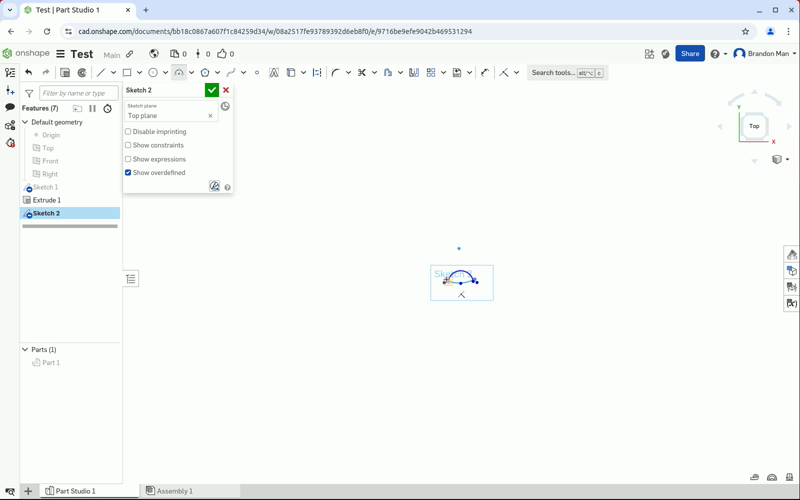
scroll(6)
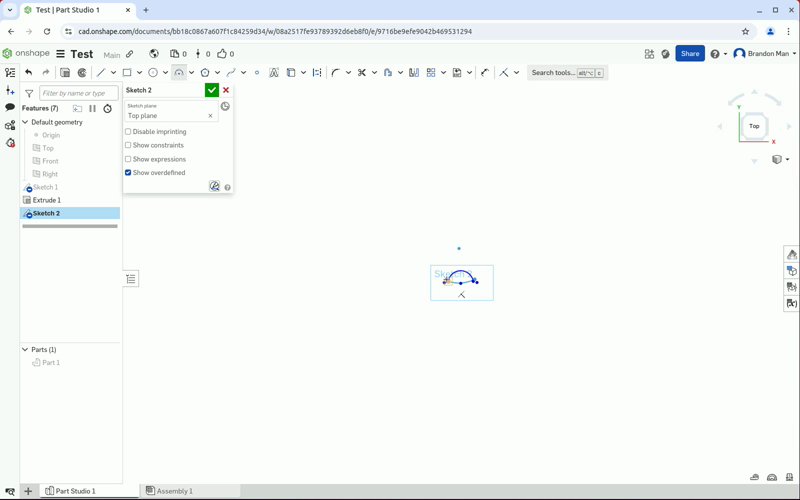
scroll(6)
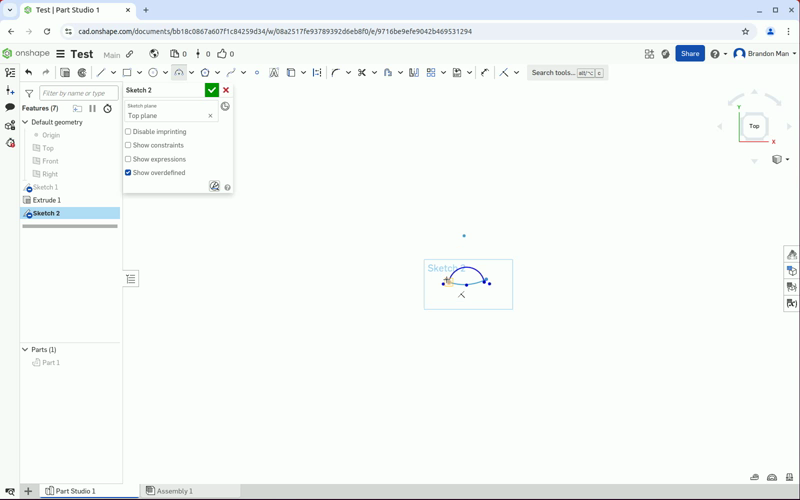
scroll(6)
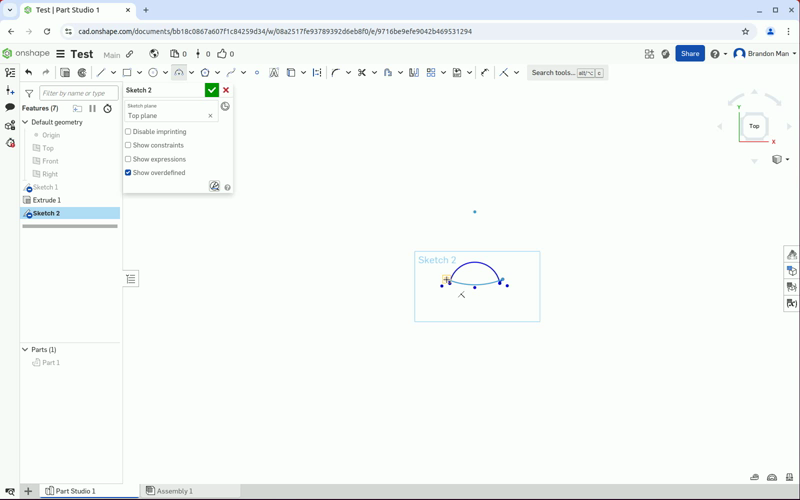
scroll(6)
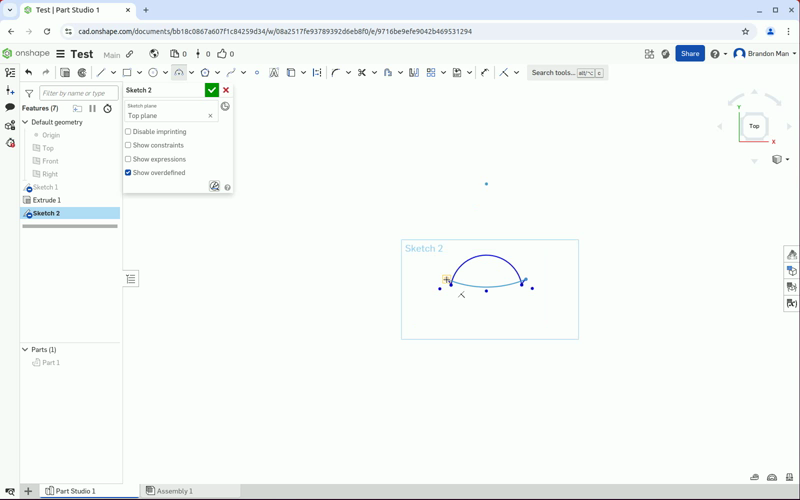
scroll(6)
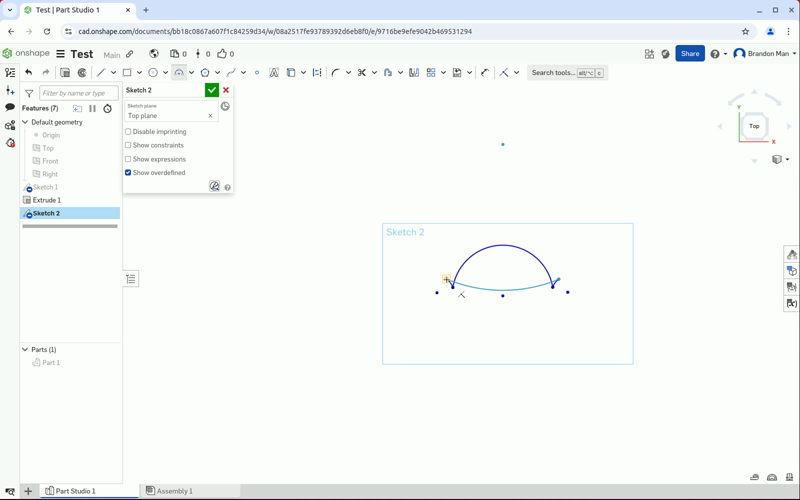
scroll(6)
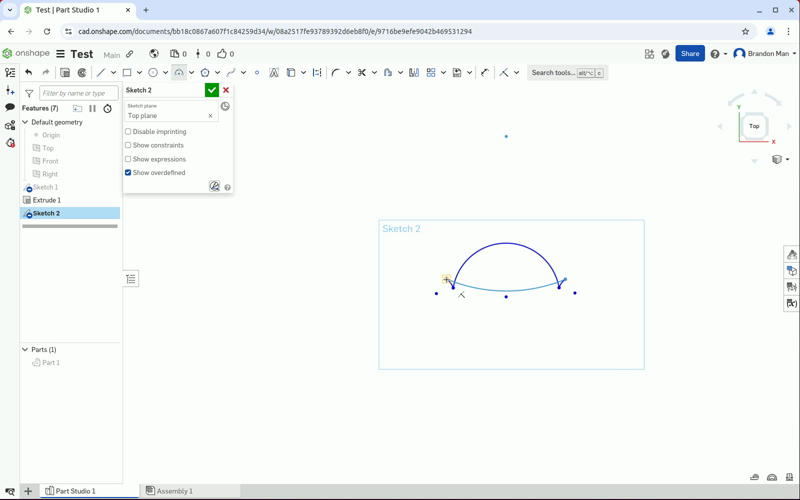
scroll(6)
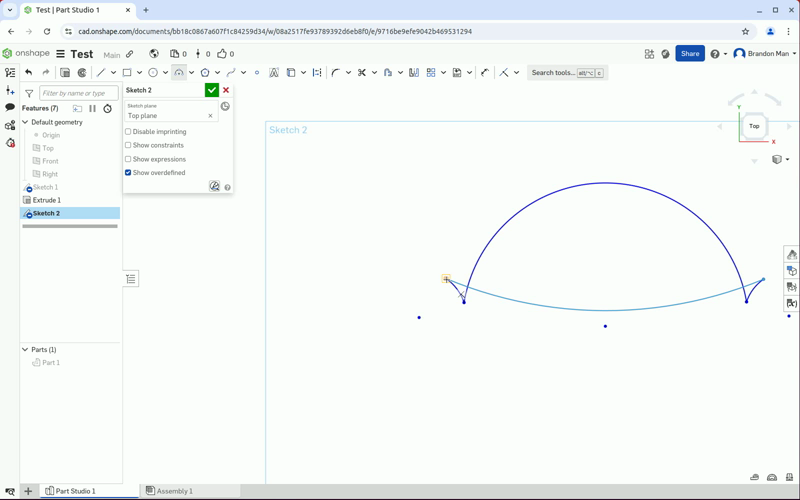
click(446, 279)
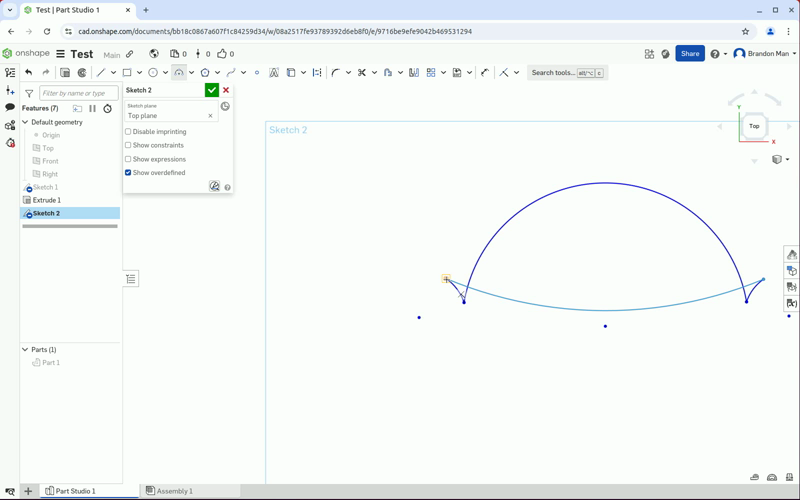
scroll(-6)
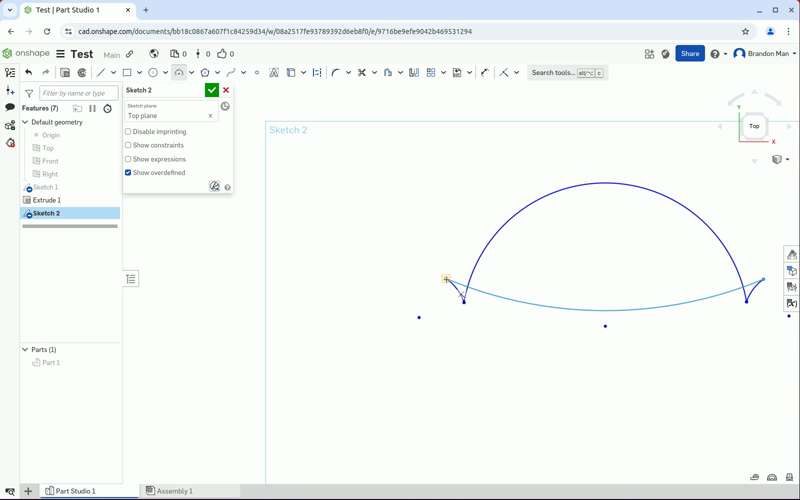
scroll(-6)
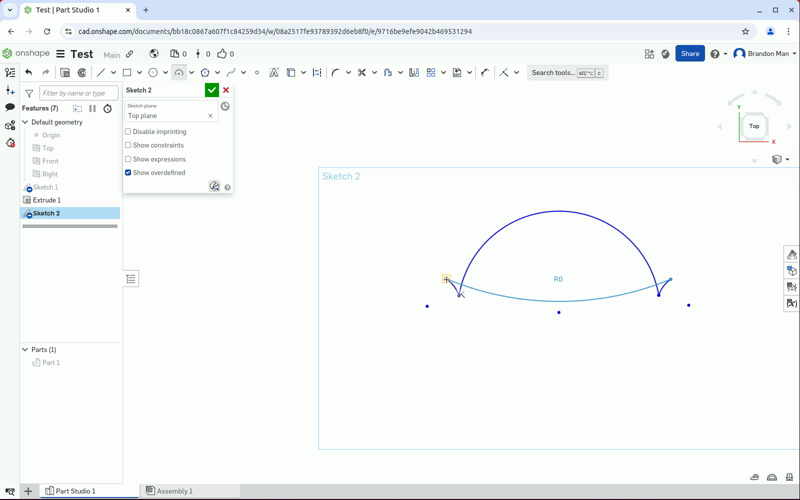
scroll(-6)
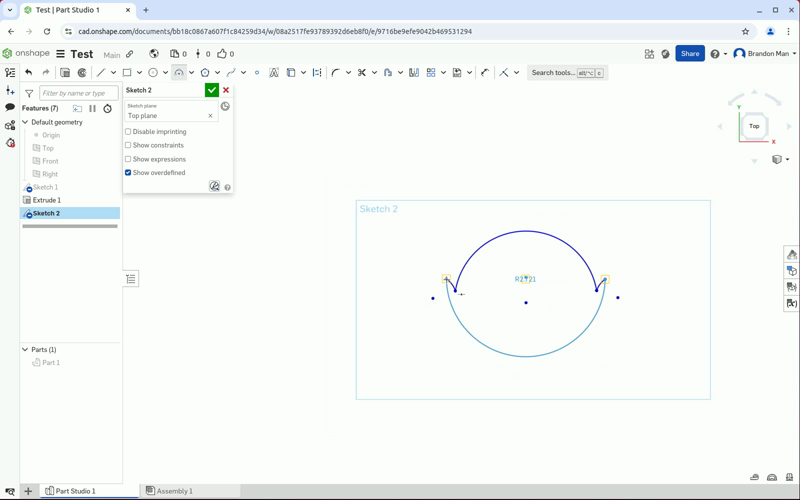
scroll(-6)
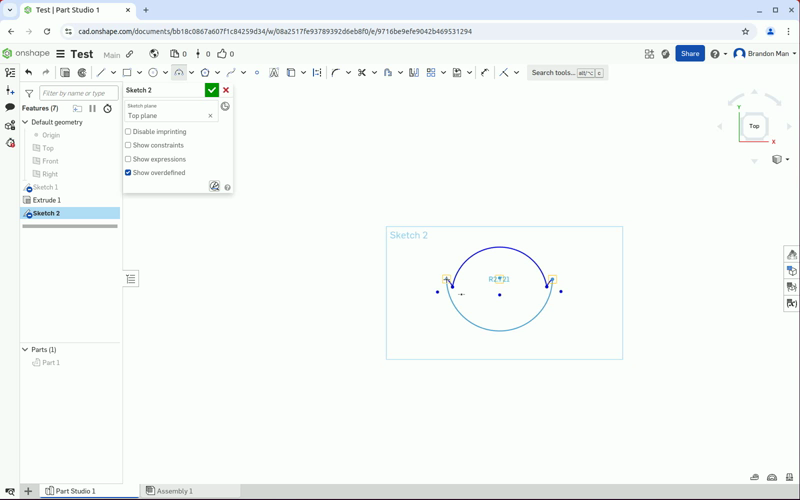
scroll(-6)
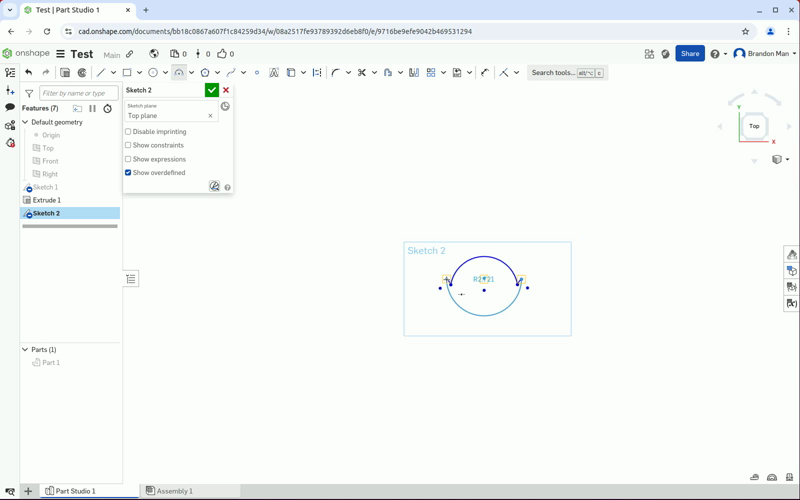
scroll(-6)
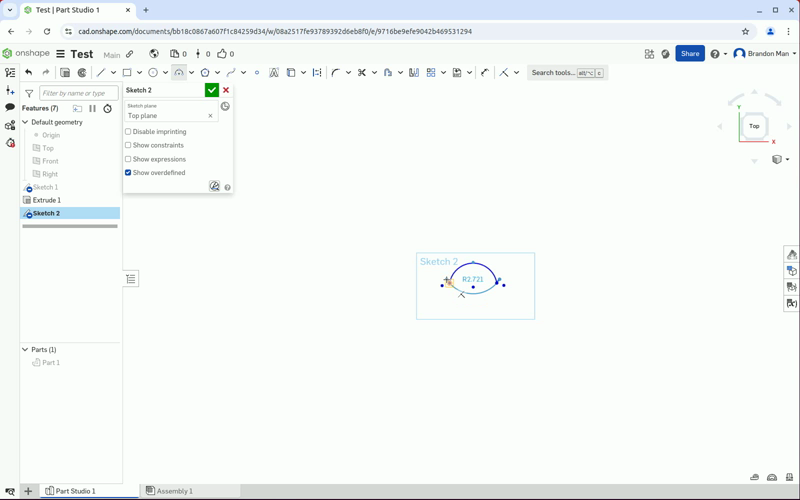
scroll(-6)
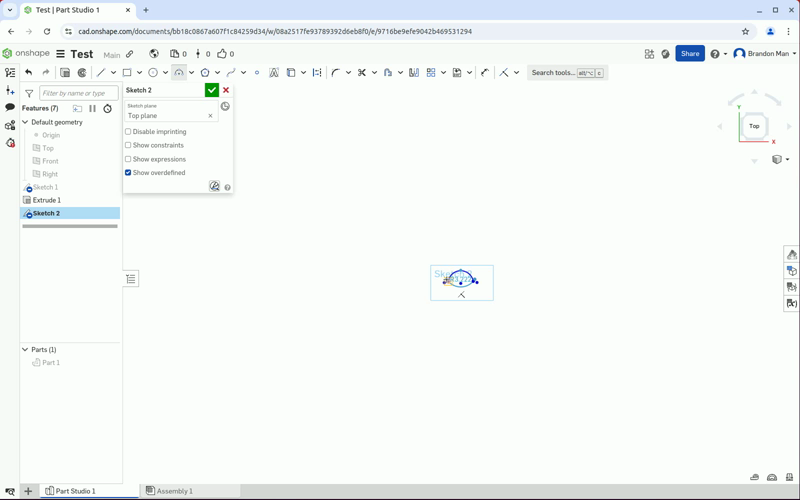
key_down(shift)
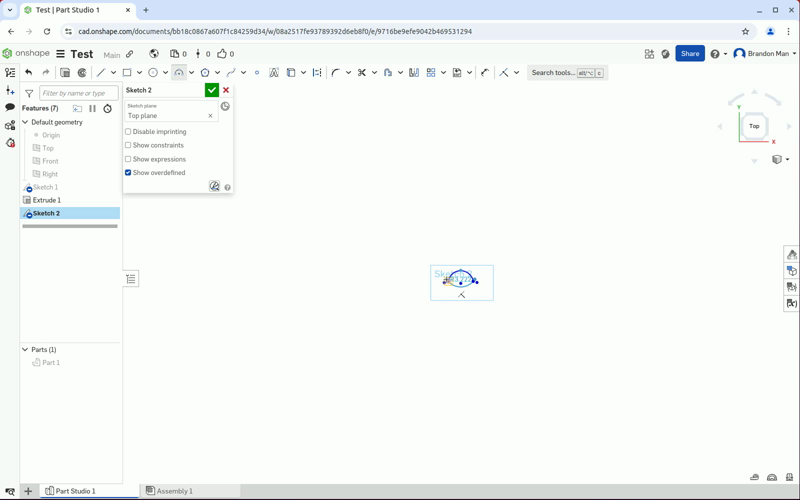
mouse_move(460, 269)
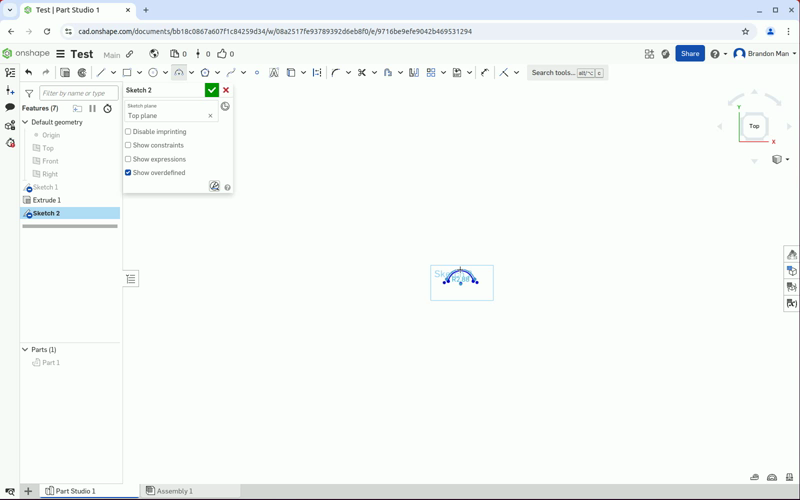
scroll(6)
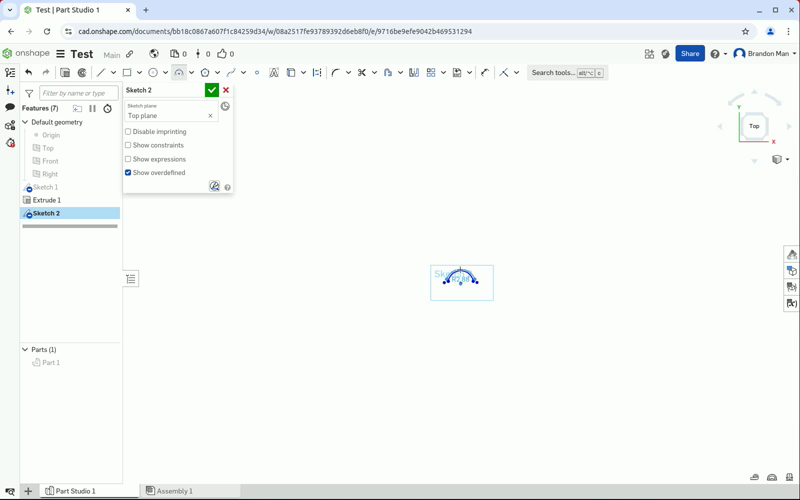
scroll(6)
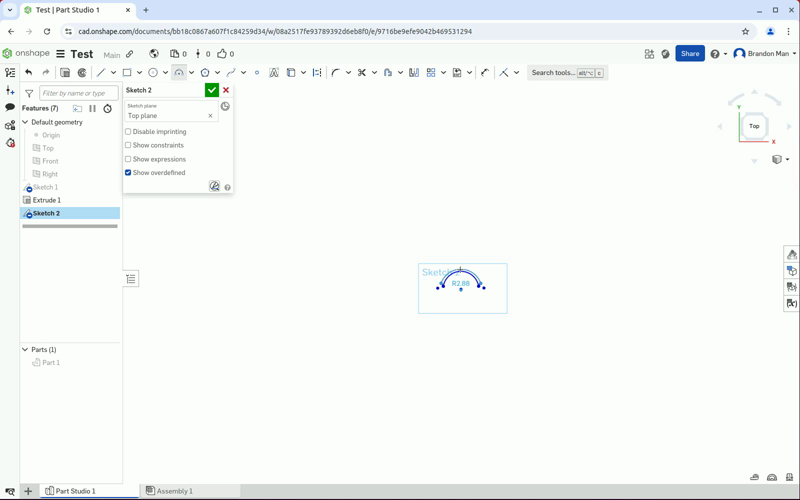
scroll(6)
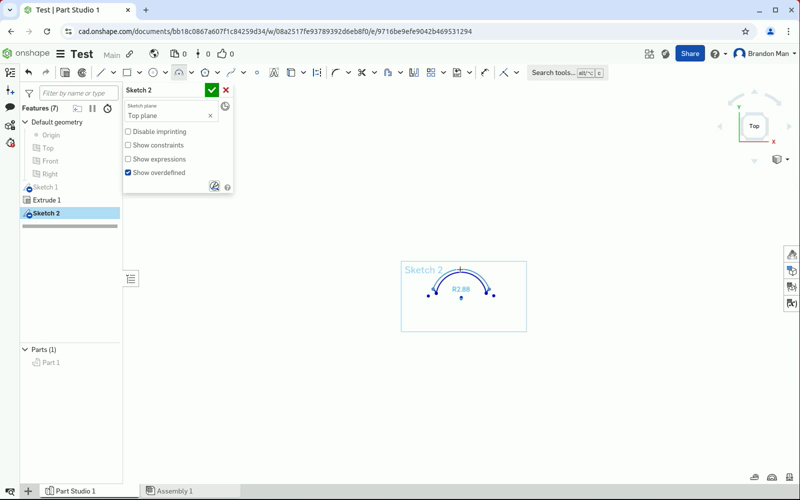
scroll(6)
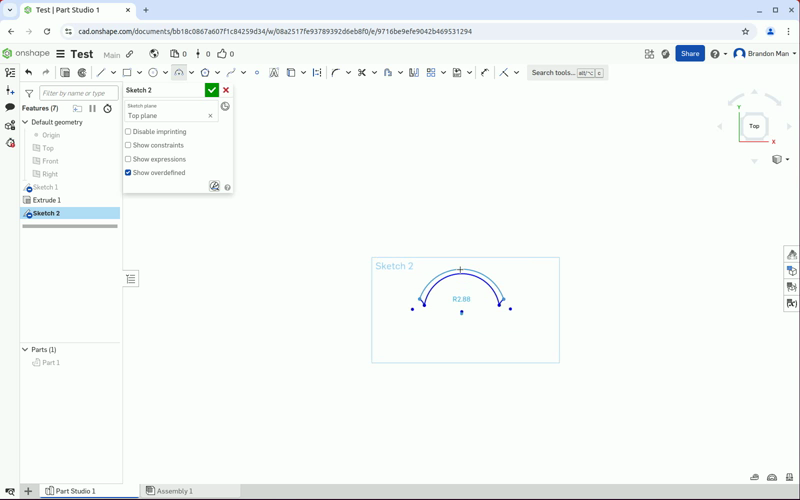
scroll(6)
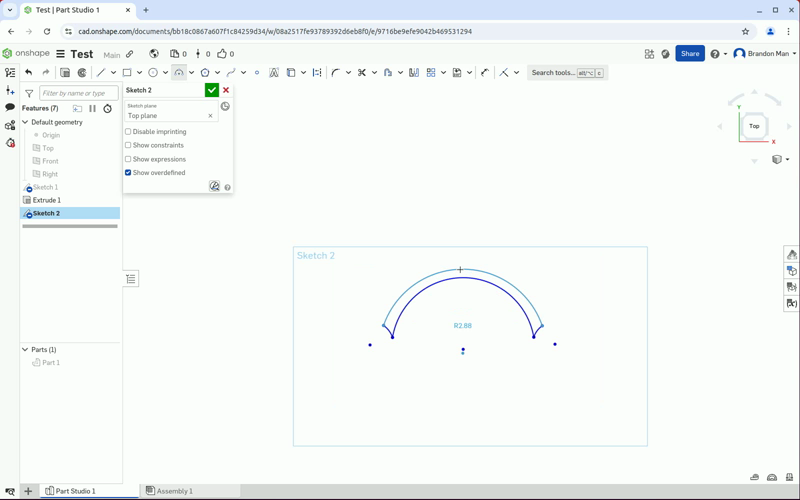
scroll(6)
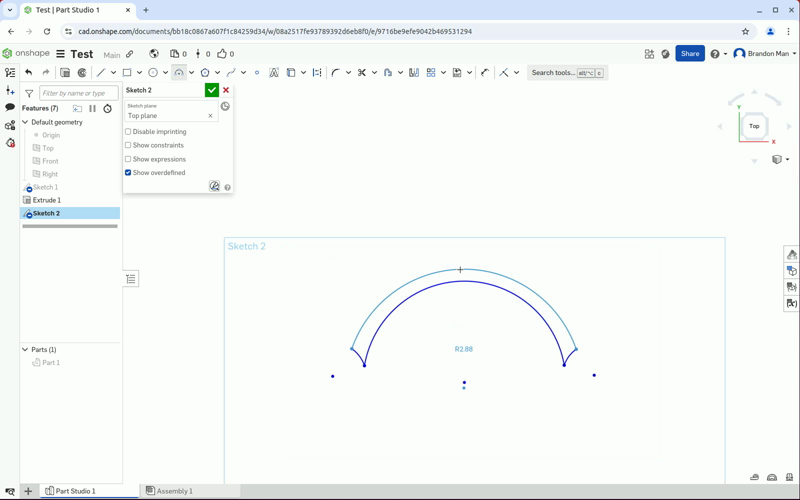
scroll(6)
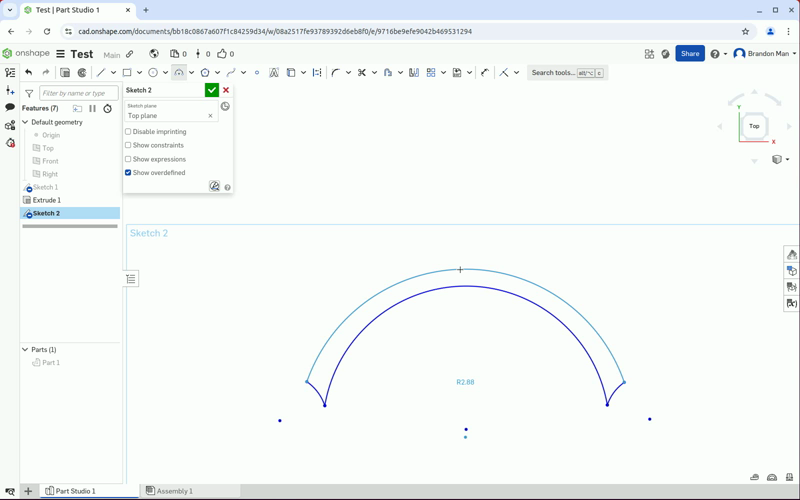
click(460, 269)
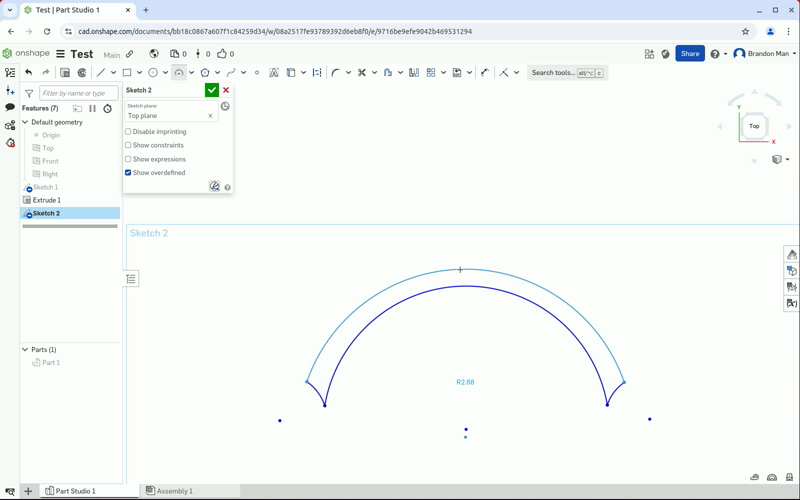
scroll(-6)
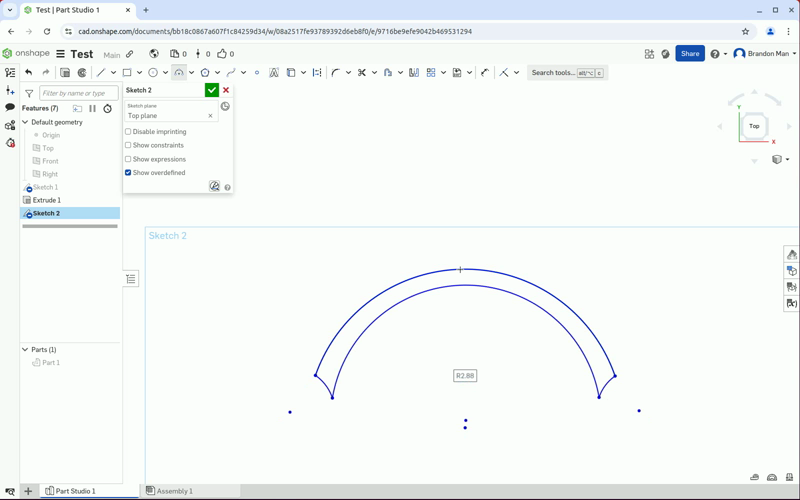
scroll(-6)
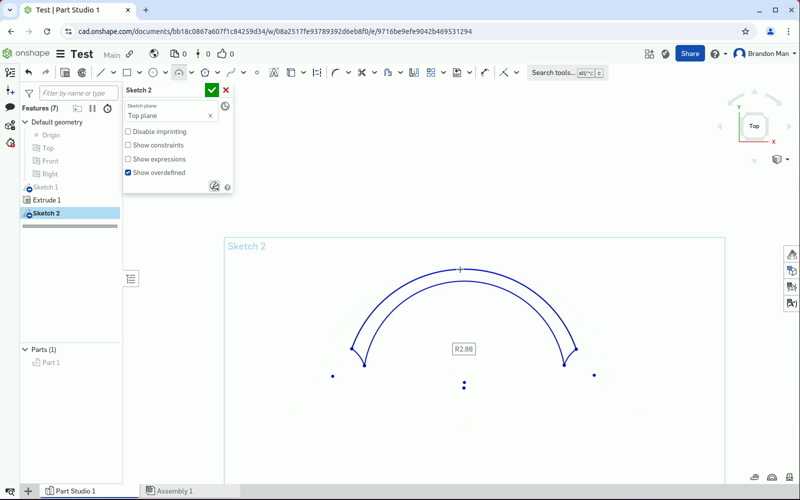
scroll(-6)
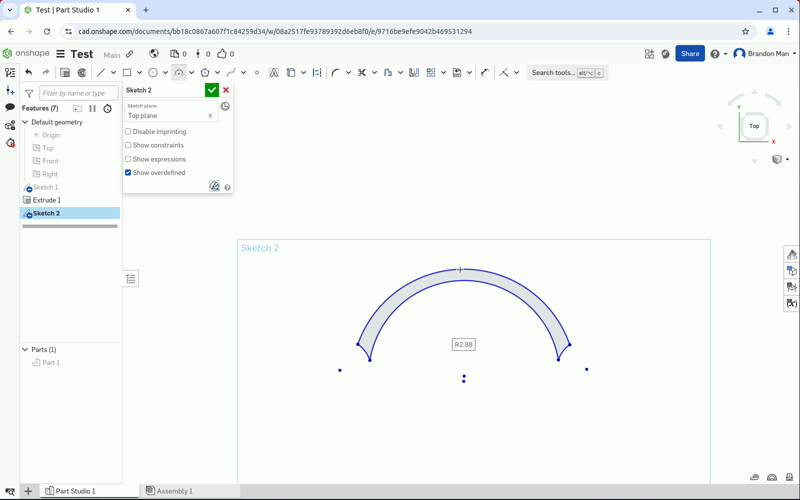
scroll(-6)
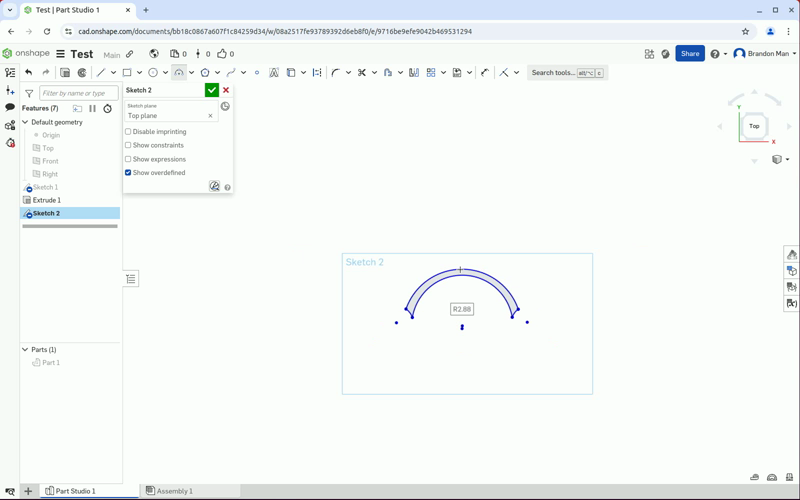
scroll(-6)
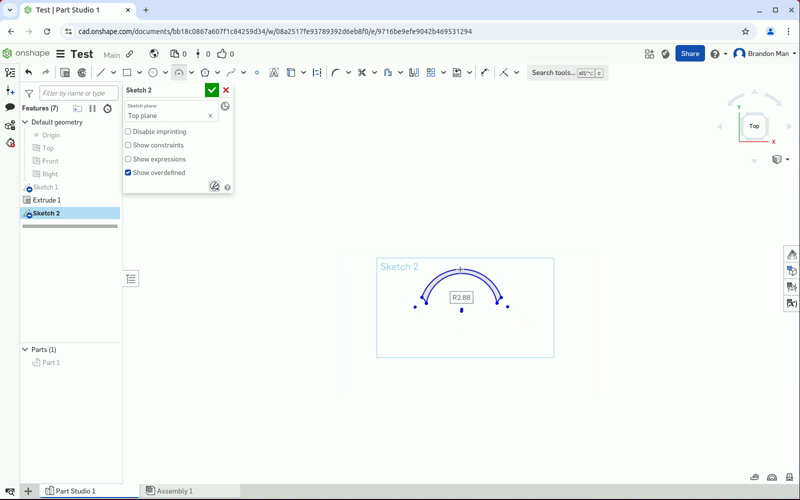
scroll(-6)
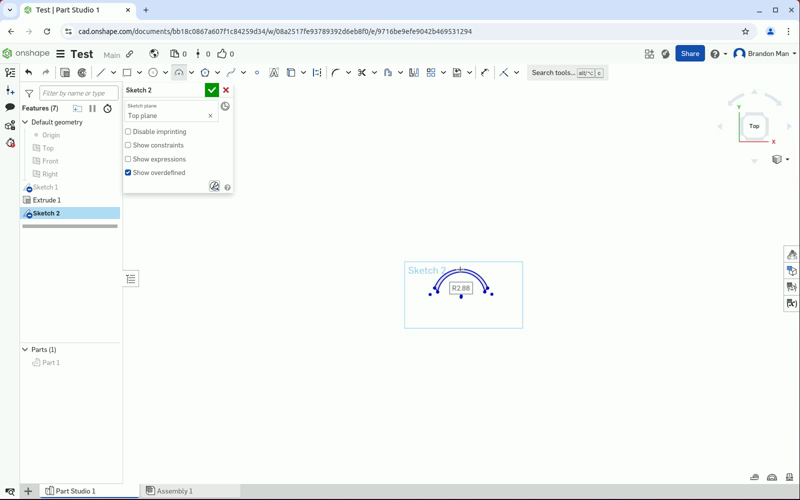
scroll(-6)
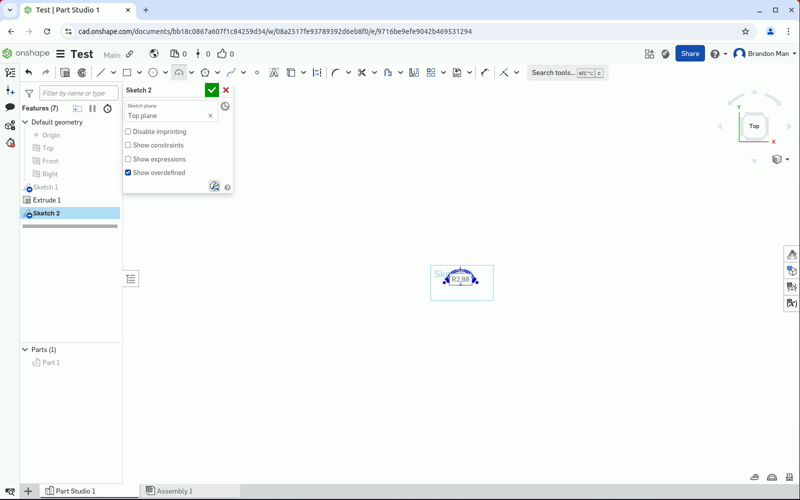
key_up(shift)
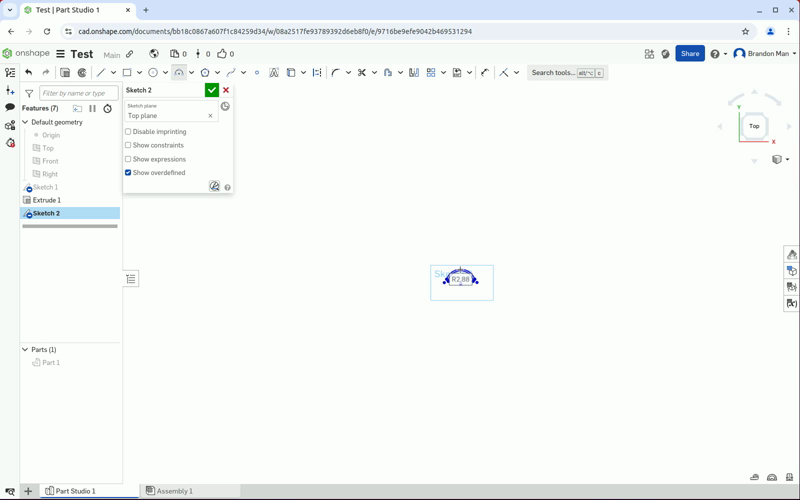
key(esc)
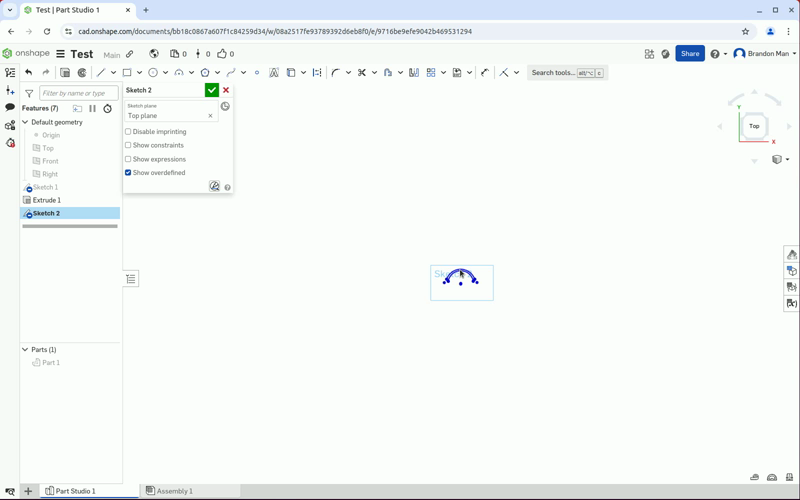
mouse_move(467, 271)
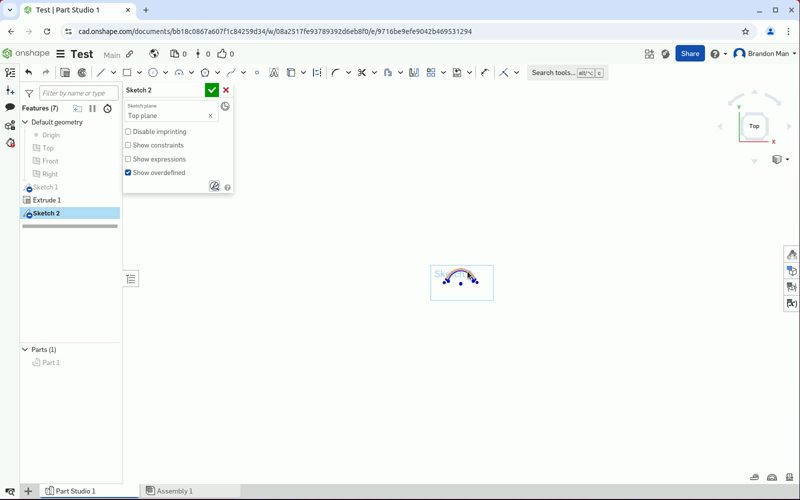
scroll(6)
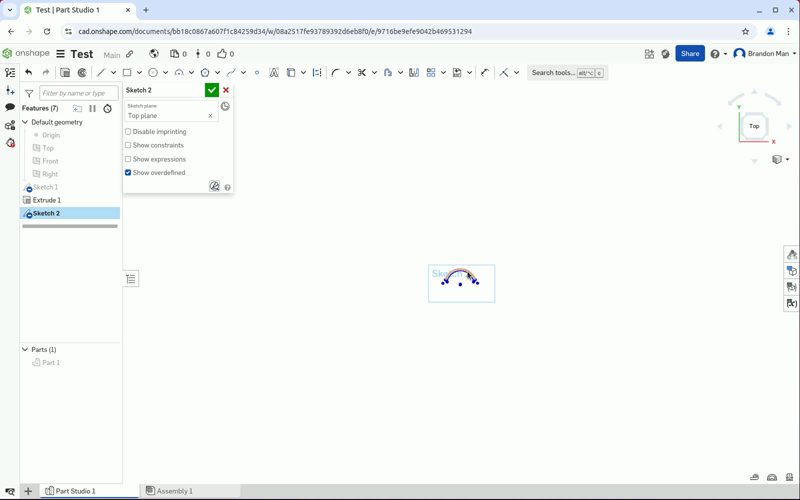
scroll(6)
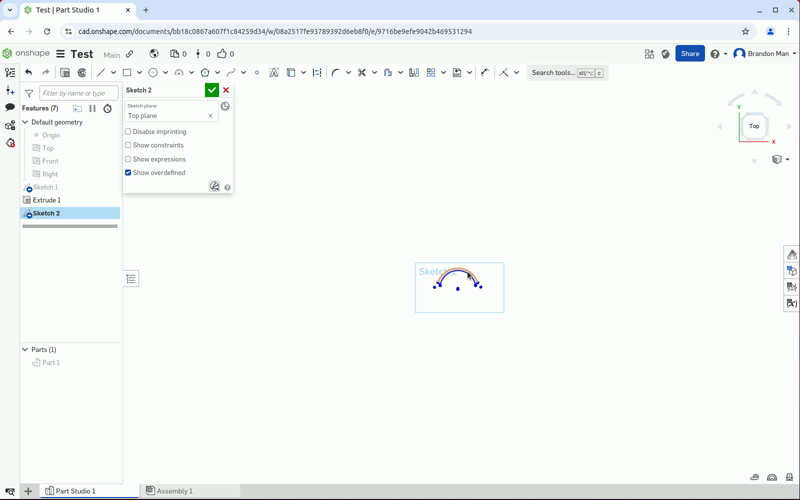
scroll(6)
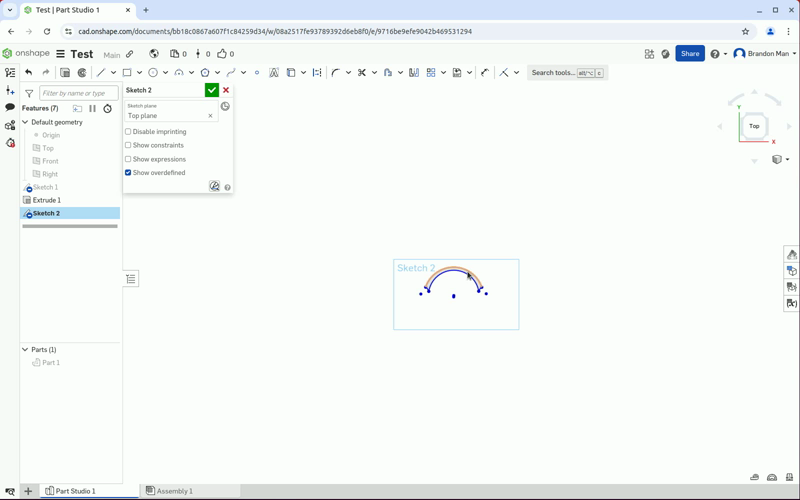
scroll(6)
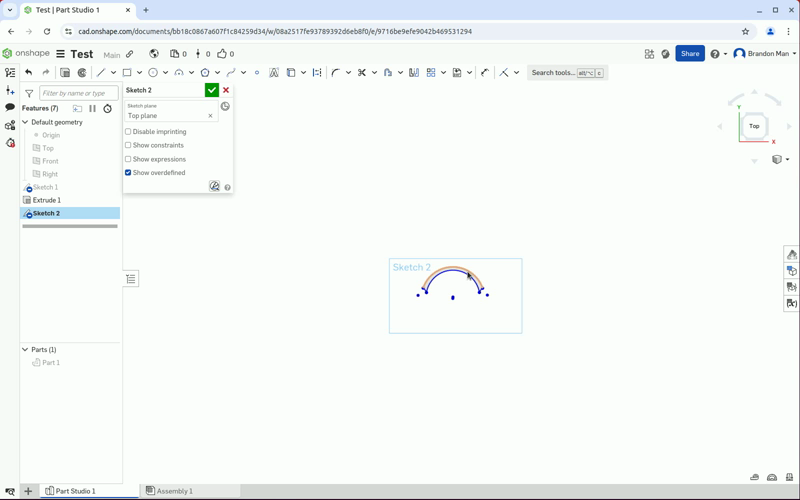
scroll(6)
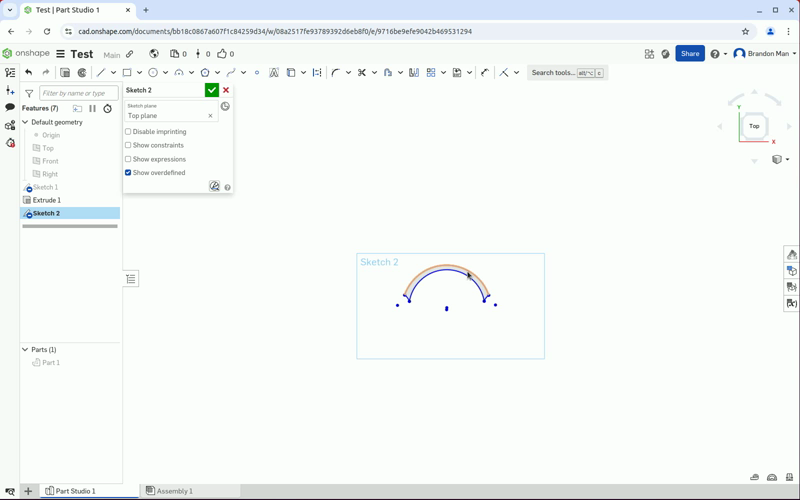
scroll(6)
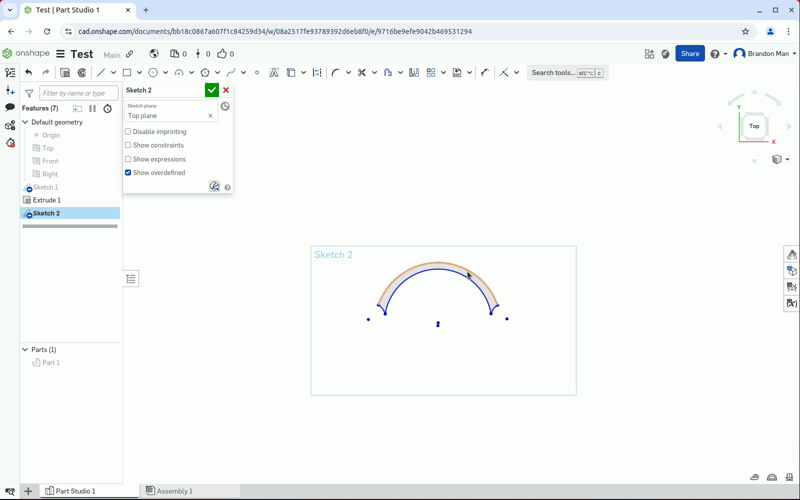
scroll(6)
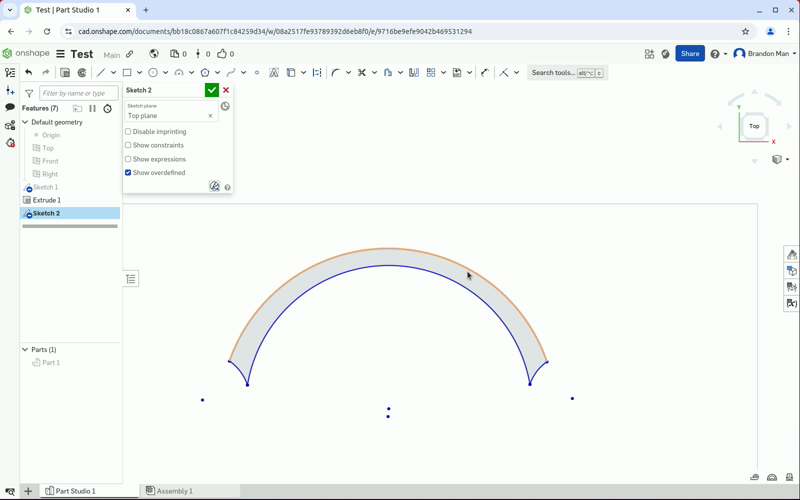
click(467, 271)
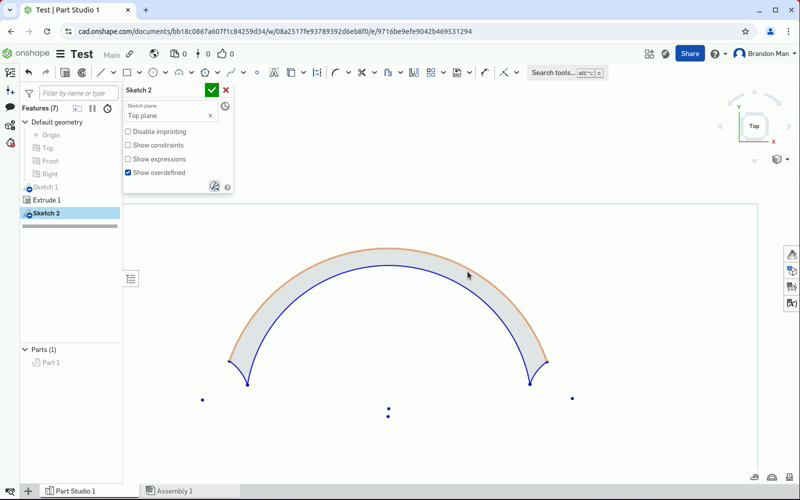
scroll(-6)
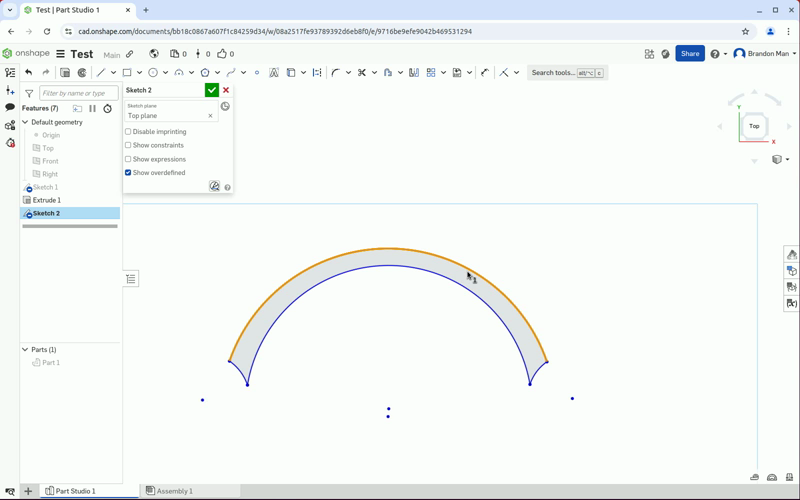
scroll(-6)
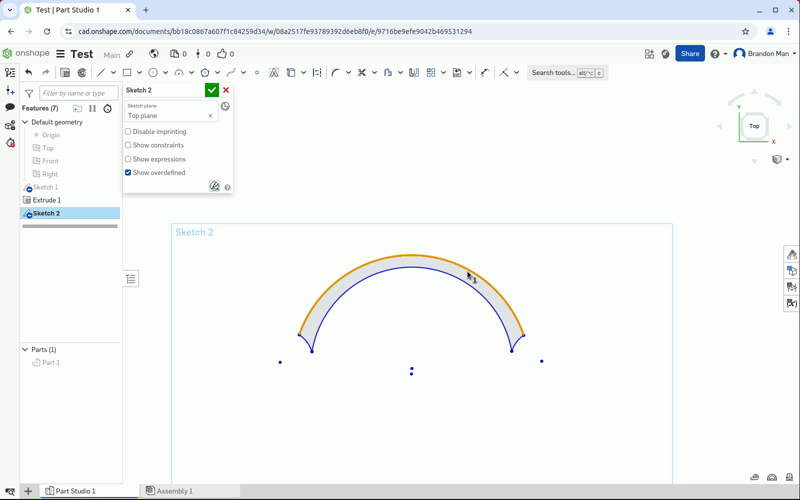
scroll(-6)
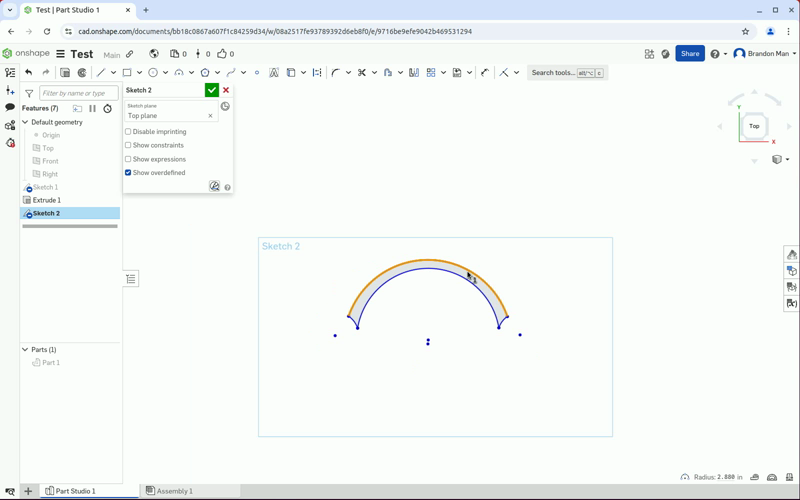
scroll(-6)
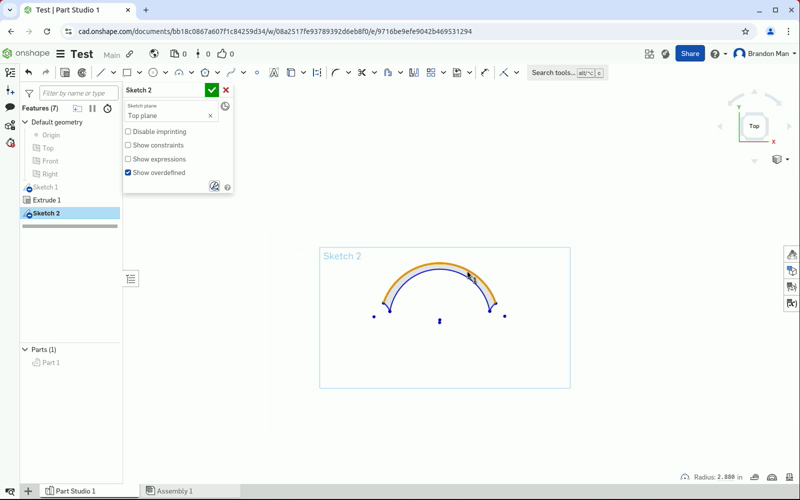
scroll(-6)
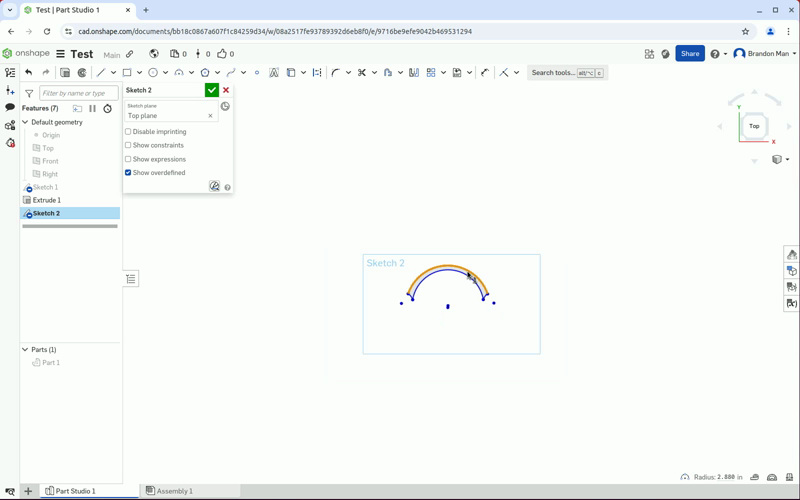
scroll(-6)
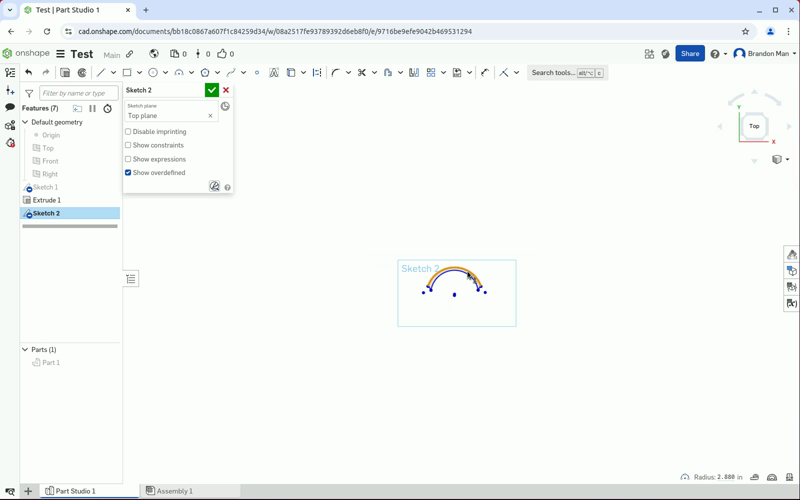
scroll(-6)
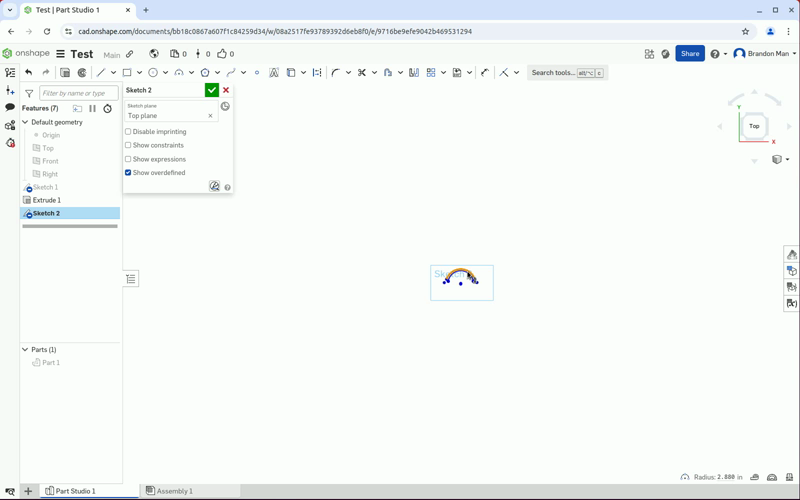
mouse_move(73, 352)
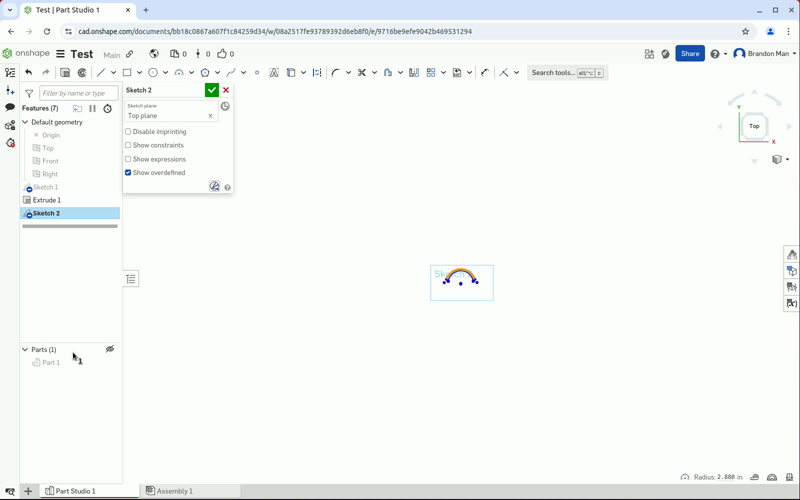
key(shift+y)
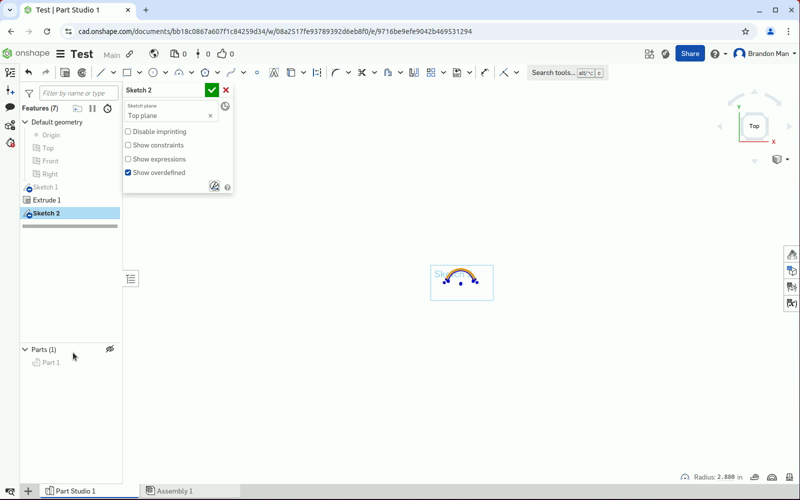
key(shift+e)
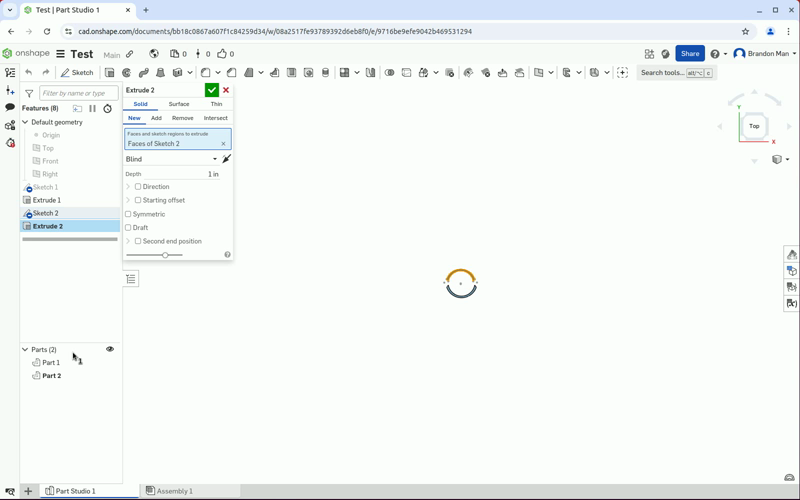
mouse_move(143, 106)
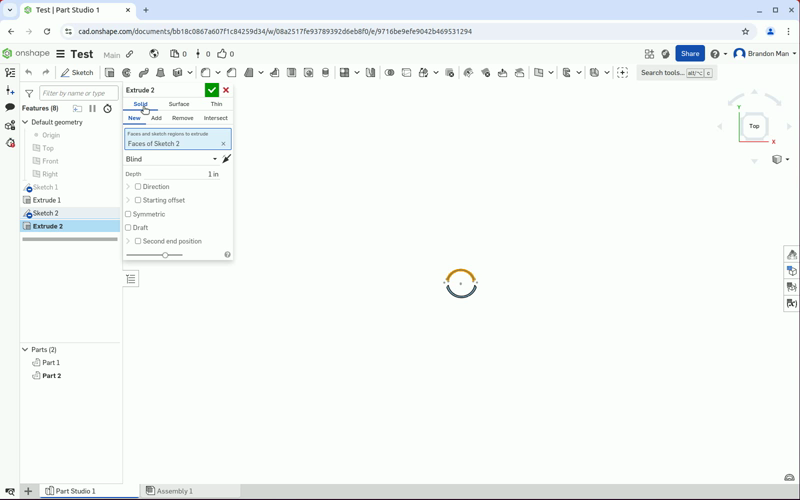
click(143, 106)
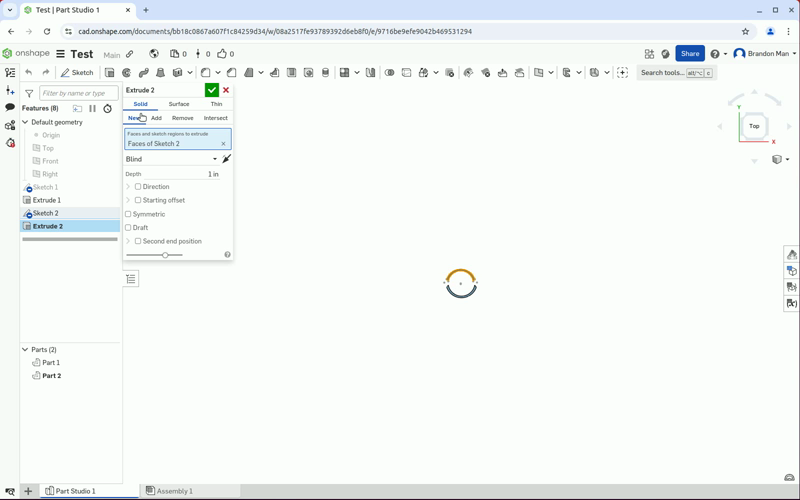
mouse_move(137, 120)
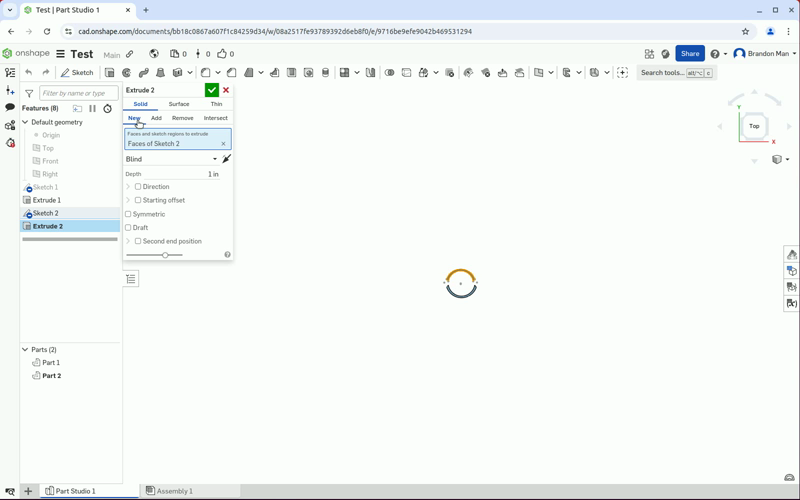
click(137, 120)
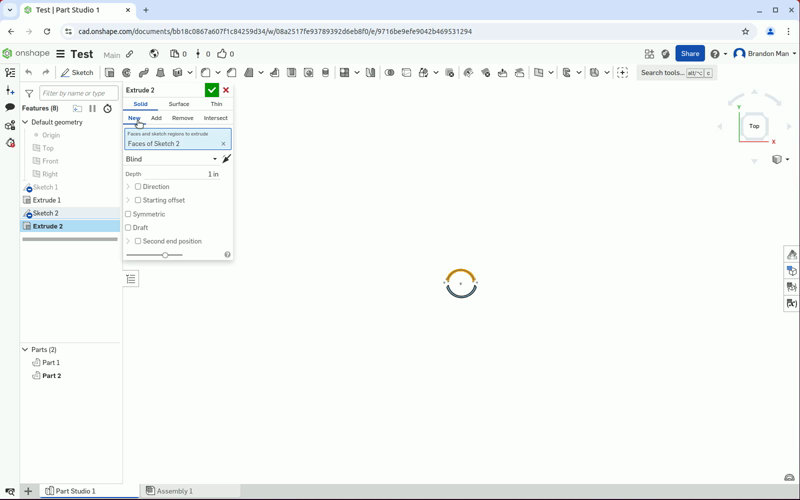
key(tab, 4)
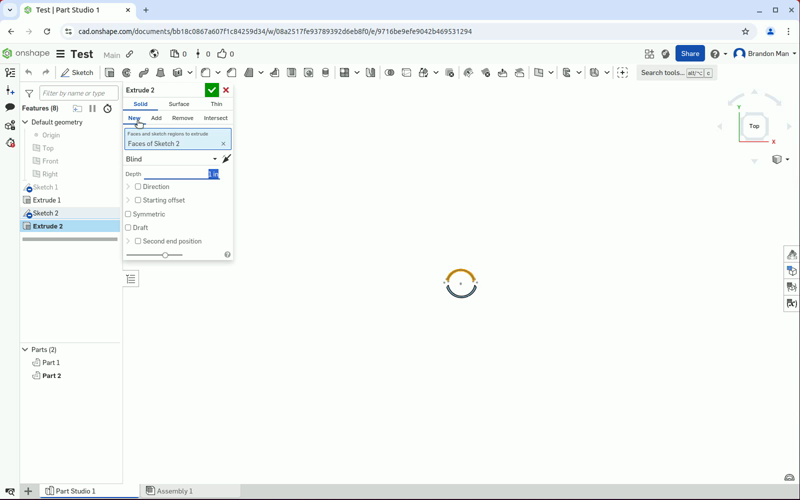
text(23.108)
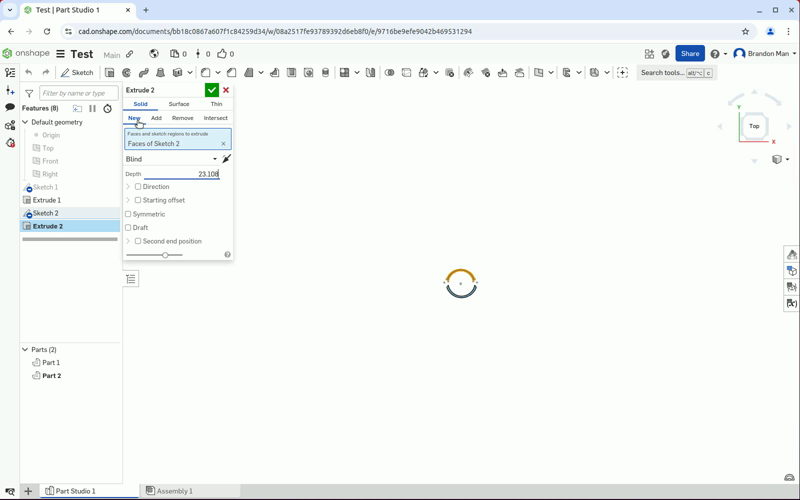
key(enter)
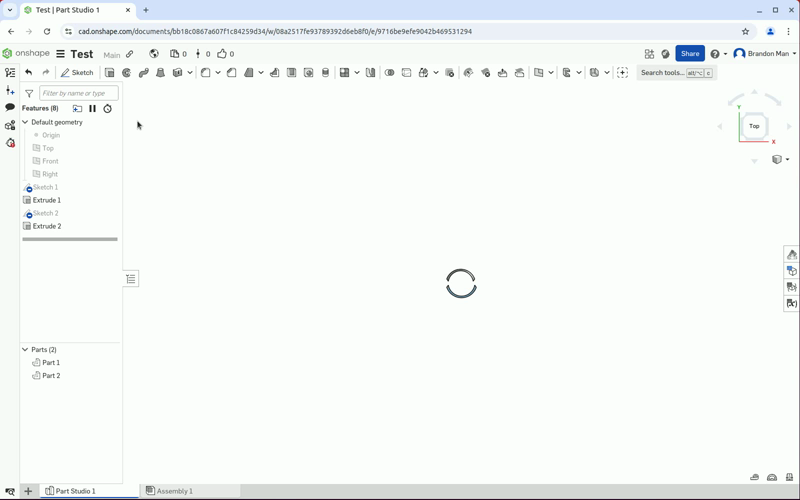
key(shift+h)
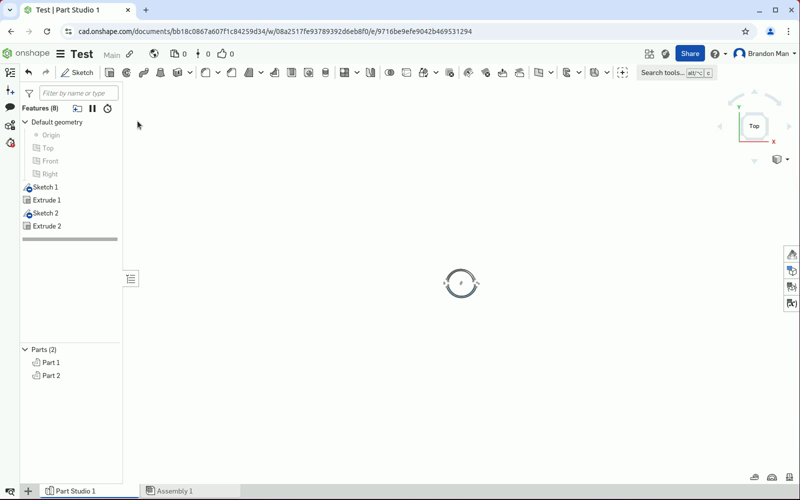
key(shift+h)
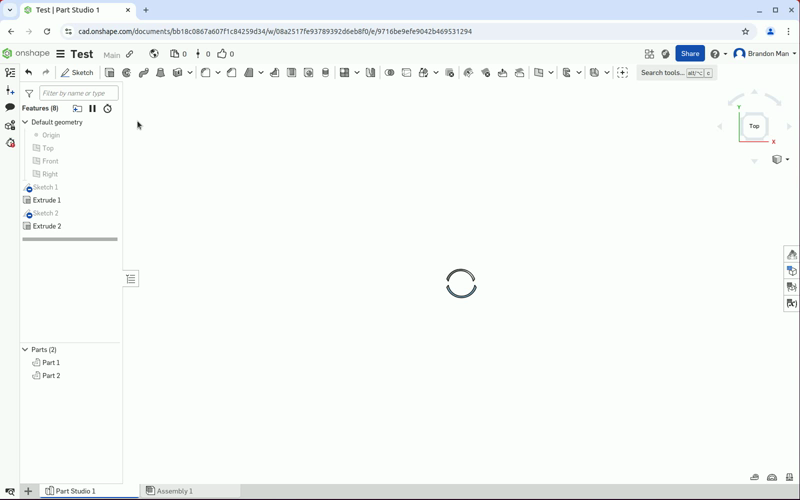
mouse_move(73, 189)
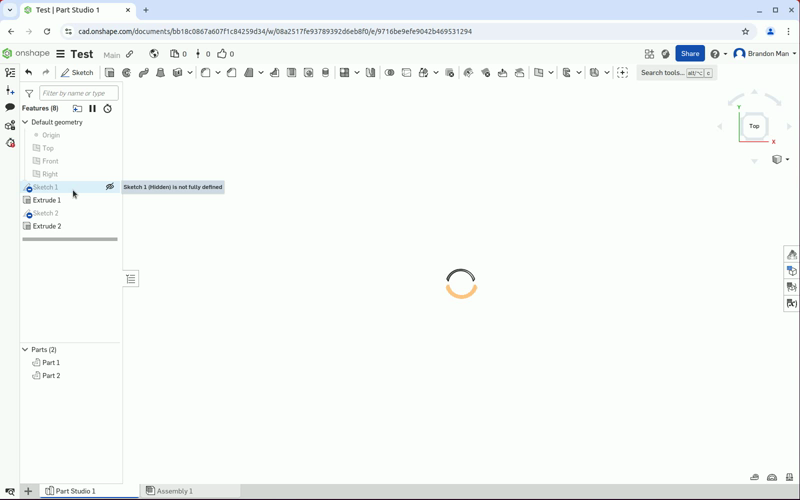
click(73, 189)
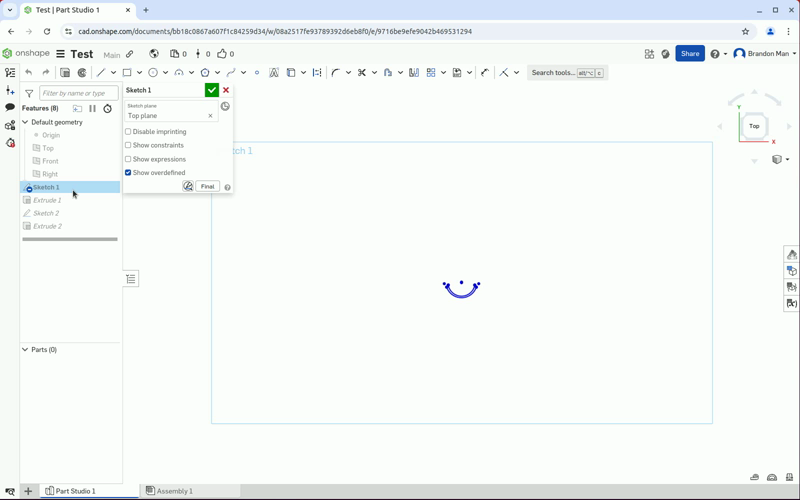
mouse_move(229, 92)
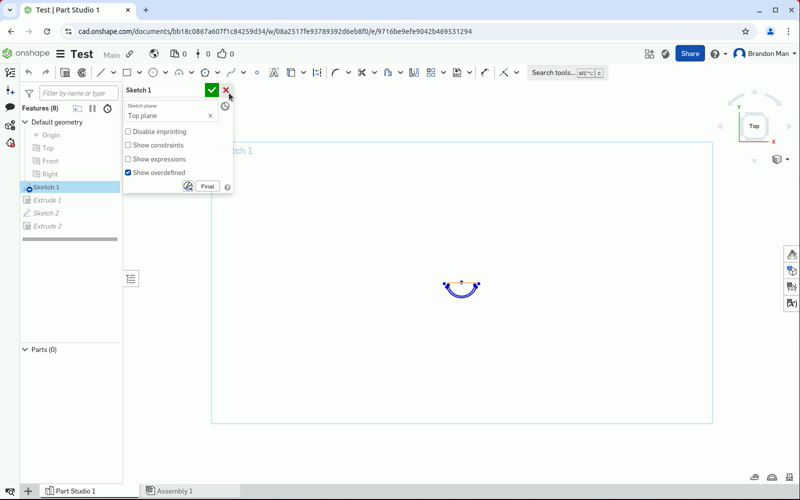
click(229, 92)
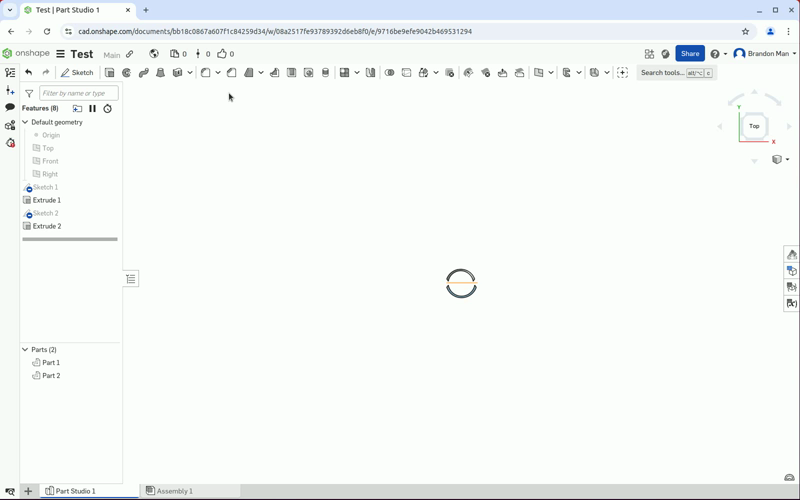
mouse_move(73, 352)
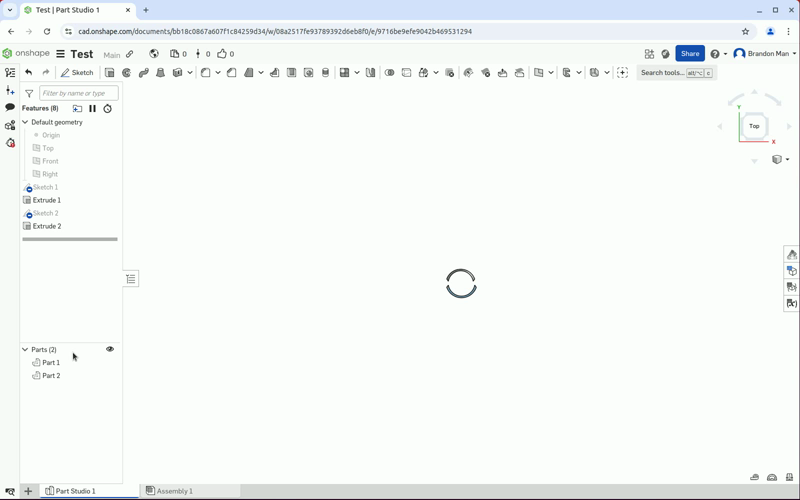
key(y)
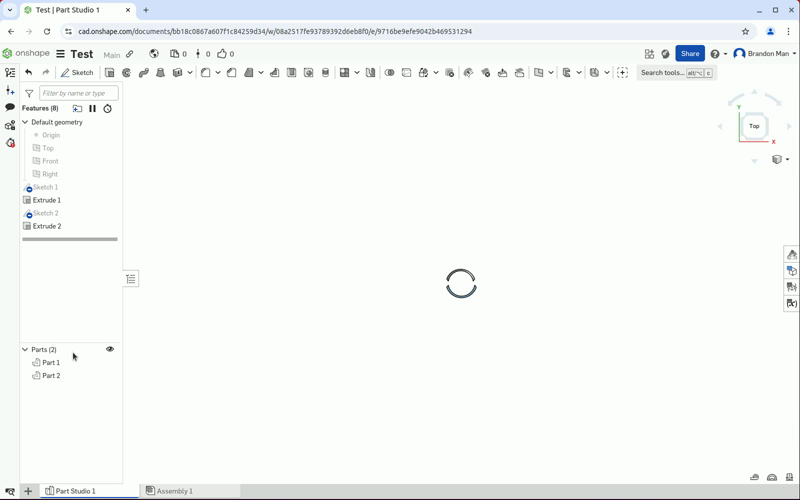
key(shift+p)
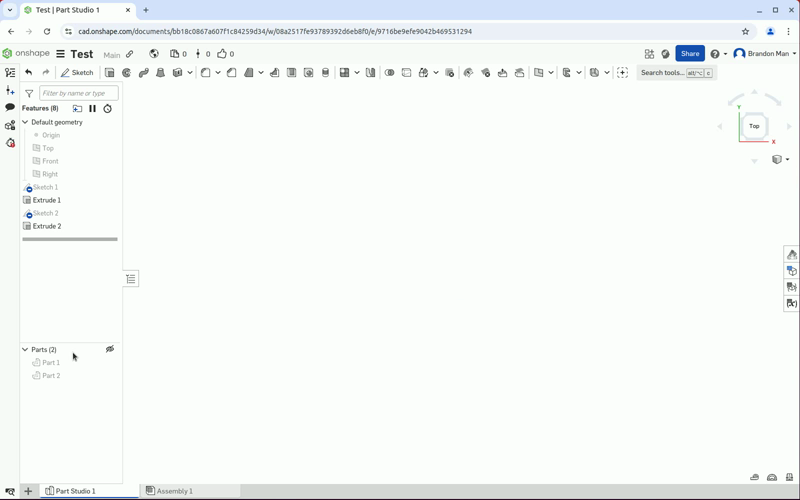
key(space)
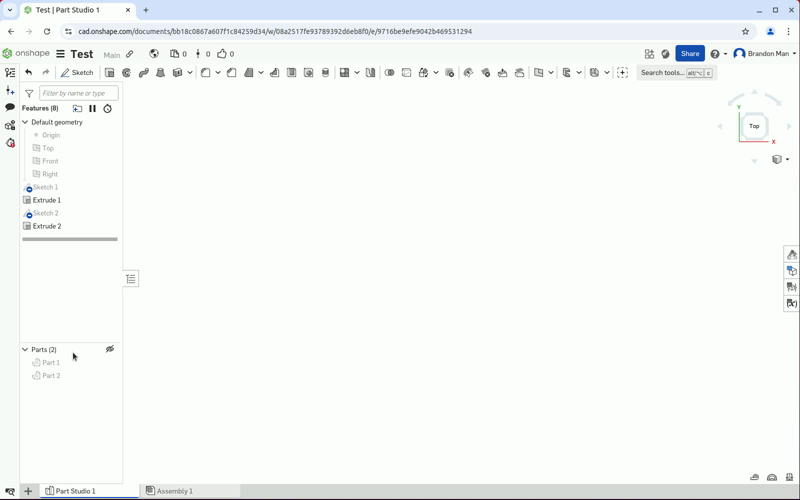
key_down(shift)
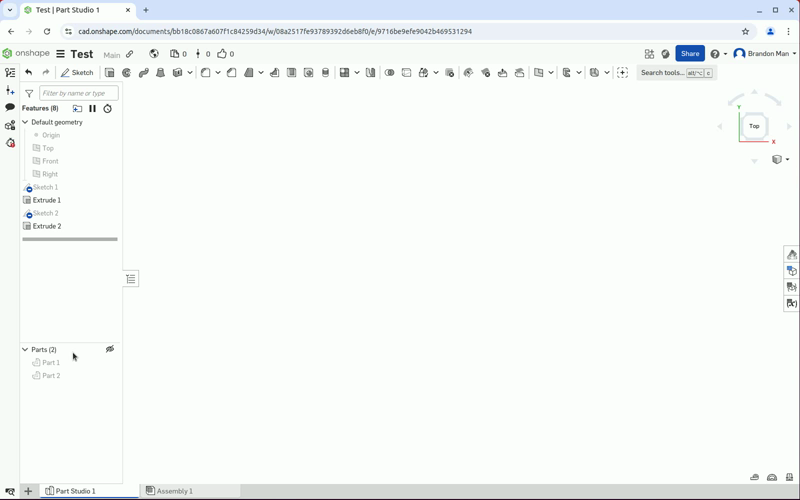
key(up)
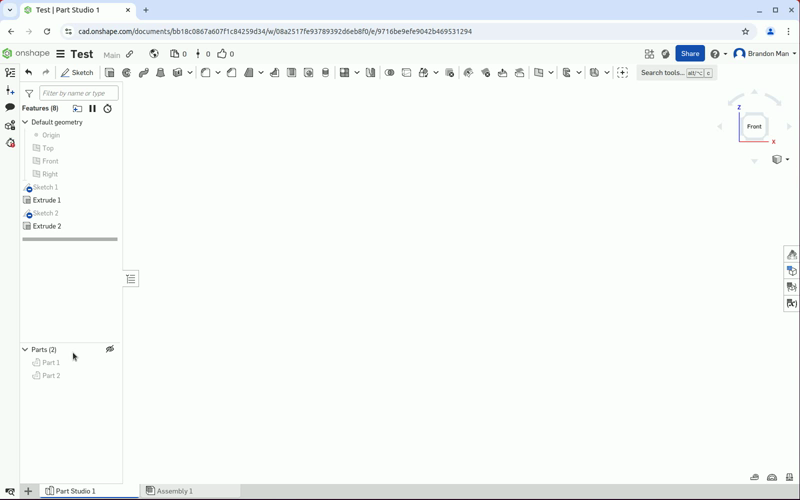
key_up(shift)
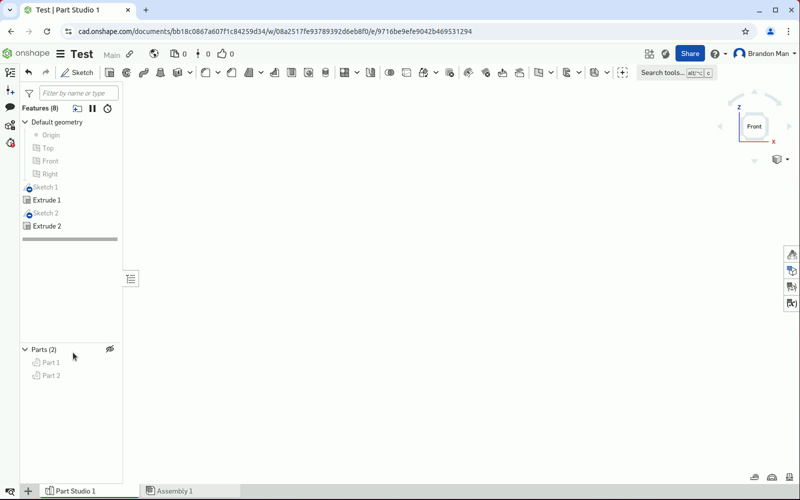
mouse_move(73, 352)
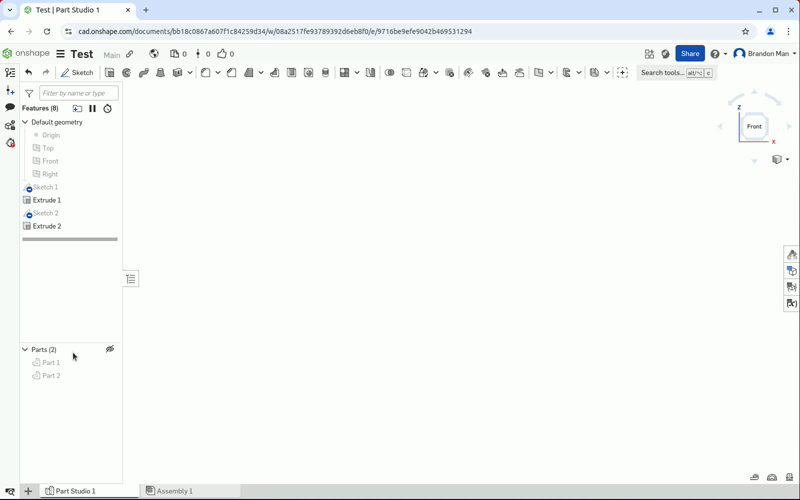
key(shift+y)
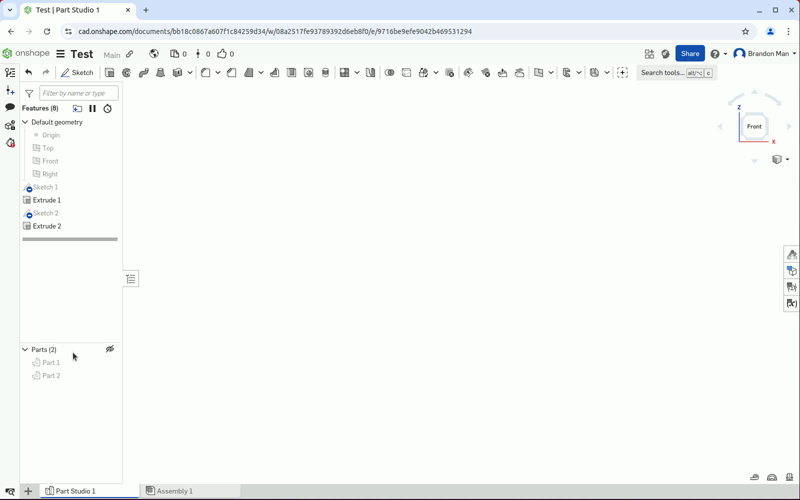
key(shift+s)
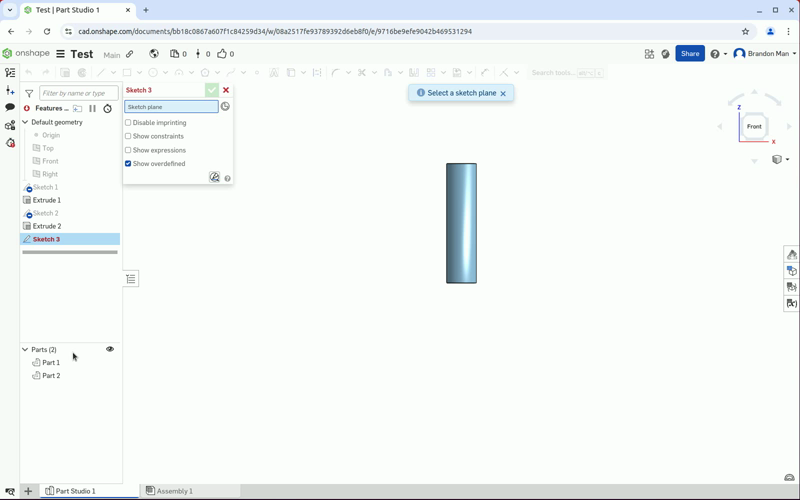
mouse_move(73, 163)
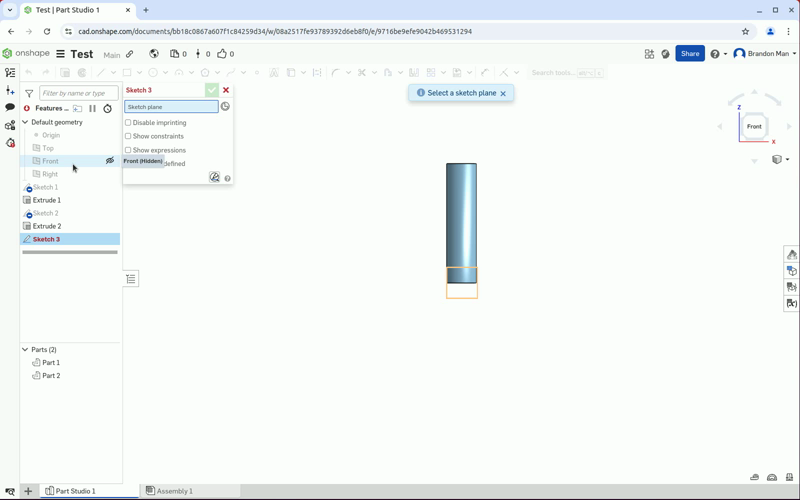
click(73, 163)
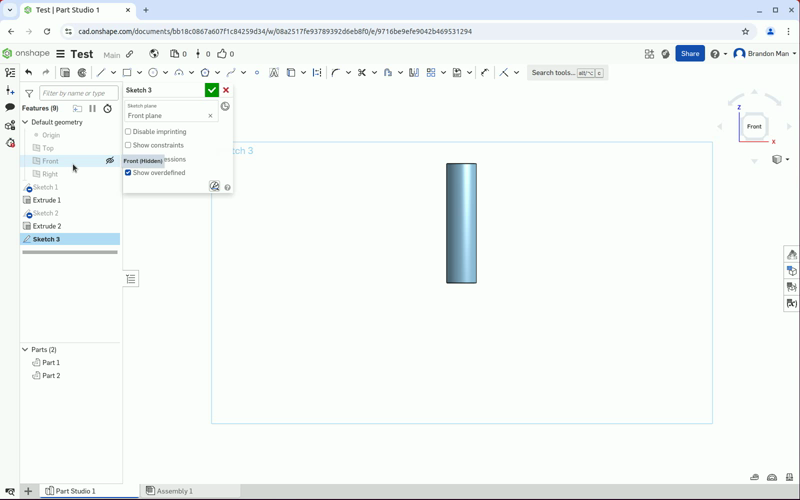
mouse_move(73, 352)
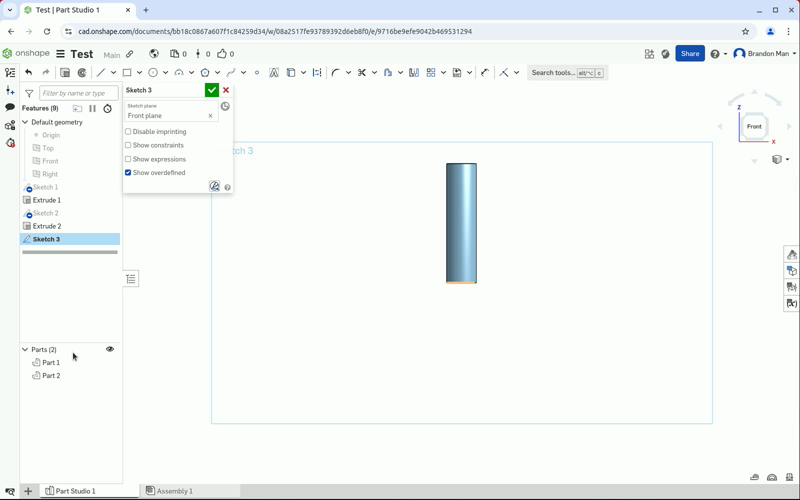
key(y)
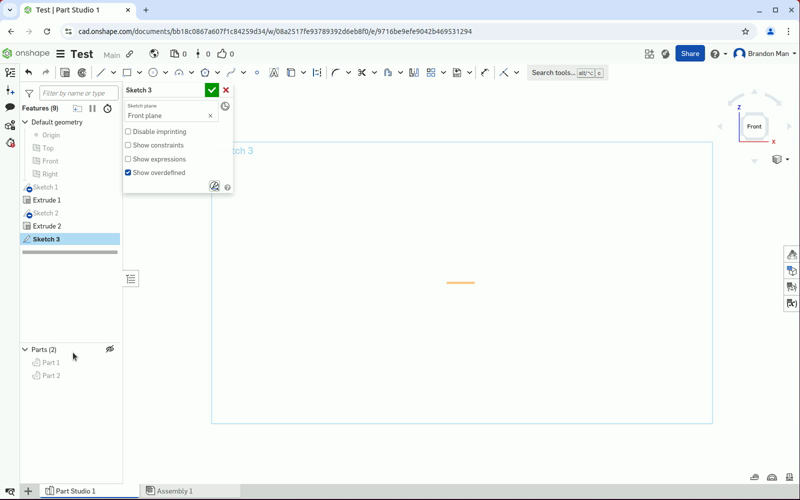
key(c)
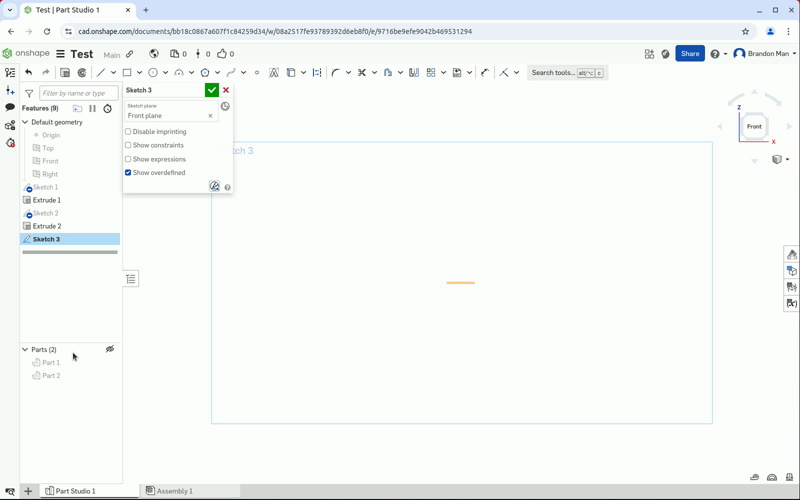
key_down(shift)
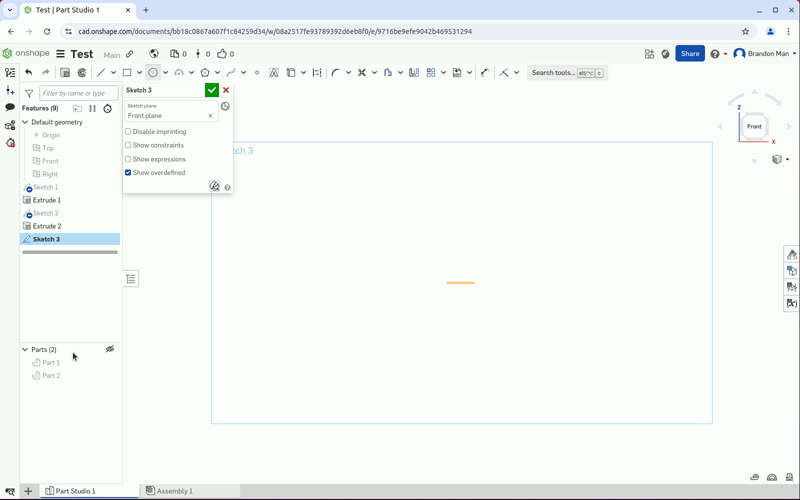
mouse_move(461, 271)
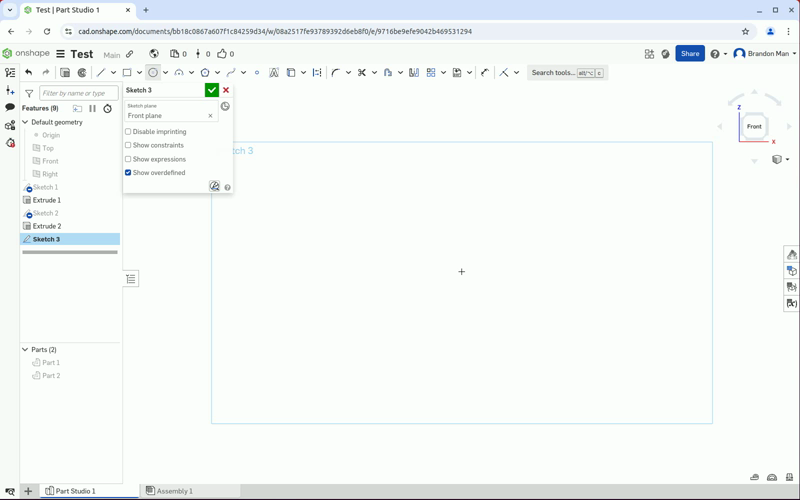
click(461, 271)
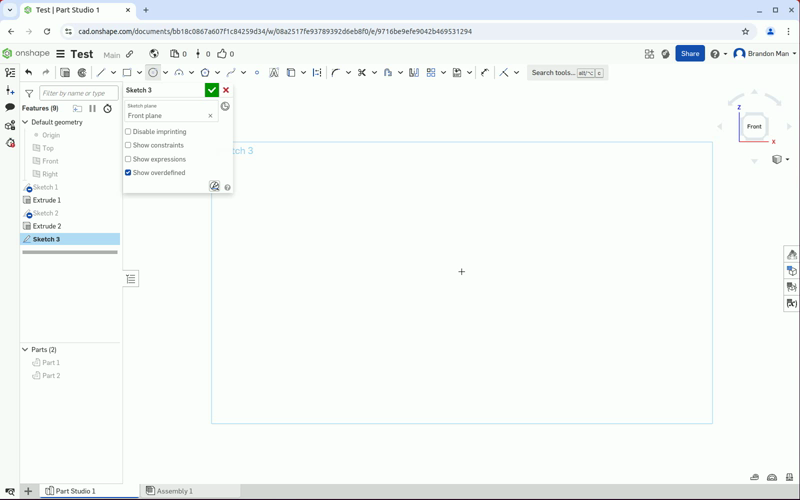
key_up(shift)
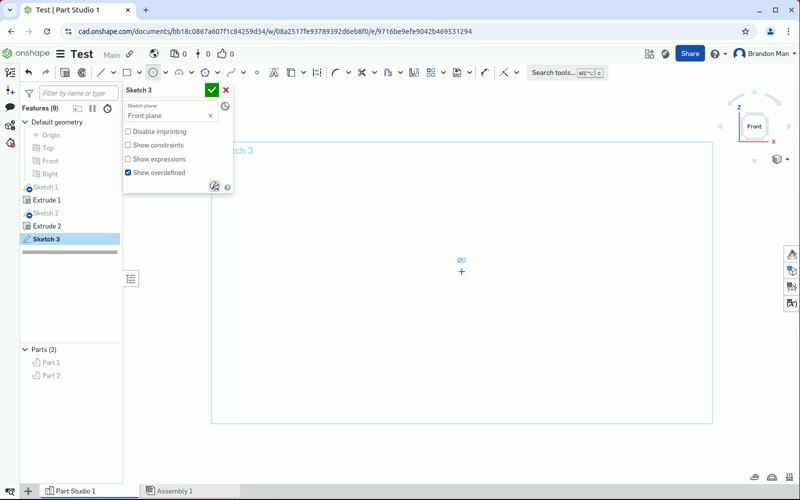
mouse_move(474, 271)
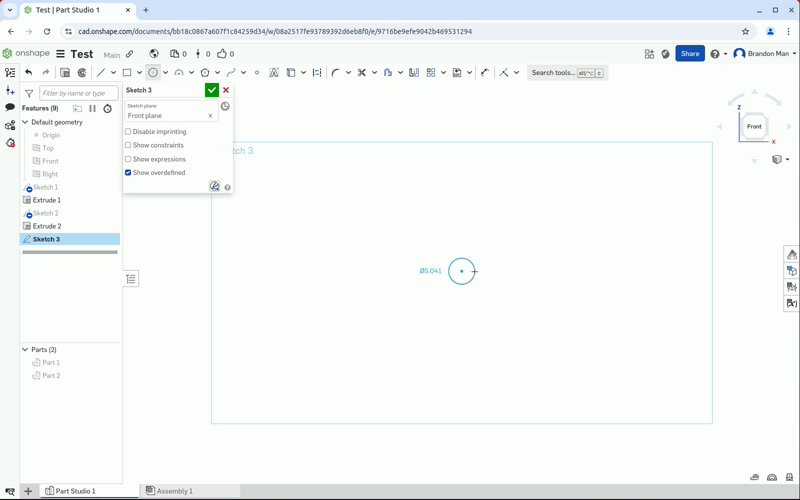
click(474, 271)
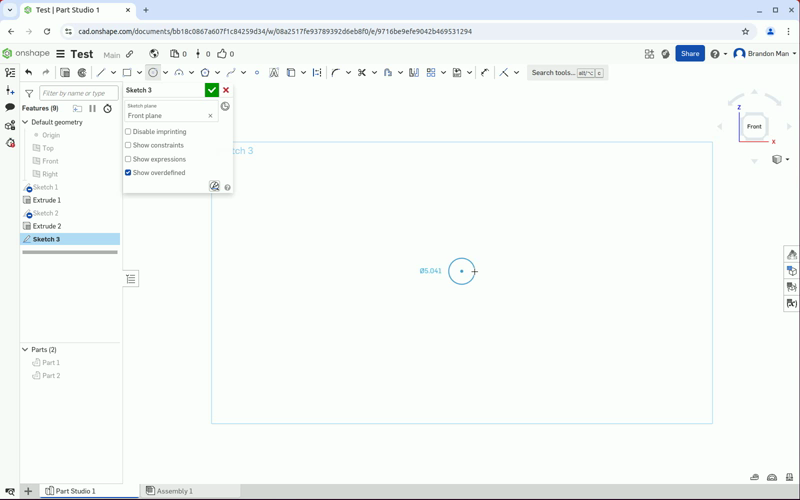
key(esc)
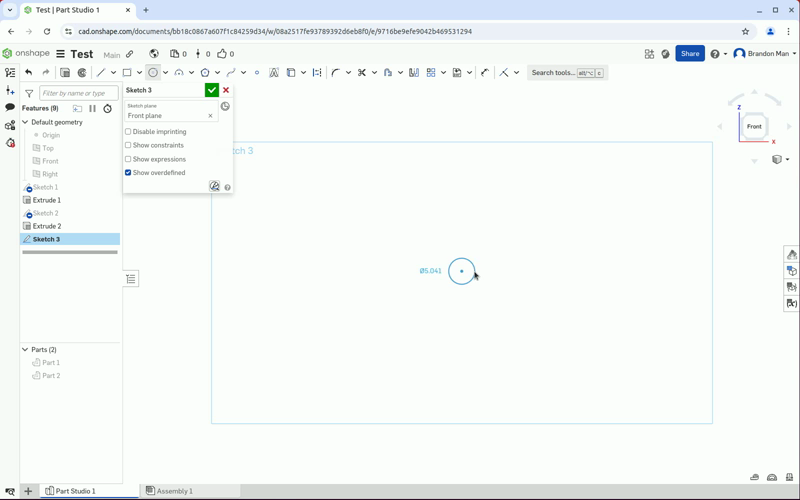
mouse_move(472, 269)
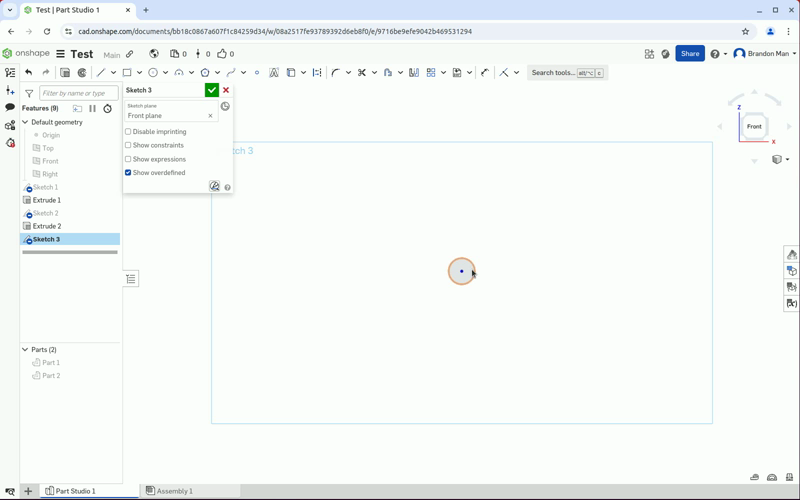
scroll(6)
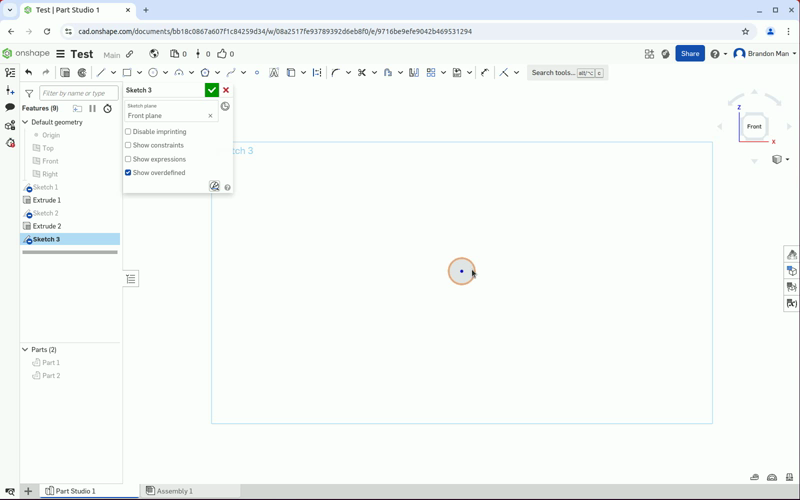
scroll(6)
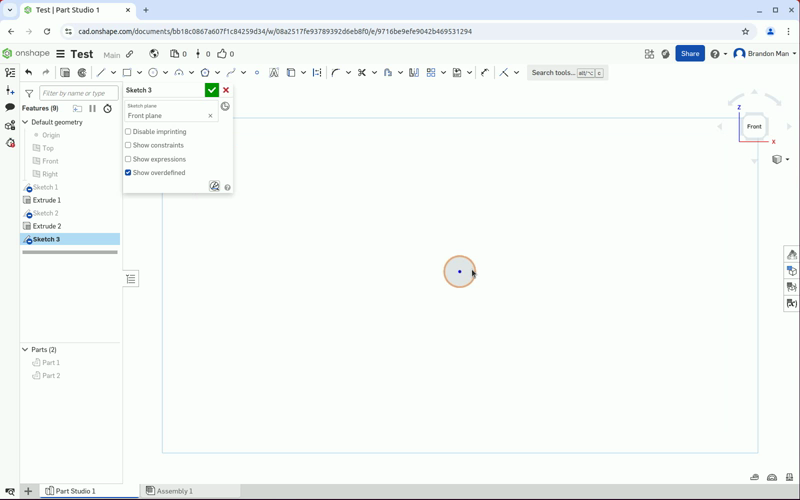
scroll(6)
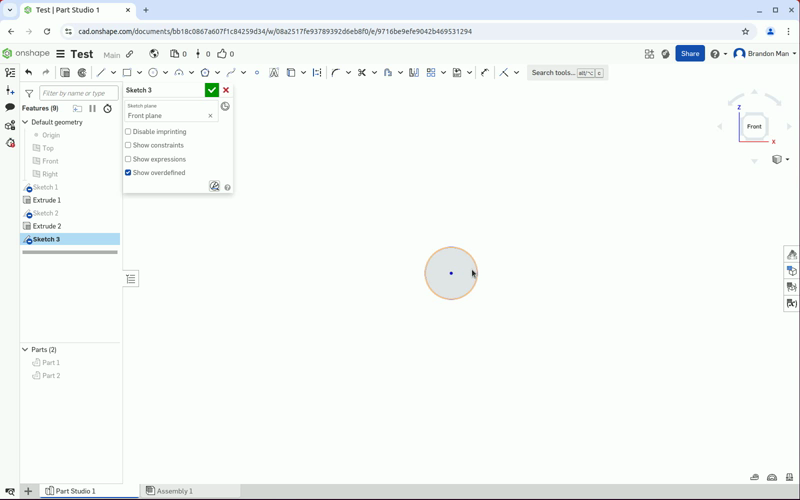
scroll(6)
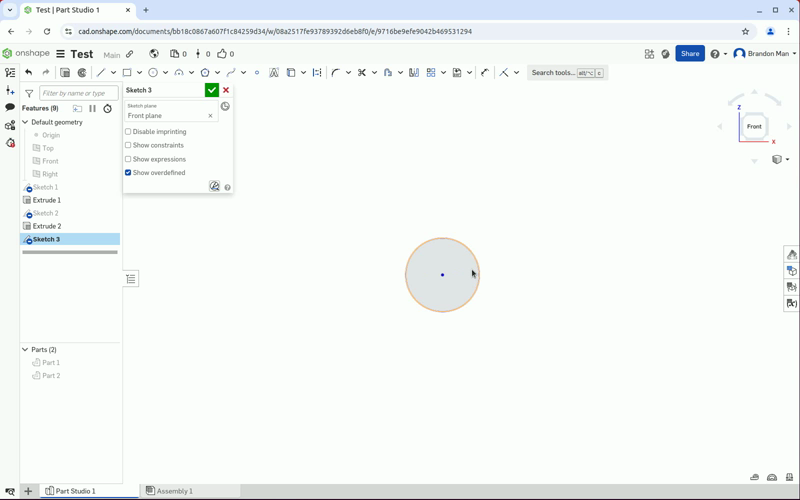
scroll(6)
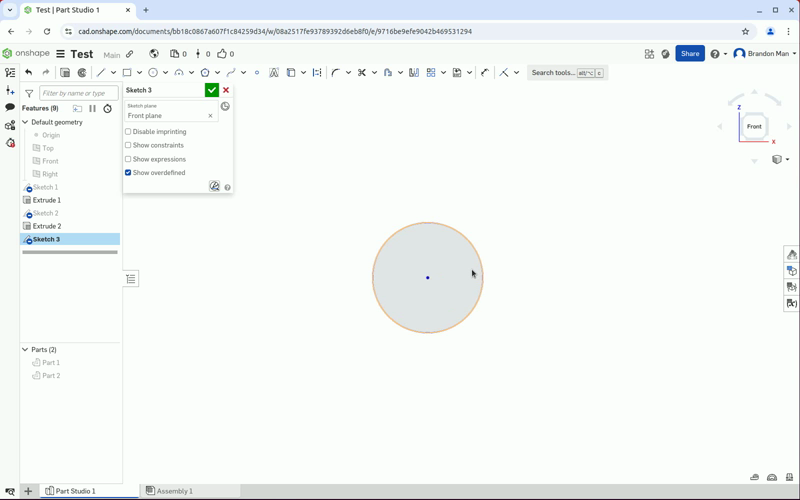
scroll(6)
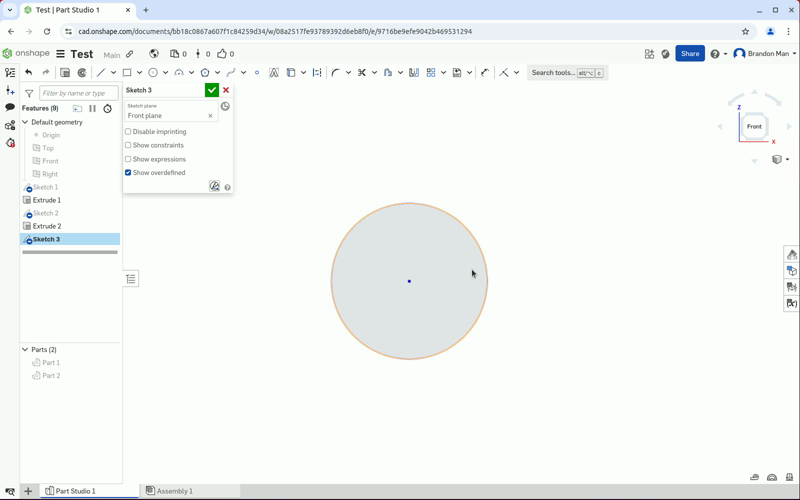
scroll(6)
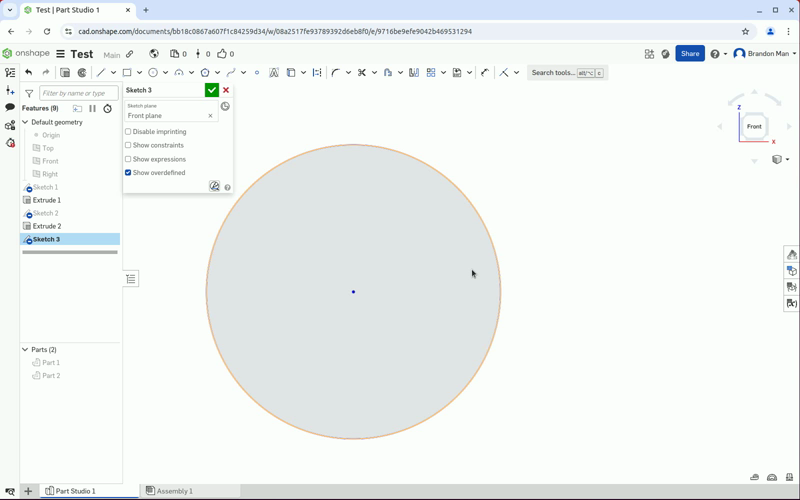
click(472, 269)
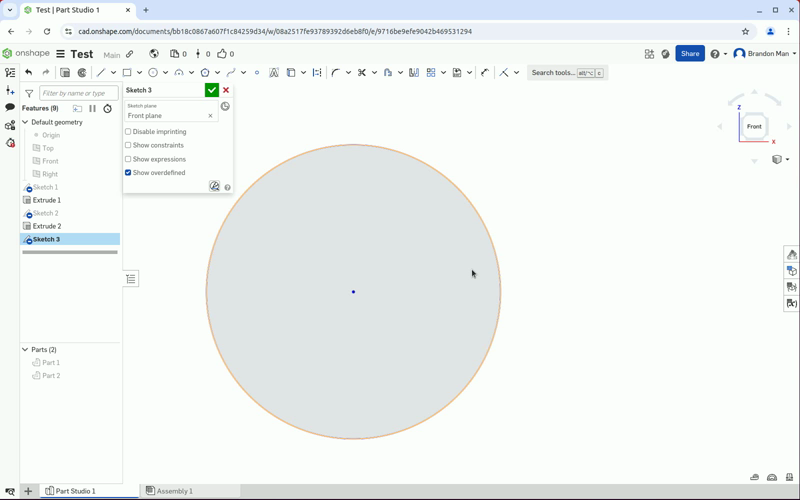
scroll(-6)
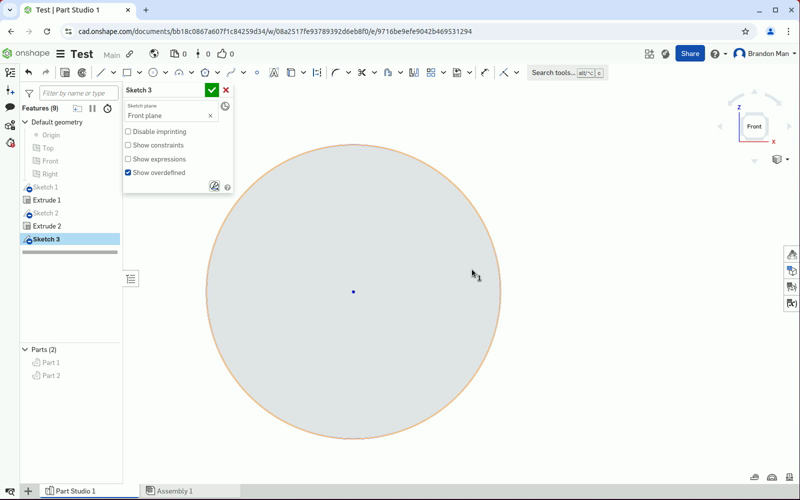
scroll(-6)
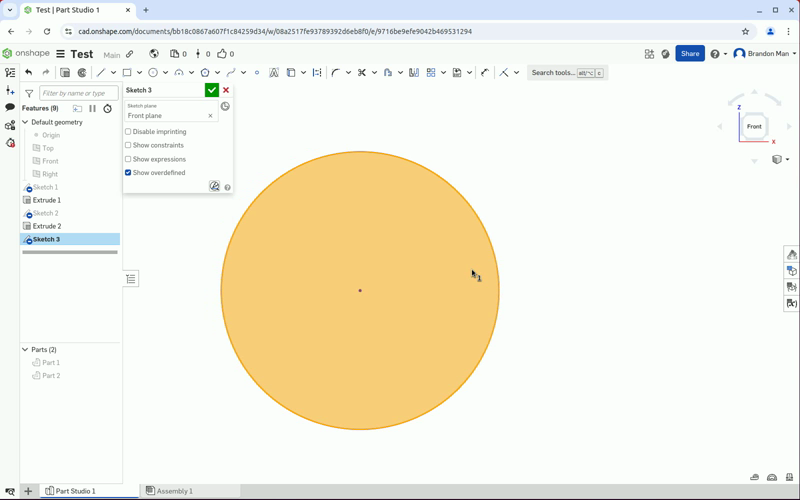
scroll(-6)
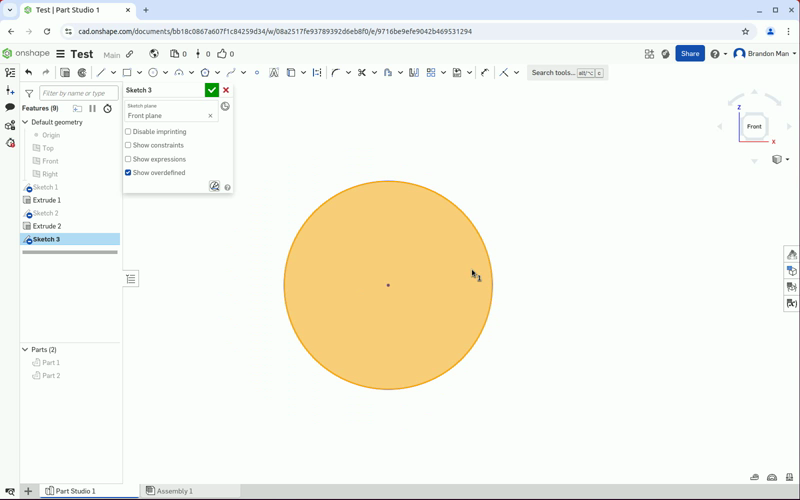
scroll(-6)
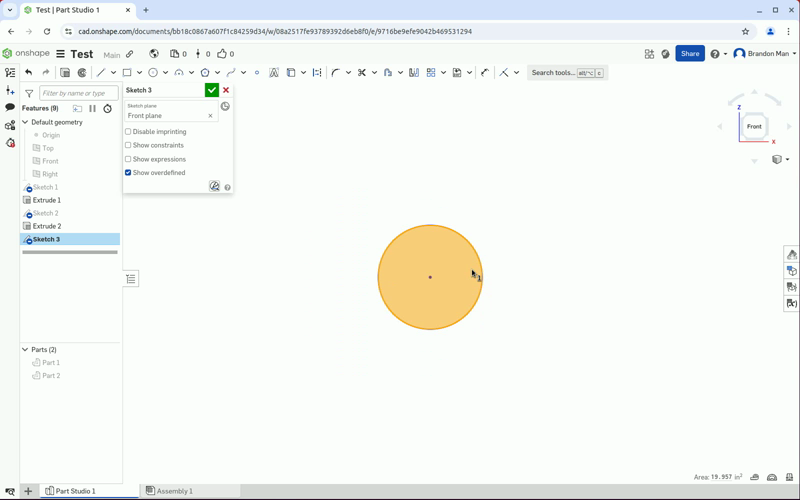
scroll(-6)
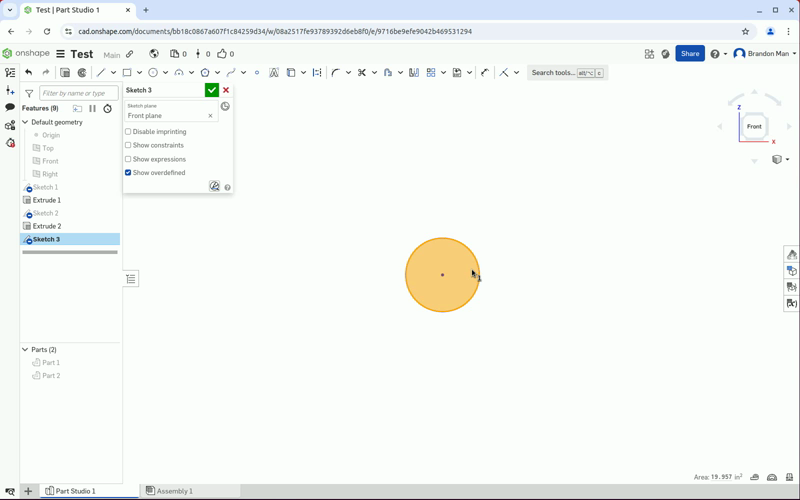
scroll(-6)
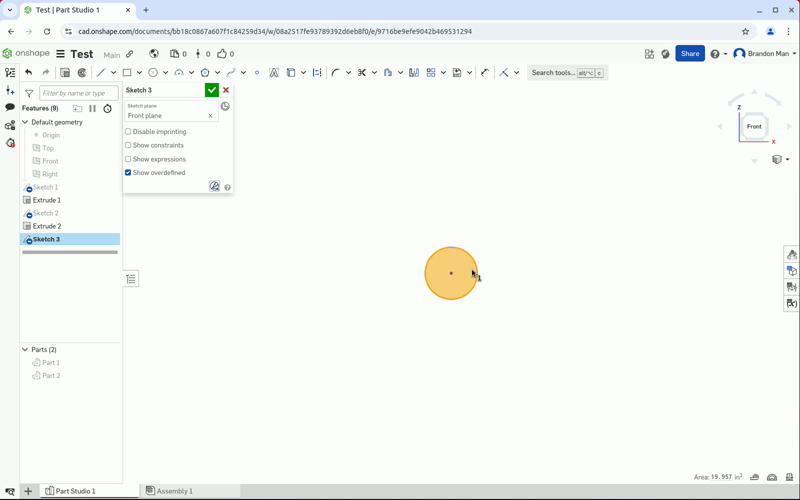
scroll(-6)
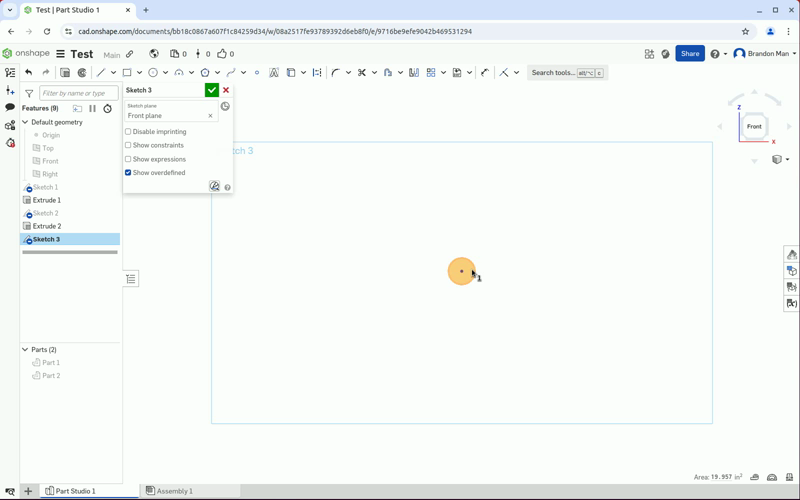
mouse_move(73, 352)
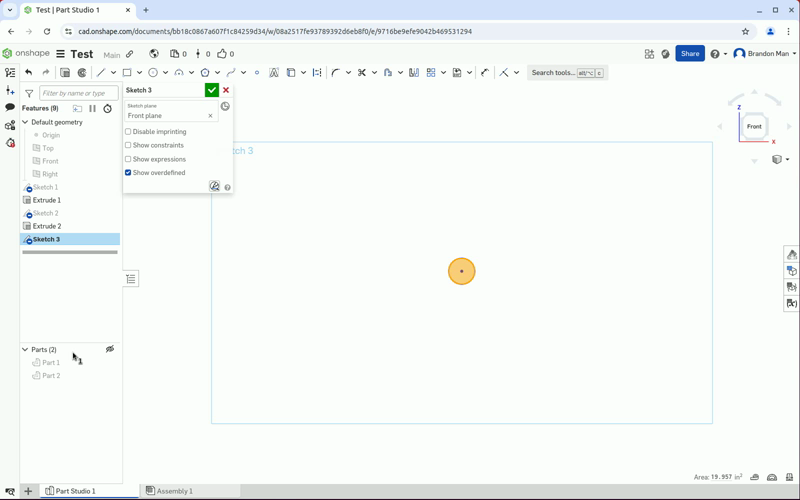
key(shift+y)
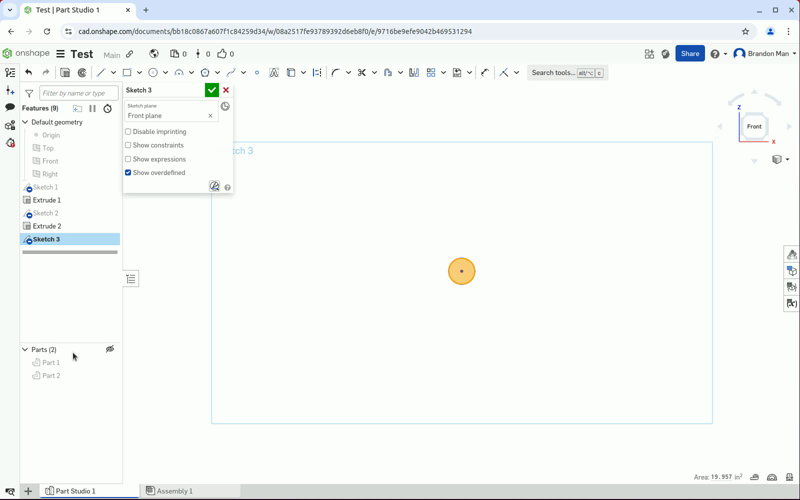
key(shift+e)
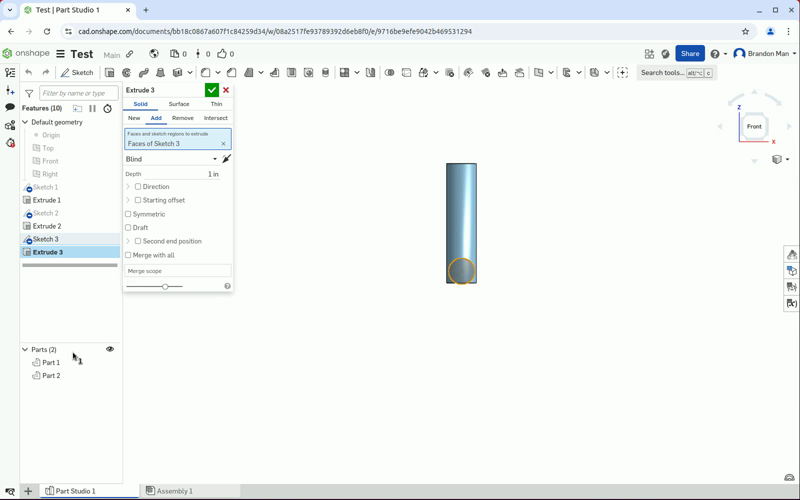
mouse_move(143, 106)
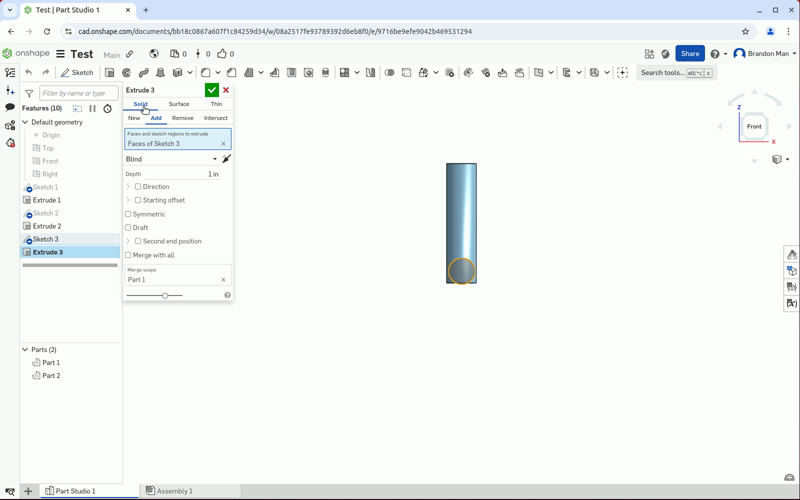
click(143, 106)
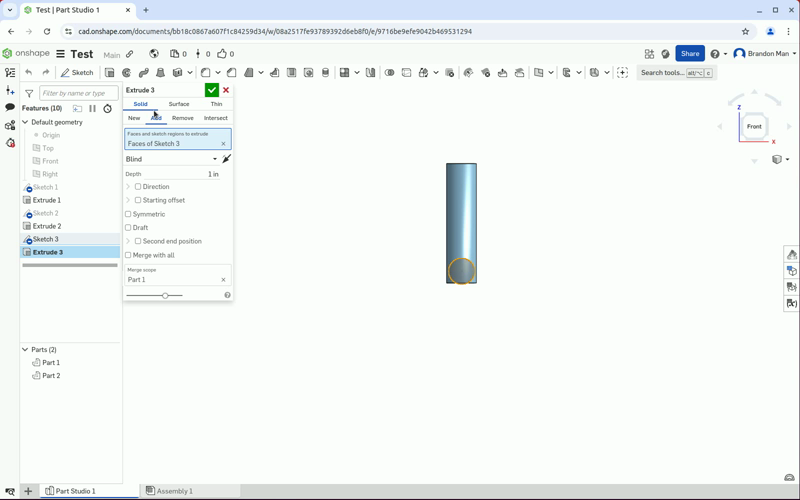
mouse_move(186, 120)
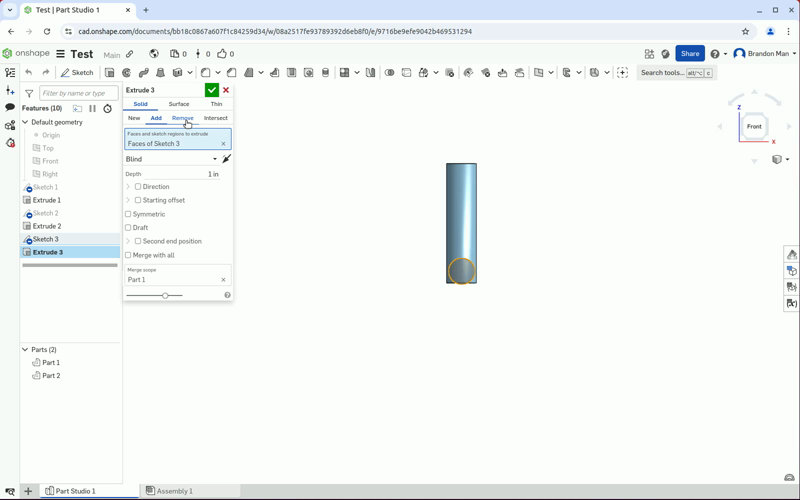
click(186, 120)
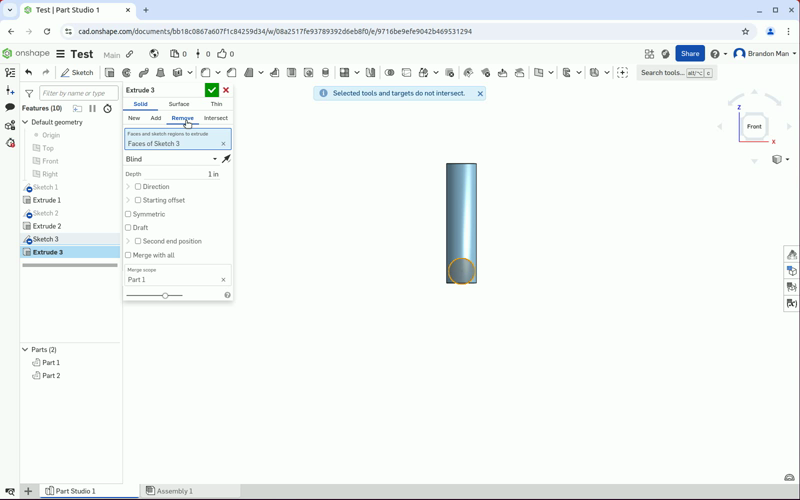
key(tab, 4)
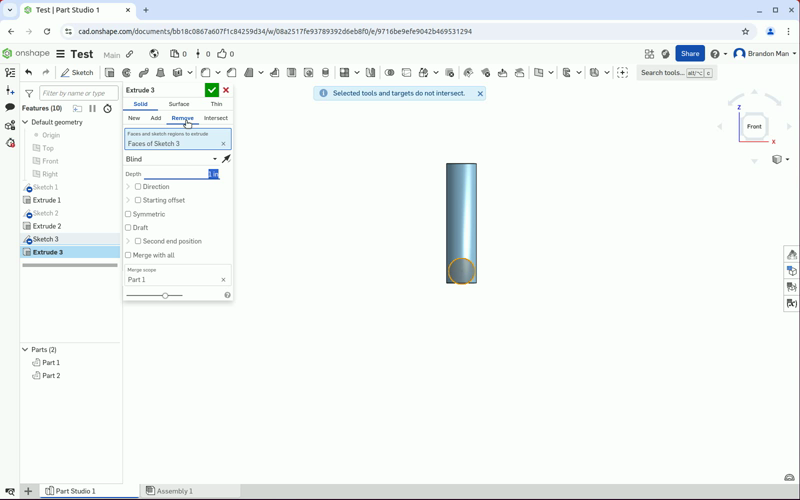
text(5.777)
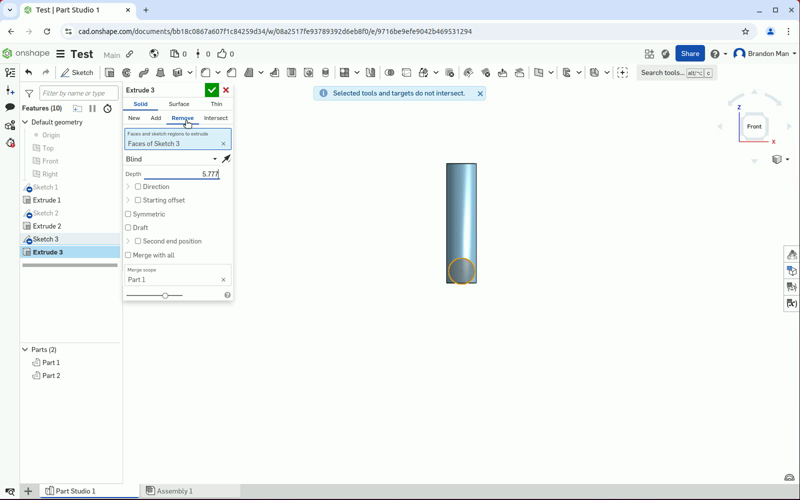
key(tab, 6)
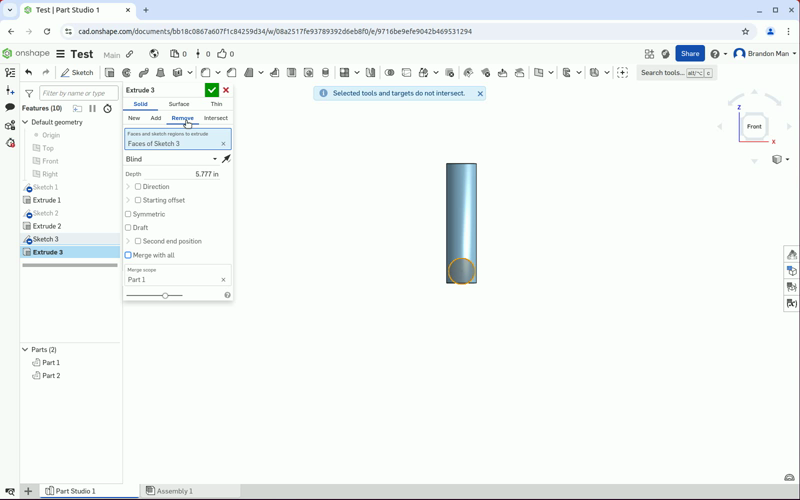
key(space)
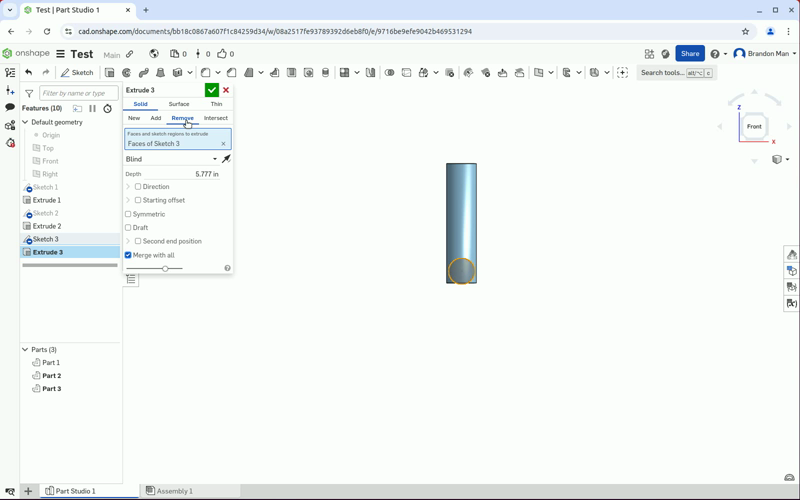
key(enter)
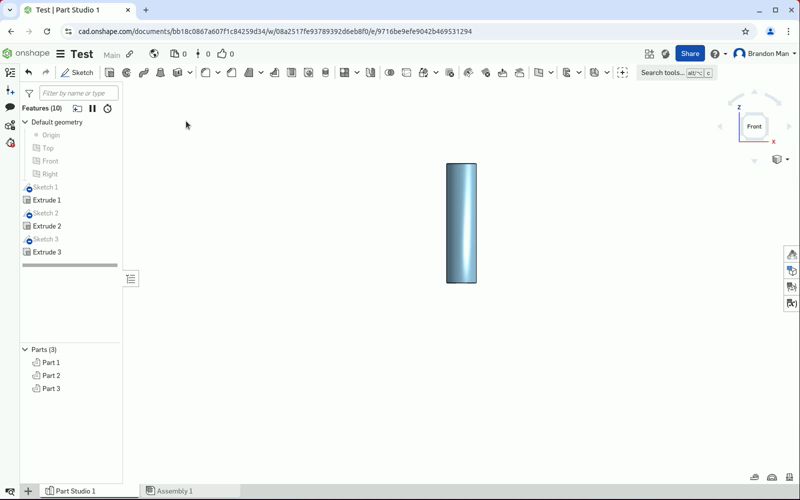
key(shift+h)
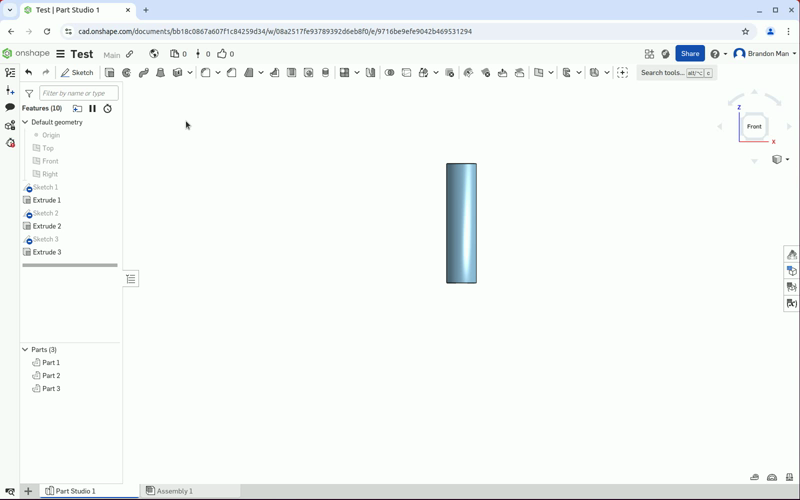
key(shift+h)
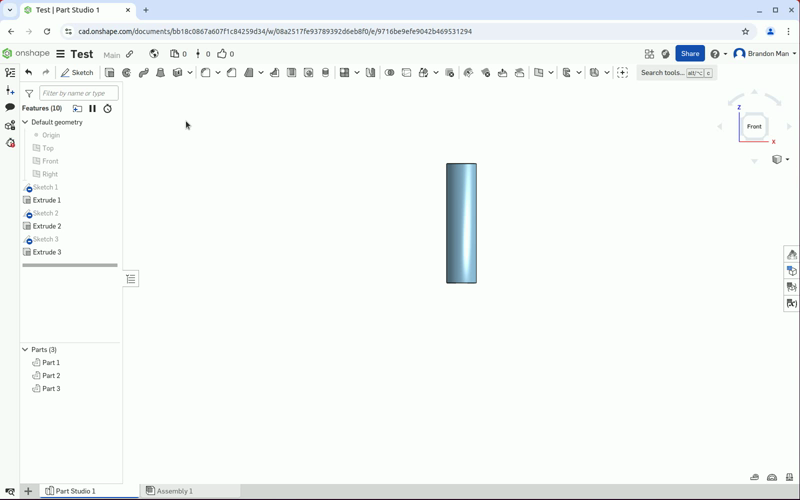
mouse_move(73, 189)
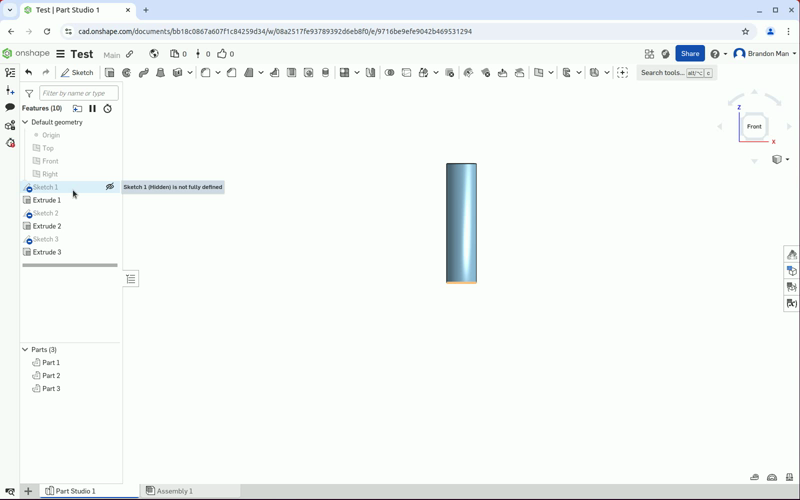
click(73, 189)
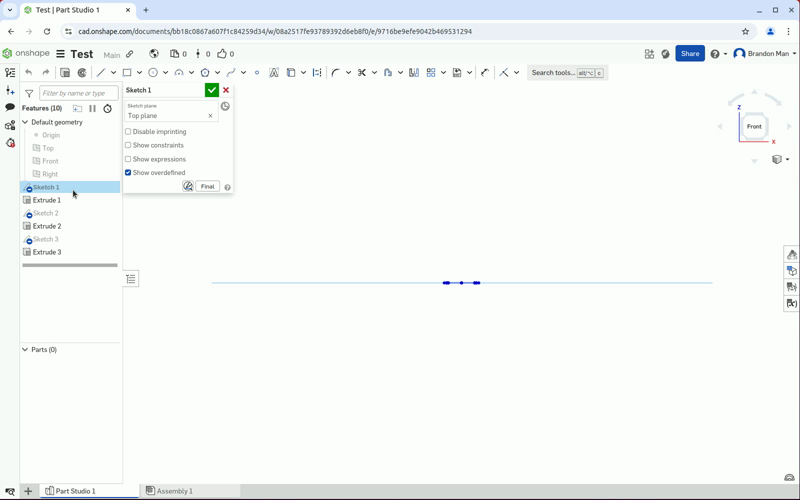
mouse_move(229, 92)
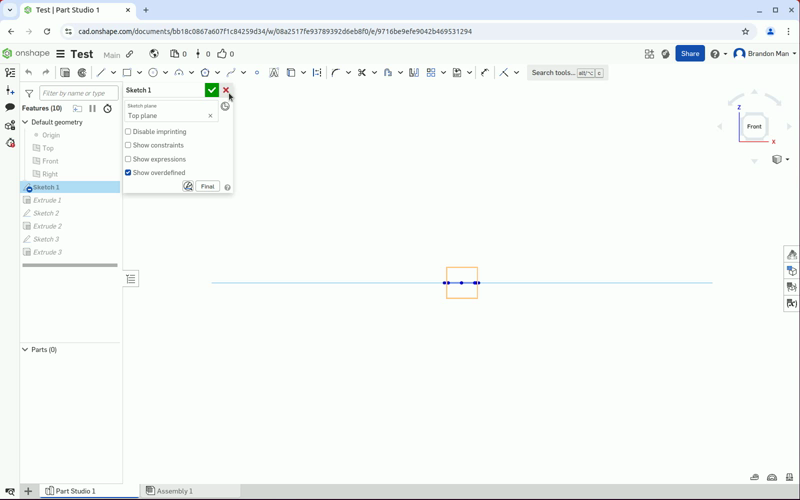
click(229, 92)
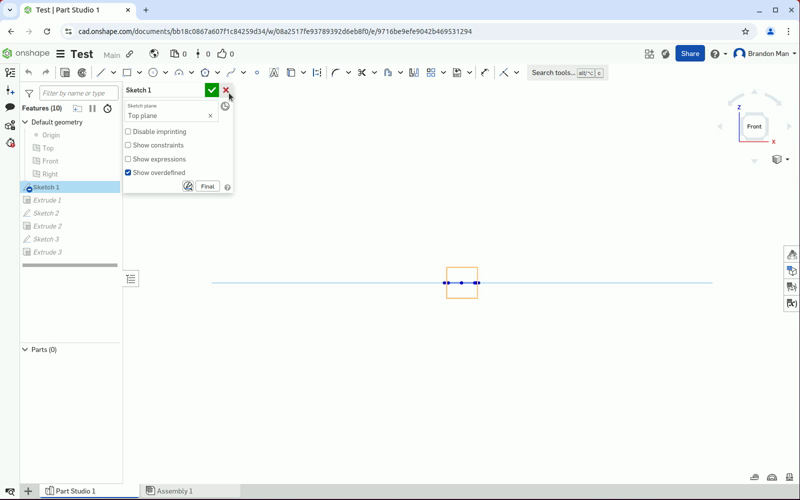
key(shift+s)
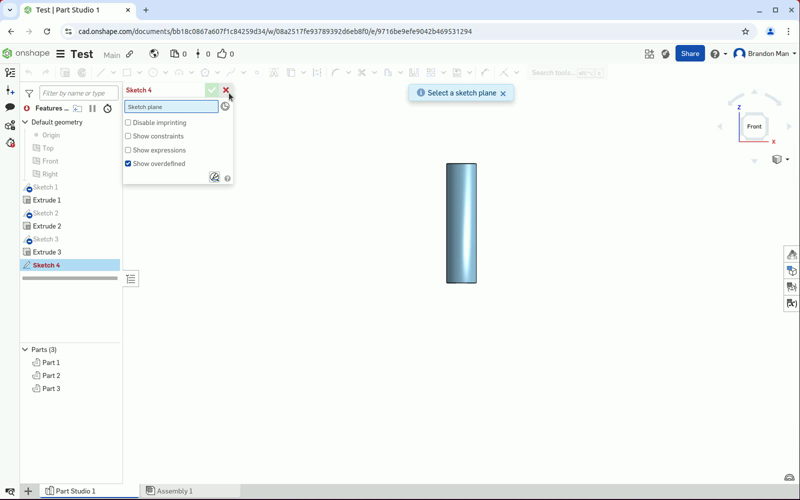
mouse_move(73, 163)
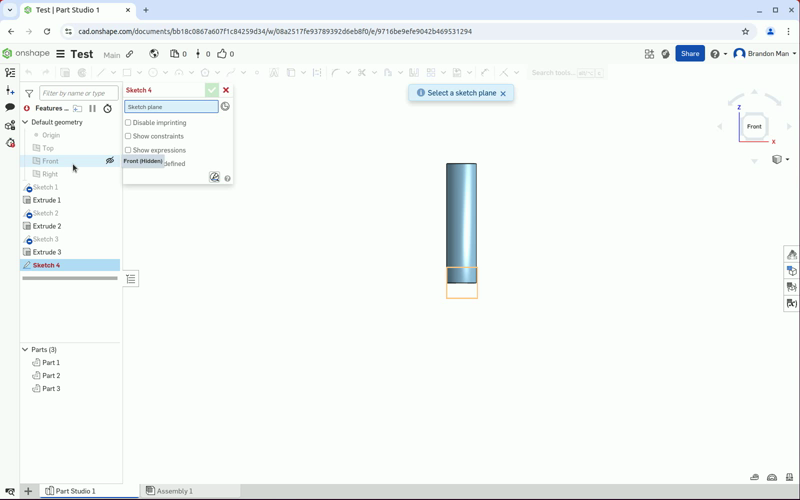
click(73, 163)
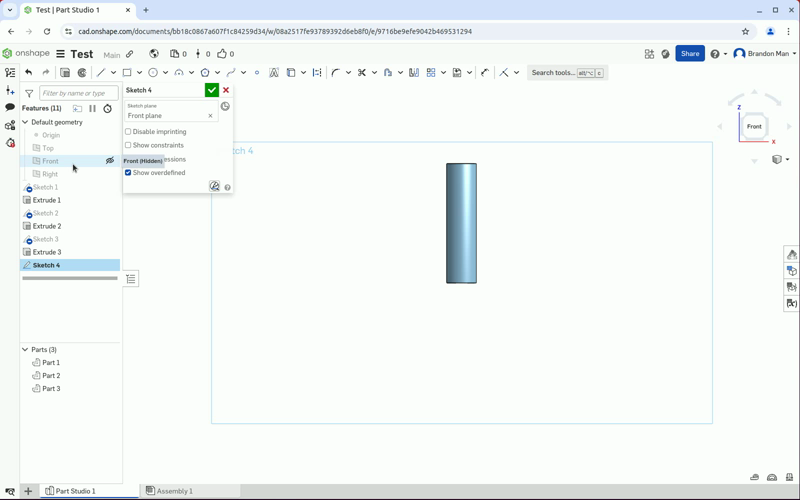
mouse_move(73, 352)
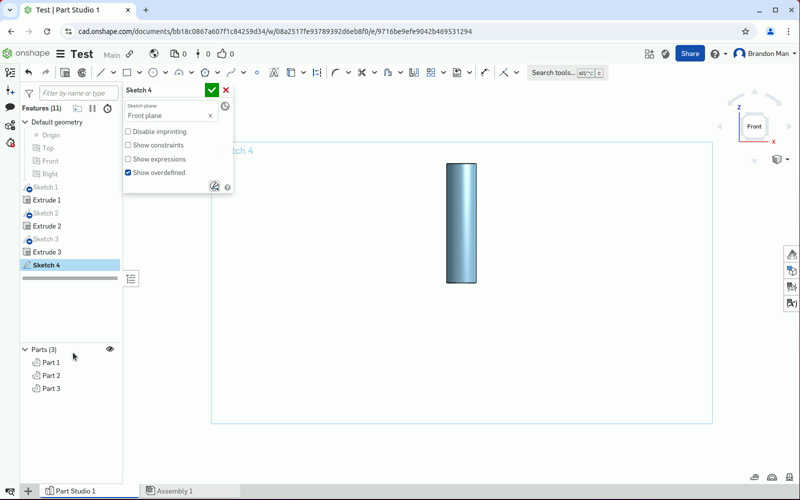
key(y)
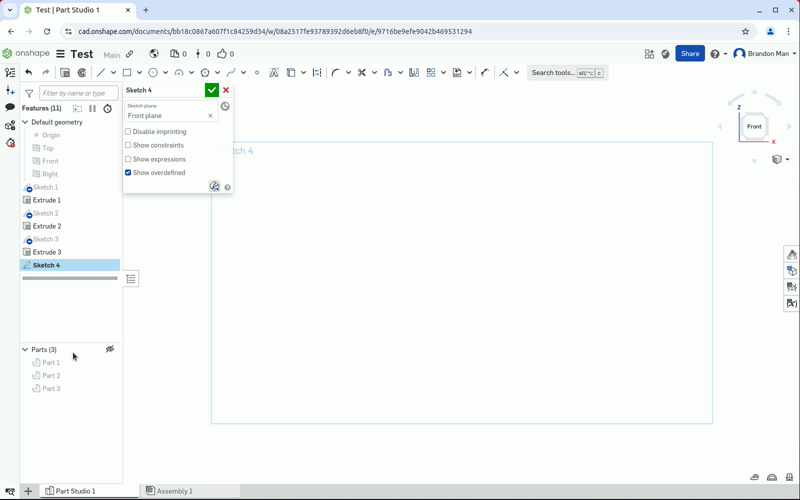
key(c)
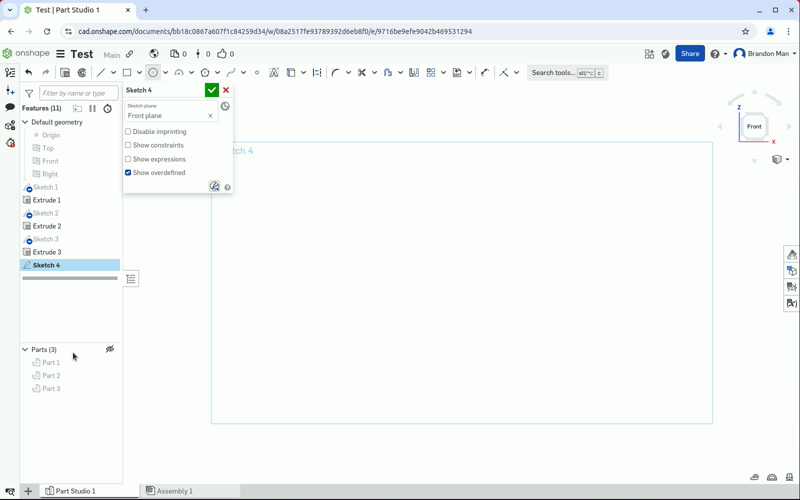
key_down(shift)
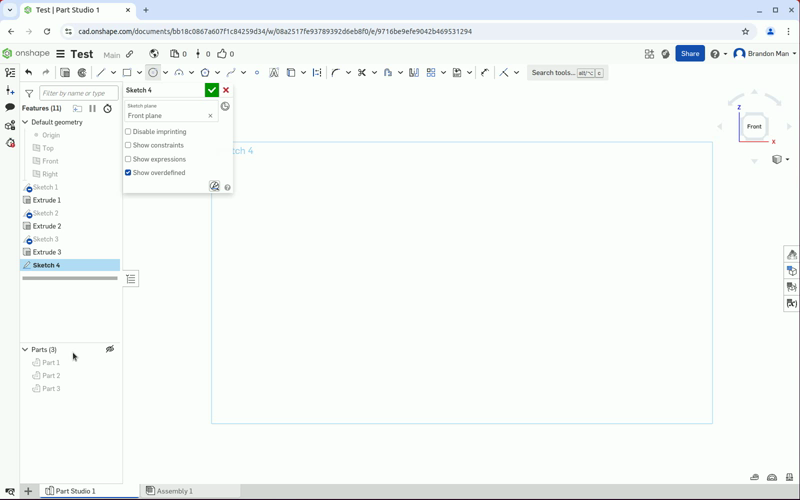
mouse_move(461, 271)
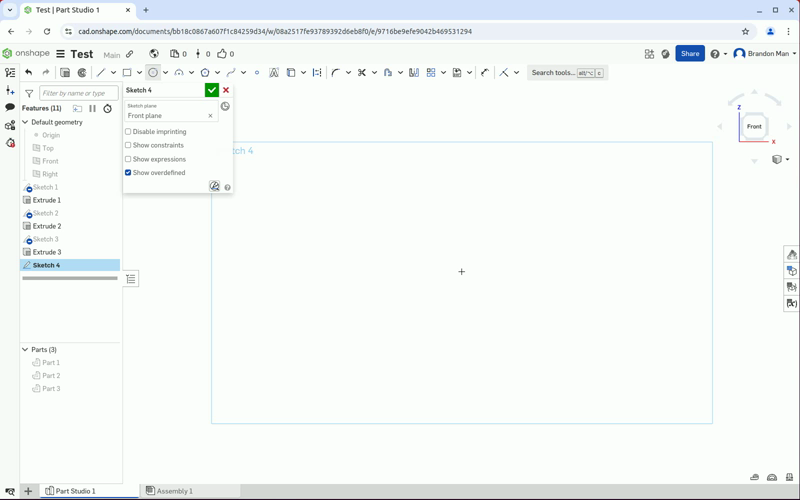
click(461, 271)
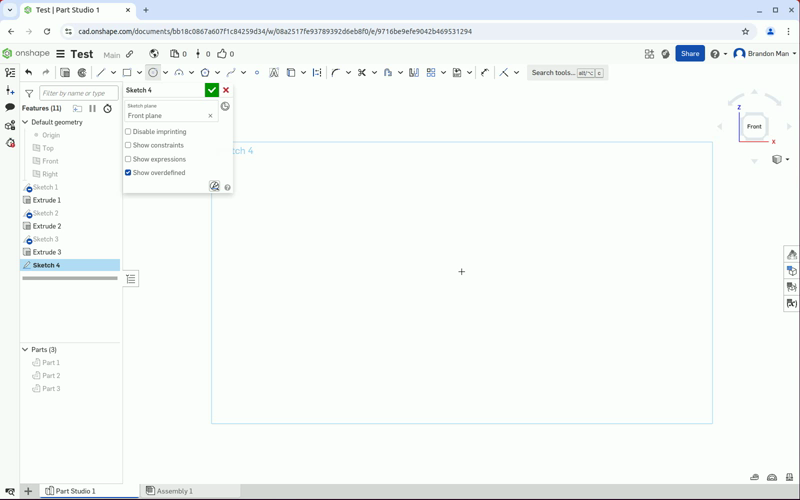
key_up(shift)
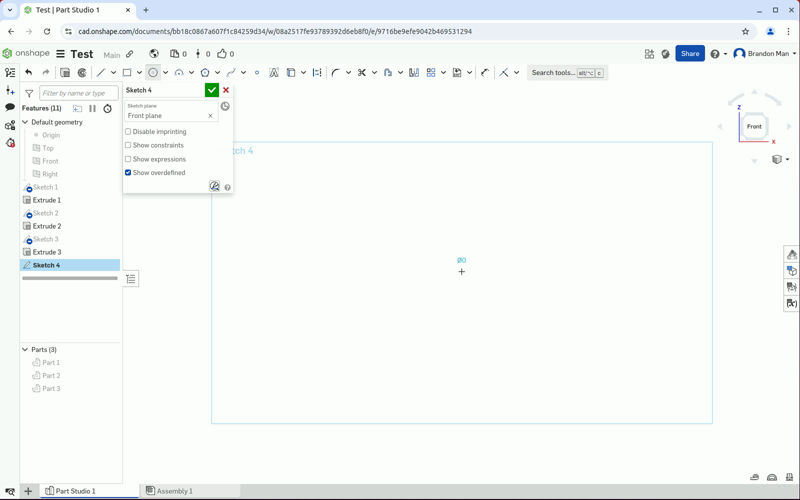
mouse_move(474, 271)
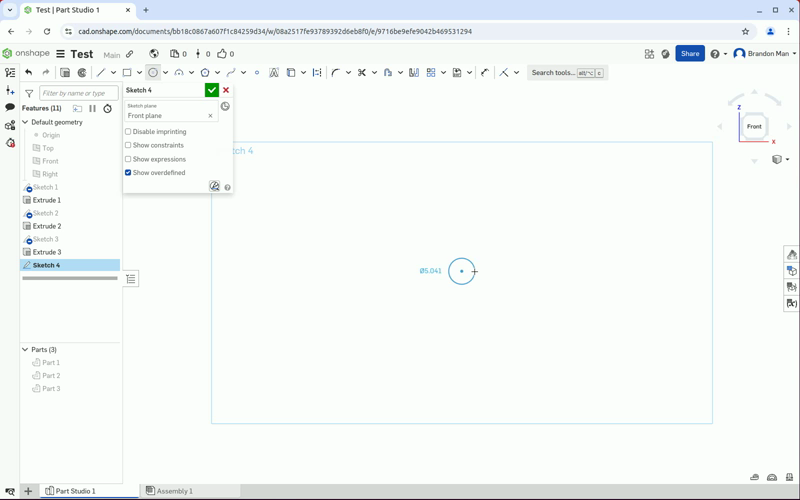
click(474, 271)
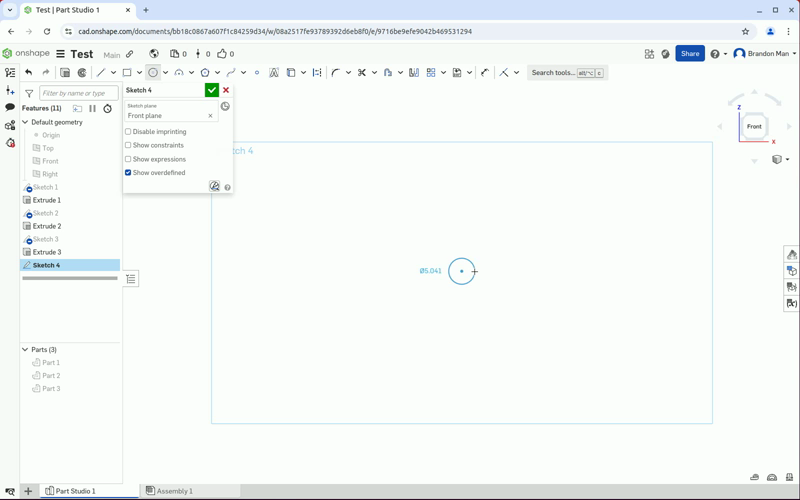
key(esc)
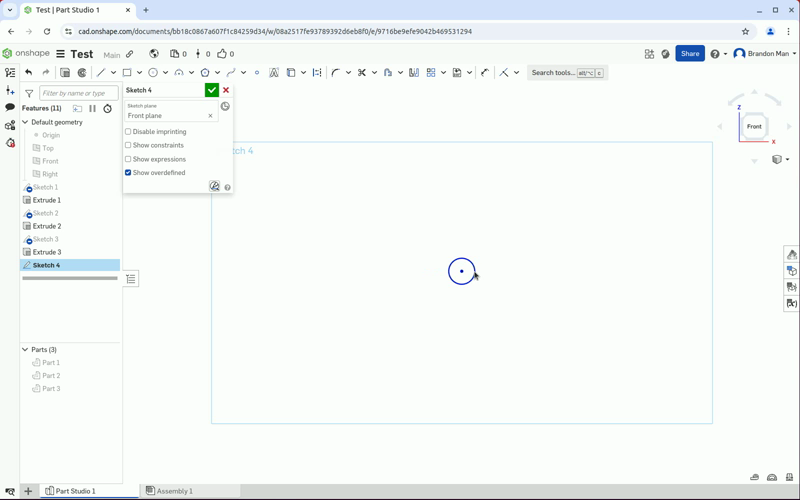
mouse_move(463, 271)
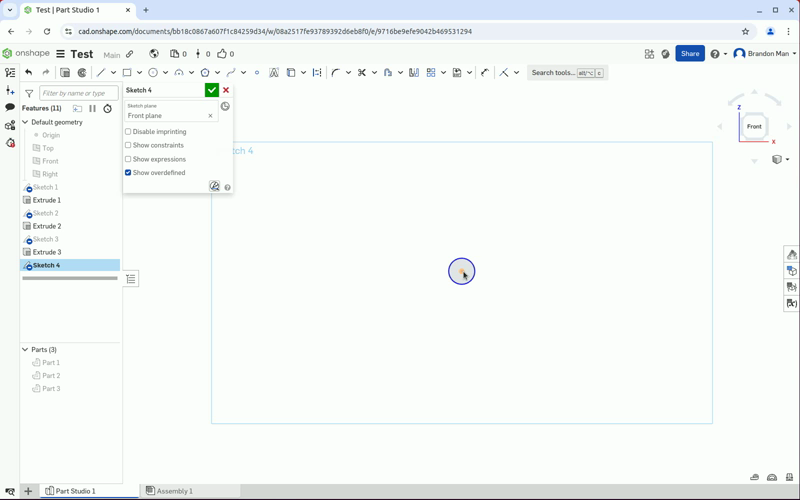
scroll(6)
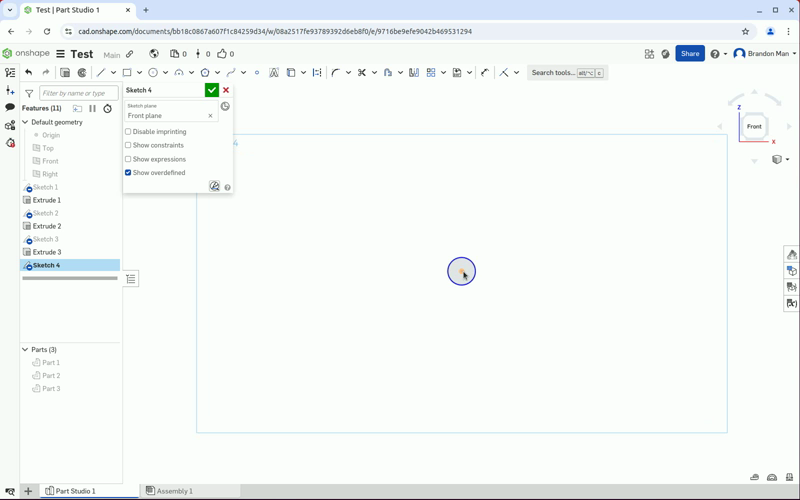
scroll(6)
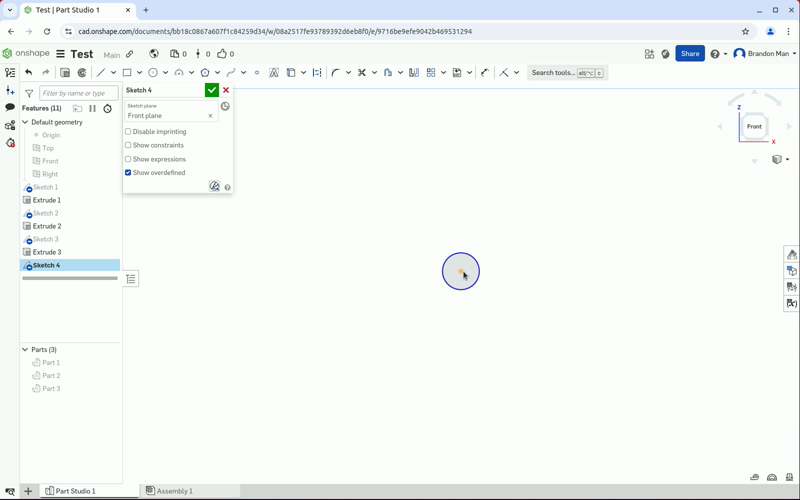
scroll(6)
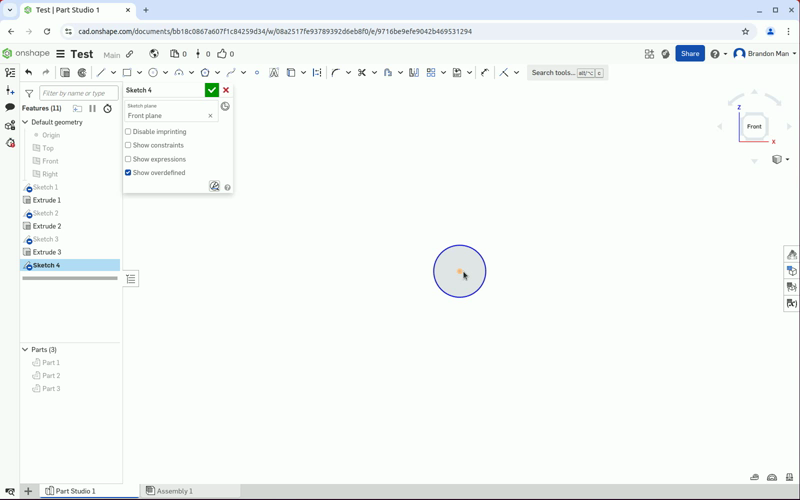
scroll(6)
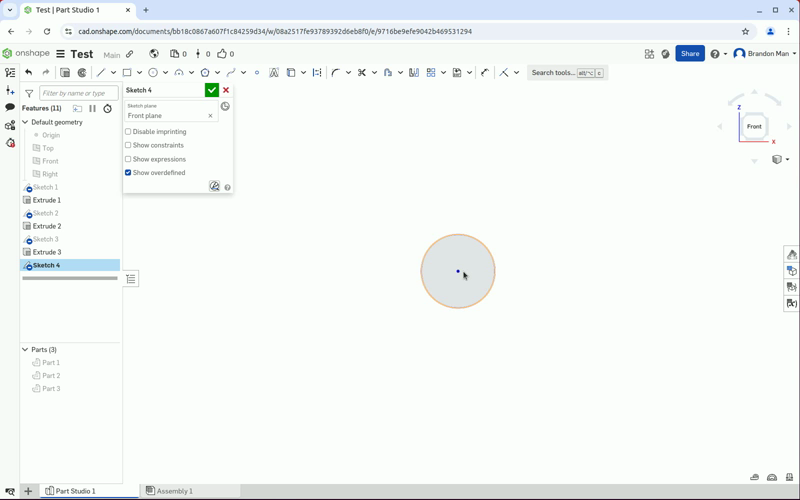
scroll(6)
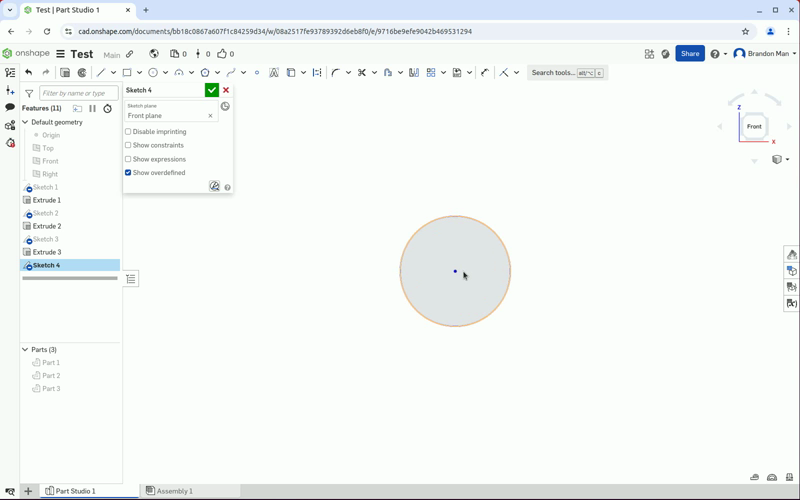
scroll(6)
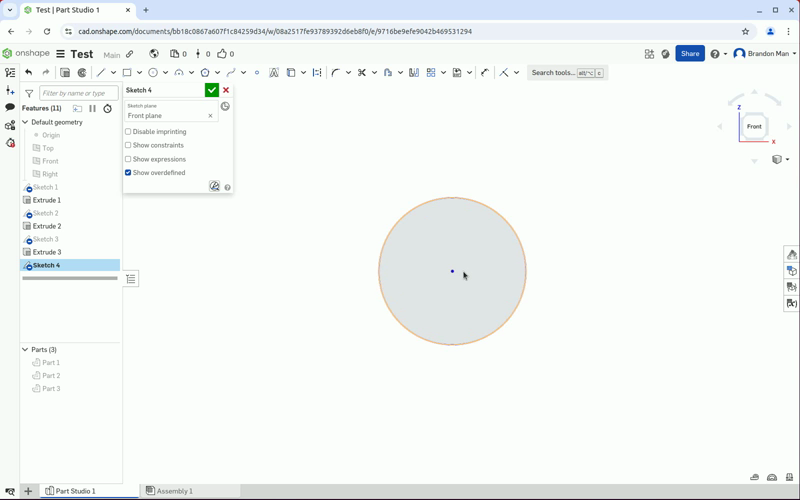
scroll(6)
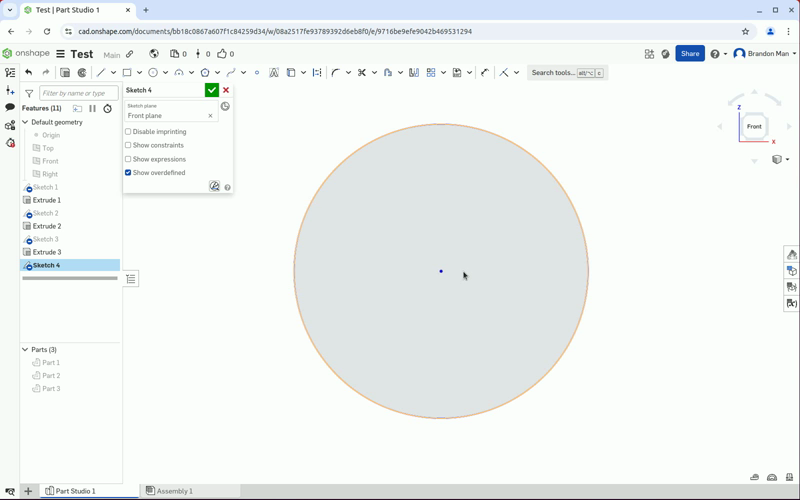
click(463, 271)
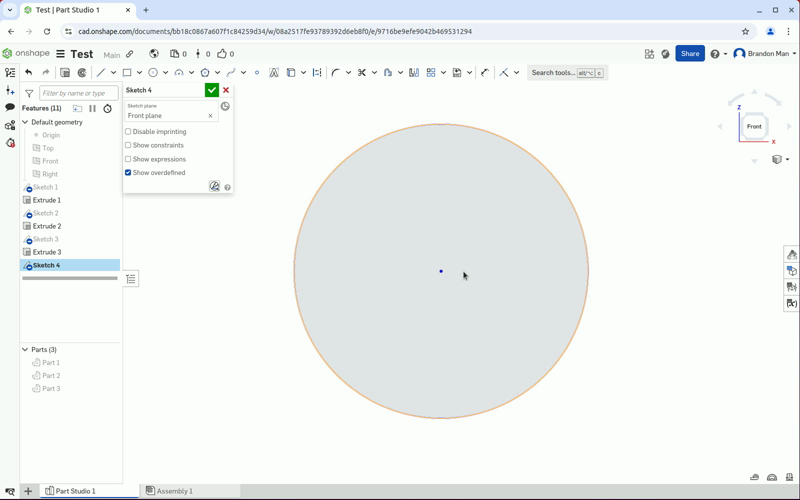
scroll(-6)
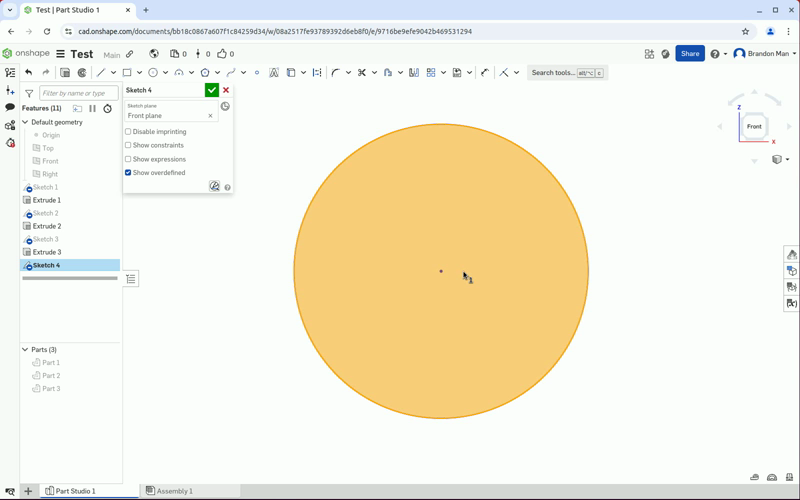
scroll(-6)
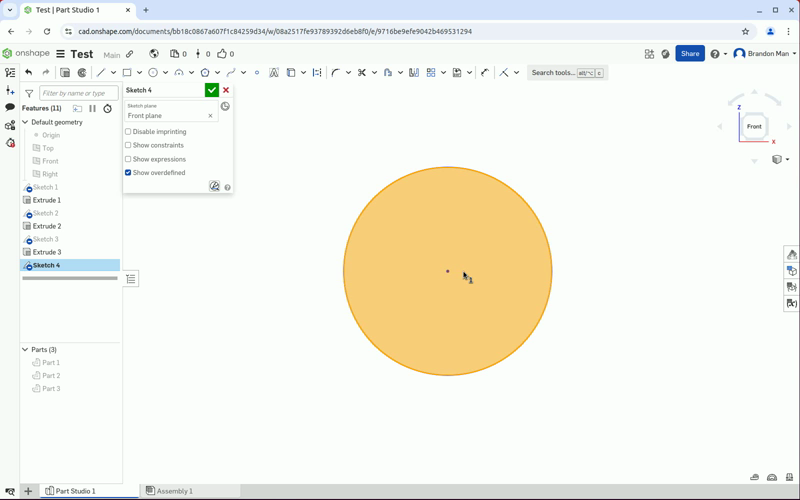
scroll(-6)
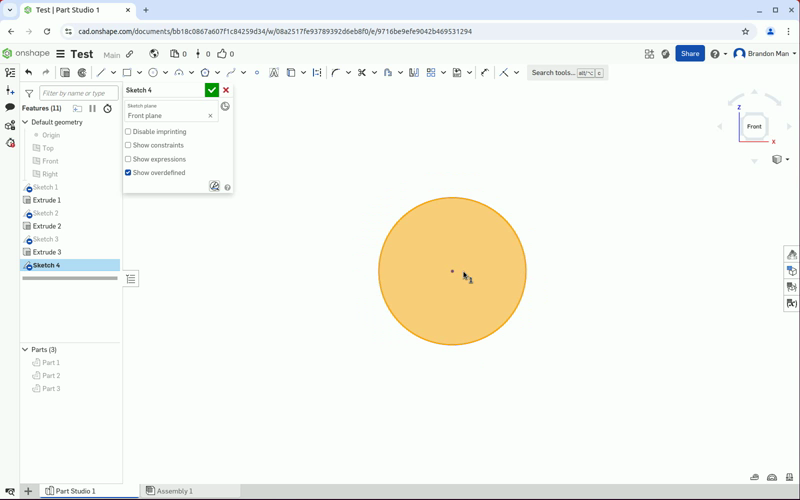
scroll(-6)
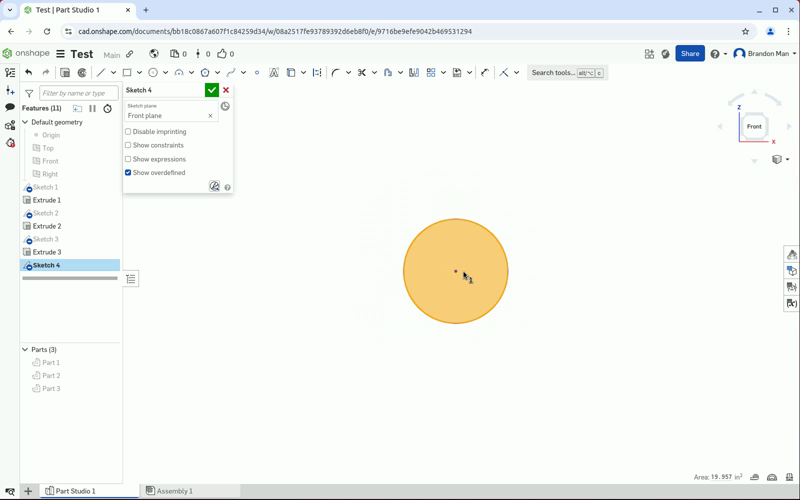
scroll(-6)
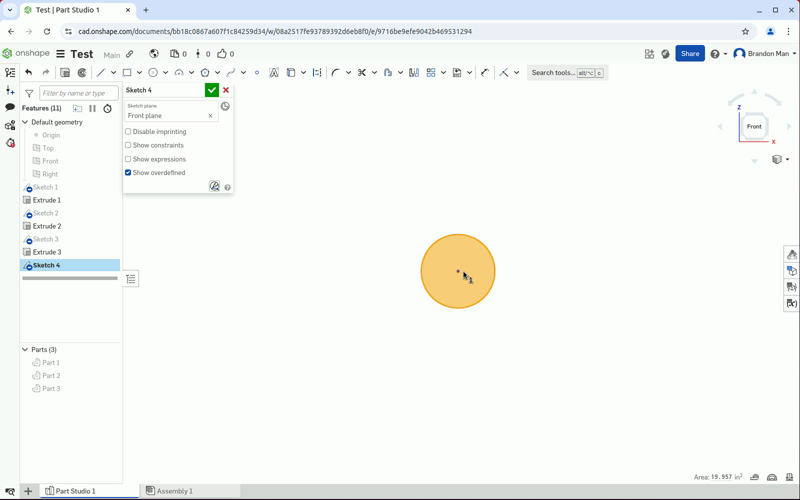
scroll(-6)
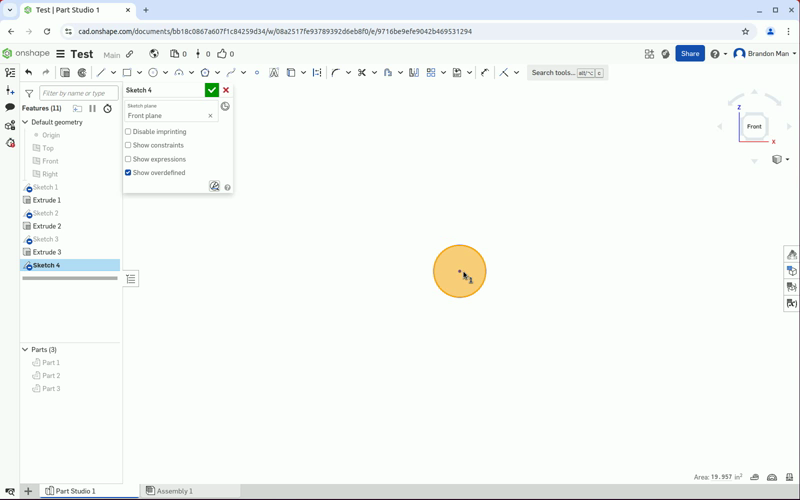
scroll(-6)
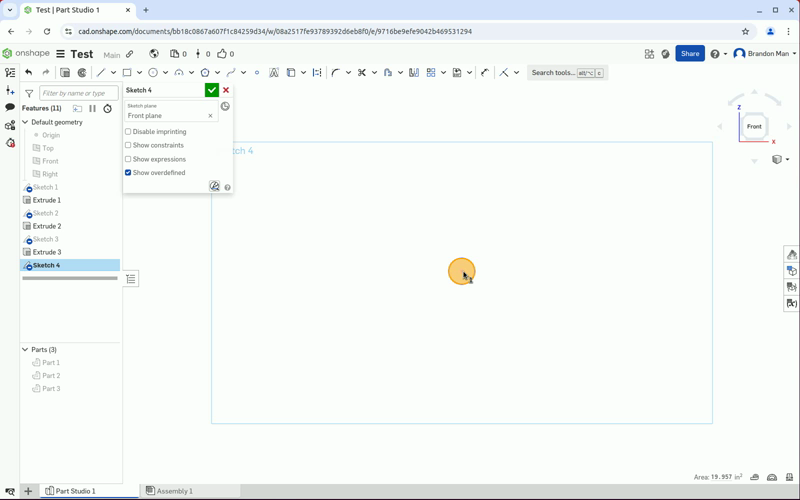
mouse_move(73, 352)
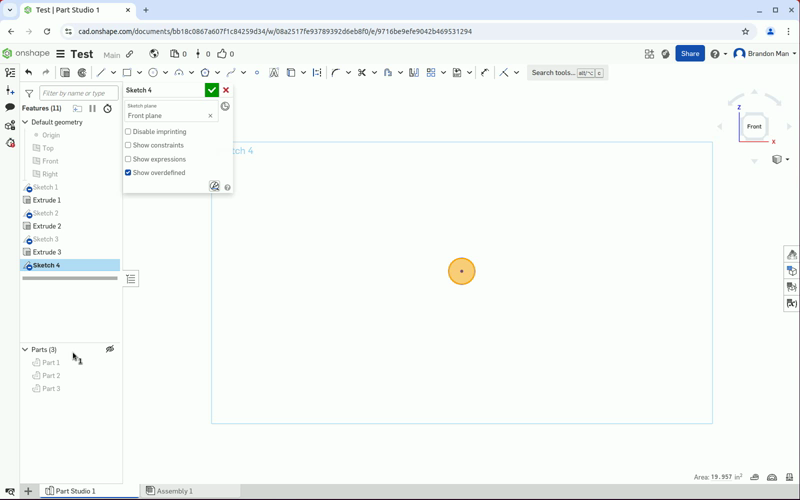
key(shift+y)
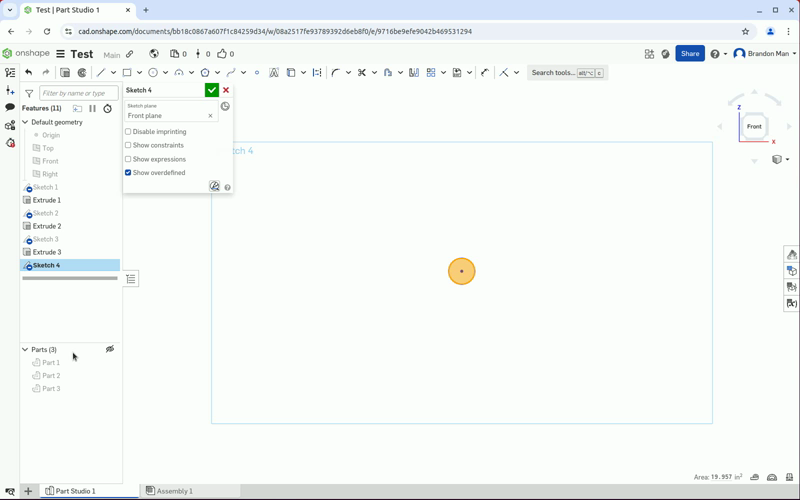
key(shift+e)
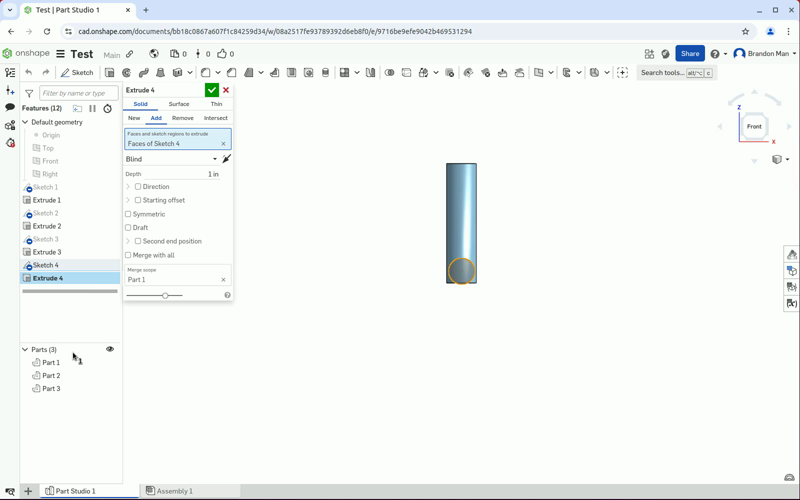
mouse_move(143, 106)
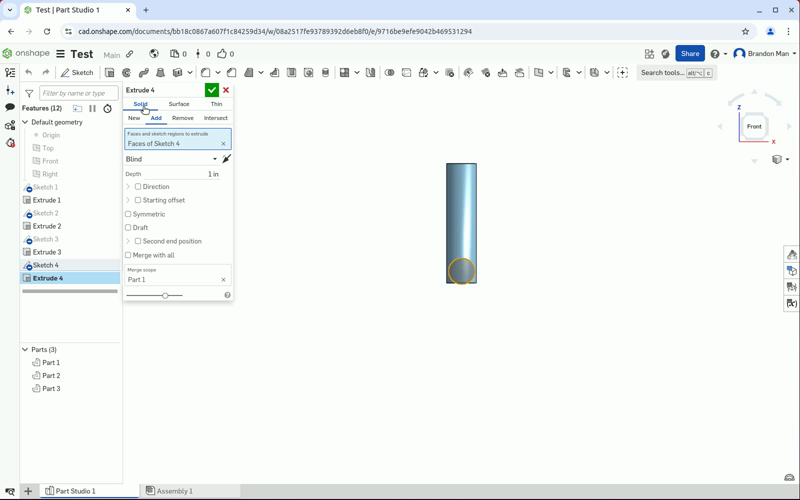
click(143, 106)
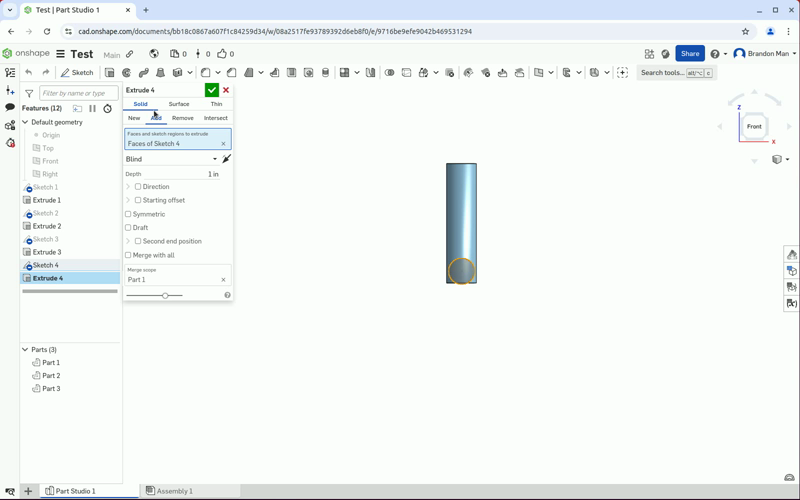
mouse_move(186, 120)
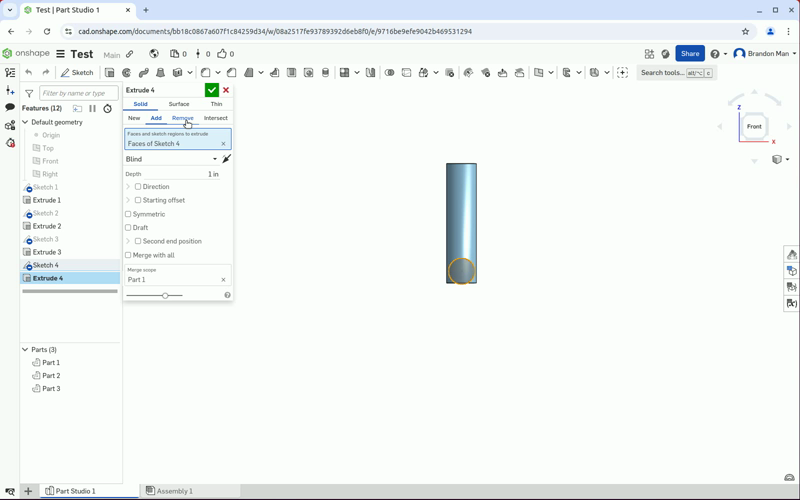
click(186, 120)
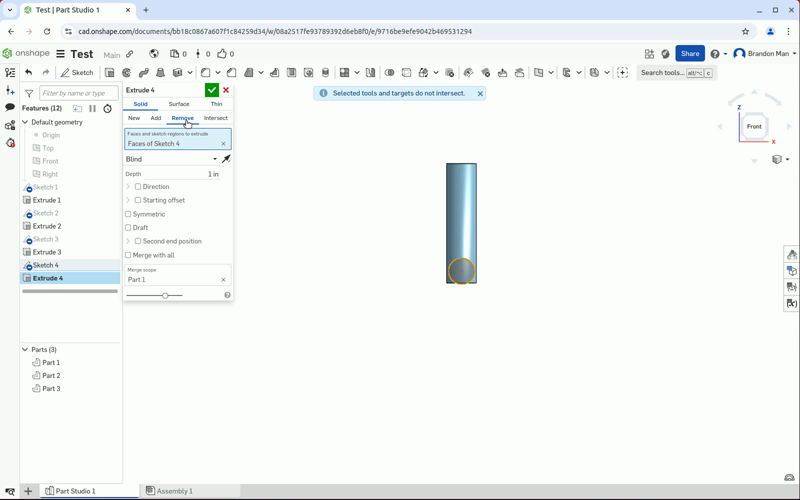
key(tab, 4)
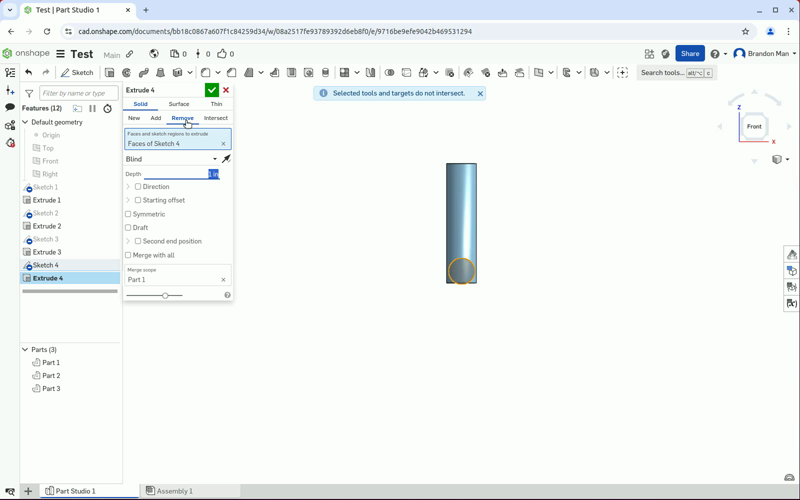
text(-4.814)
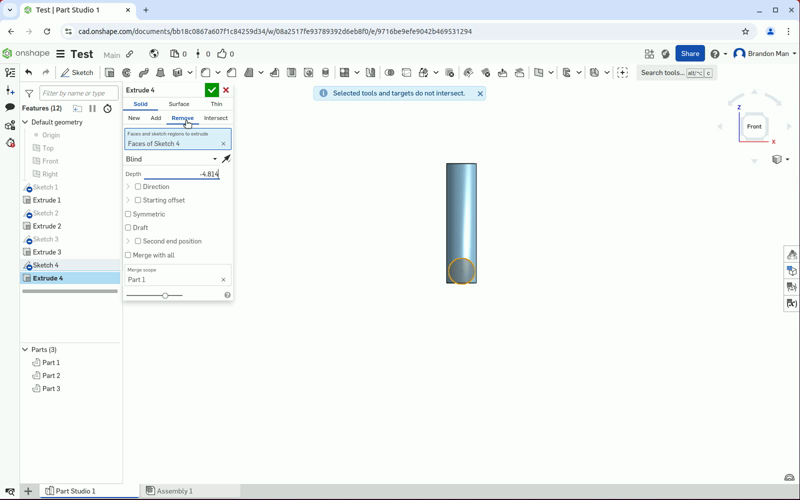
key(tab, 6)
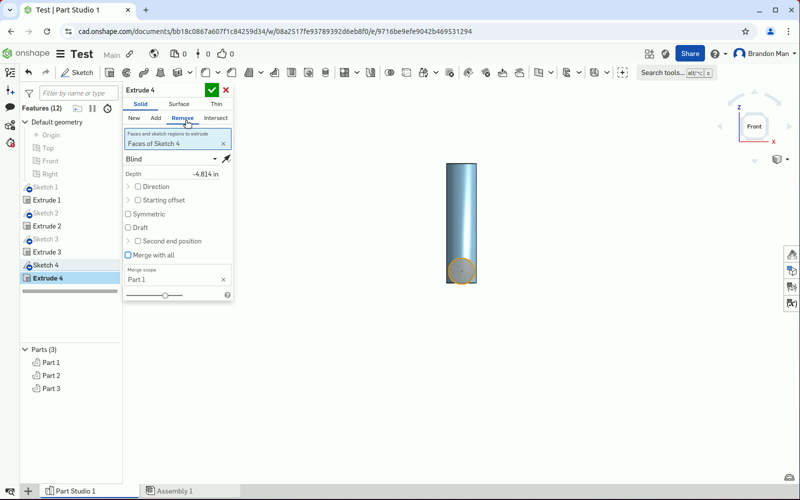
key(space)
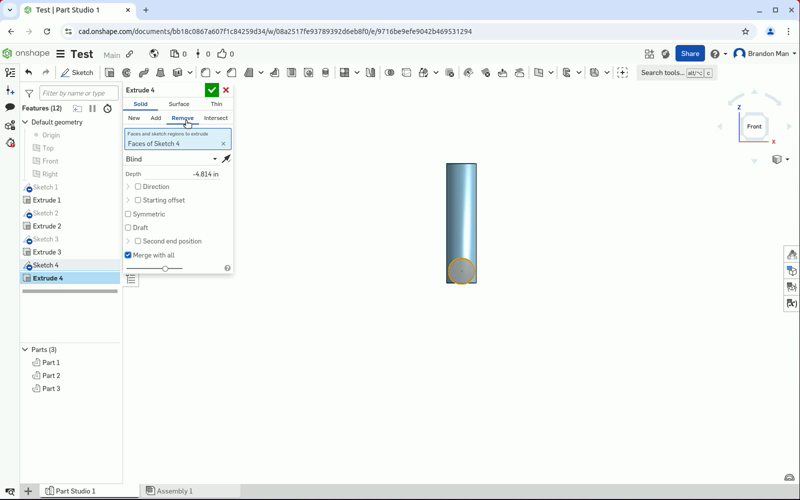
key(enter)
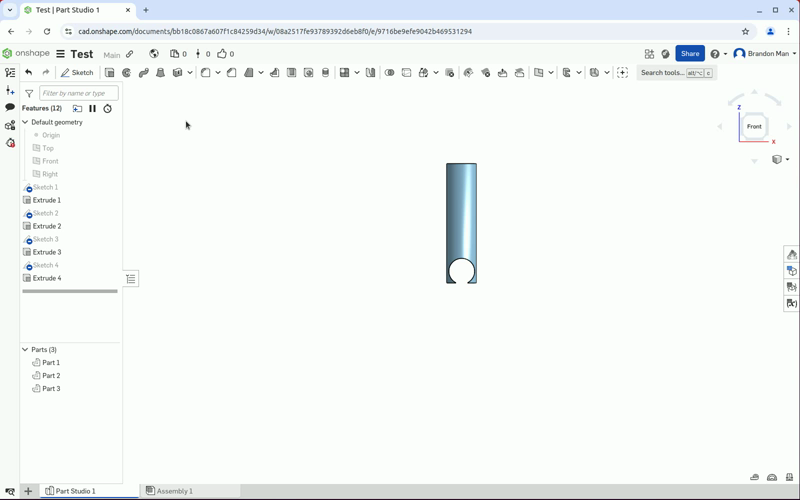
key(shift+h)
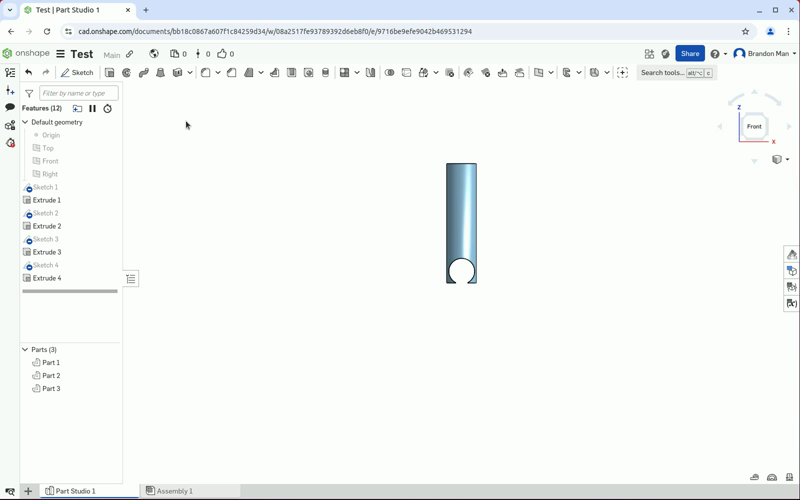
key(shift+h)
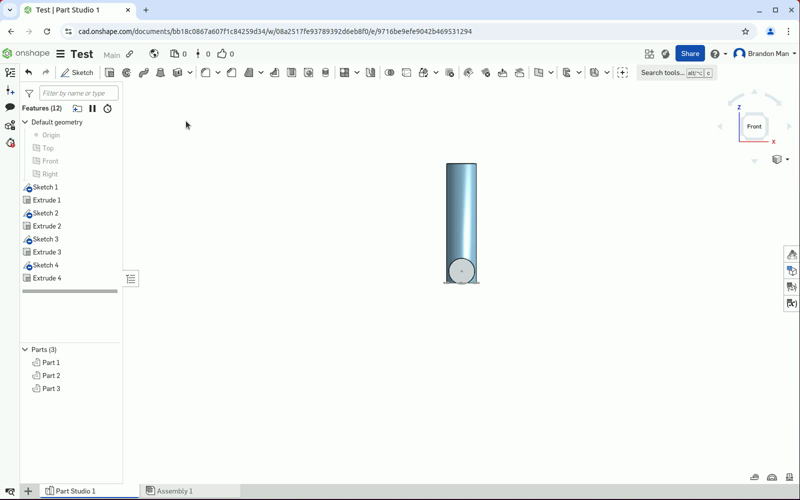
key(shift+7)
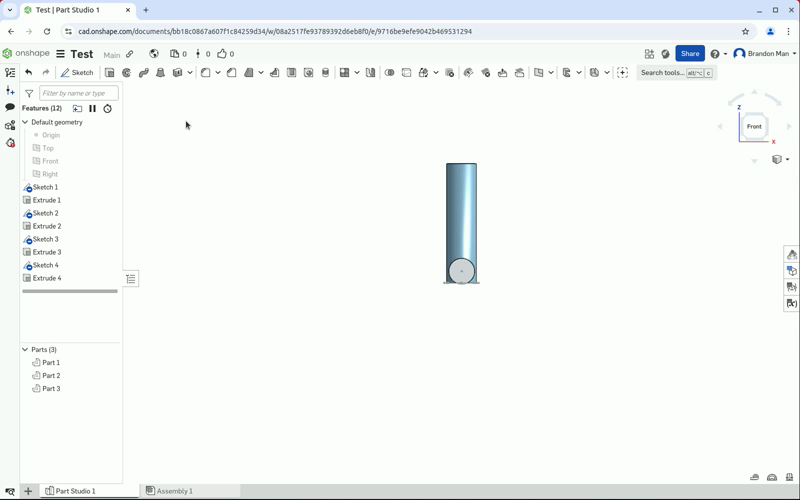
key(left, 2)
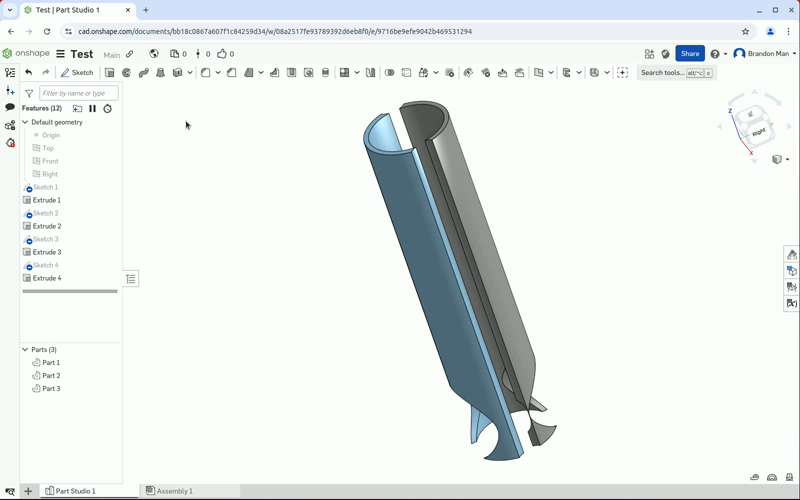
key(down, 2)
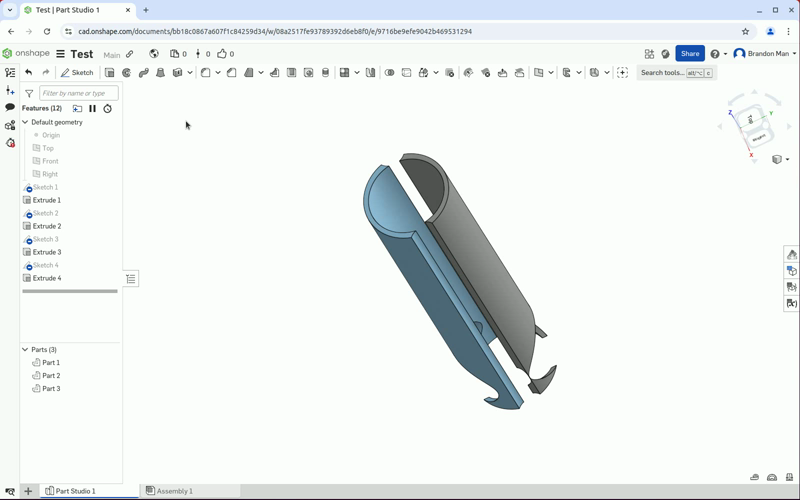
key(up, 2)
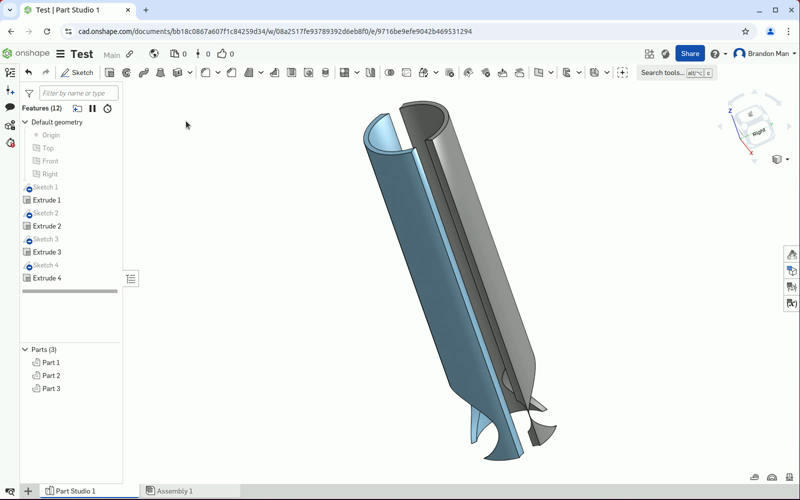
key(right, 2)
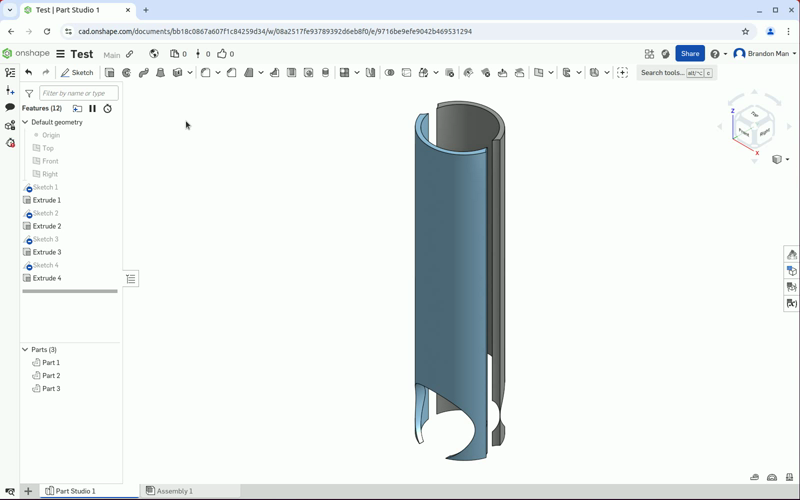
mouse_move(73, 189)
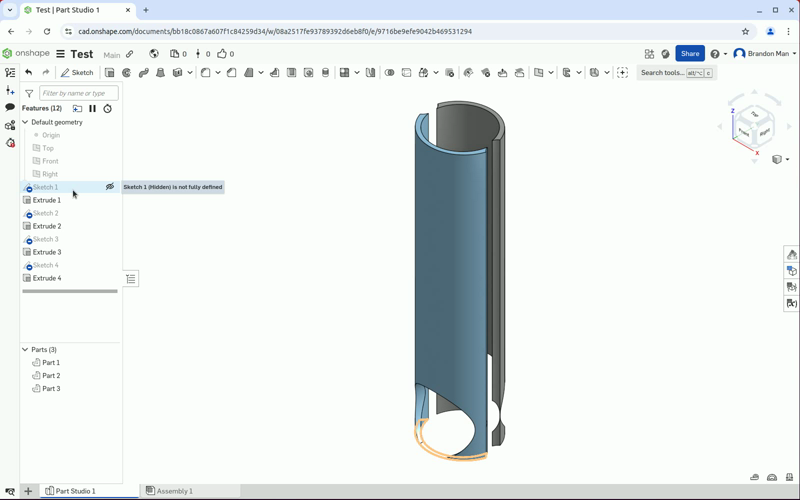
click(73, 189)